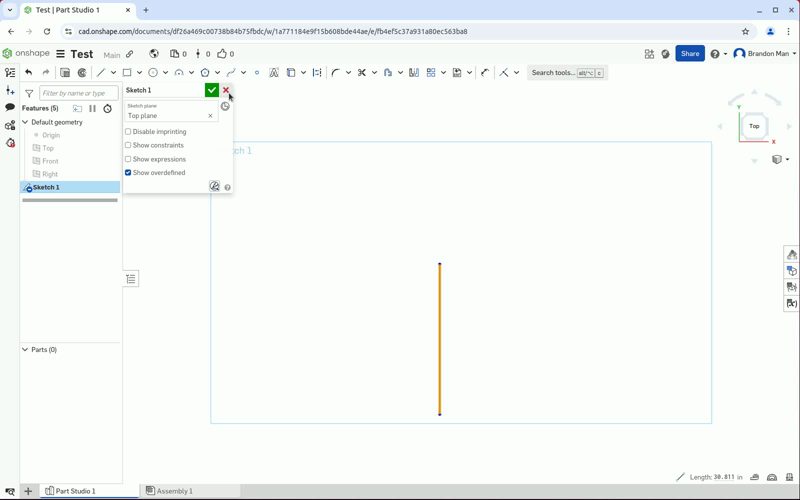
key(shift+h)
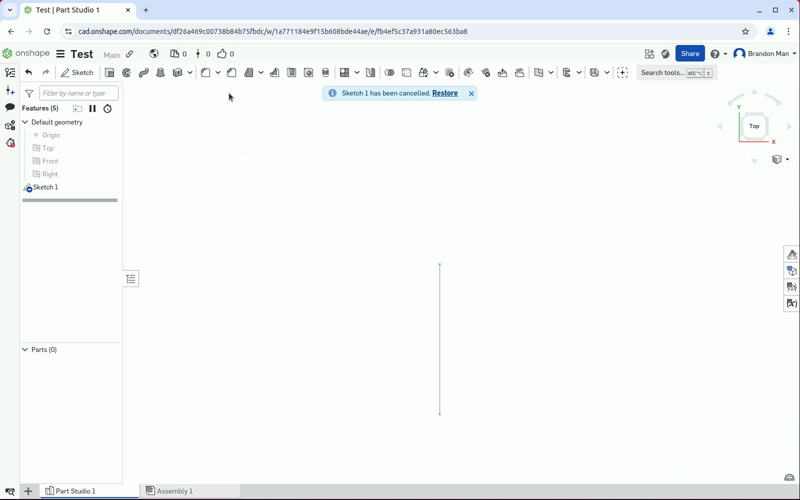
key(shift+s)
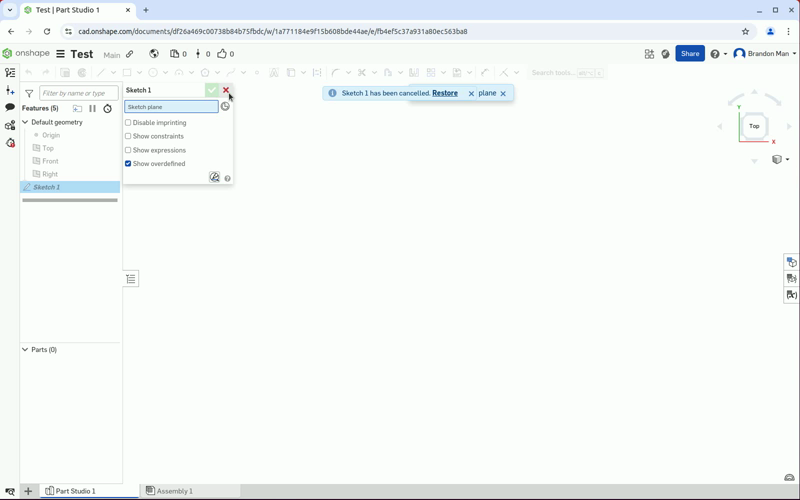
mouse_move(73, 150)
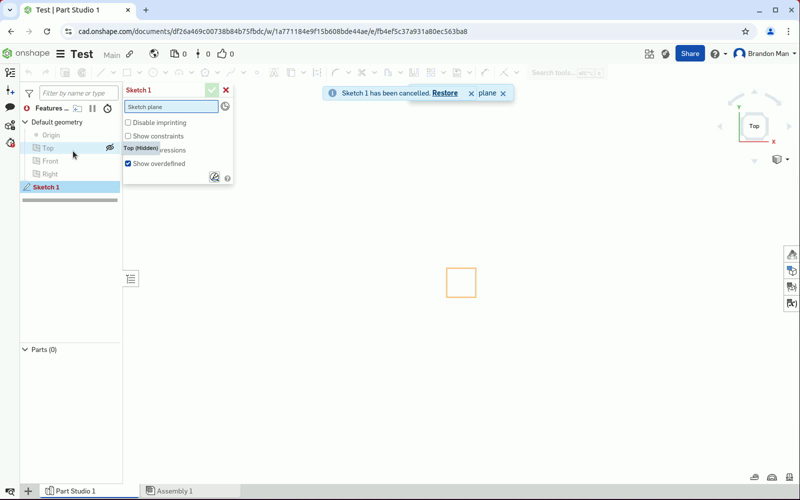
click(73, 150)
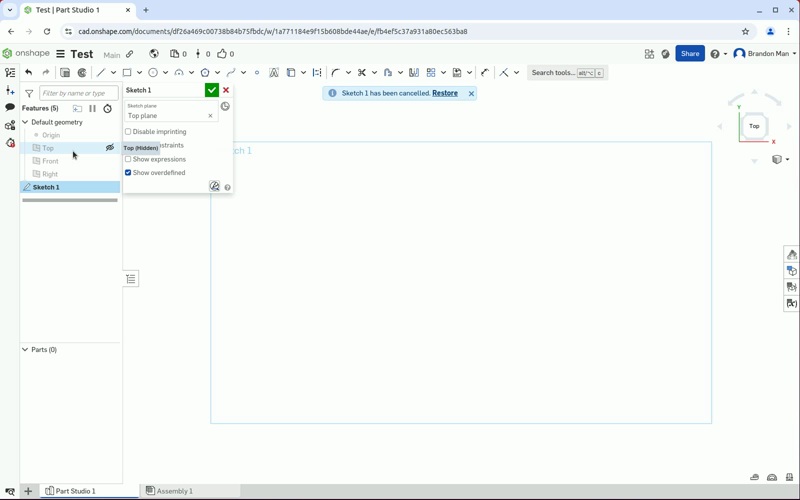
mouse_move(73, 352)
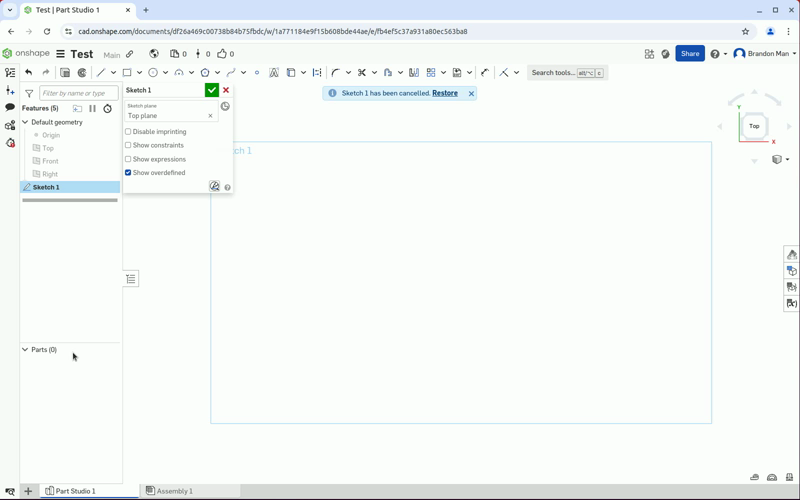
key(y)
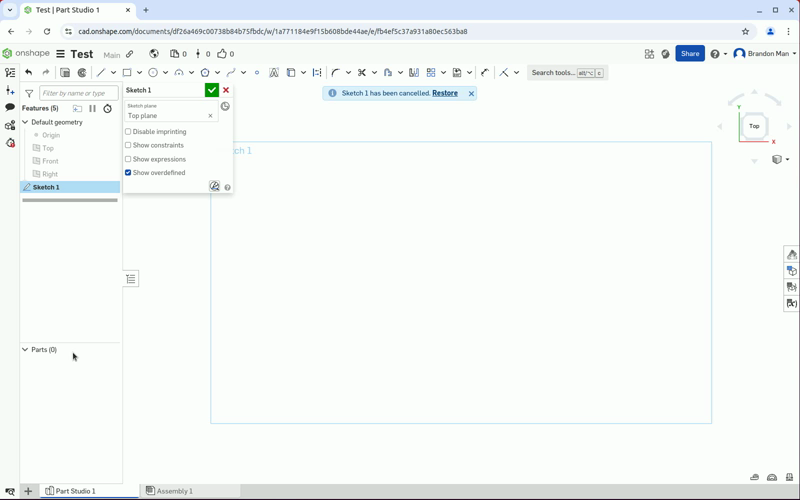
key(a)
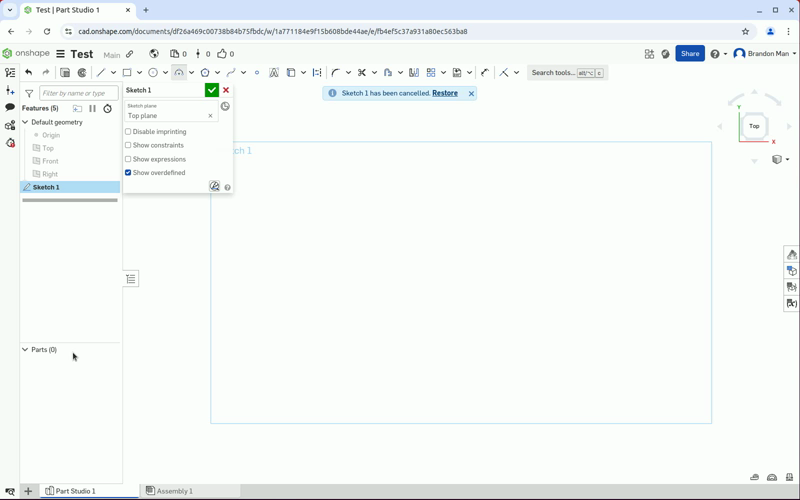
key_down(shift)
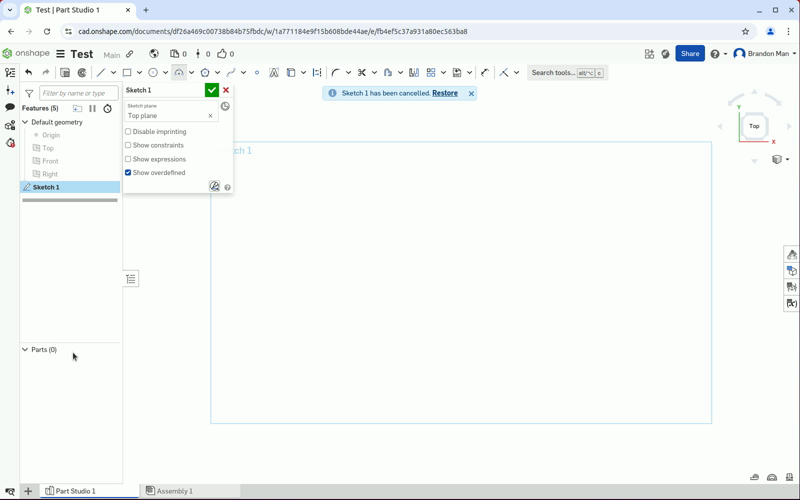
mouse_move(375, 311)
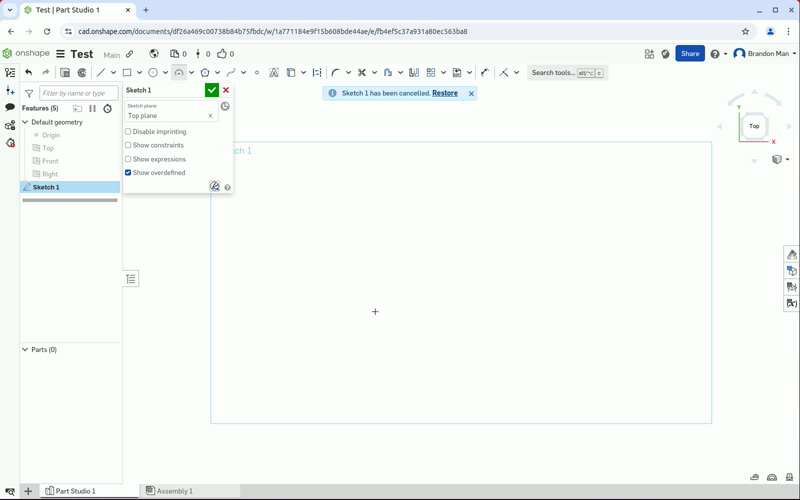
click(375, 311)
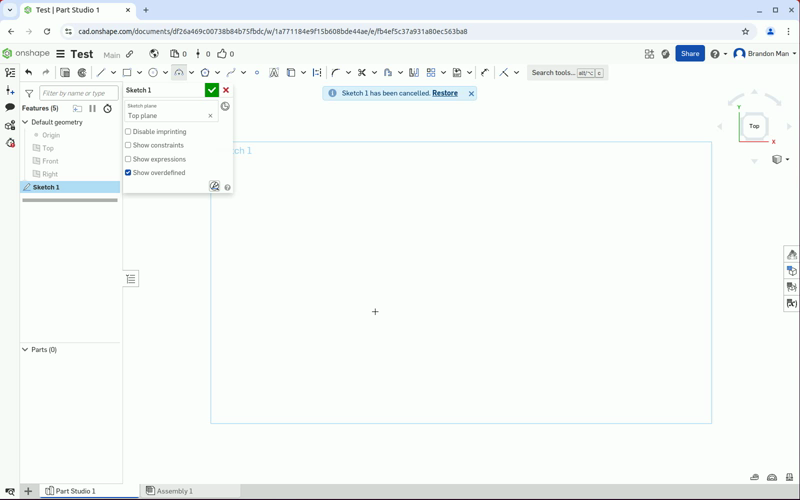
key_up(shift)
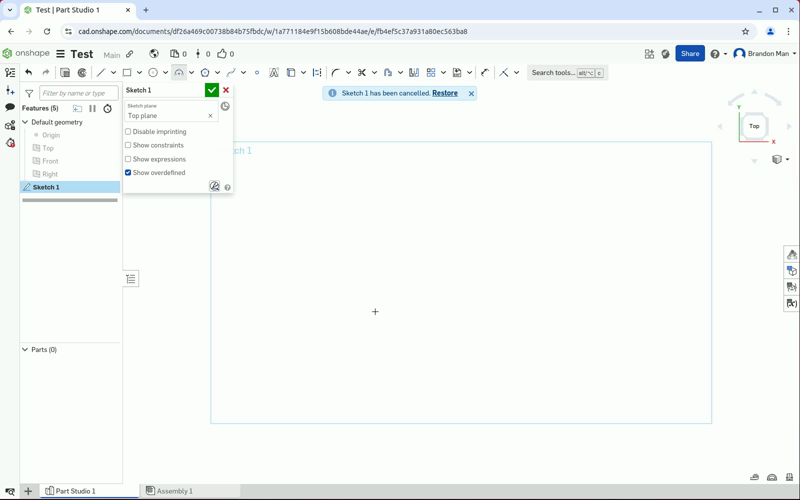
key_down(shift)
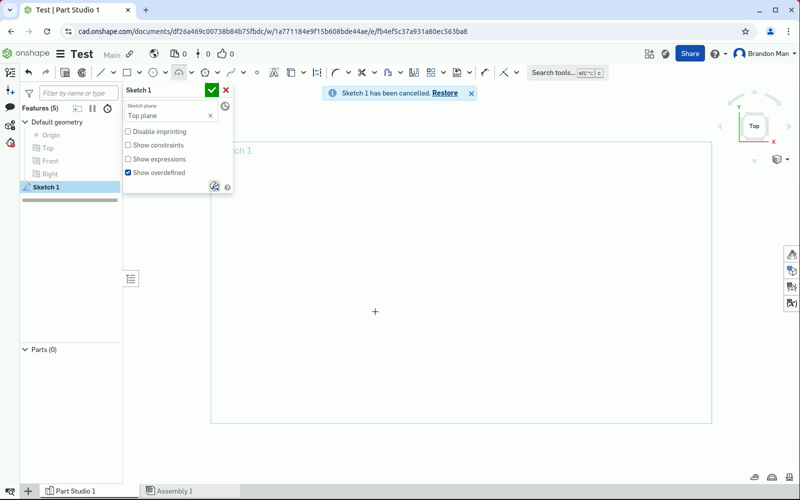
mouse_move(380, 291)
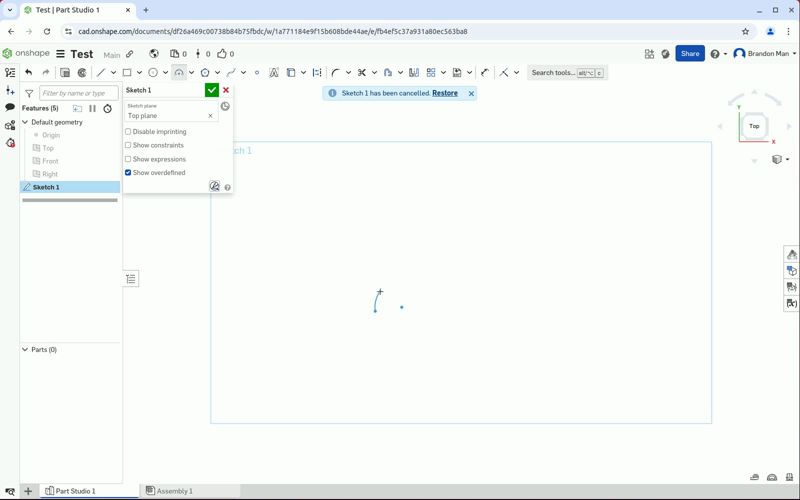
click(380, 291)
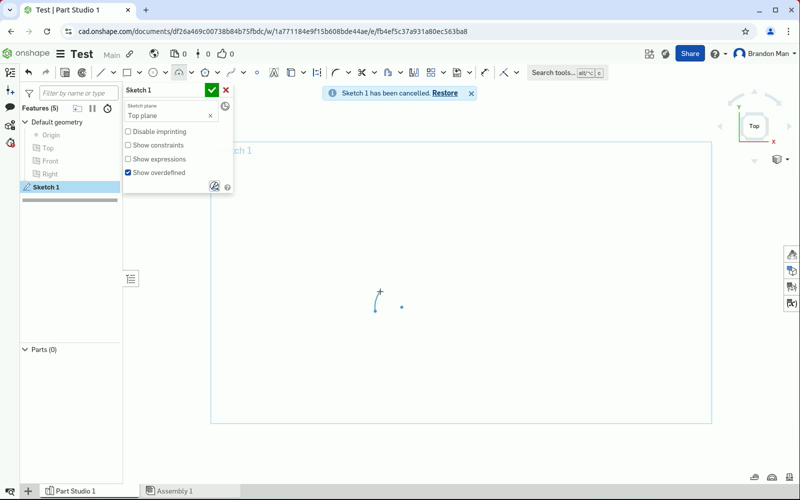
mouse_move(376, 300)
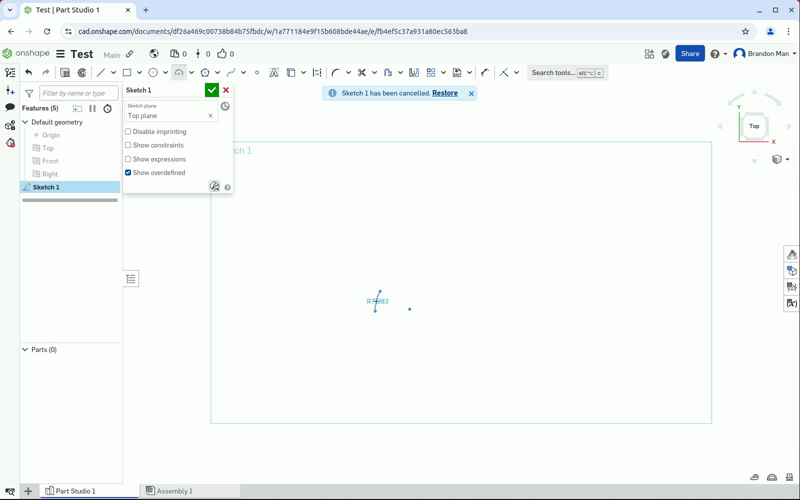
click(376, 300)
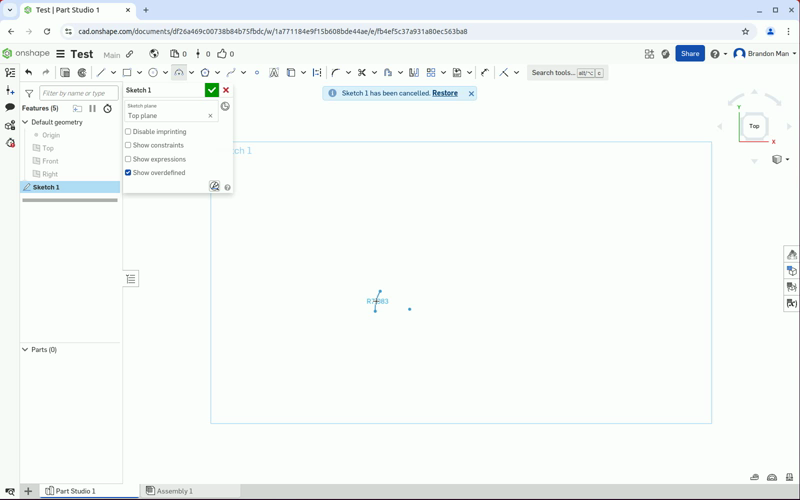
key_up(shift)
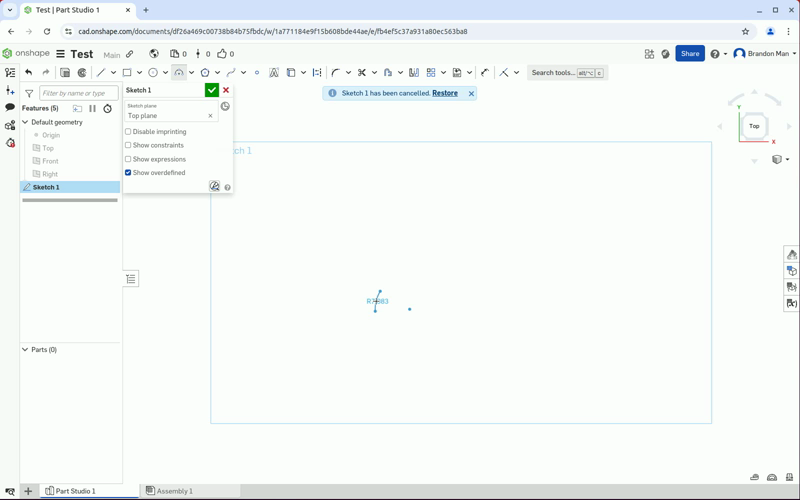
mouse_move(380, 291)
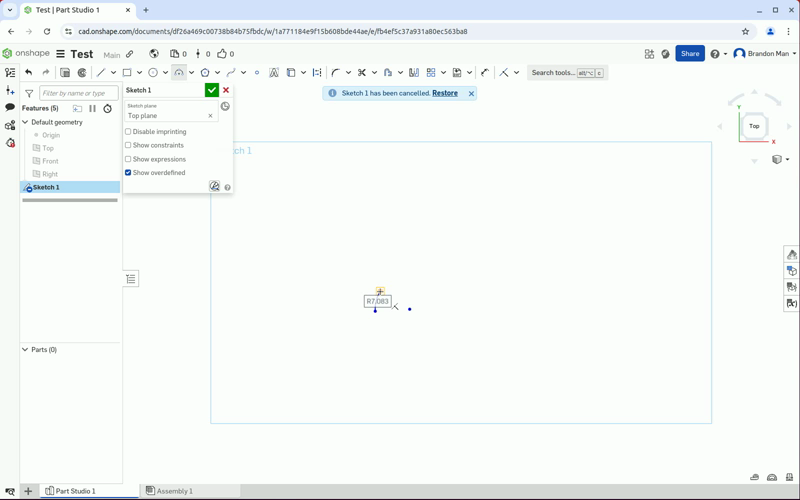
click(380, 291)
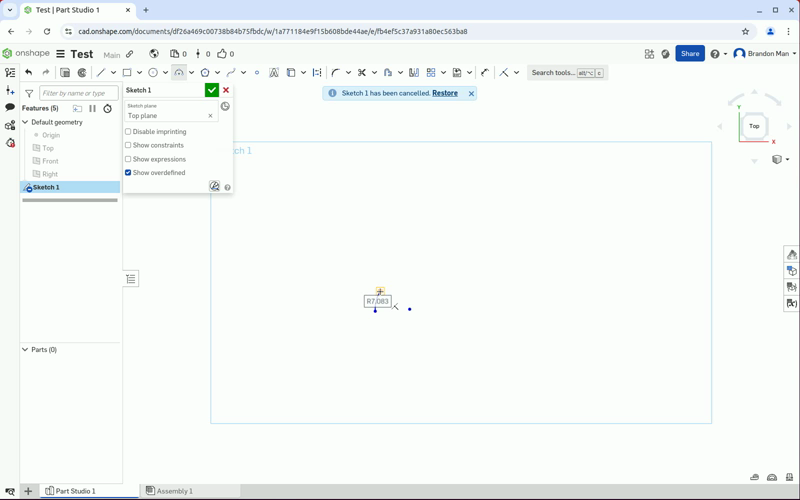
key_down(shift)
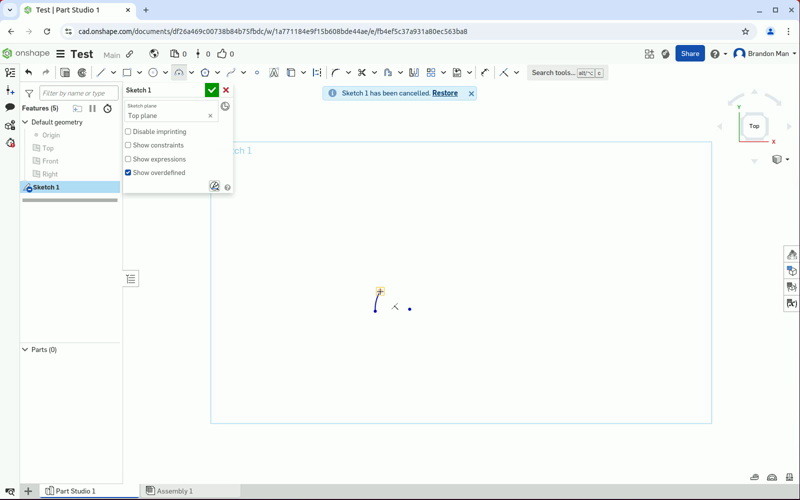
mouse_move(389, 256)
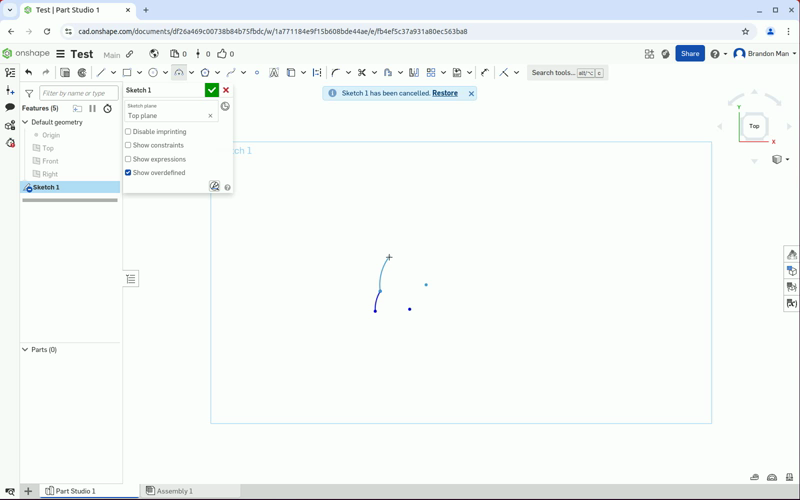
click(389, 256)
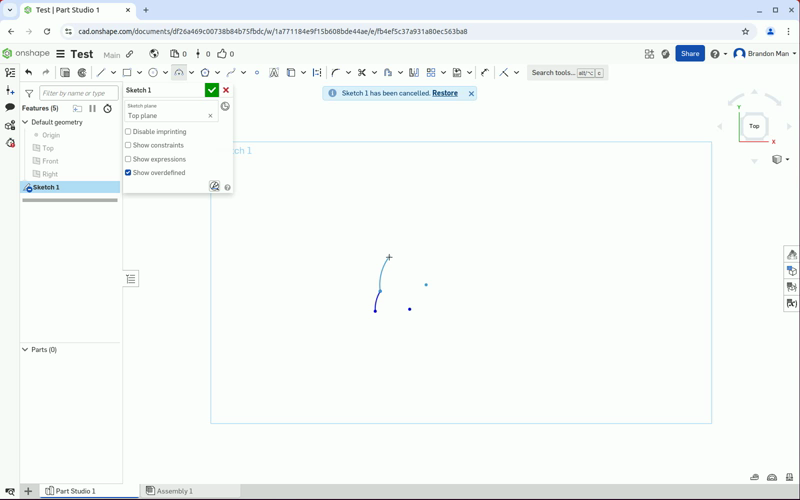
mouse_move(379, 272)
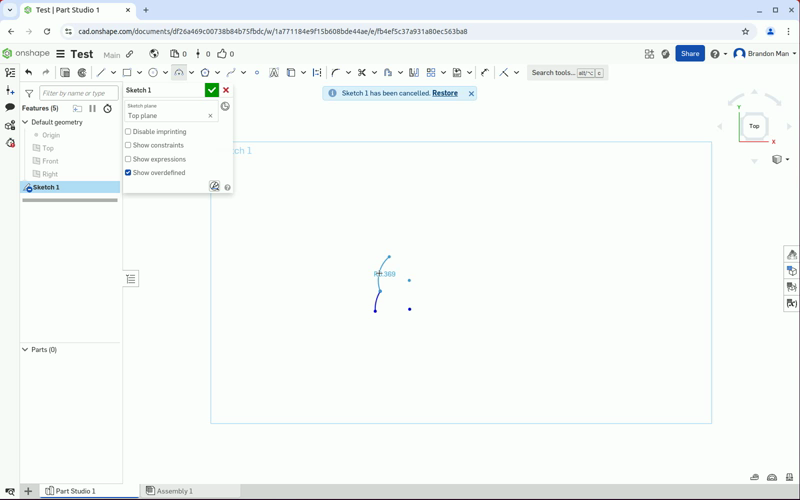
click(379, 272)
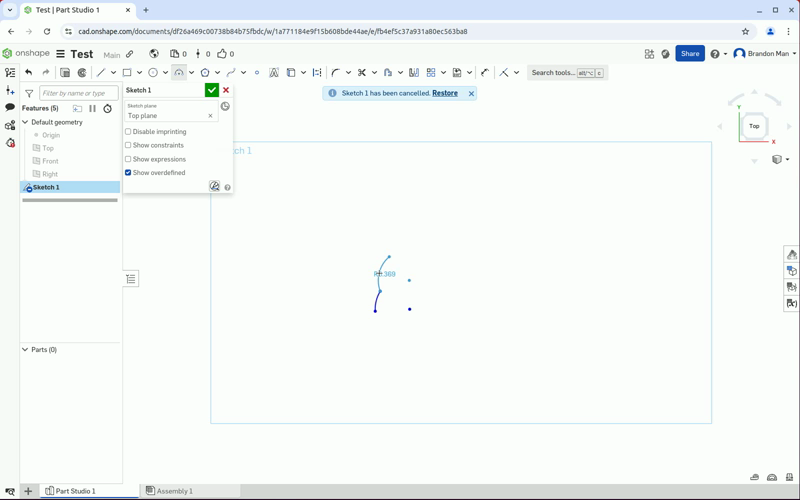
key_up(shift)
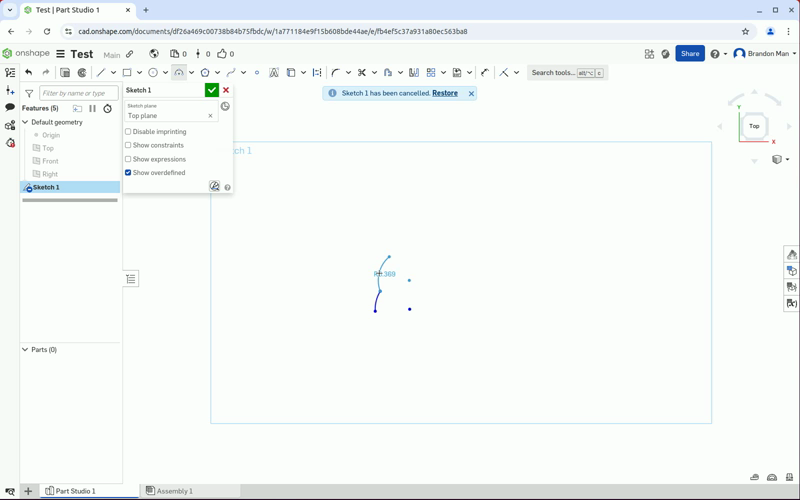
mouse_move(389, 256)
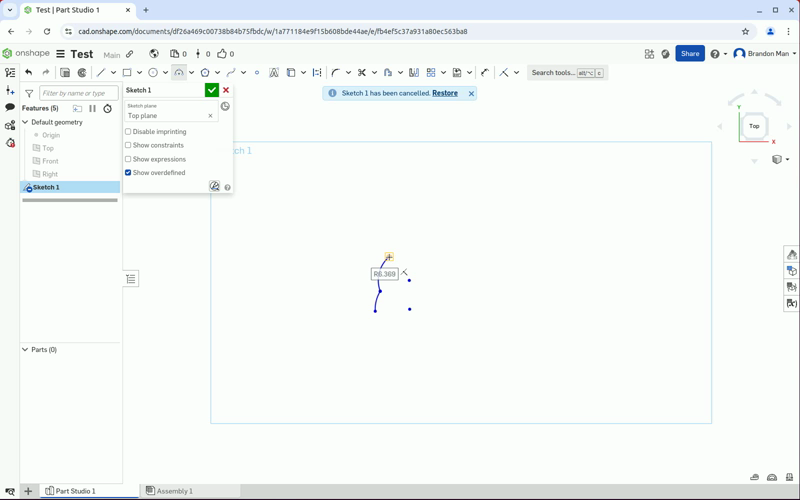
click(389, 256)
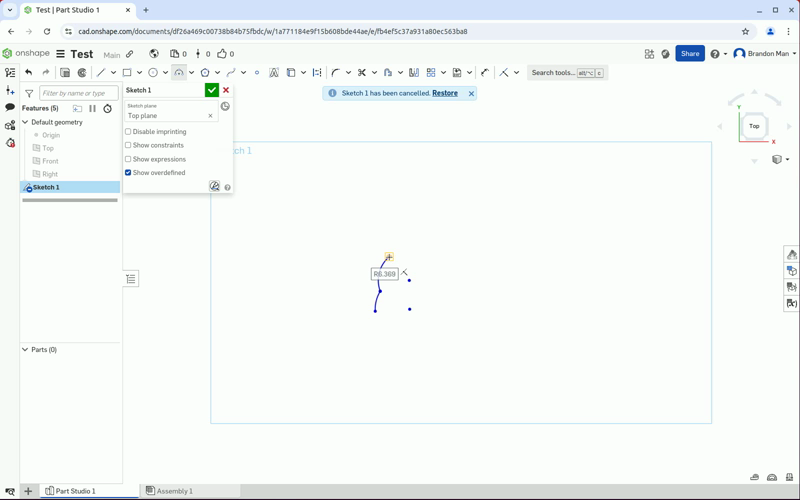
mouse_move(375, 311)
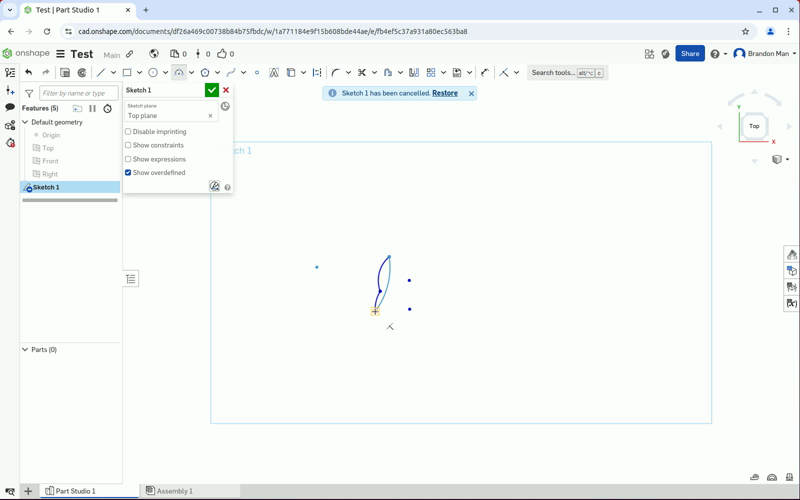
click(375, 311)
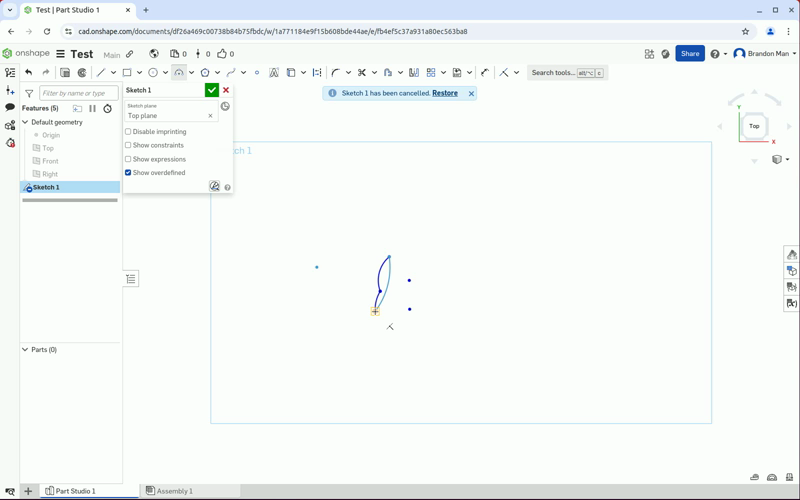
key_down(shift)
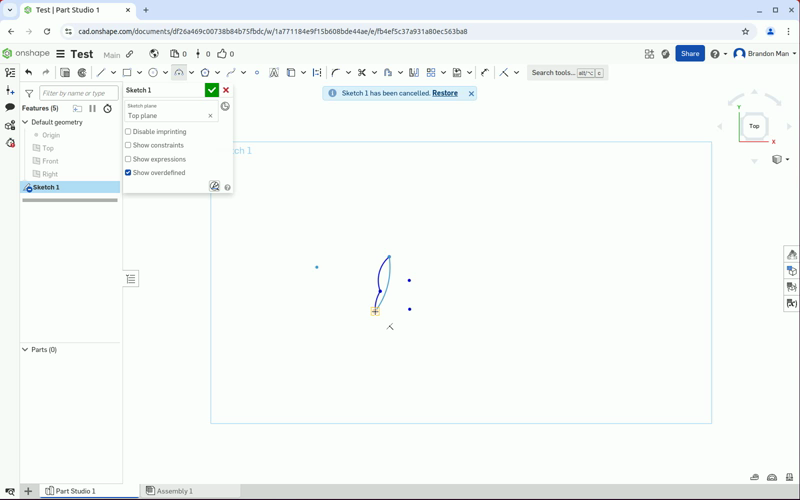
mouse_move(349, 275)
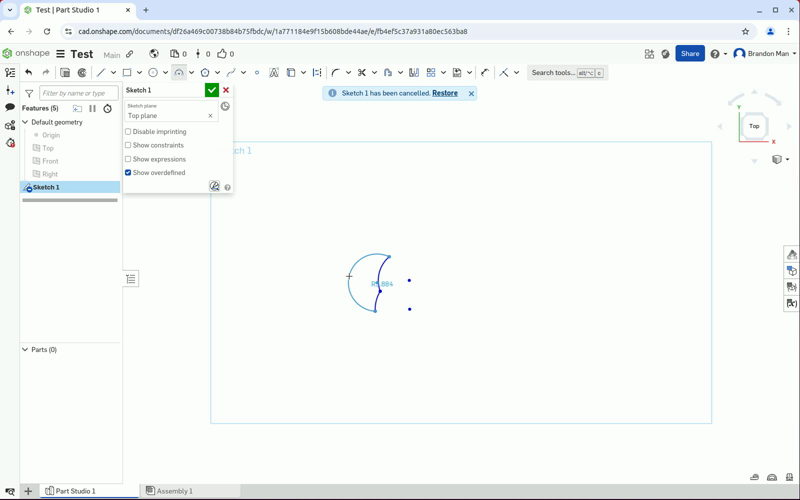
click(349, 275)
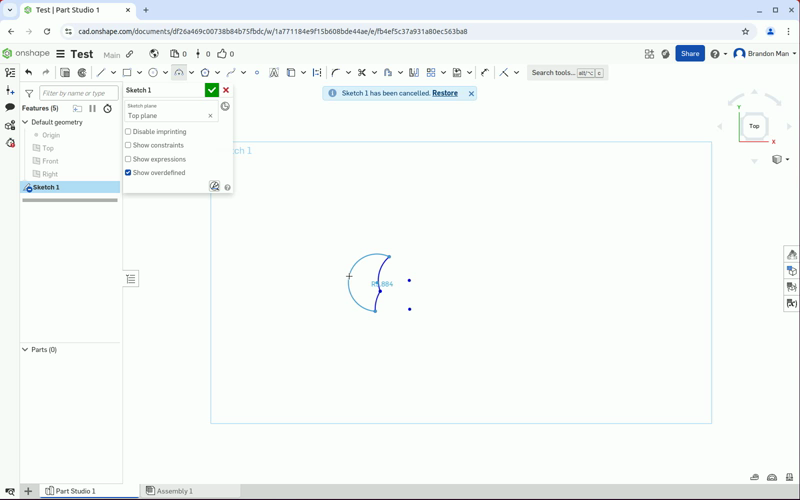
key_up(shift)
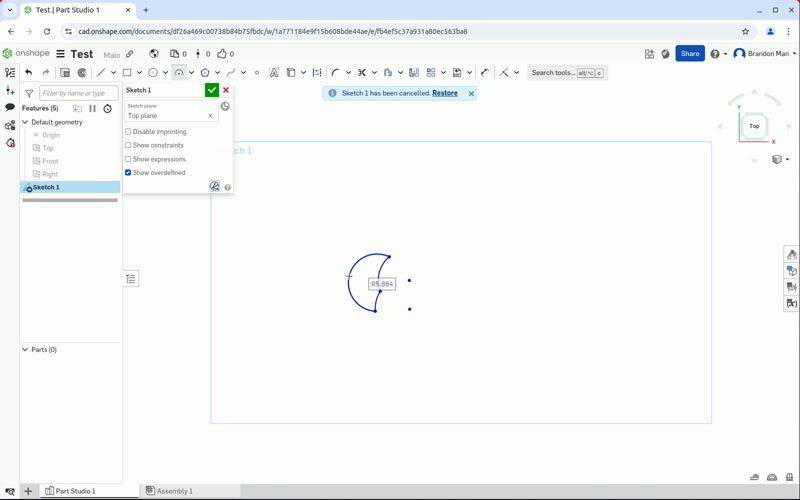
key(esc)
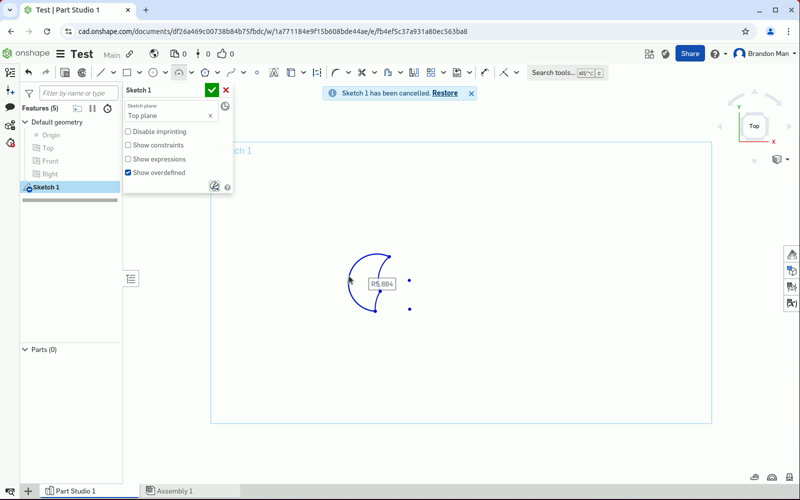
mouse_move(376, 275)
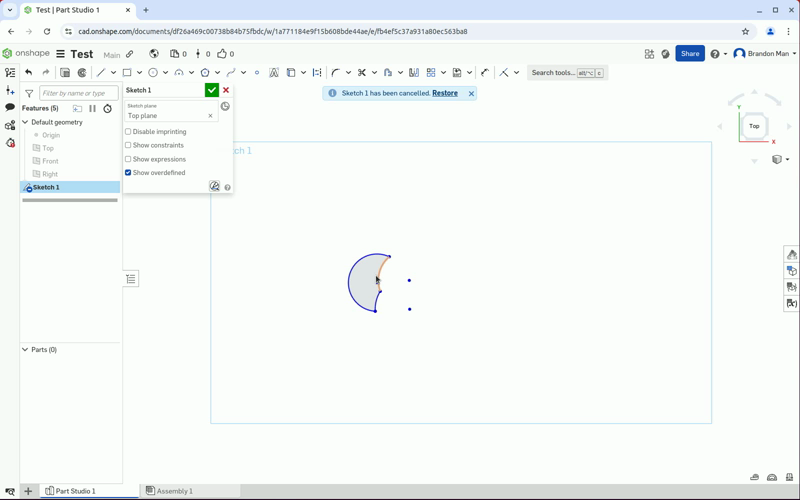
scroll(6)
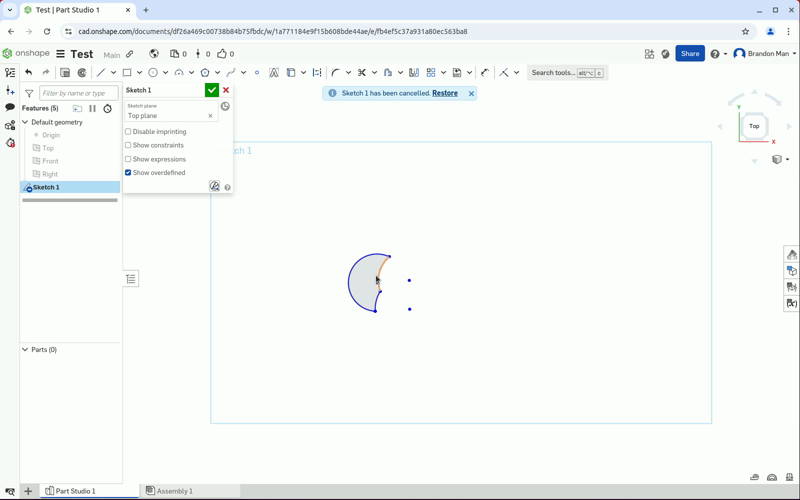
scroll(6)
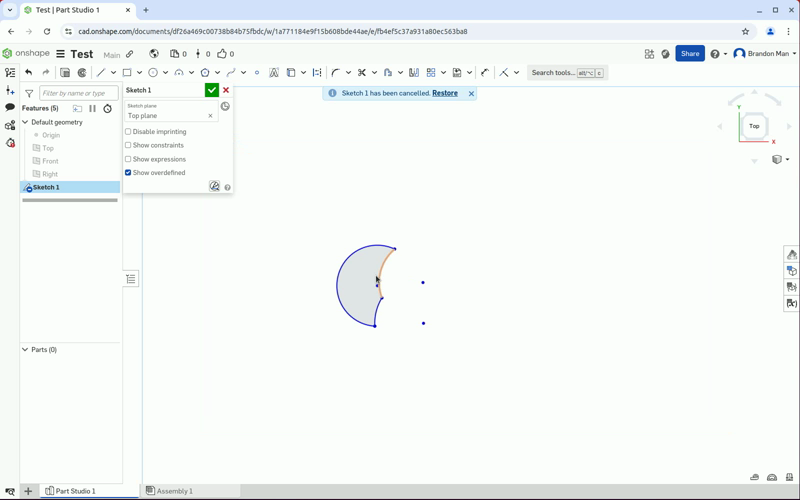
scroll(6)
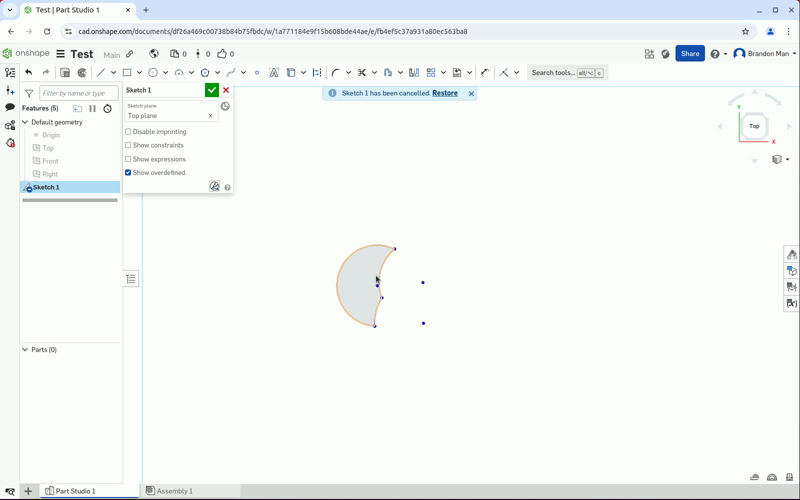
scroll(6)
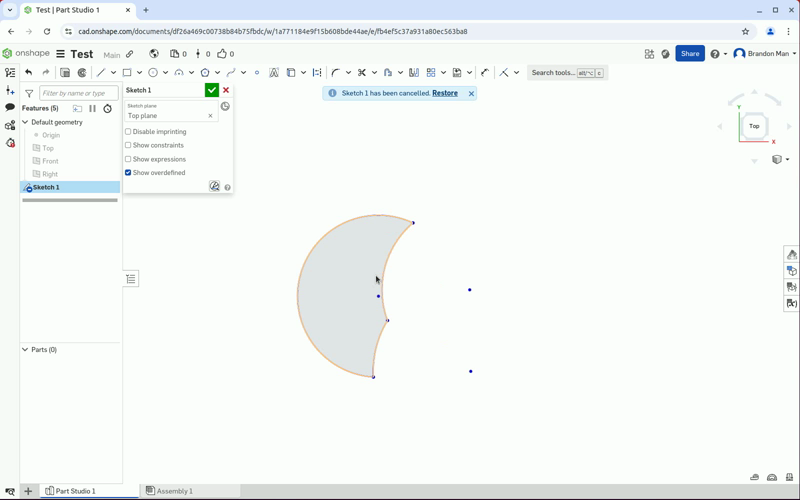
scroll(6)
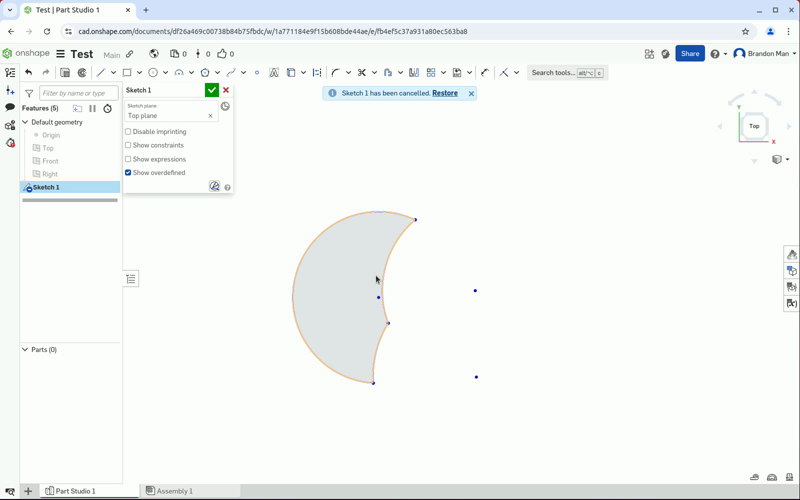
scroll(6)
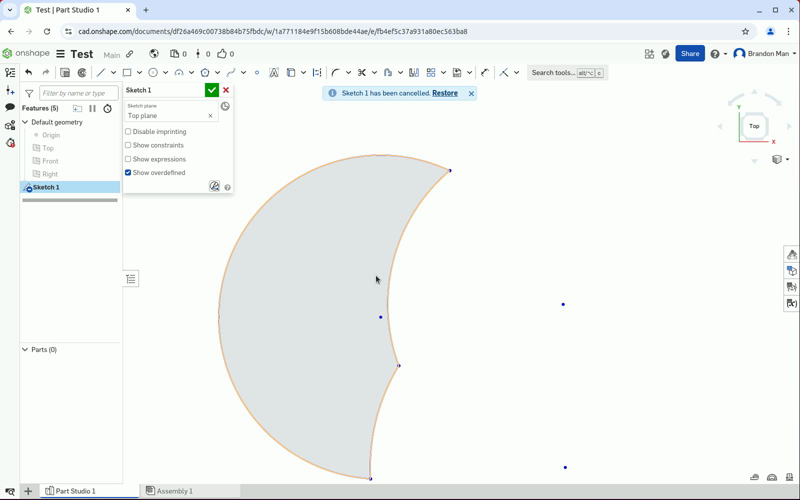
scroll(6)
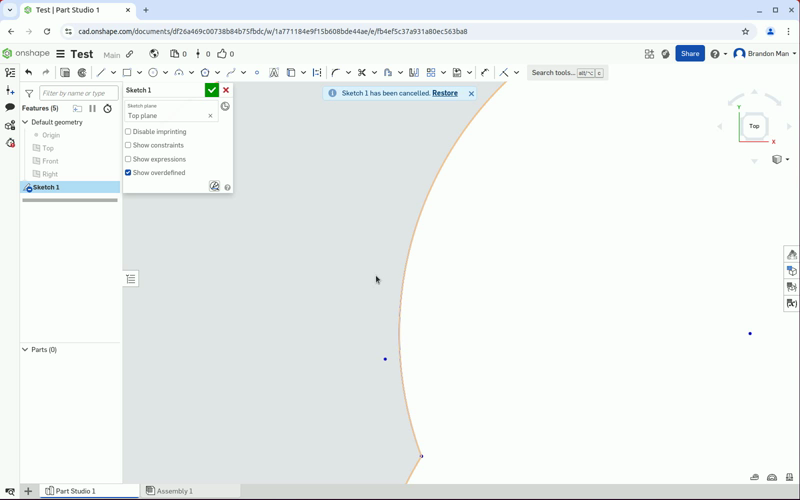
click(376, 275)
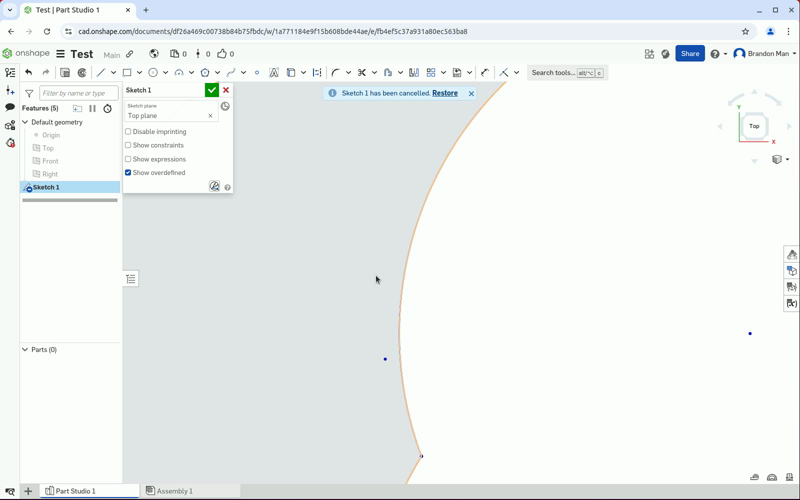
scroll(-6)
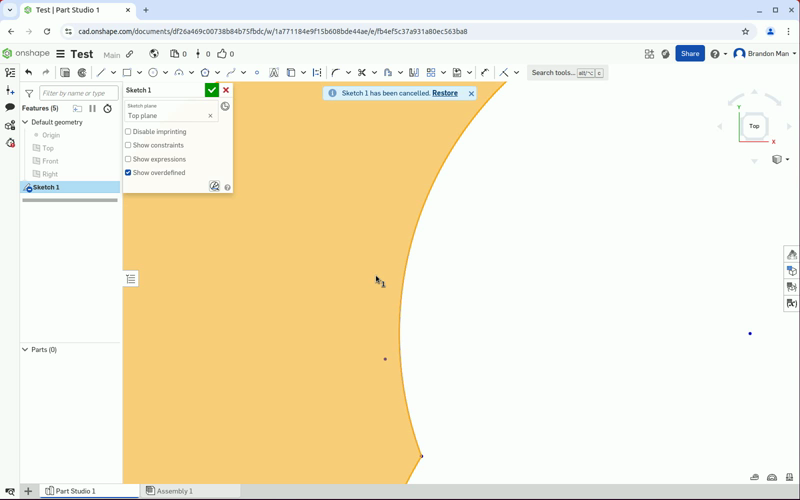
scroll(-6)
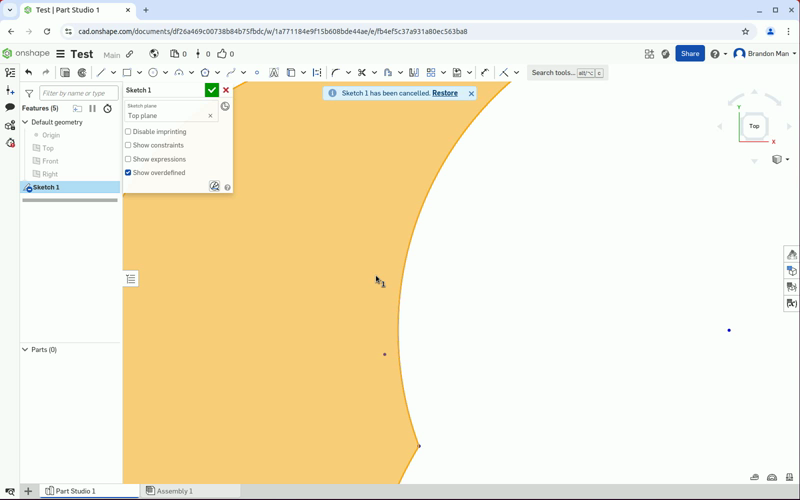
scroll(-6)
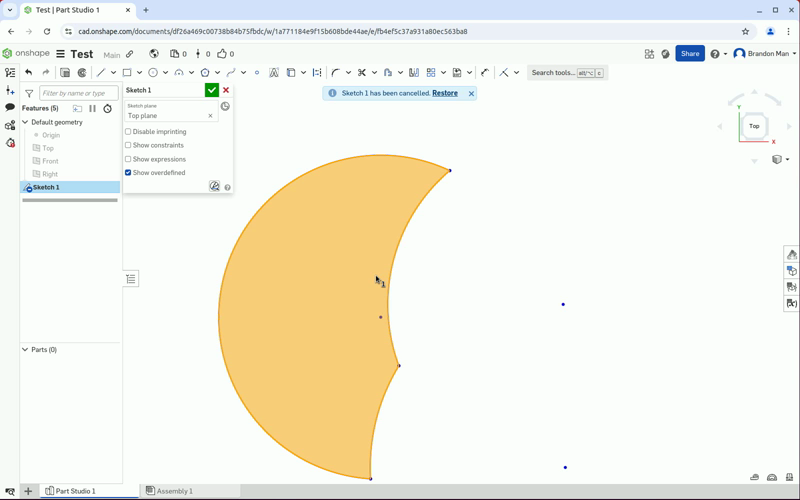
scroll(-6)
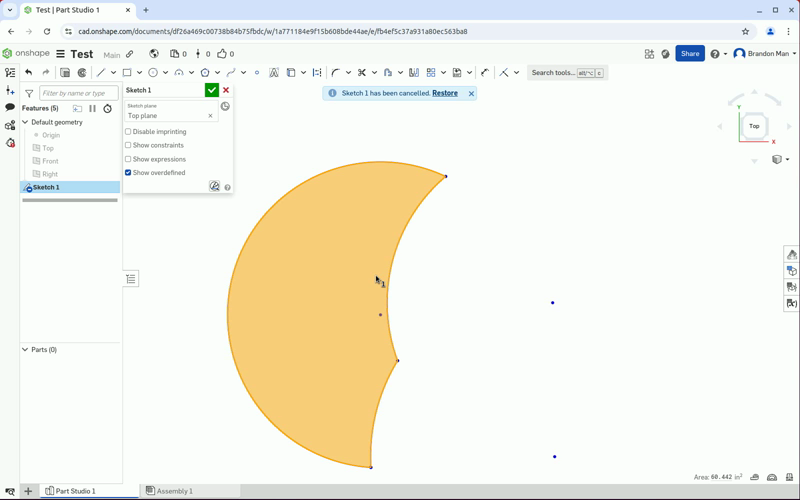
scroll(-6)
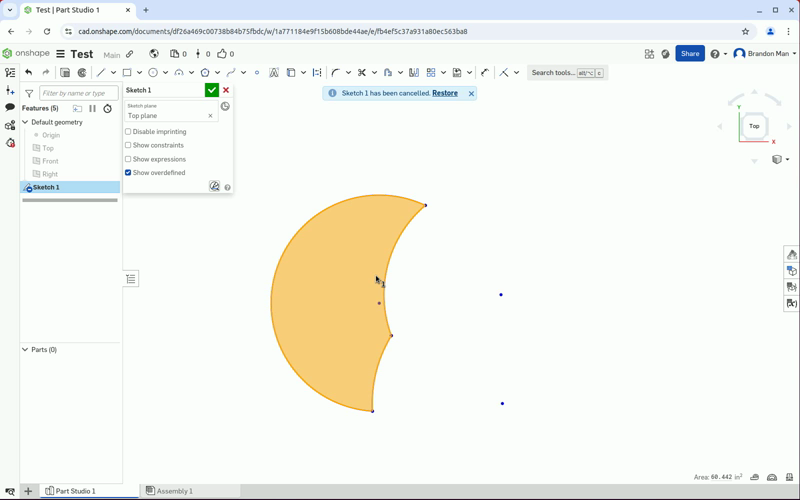
scroll(-6)
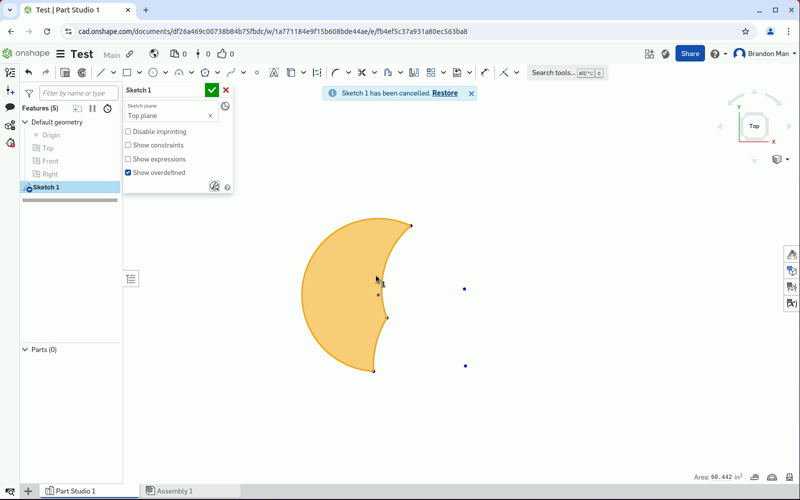
scroll(-6)
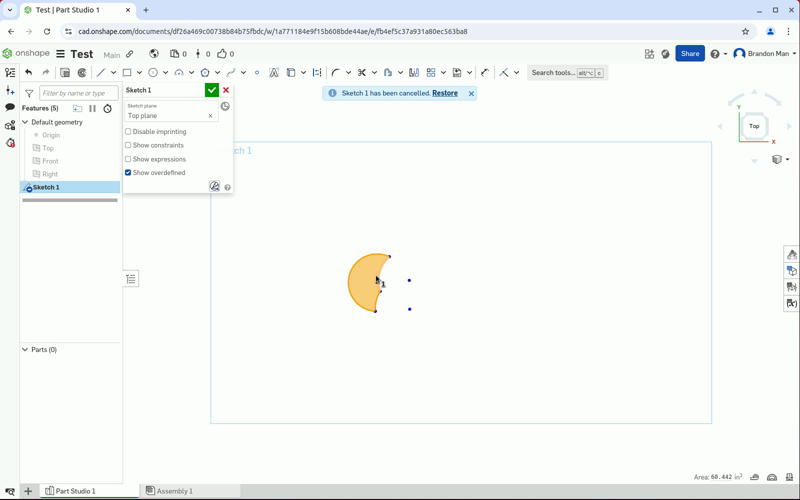
mouse_move(73, 352)
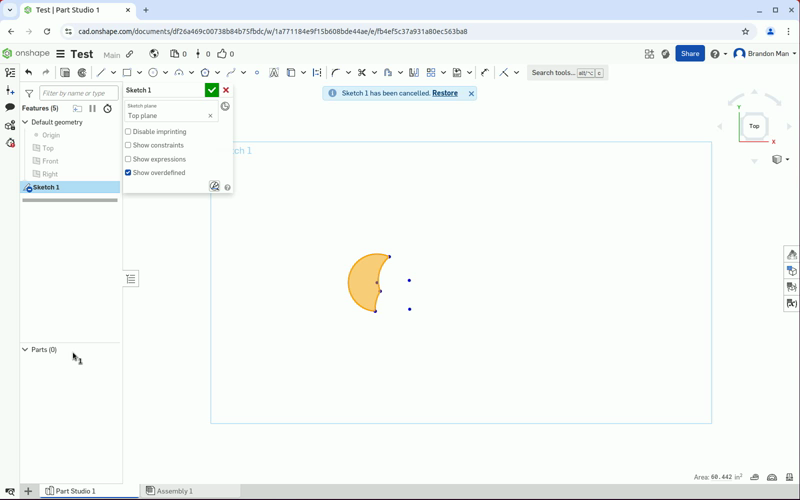
key(shift+y)
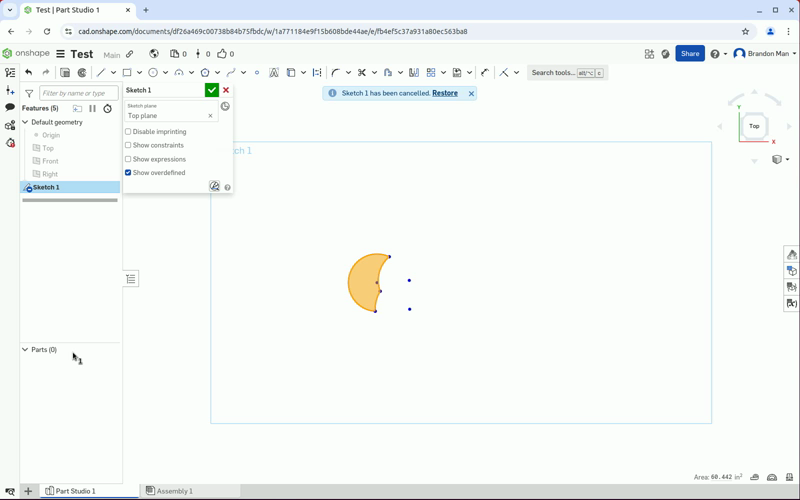
key(shift+e)
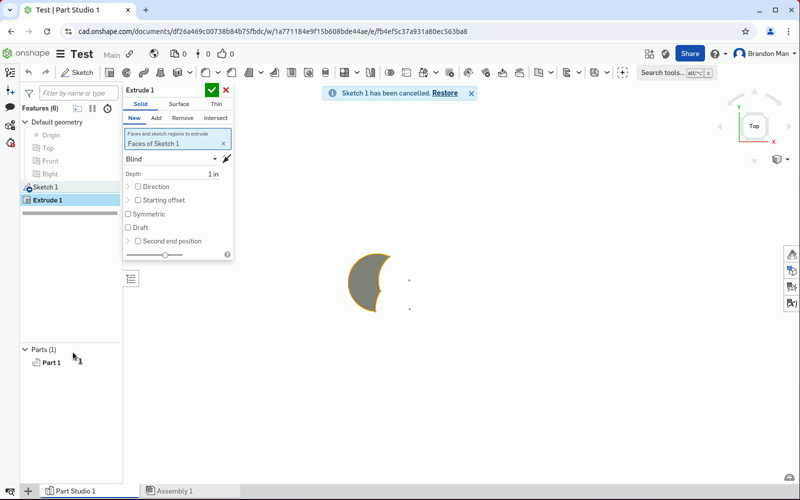
mouse_move(143, 106)
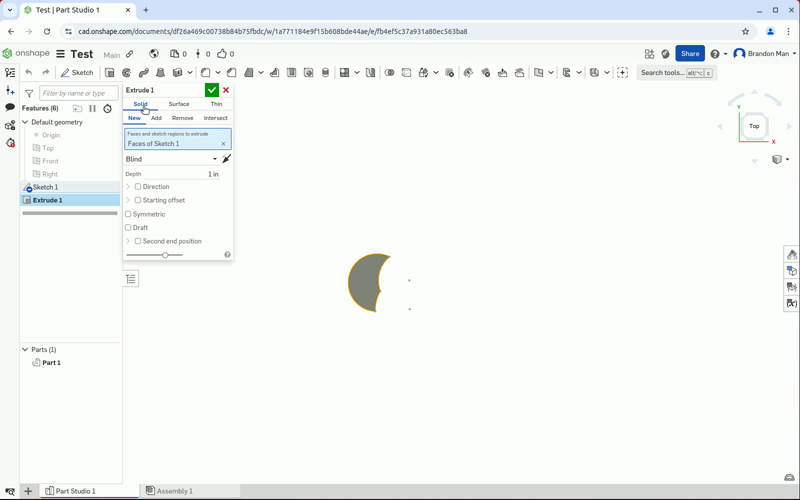
click(143, 106)
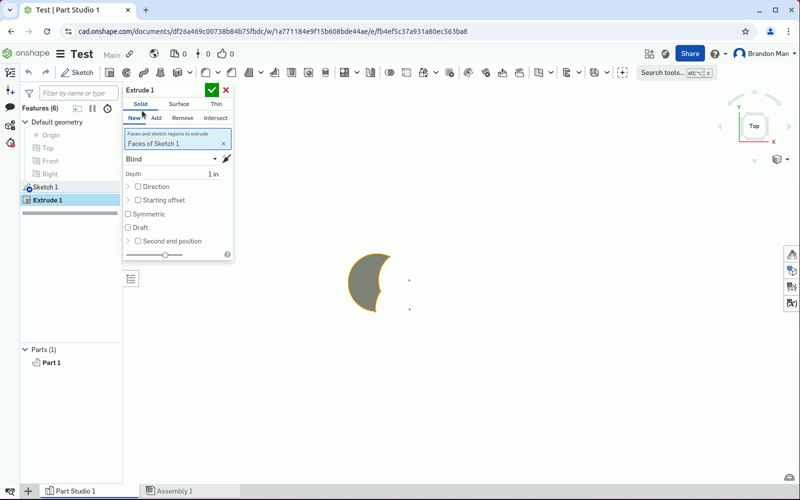
mouse_move(137, 120)
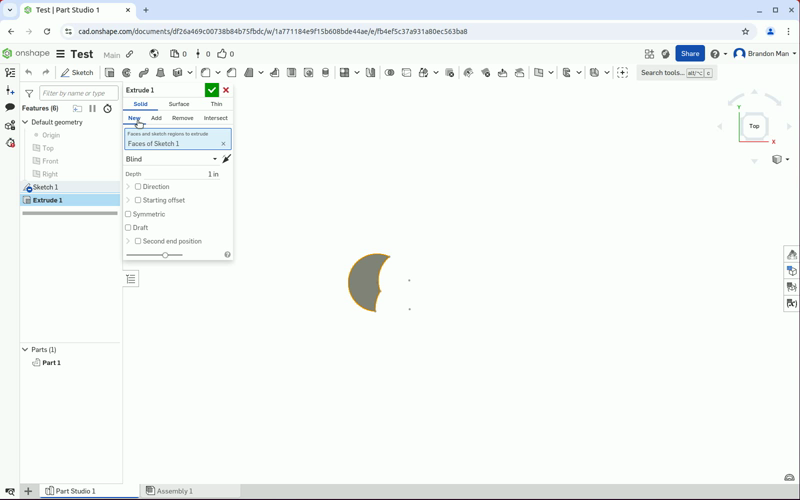
click(137, 120)
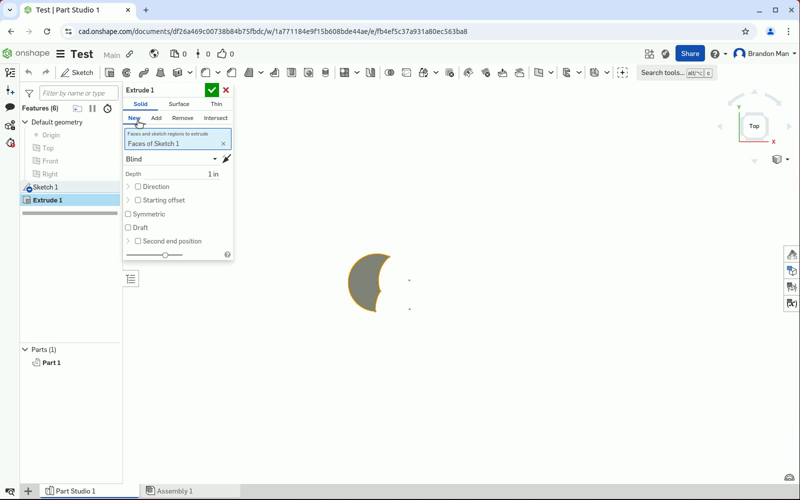
key(tab, 4)
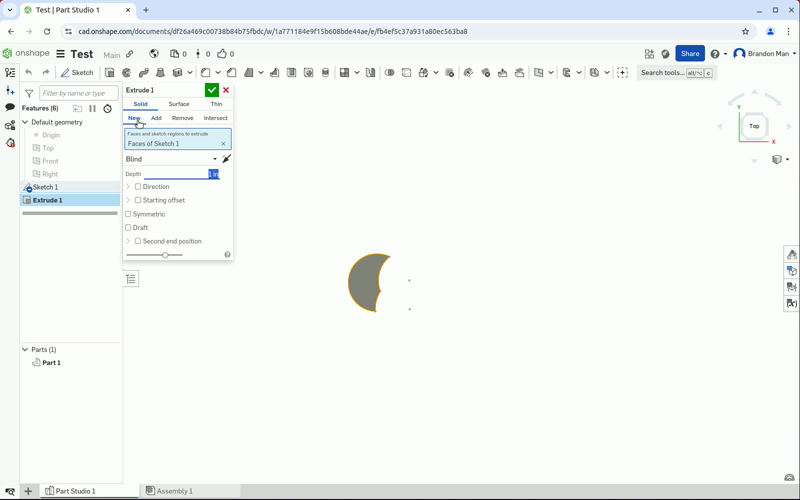
text(1.444)
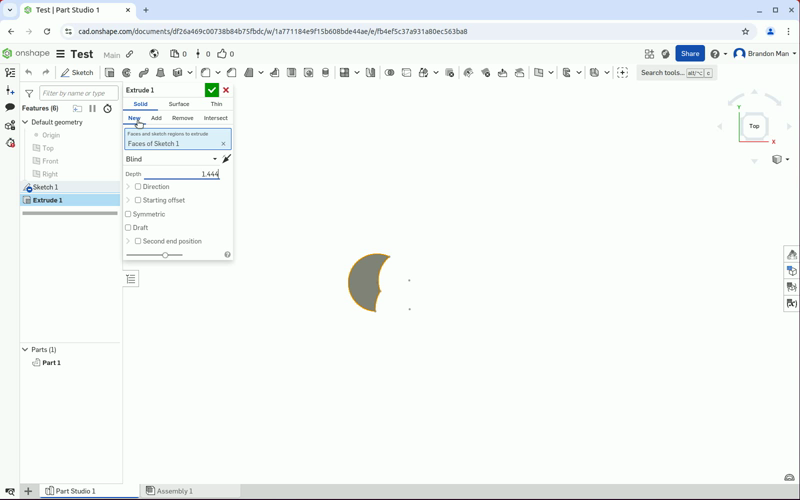
key(enter)
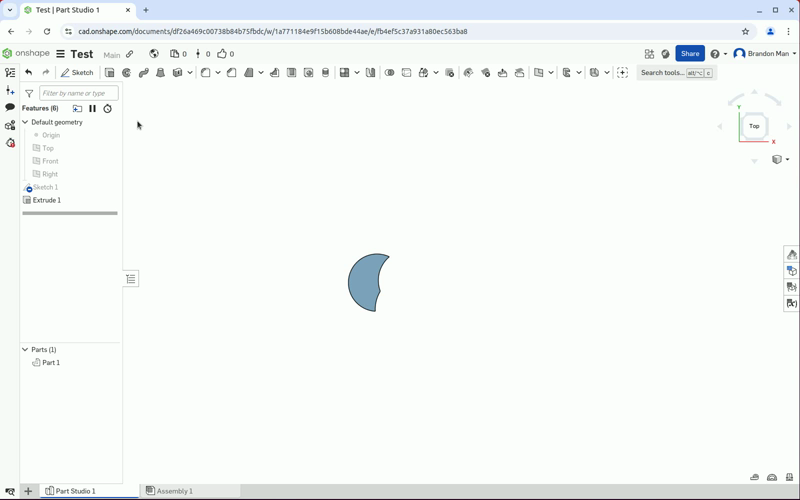
key(shift+h)
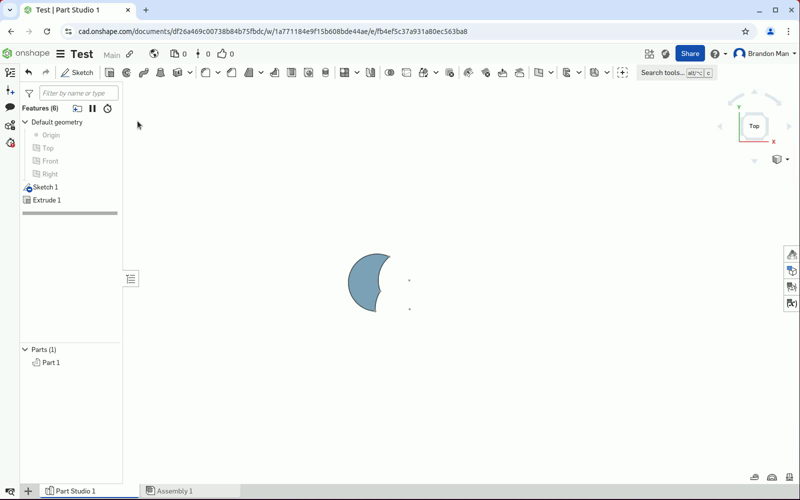
key(shift+h)
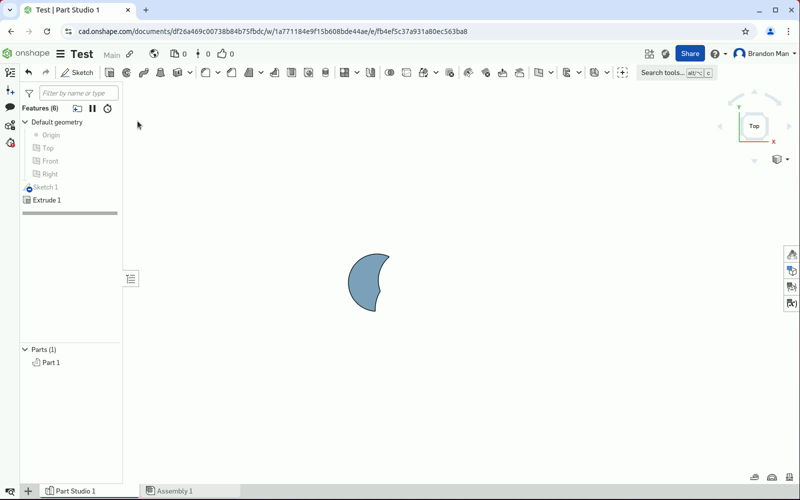
mouse_move(73, 189)
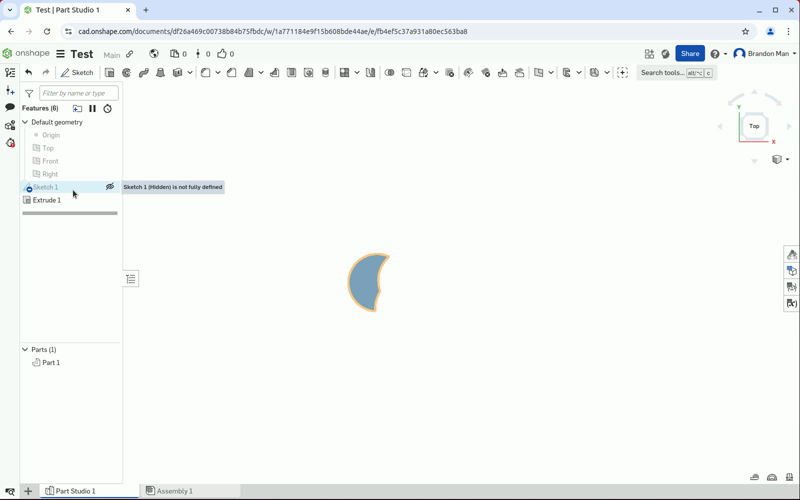
click(73, 189)
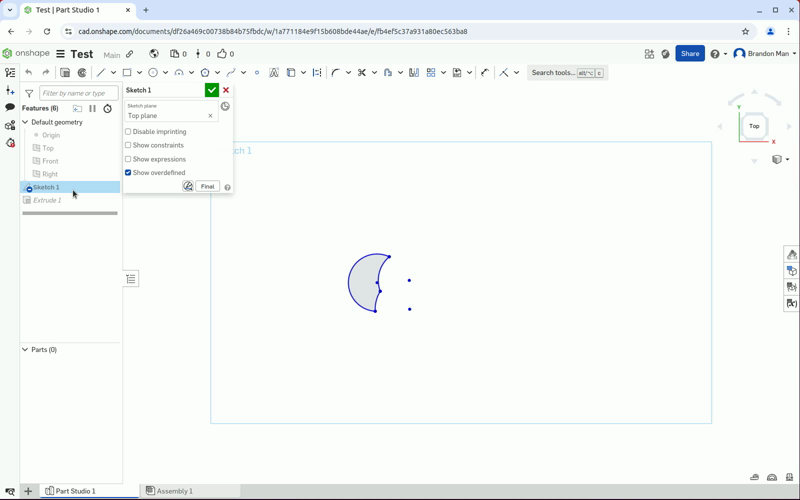
mouse_move(229, 92)
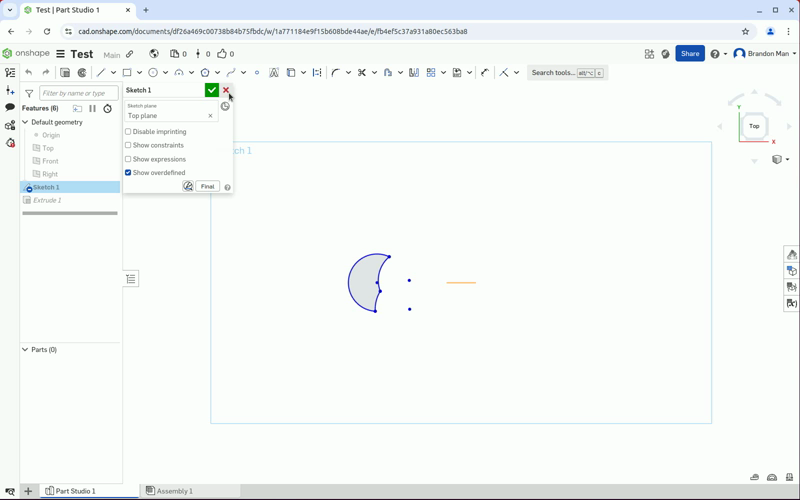
click(229, 92)
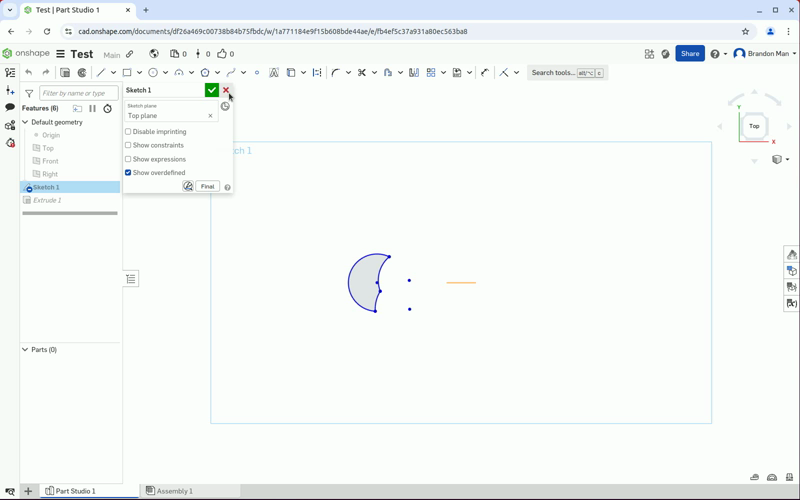
key(shift+s)
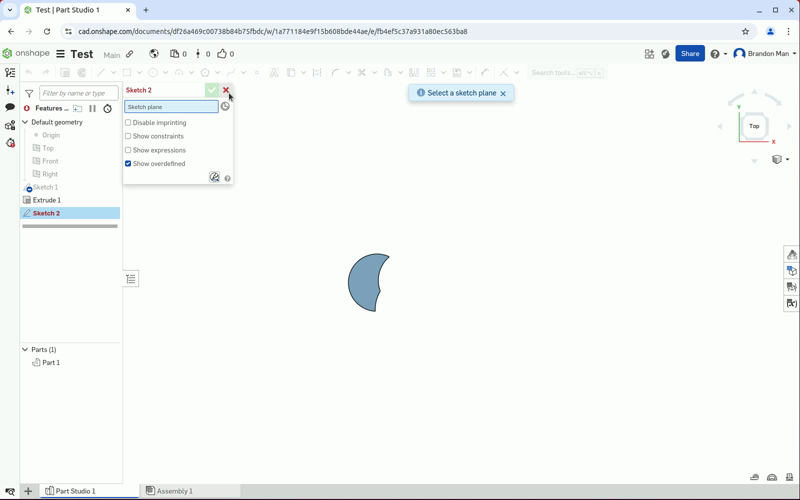
mouse_move(73, 150)
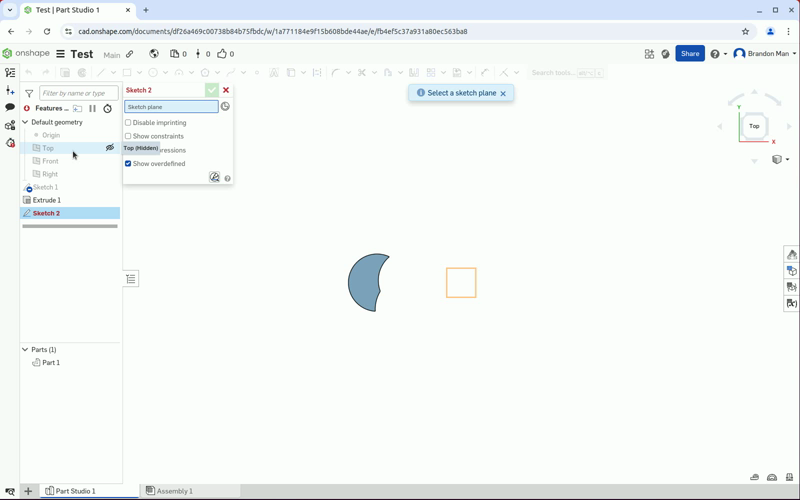
click(73, 150)
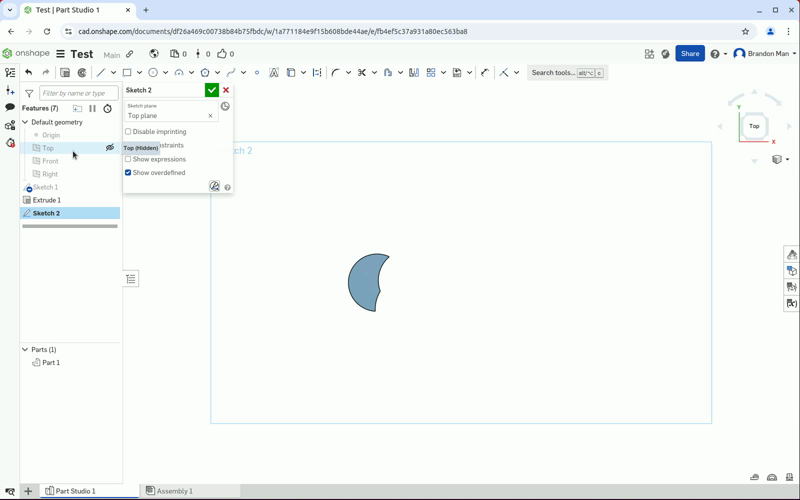
mouse_move(73, 352)
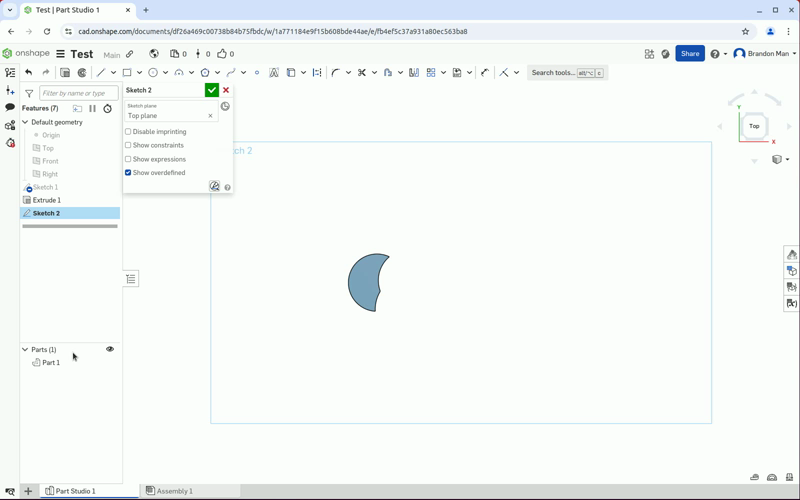
key(y)
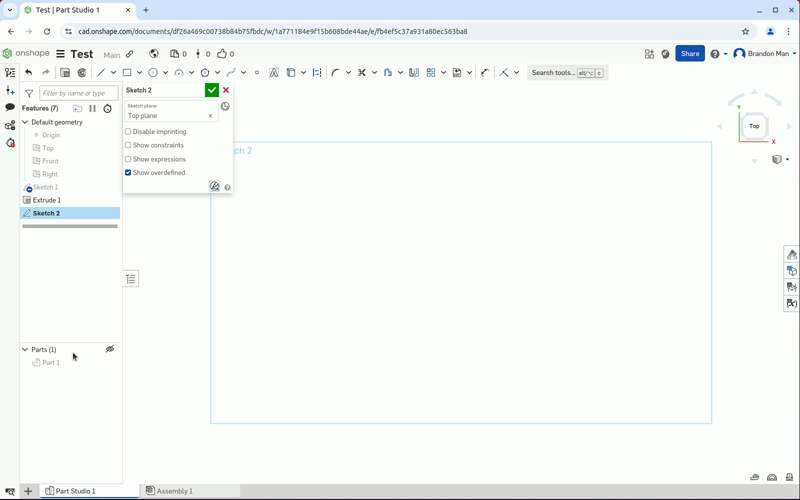
key(a)
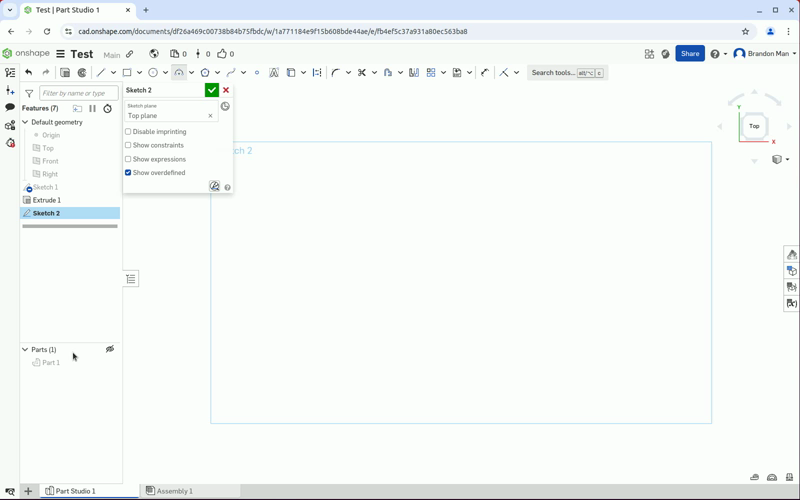
key_down(shift)
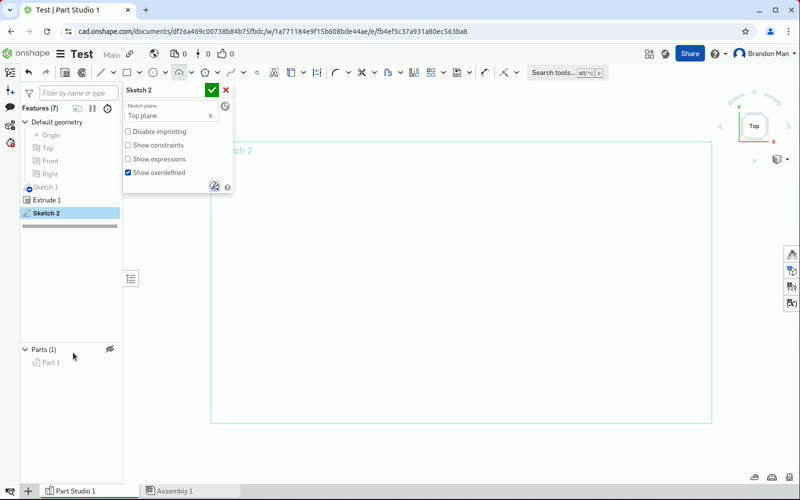
mouse_move(375, 311)
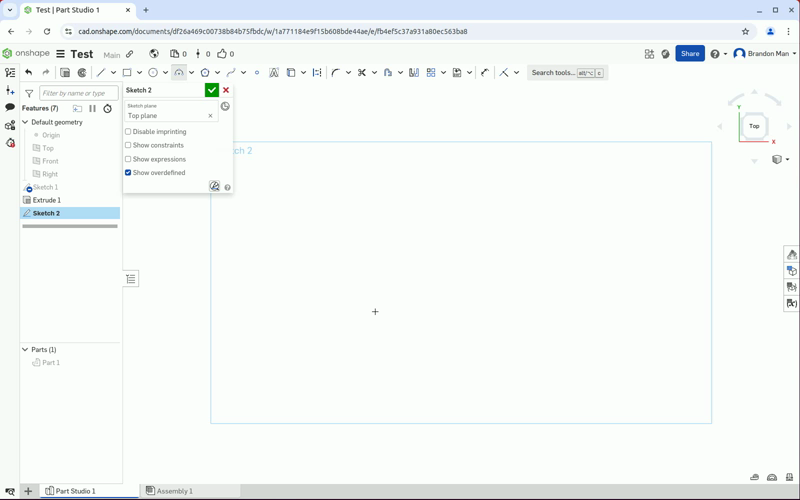
click(375, 311)
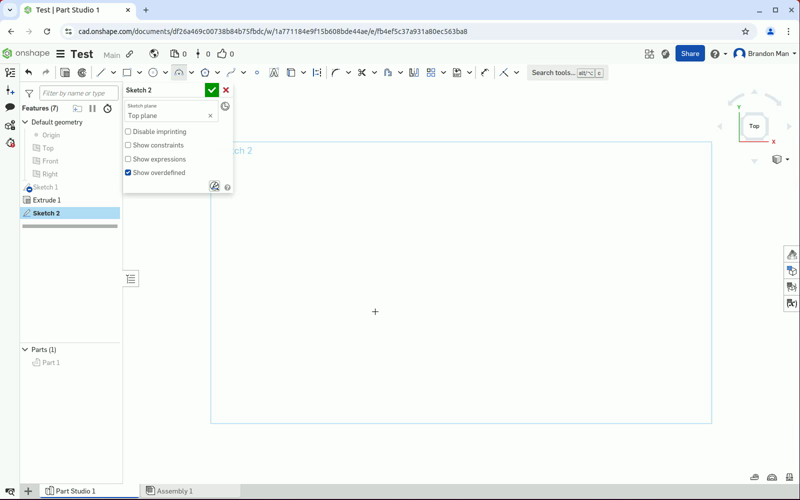
key_up(shift)
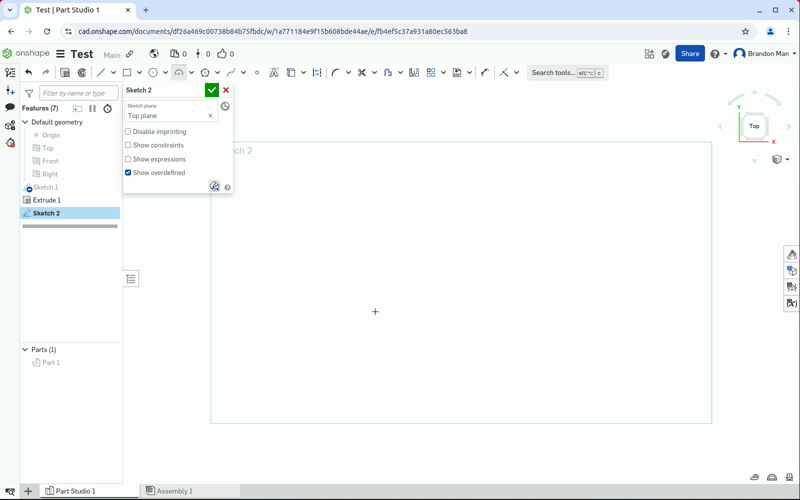
key_down(shift)
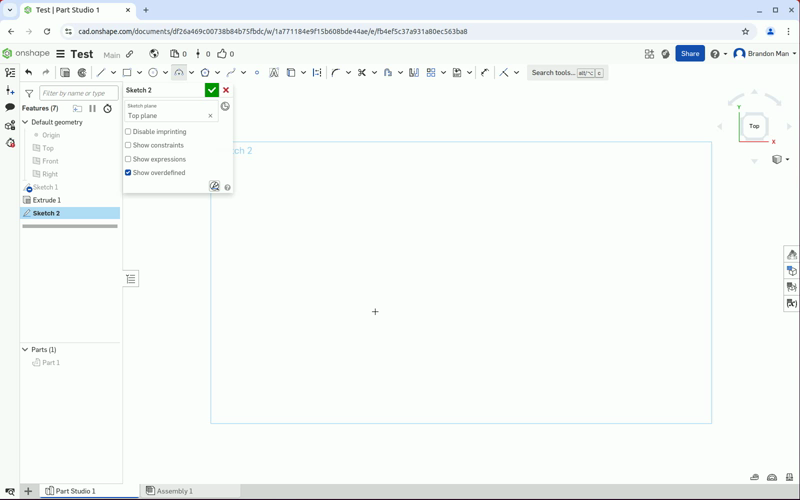
mouse_move(380, 291)
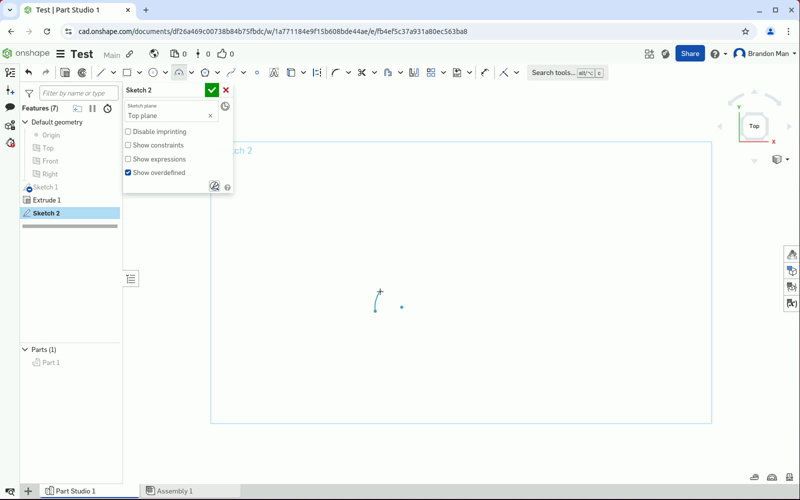
click(380, 291)
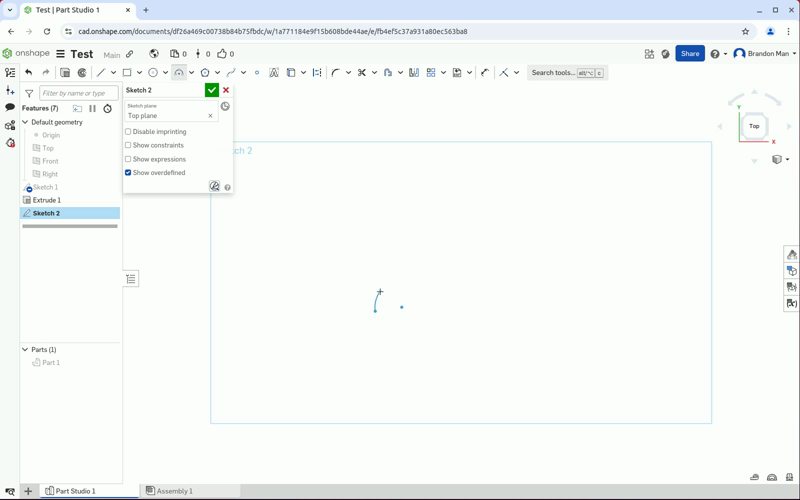
mouse_move(376, 300)
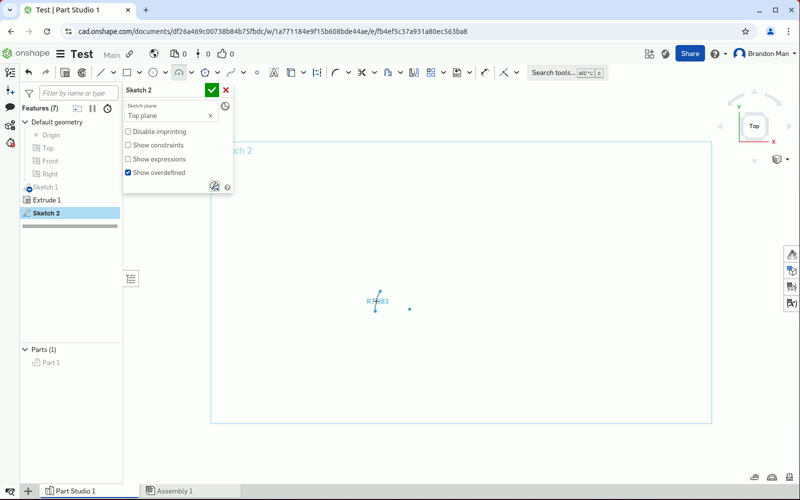
click(376, 300)
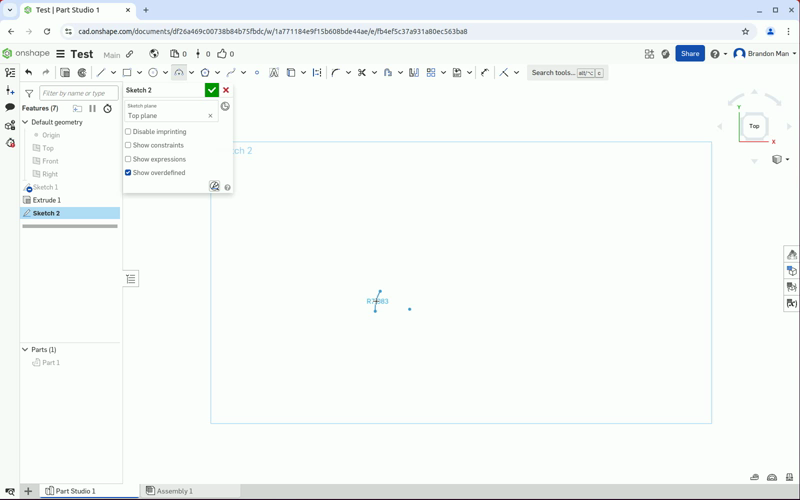
key_up(shift)
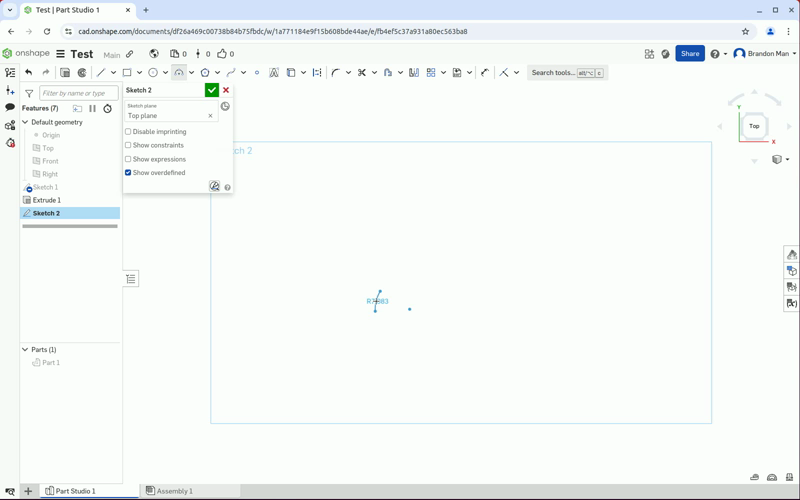
mouse_move(380, 291)
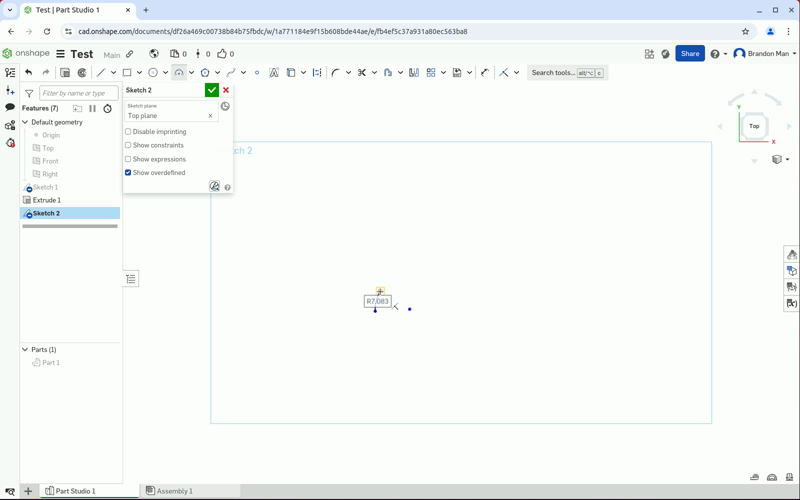
click(380, 291)
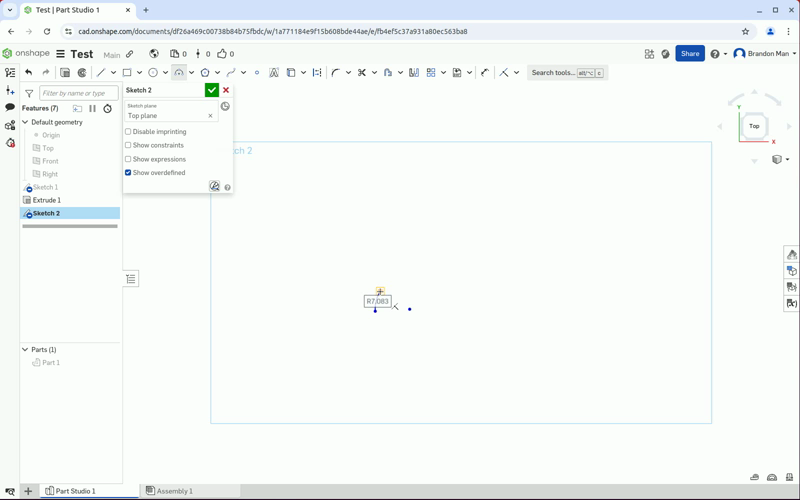
key_down(shift)
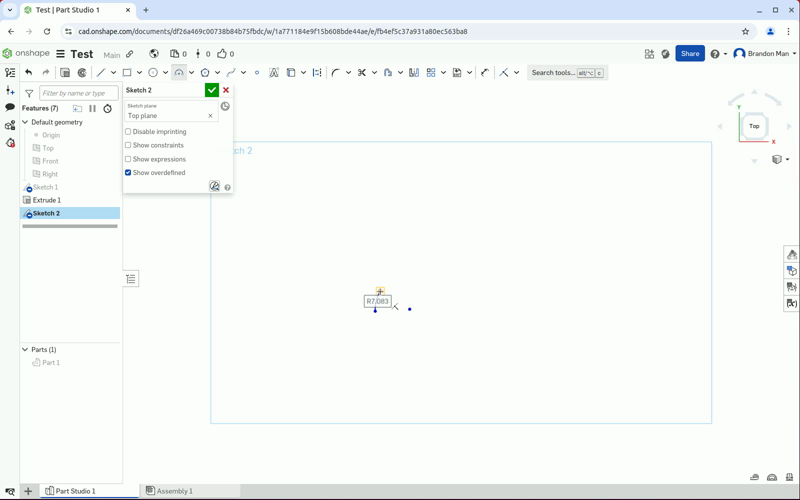
mouse_move(389, 256)
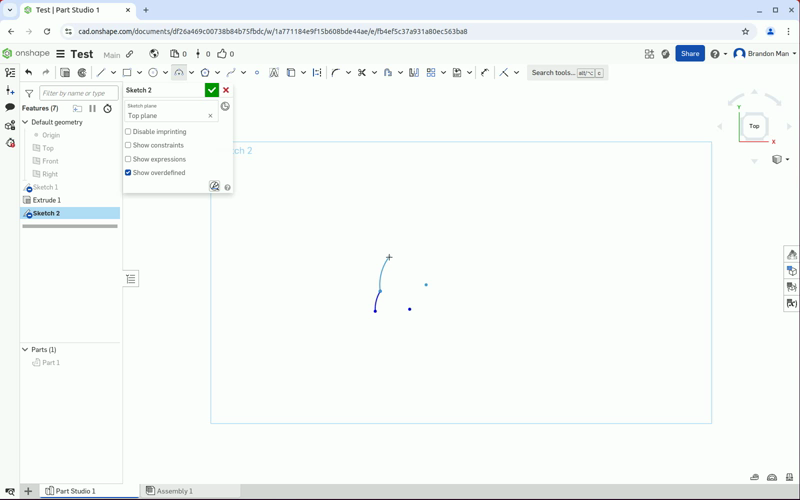
click(389, 256)
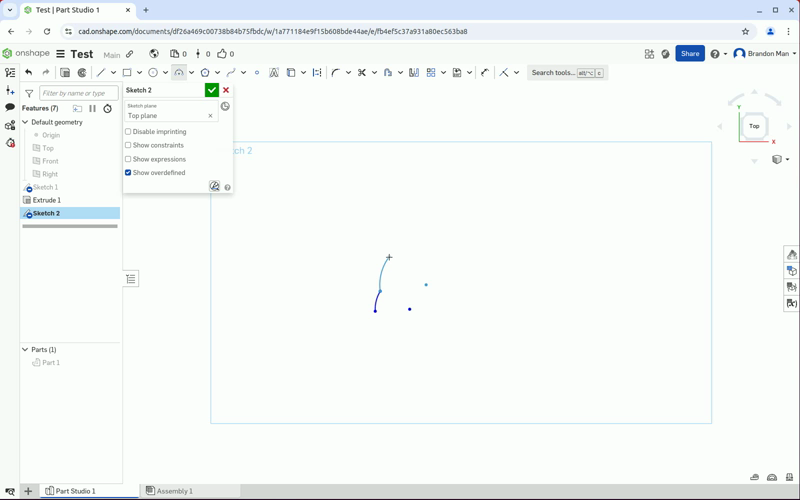
mouse_move(379, 272)
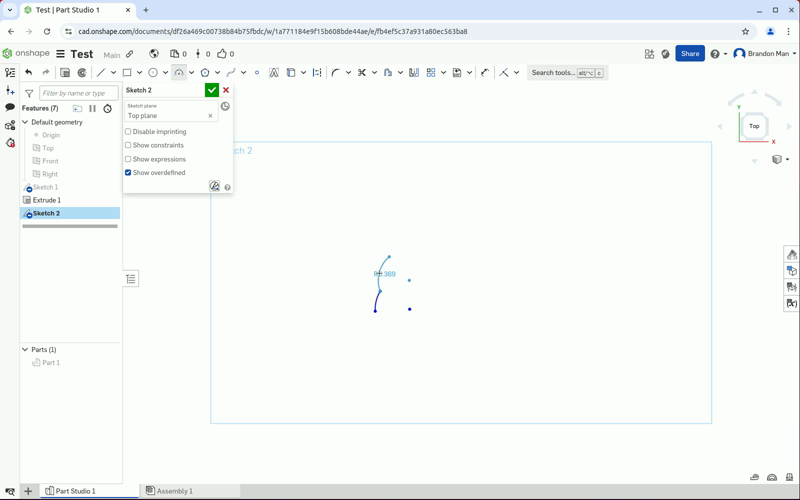
click(379, 272)
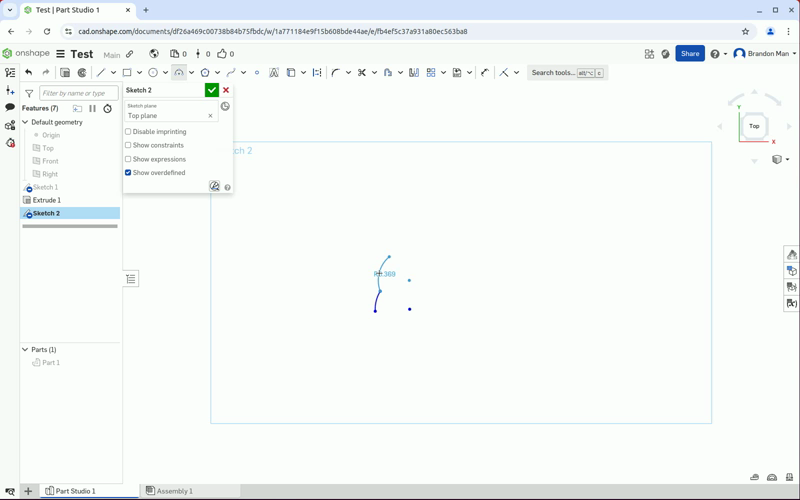
key_up(shift)
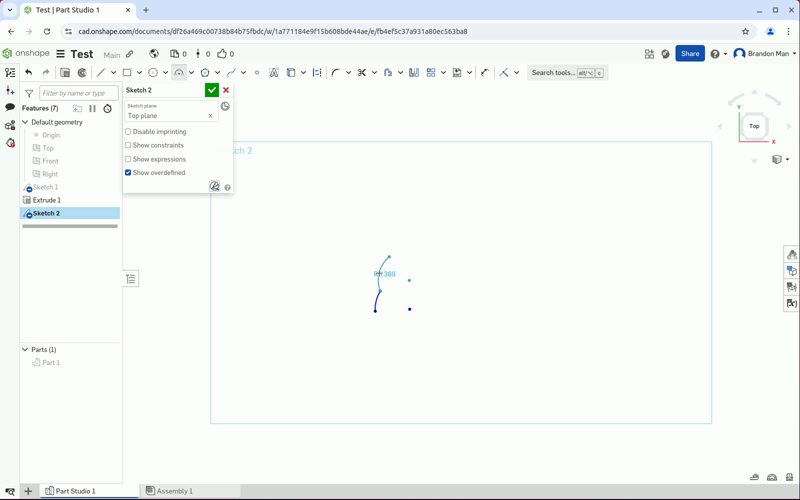
mouse_move(389, 256)
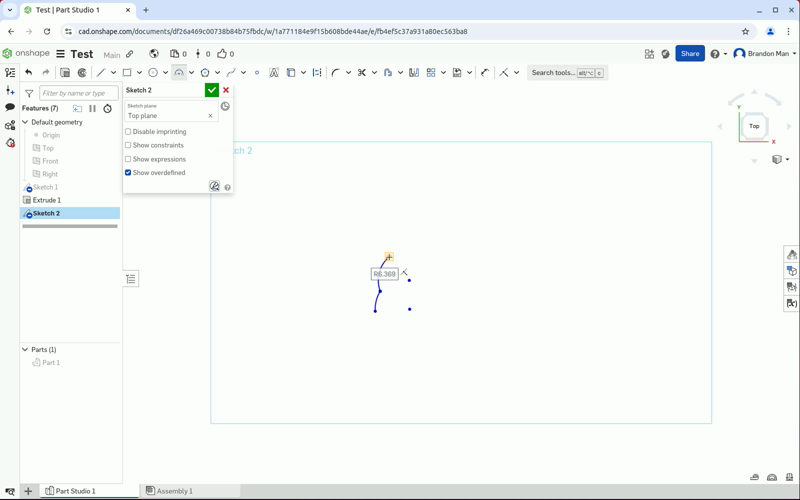
click(389, 256)
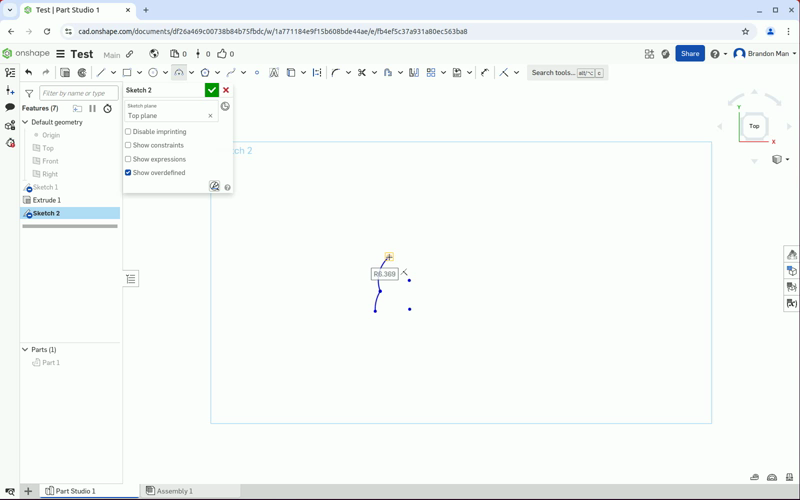
mouse_move(375, 311)
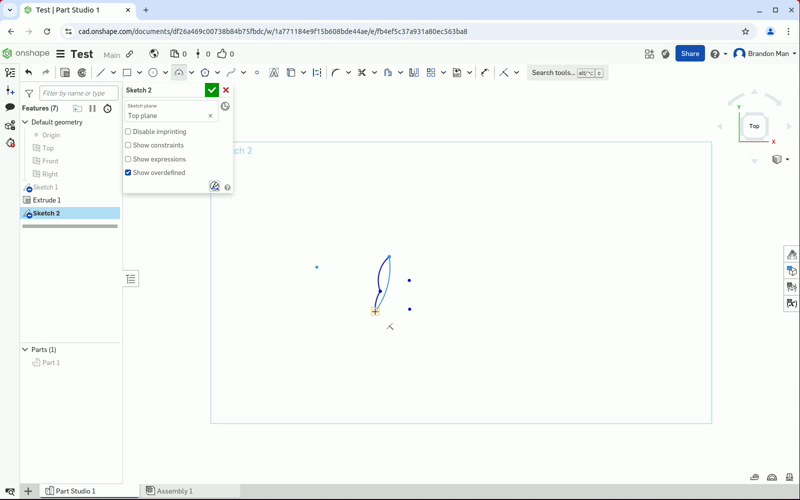
click(375, 311)
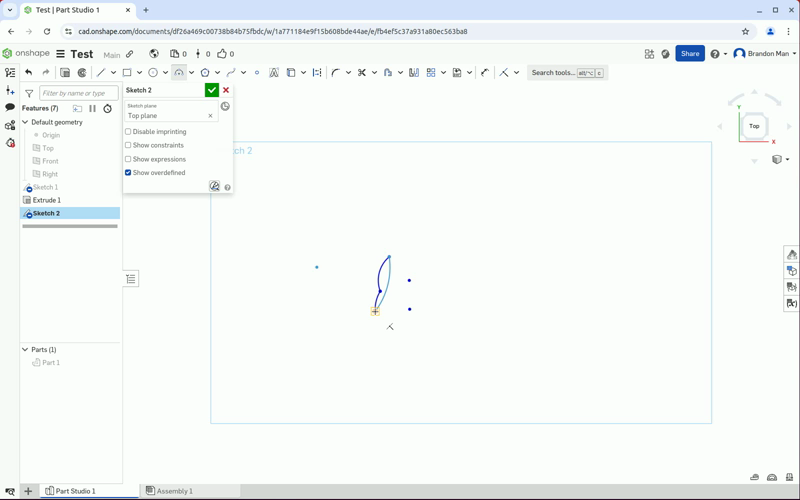
key_down(shift)
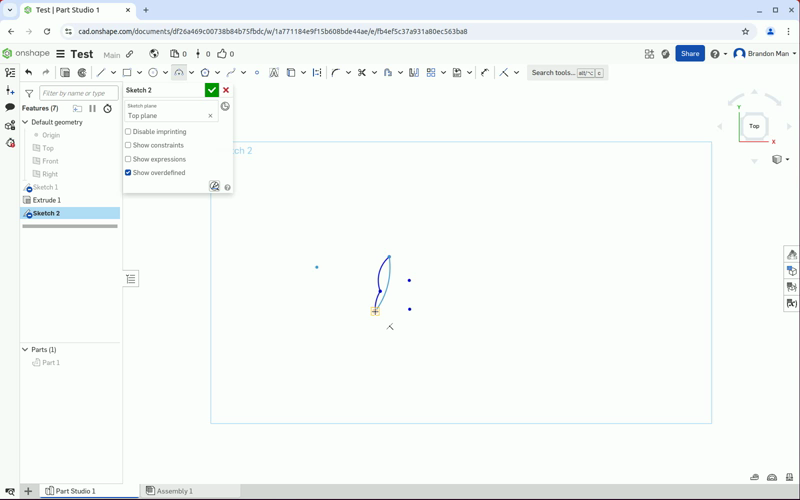
mouse_move(349, 275)
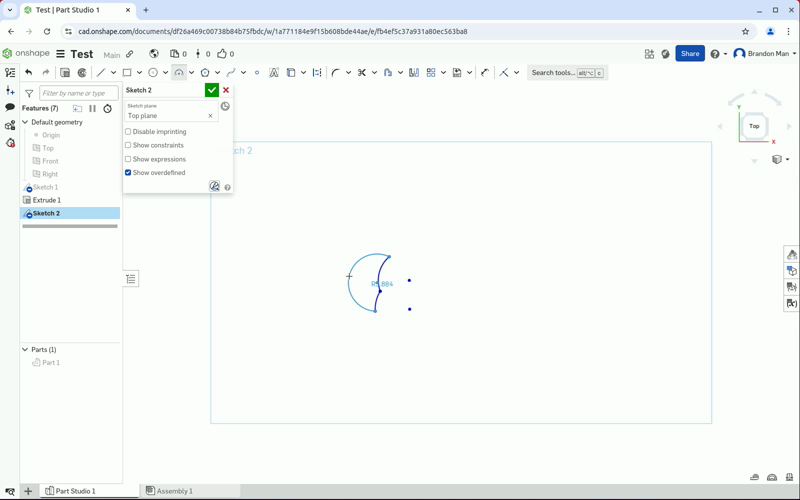
click(349, 275)
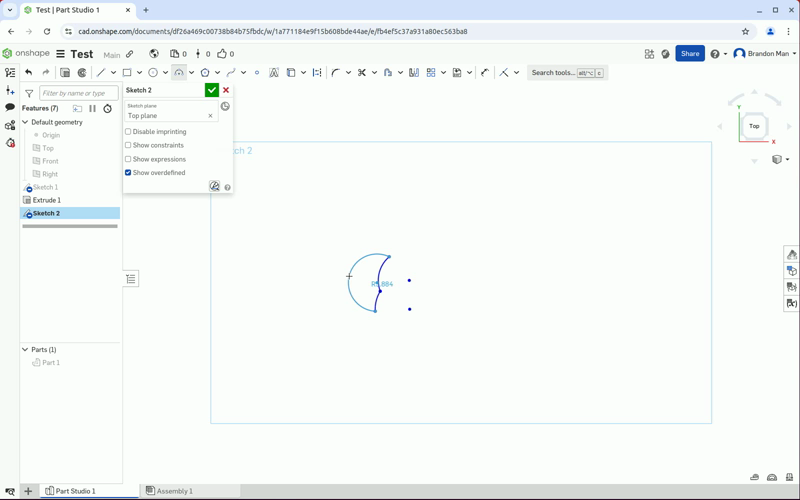
key_up(shift)
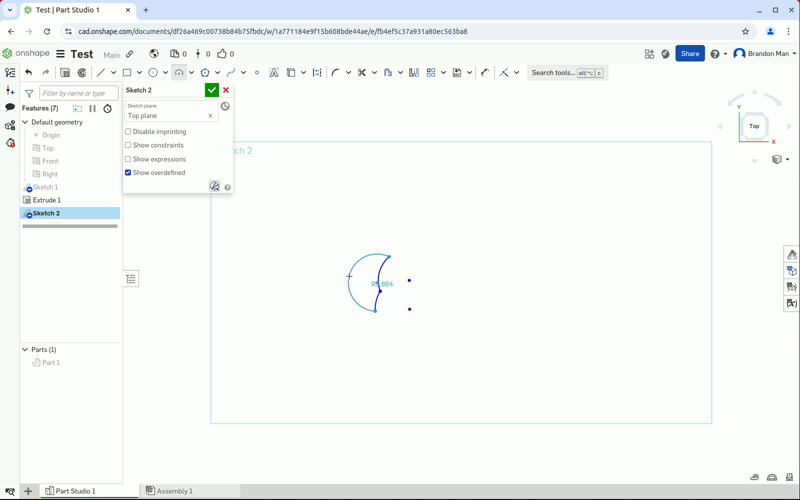
key(esc)
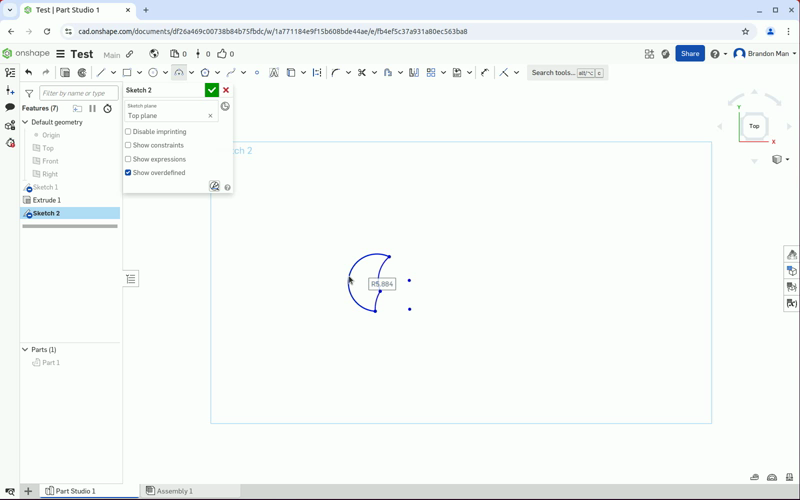
mouse_move(352, 290)
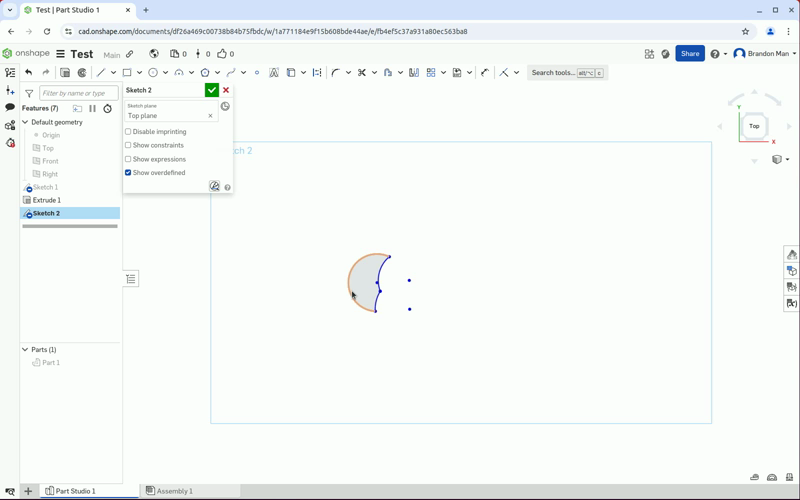
scroll(6)
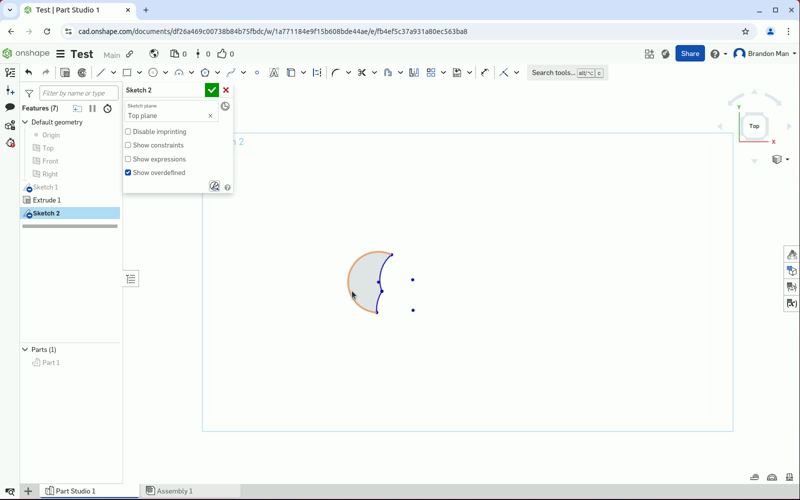
scroll(6)
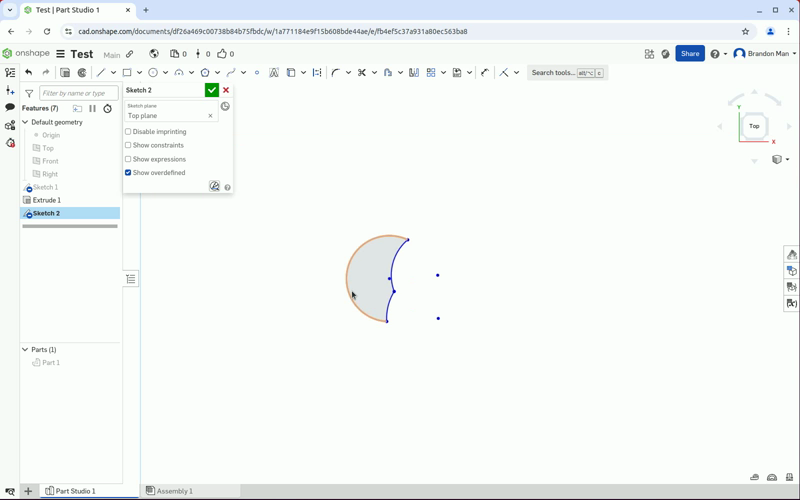
scroll(6)
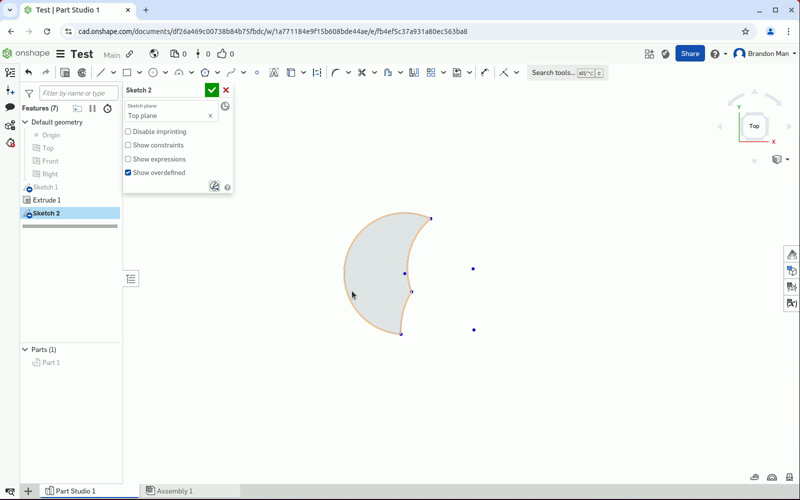
scroll(6)
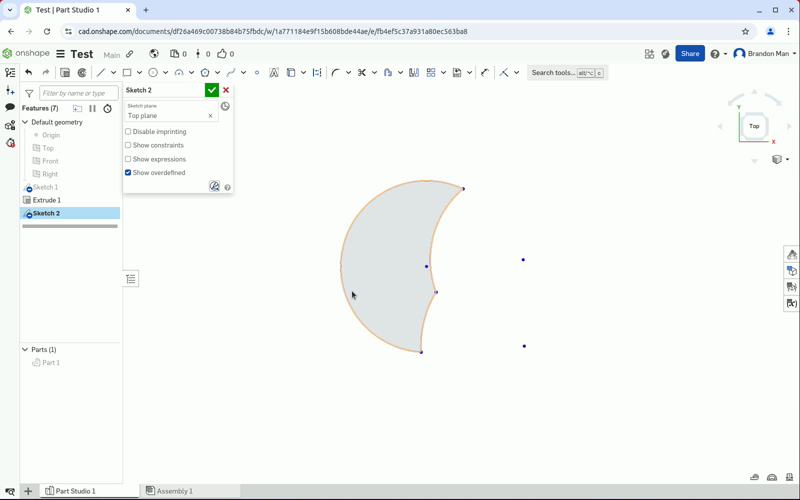
scroll(6)
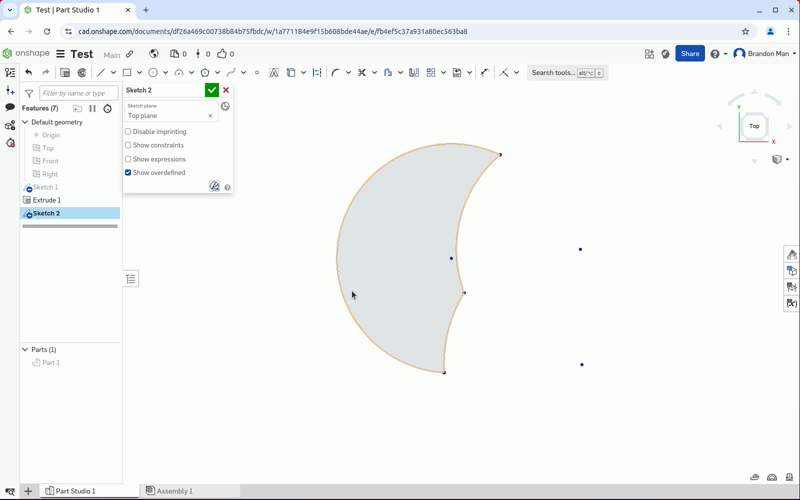
scroll(6)
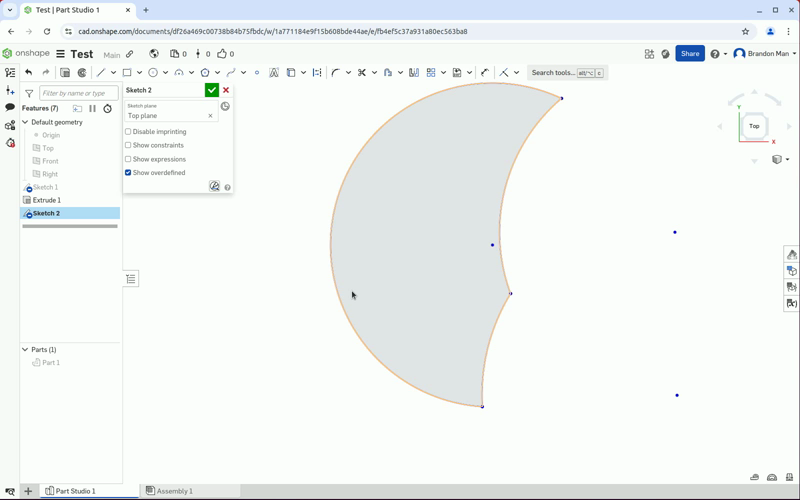
scroll(6)
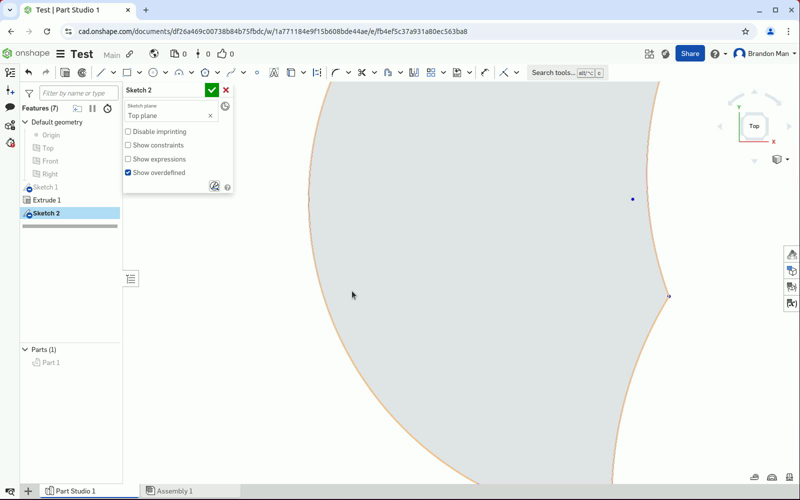
click(352, 290)
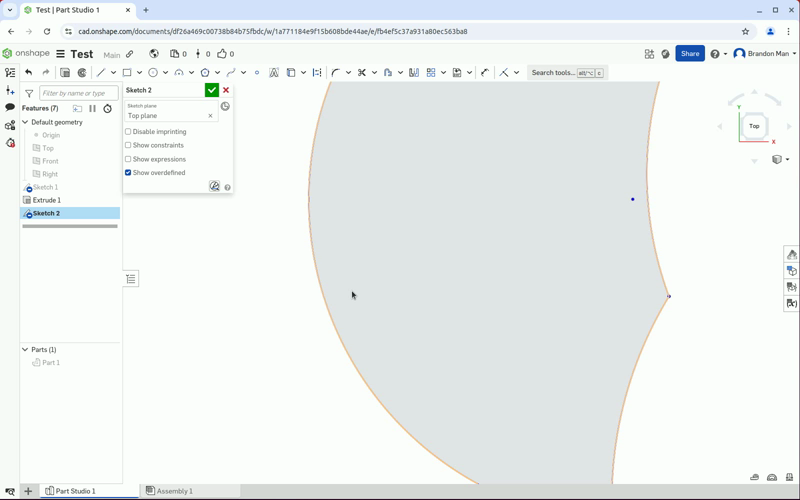
scroll(-6)
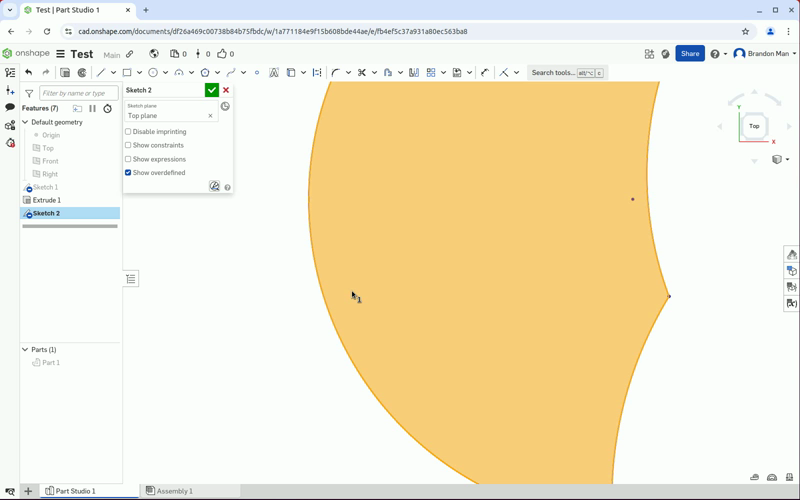
scroll(-6)
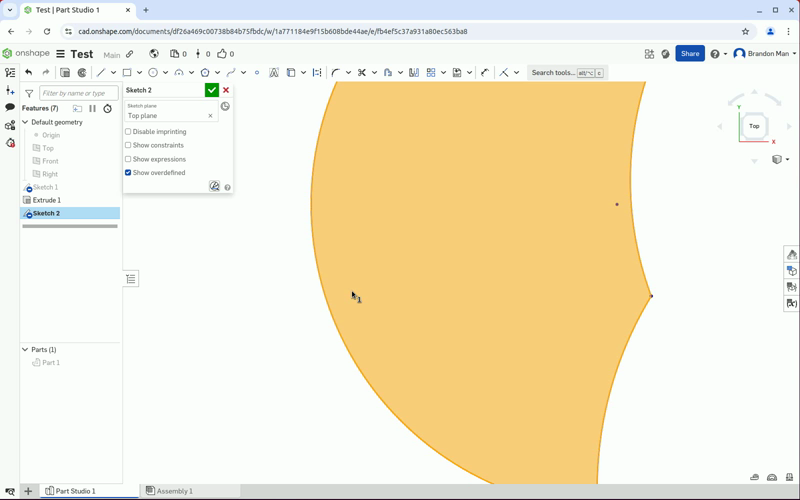
scroll(-6)
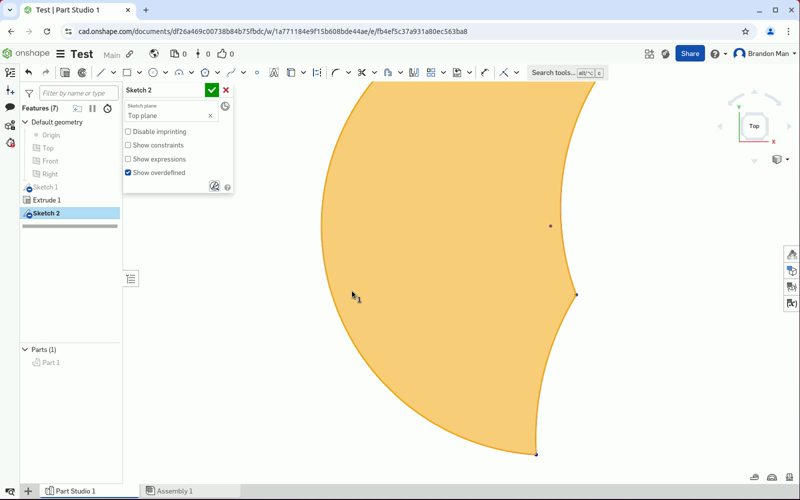
scroll(-6)
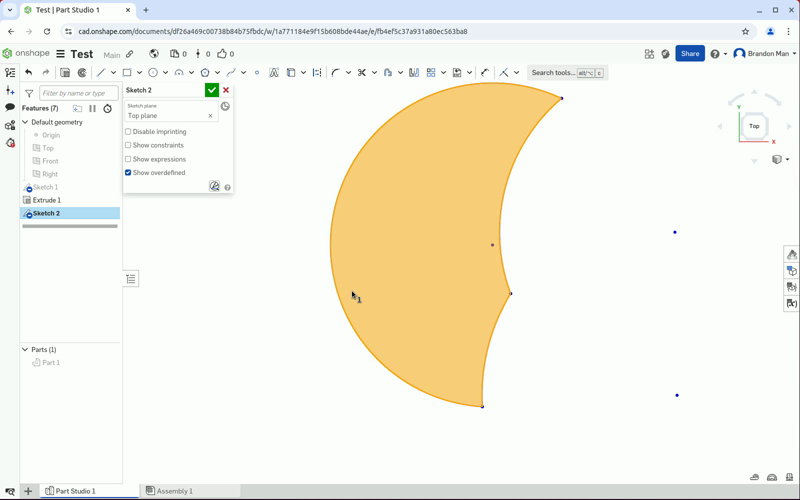
scroll(-6)
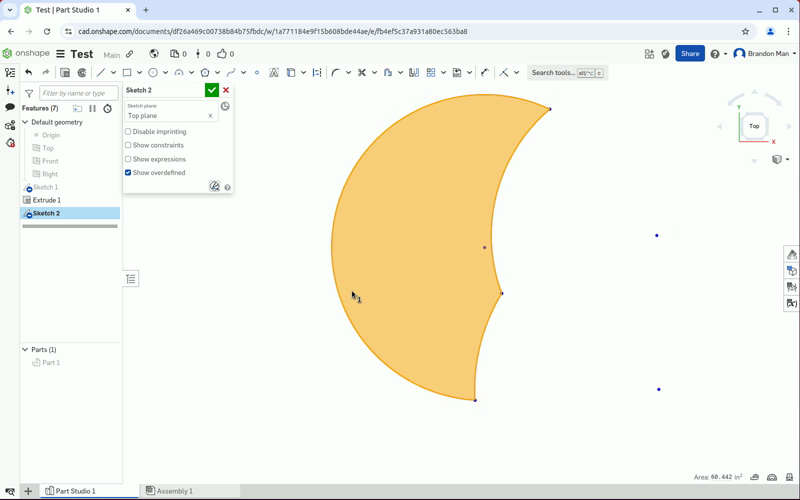
scroll(-6)
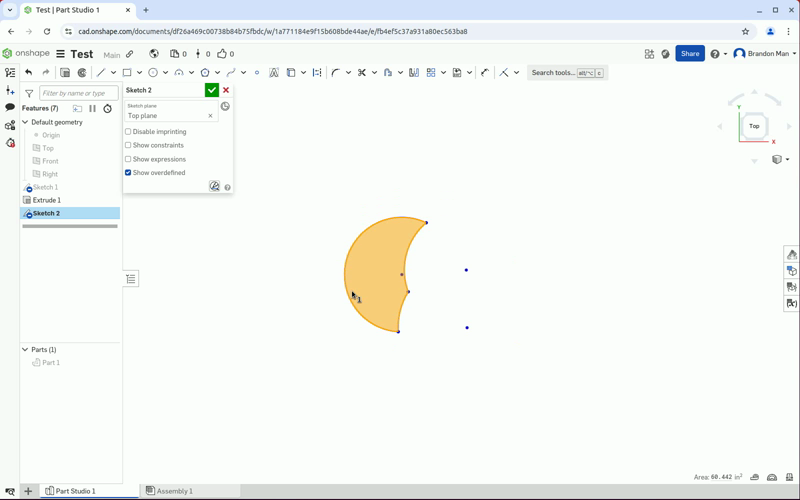
scroll(-6)
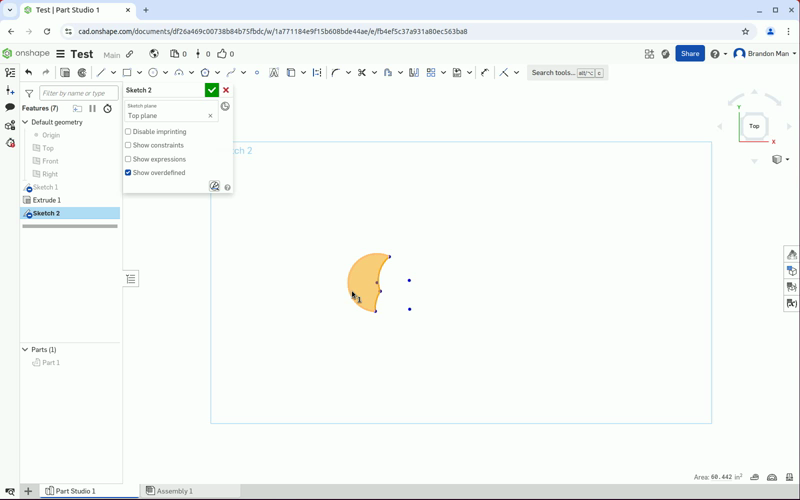
mouse_move(73, 352)
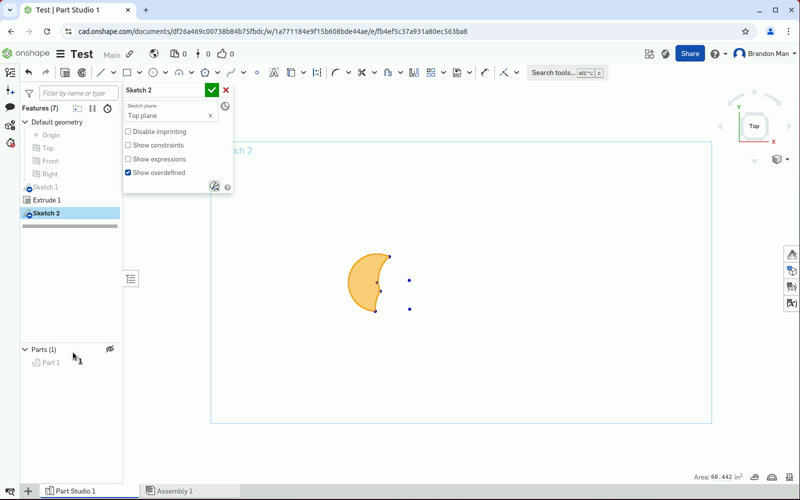
key(shift+y)
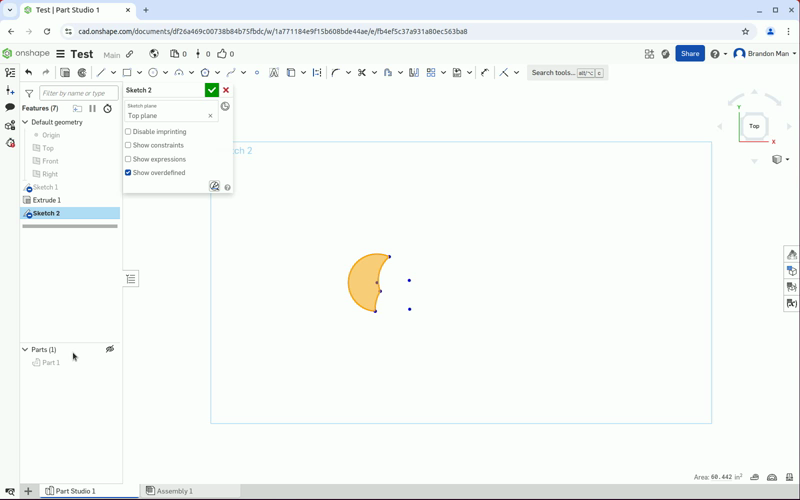
key(shift+e)
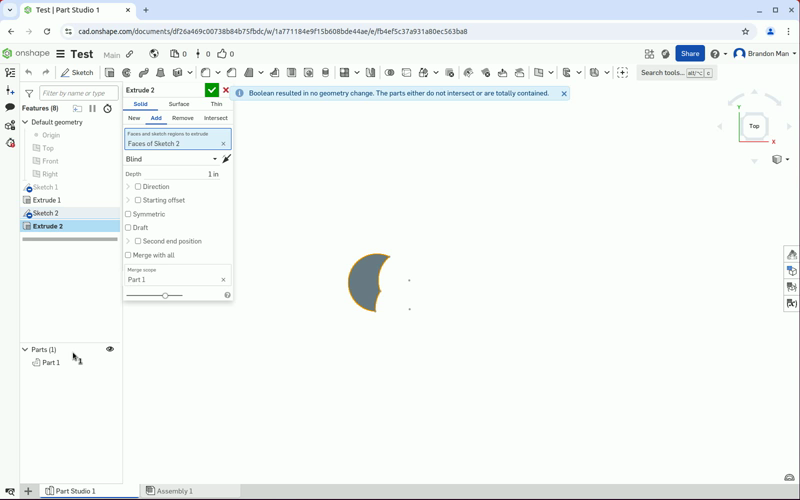
mouse_move(143, 106)
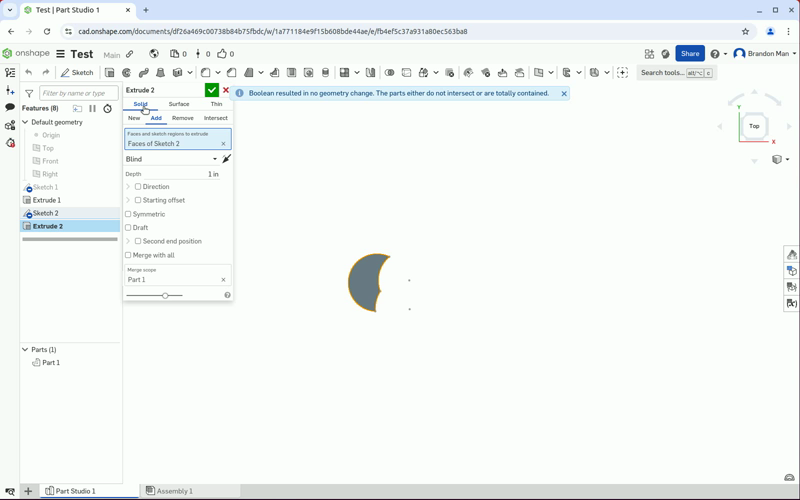
click(143, 106)
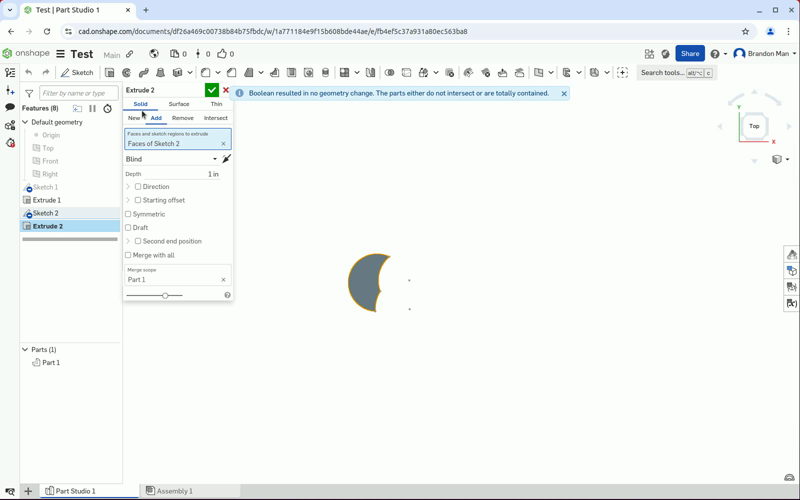
mouse_move(137, 120)
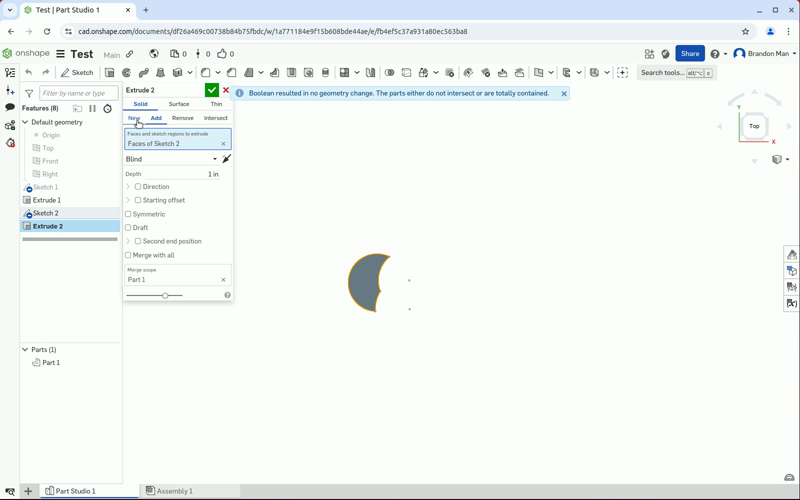
click(137, 120)
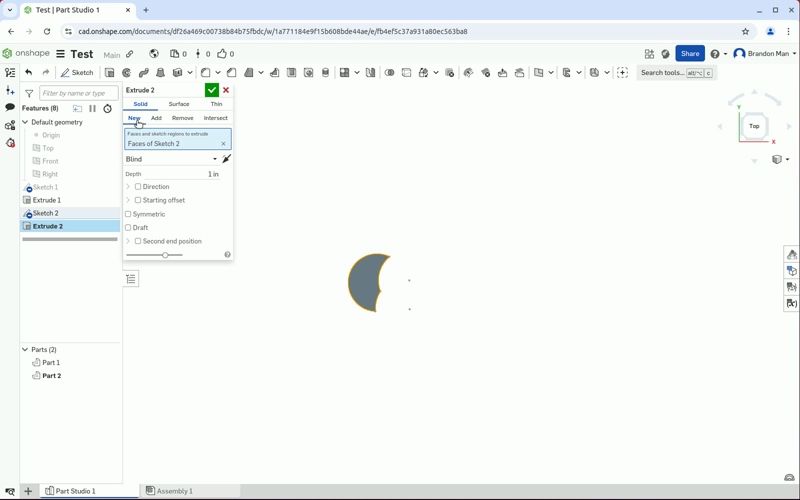
key(tab, 4)
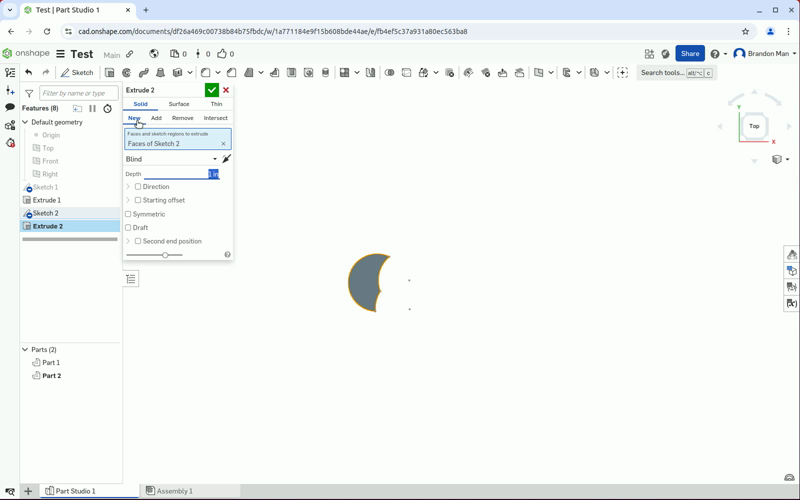
text(1.444)
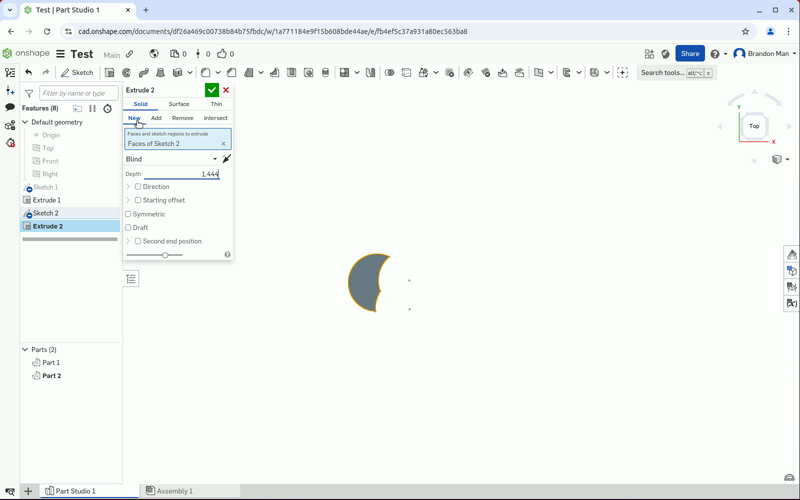
key(enter)
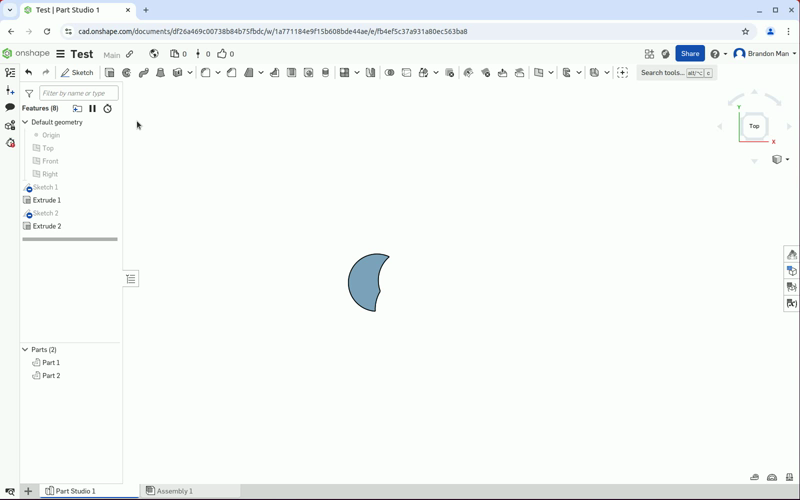
key(shift+h)
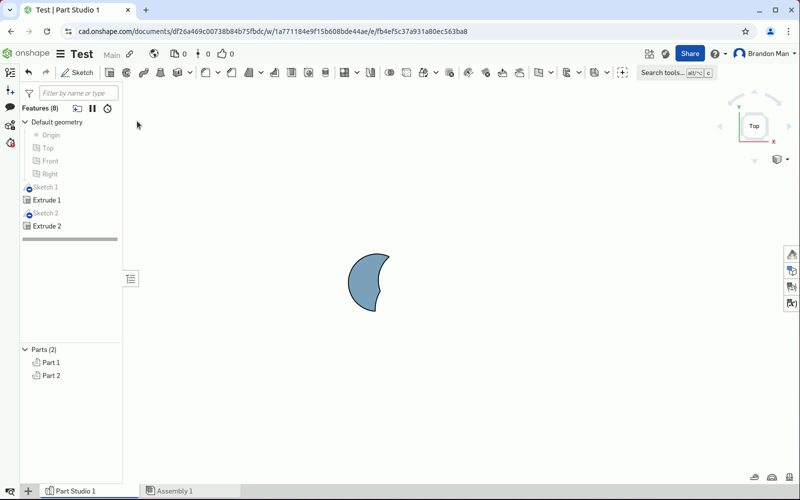
key(shift+h)
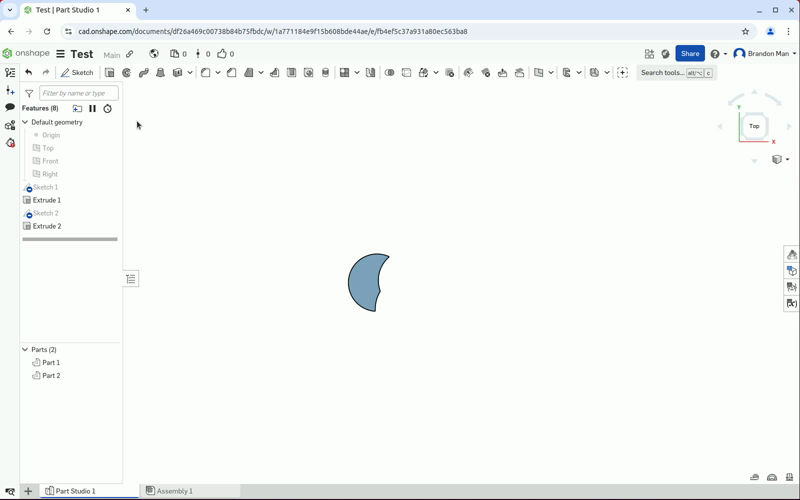
mouse_move(73, 189)
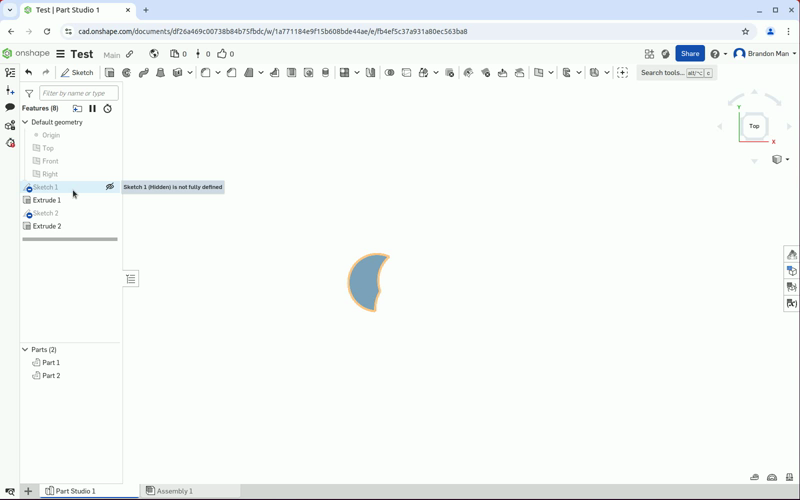
click(73, 189)
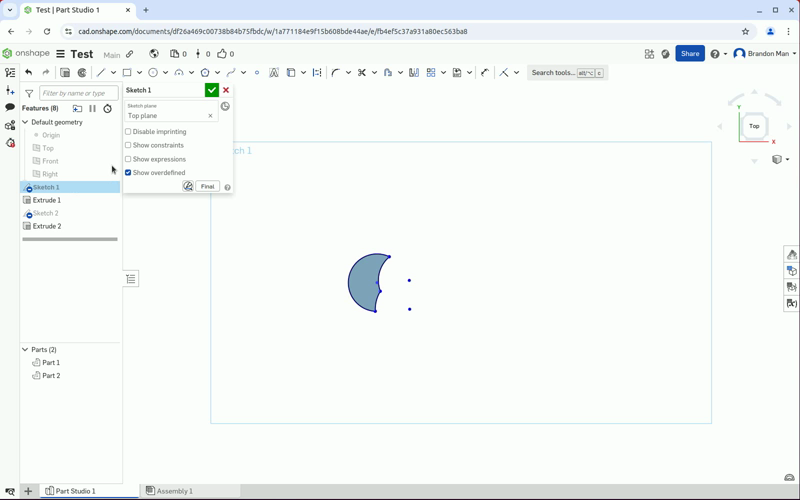
mouse_move(229, 92)
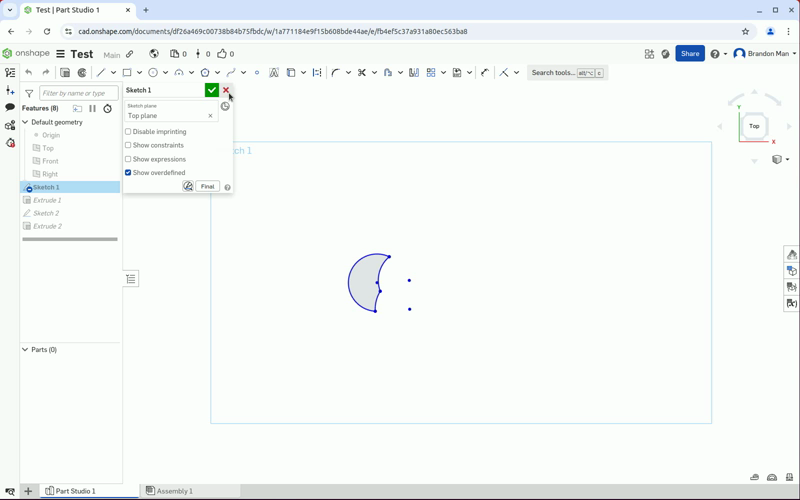
click(229, 92)
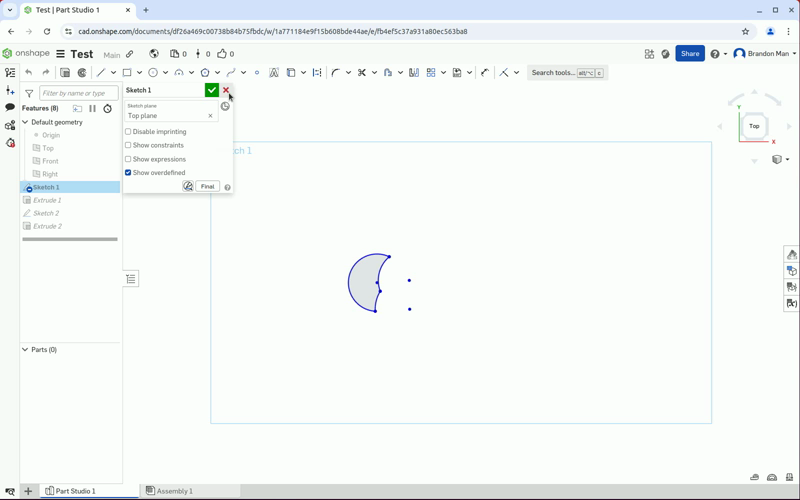
key(shift+s)
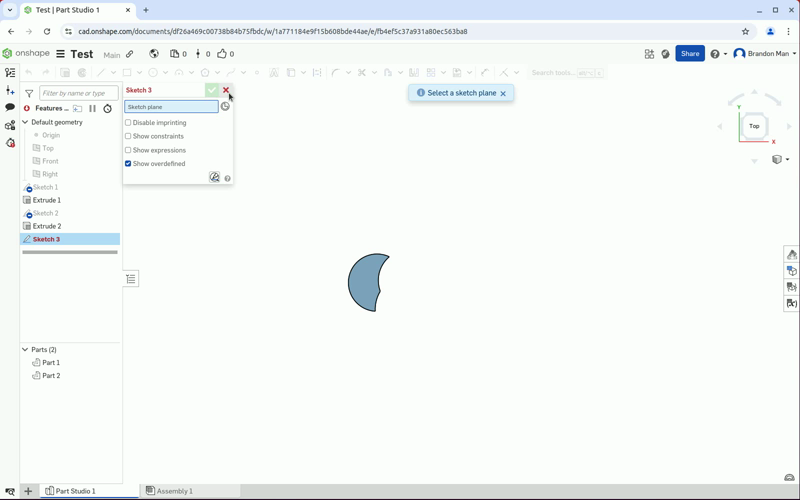
mouse_move(73, 150)
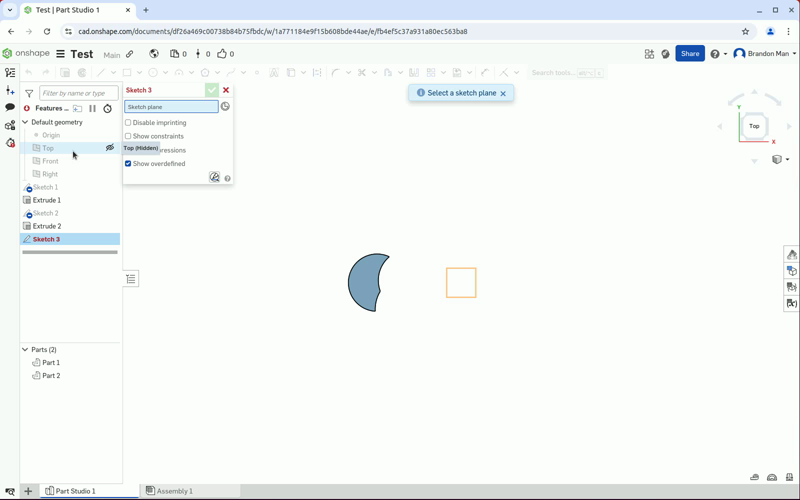
click(73, 150)
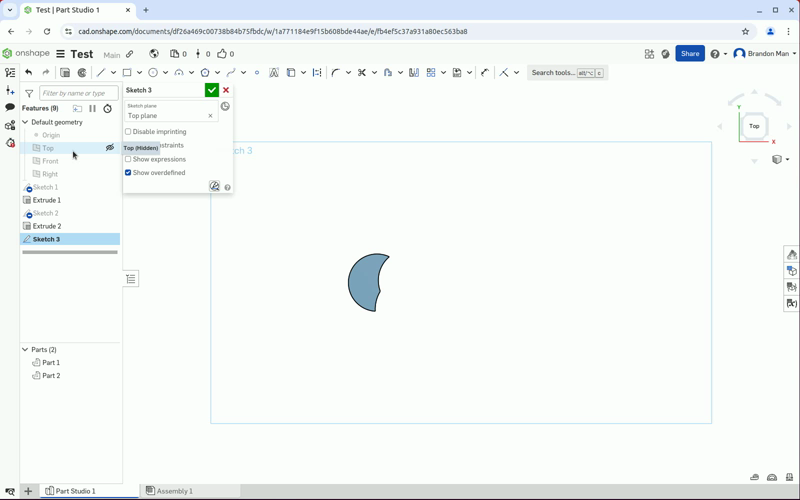
mouse_move(73, 352)
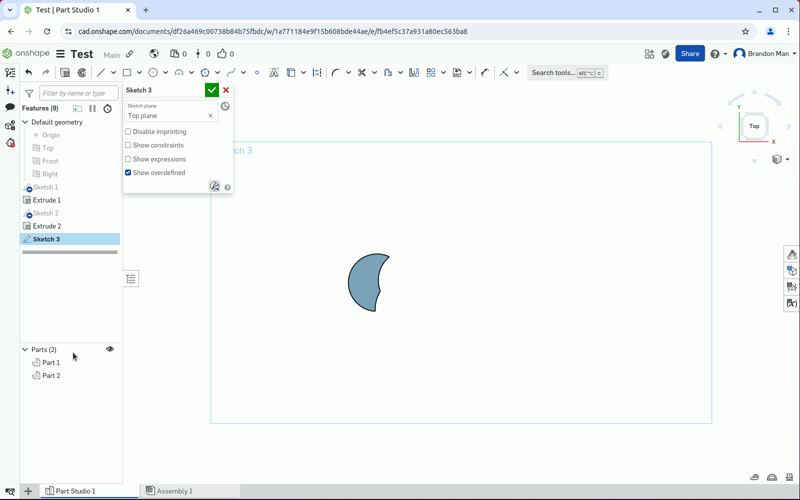
key(y)
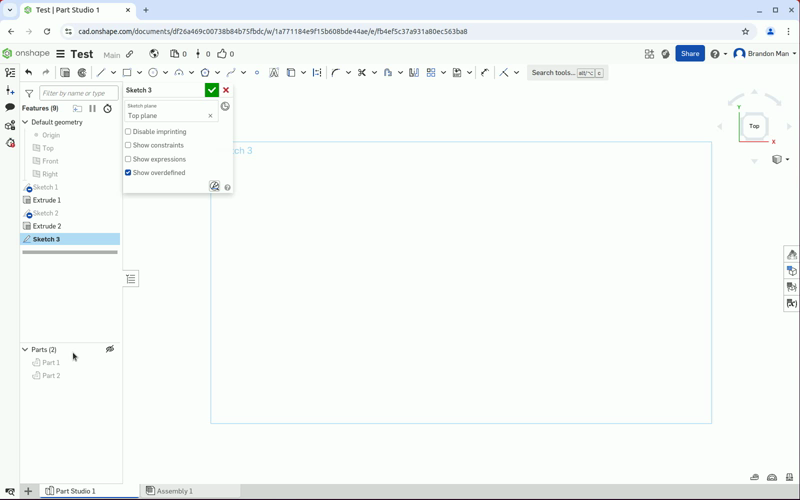
key(a)
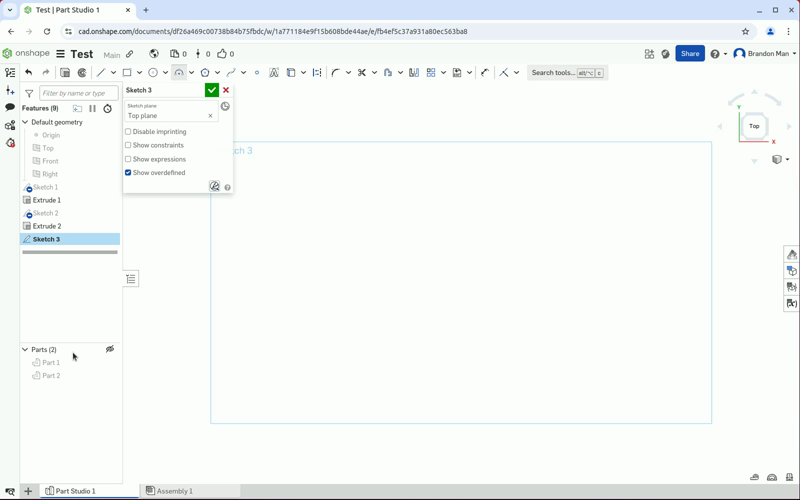
key_down(shift)
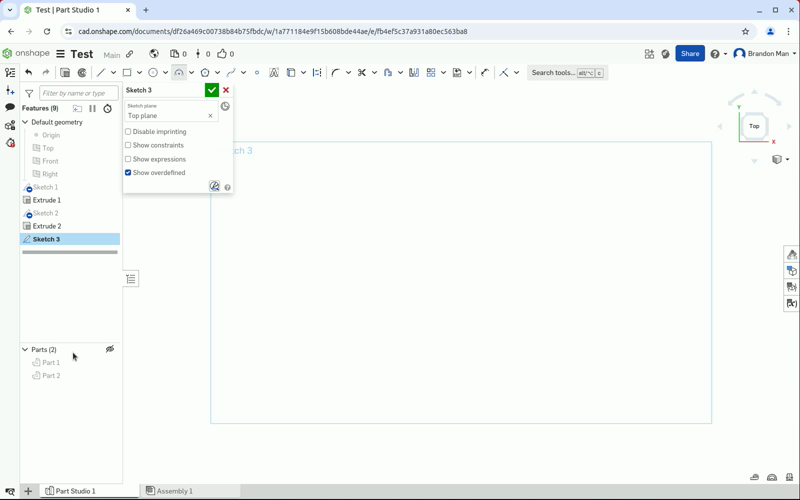
mouse_move(375, 311)
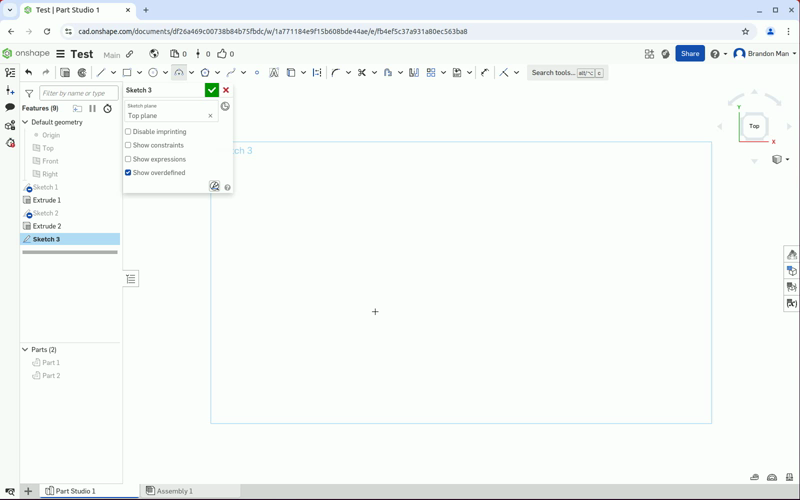
click(375, 311)
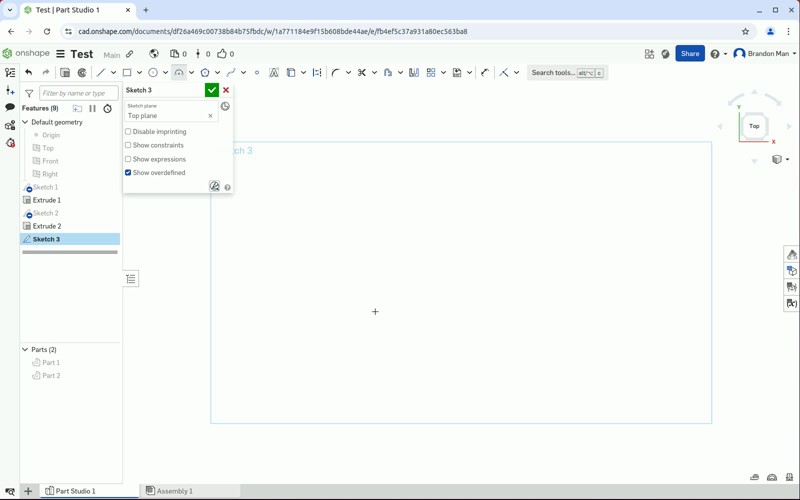
key_up(shift)
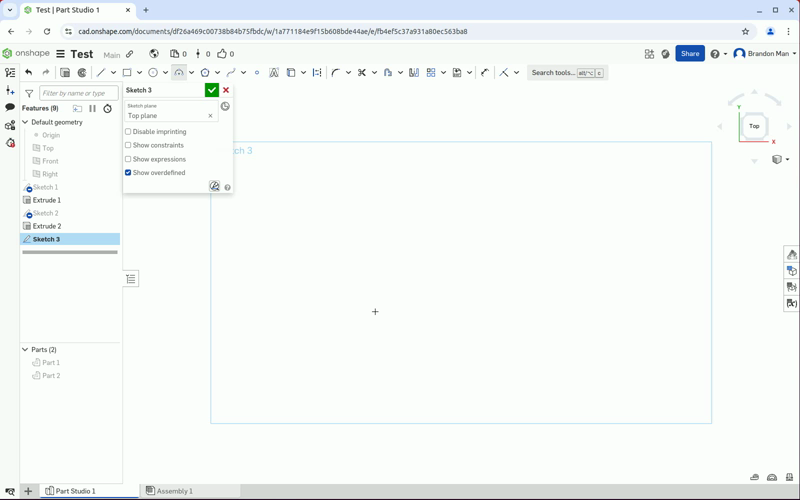
key_down(shift)
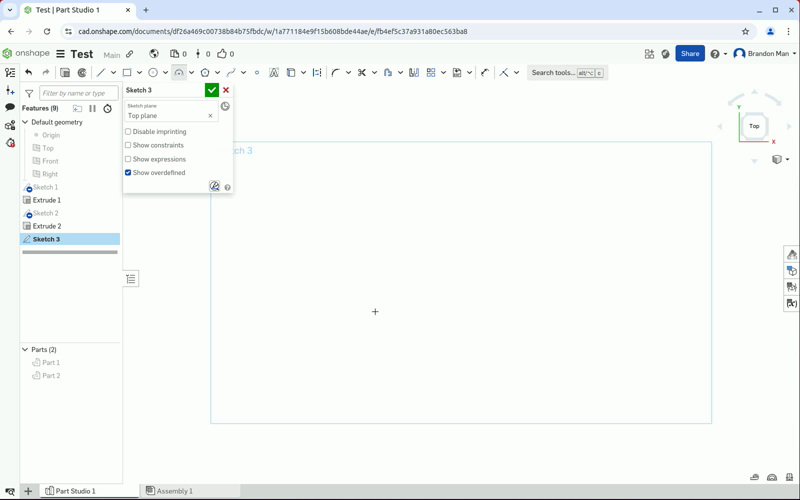
mouse_move(440, 296)
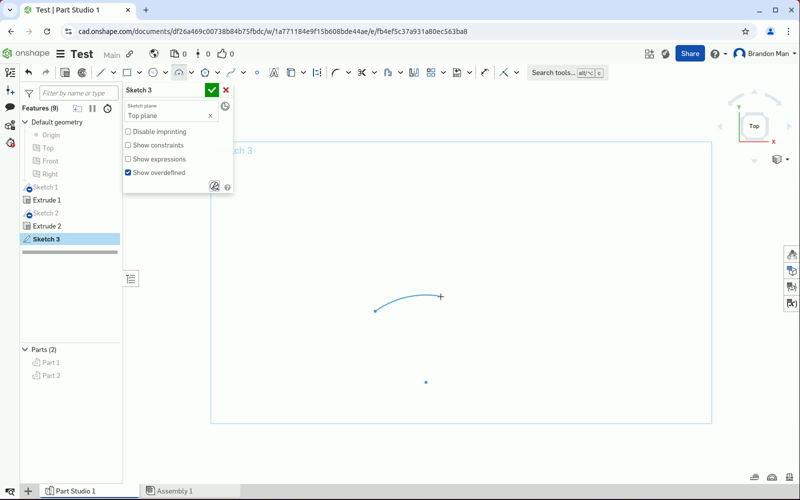
click(440, 296)
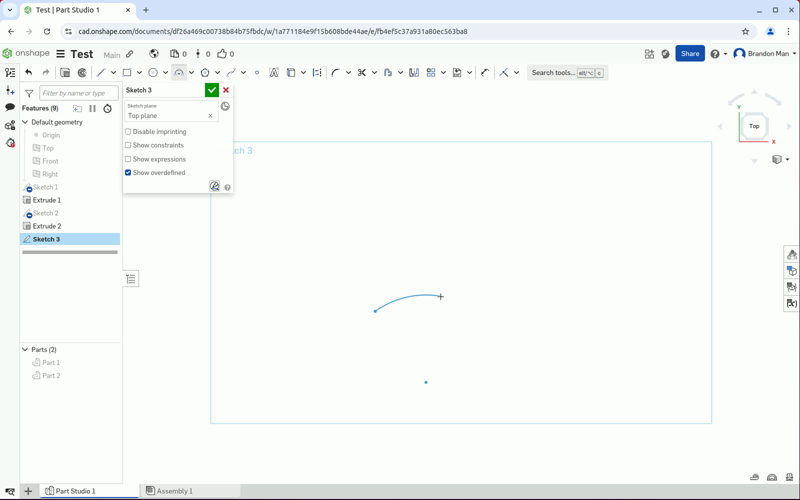
mouse_move(416, 342)
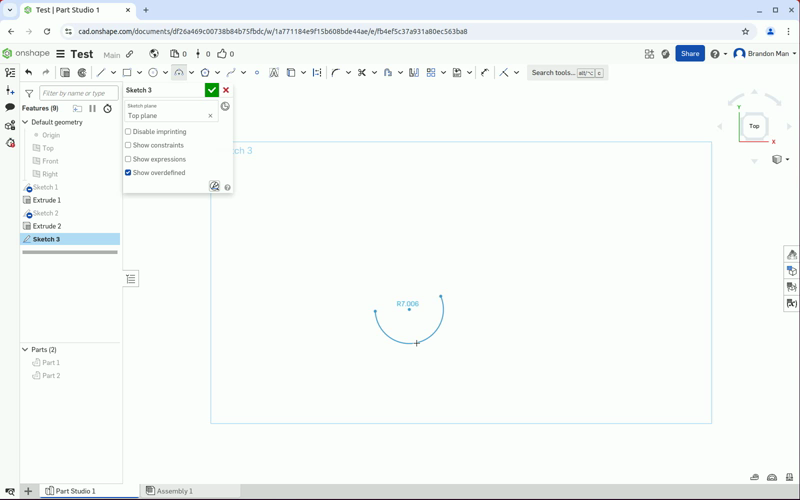
click(416, 342)
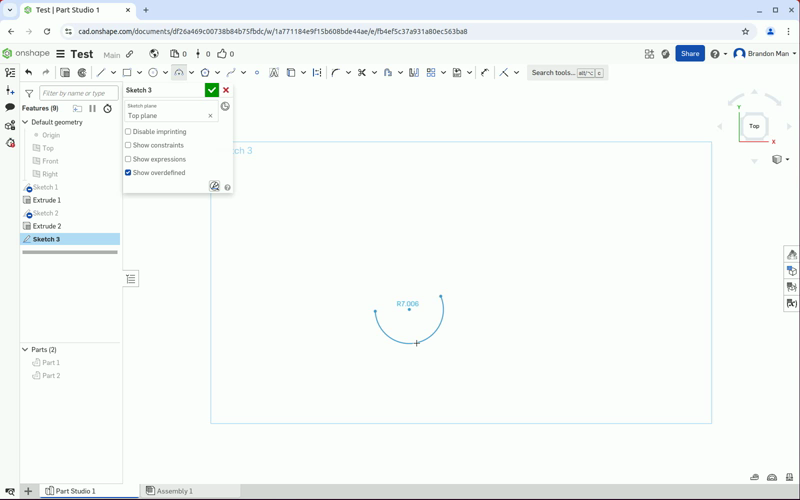
key_up(shift)
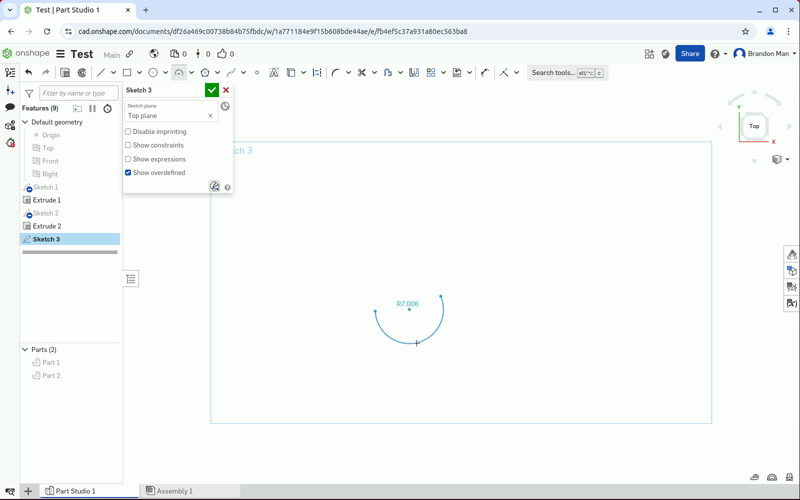
mouse_move(440, 296)
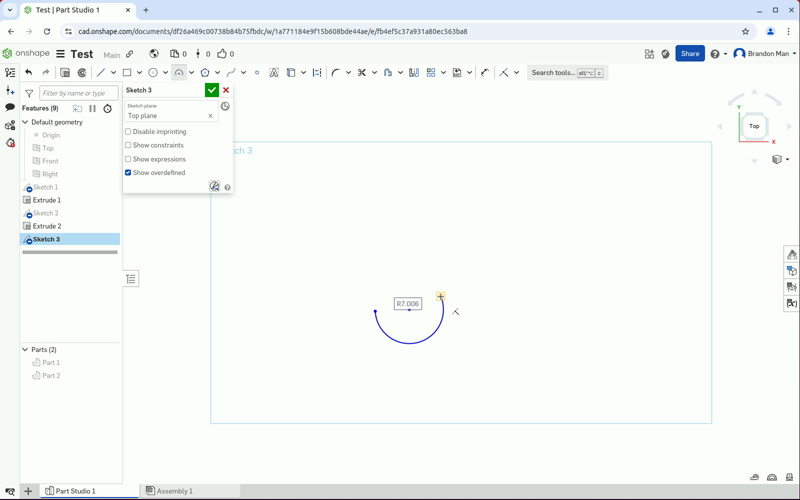
click(440, 296)
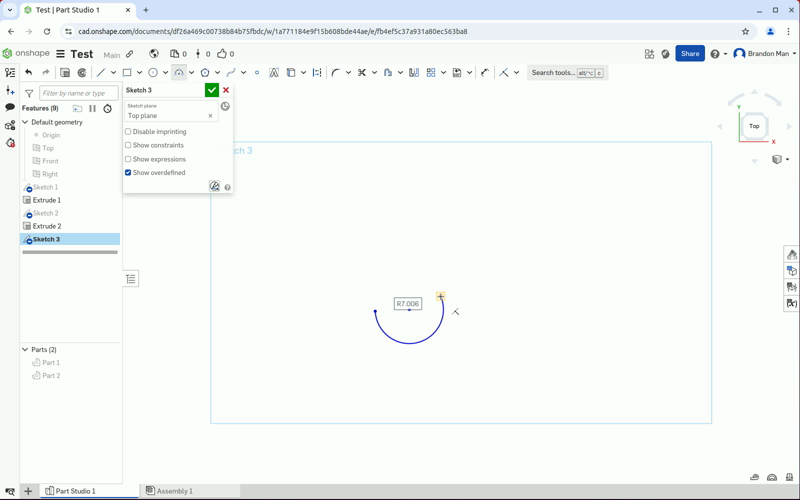
key_down(shift)
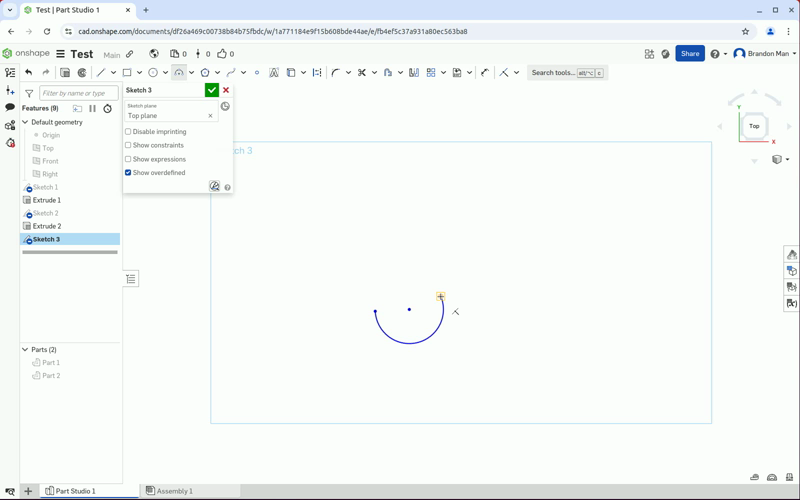
mouse_move(391, 306)
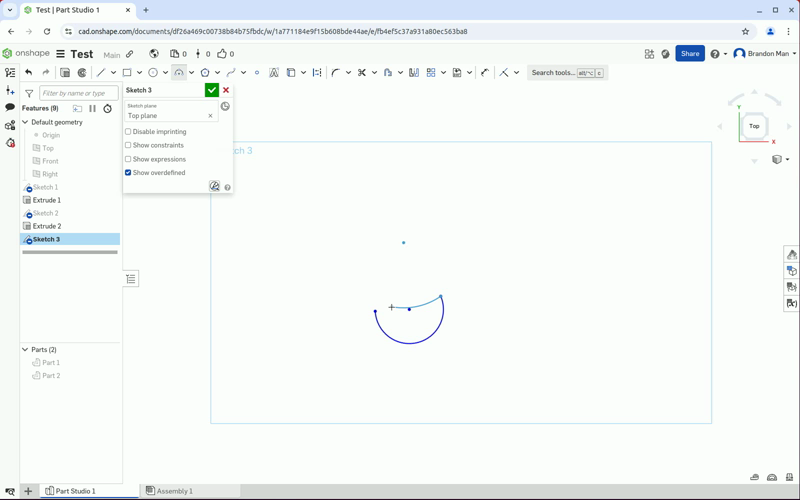
click(391, 306)
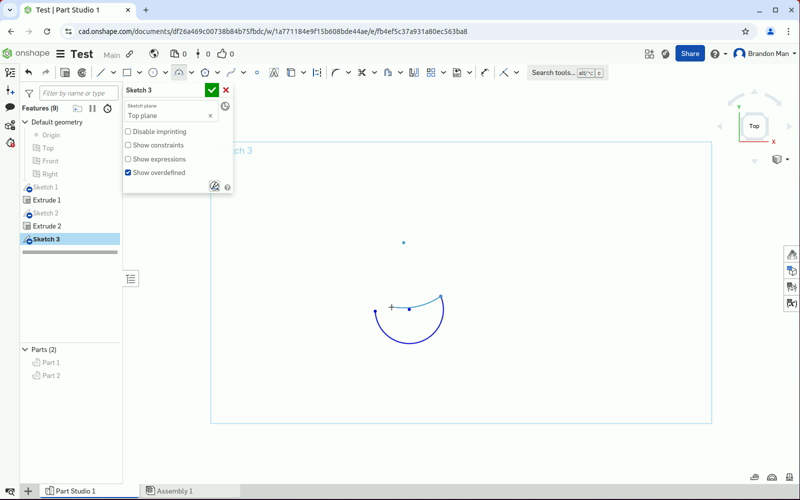
mouse_move(418, 312)
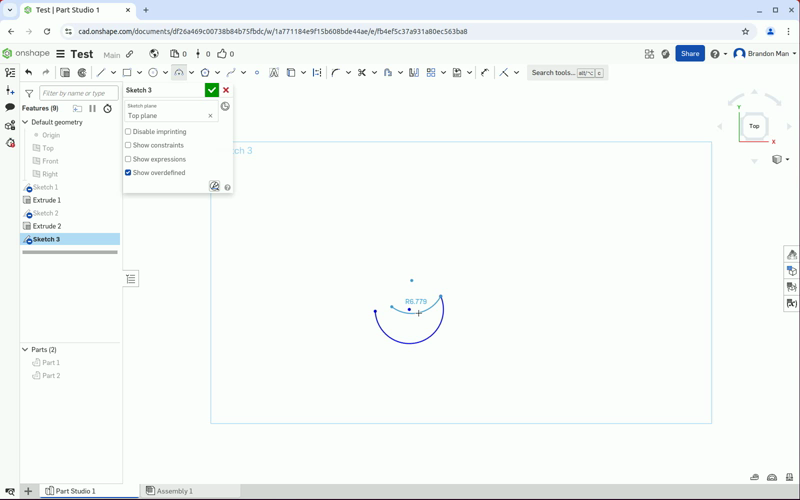
click(418, 312)
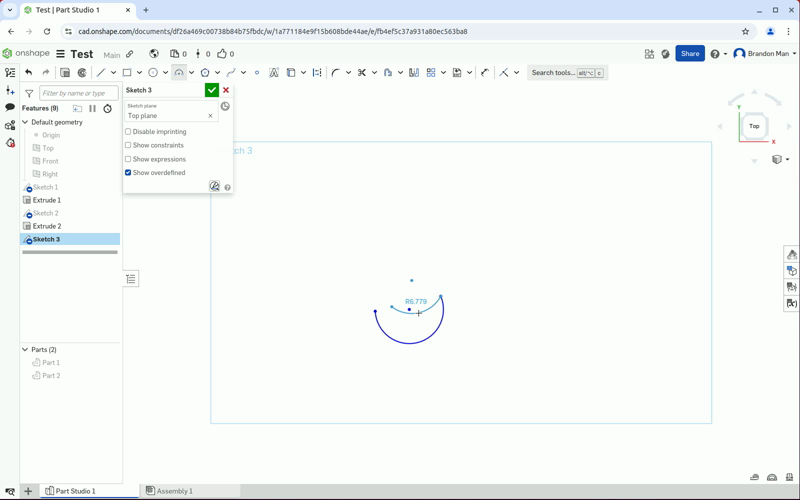
key_up(shift)
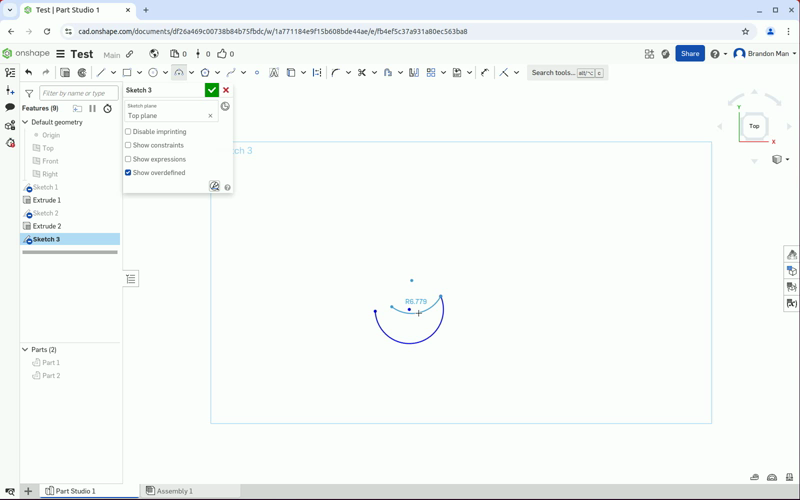
mouse_move(391, 306)
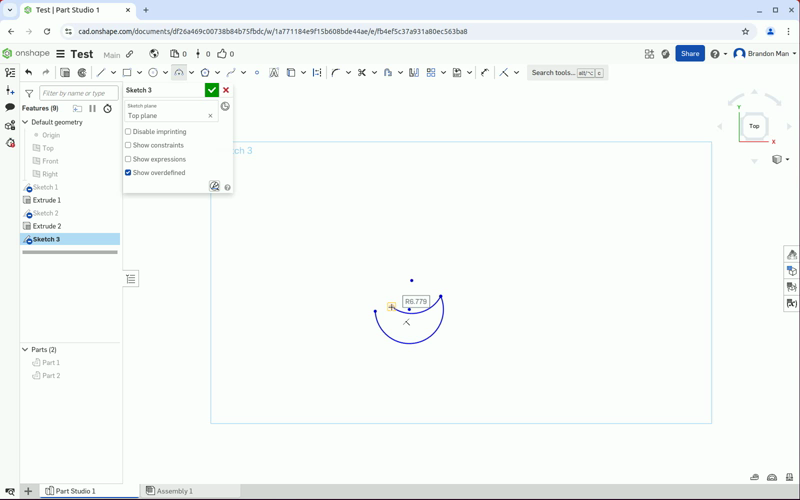
click(391, 306)
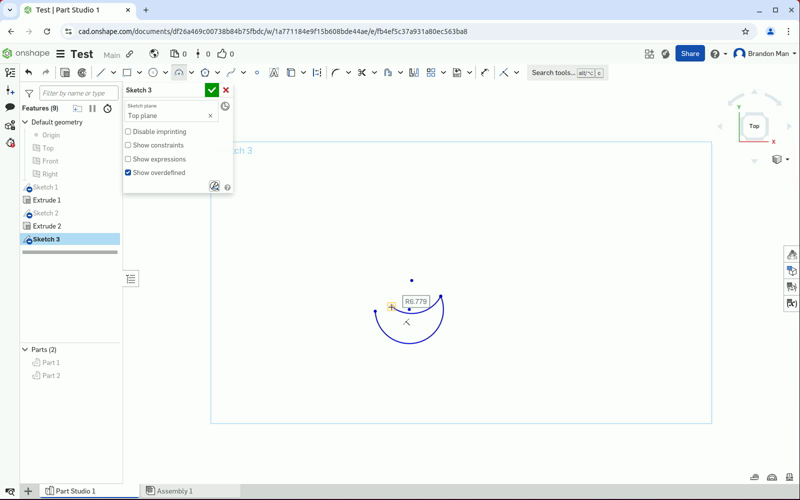
mouse_move(375, 311)
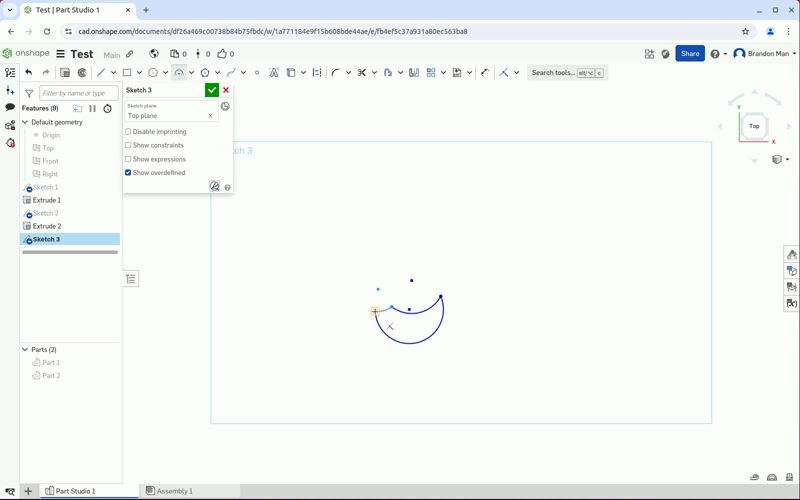
click(375, 311)
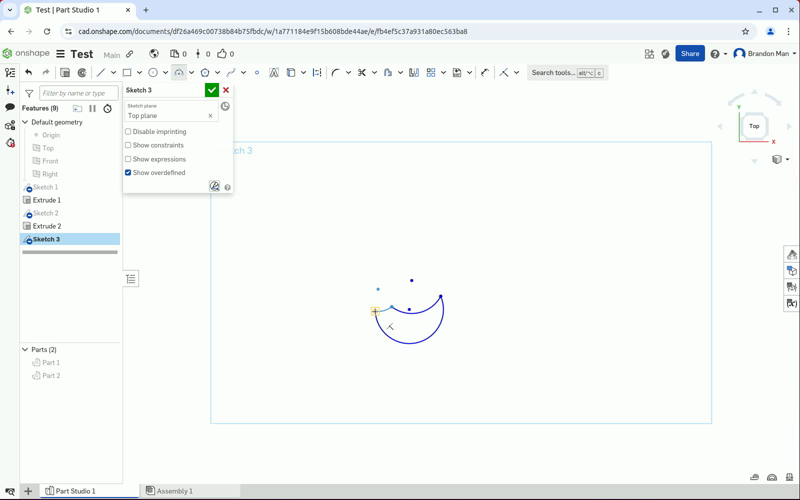
key_down(shift)
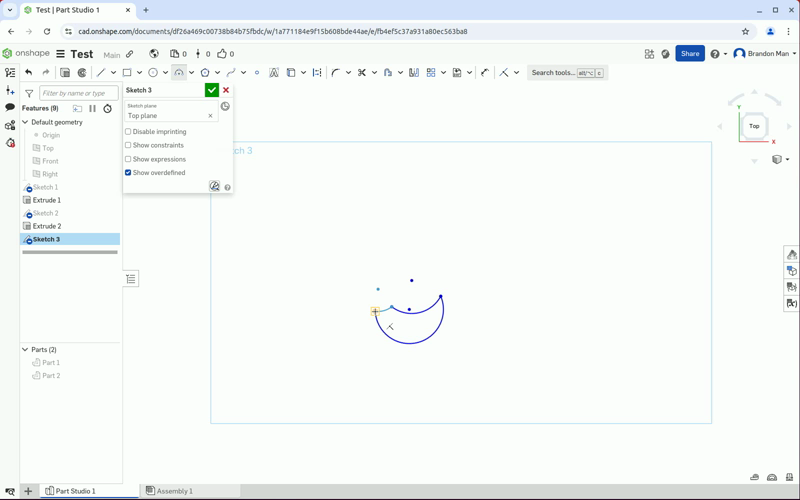
mouse_move(383, 310)
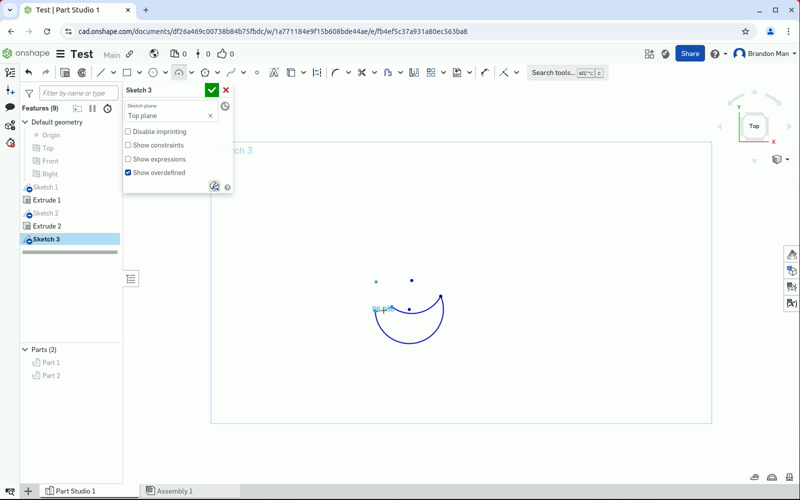
click(383, 310)
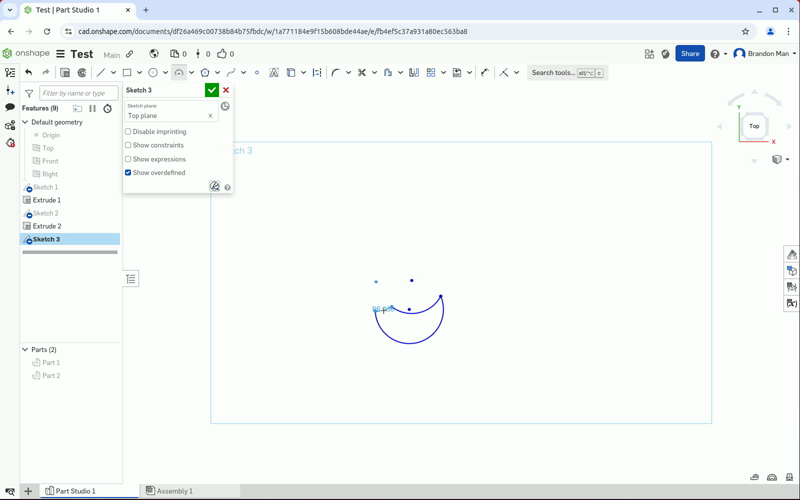
key_up(shift)
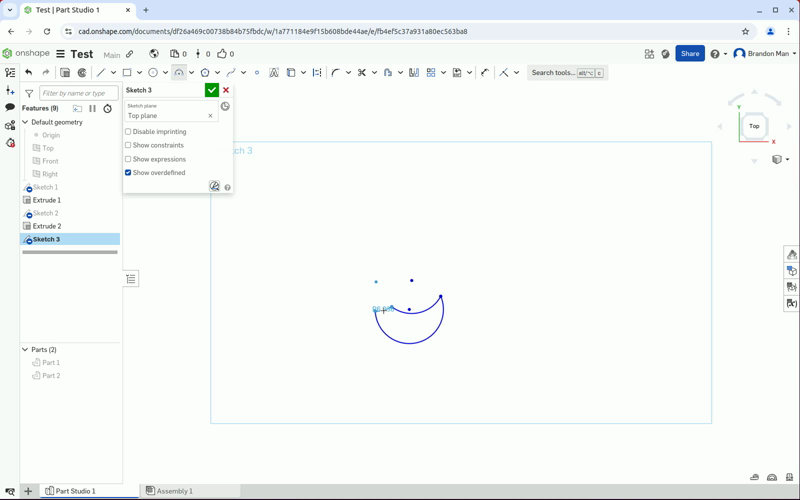
key(esc)
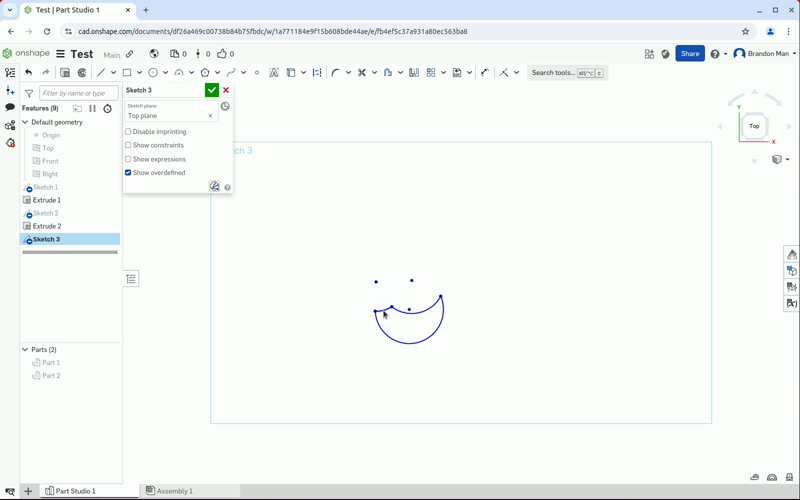
mouse_move(426, 318)
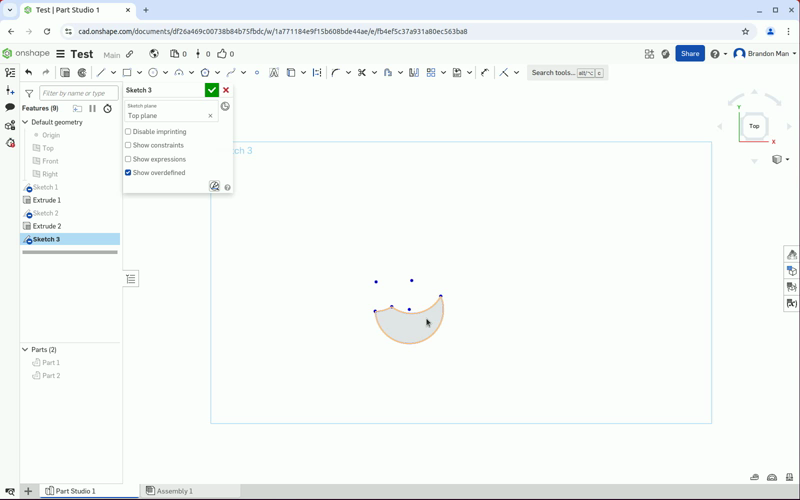
click(426, 318)
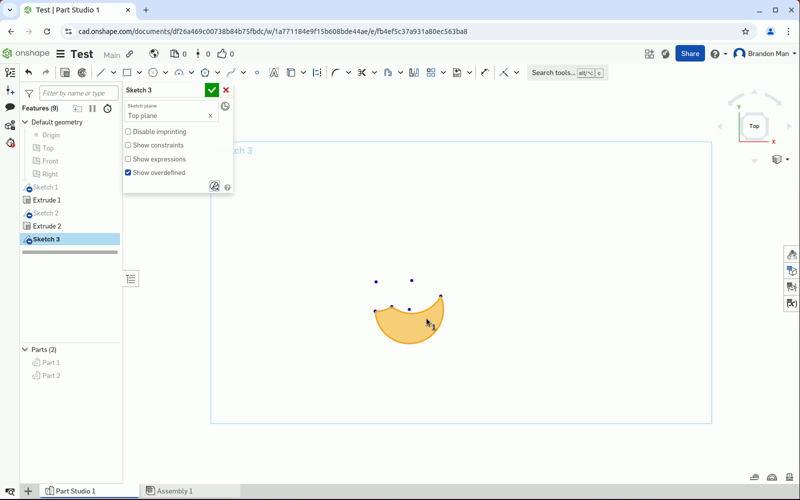
mouse_move(73, 352)
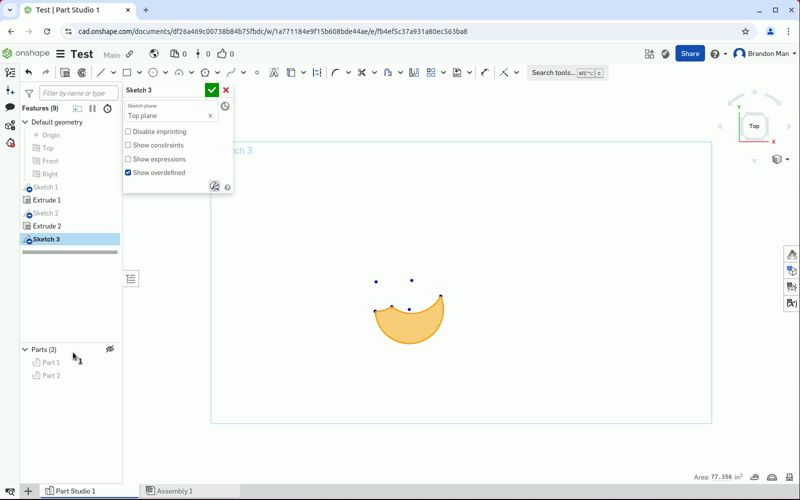
key(shift+y)
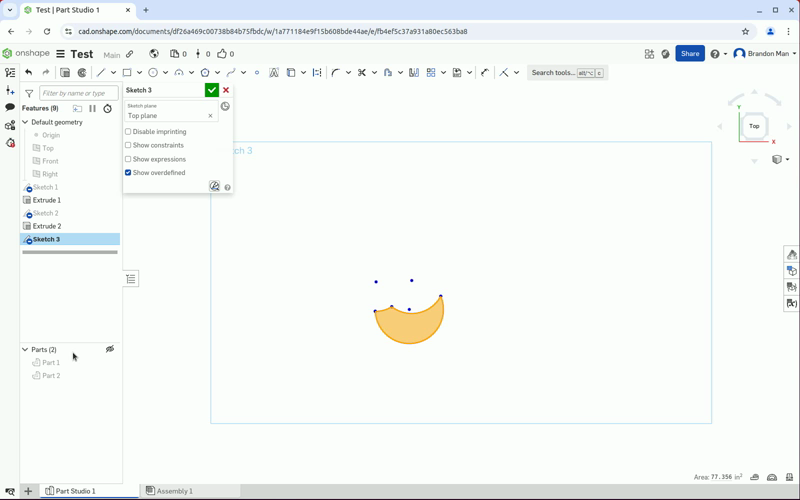
key(shift+e)
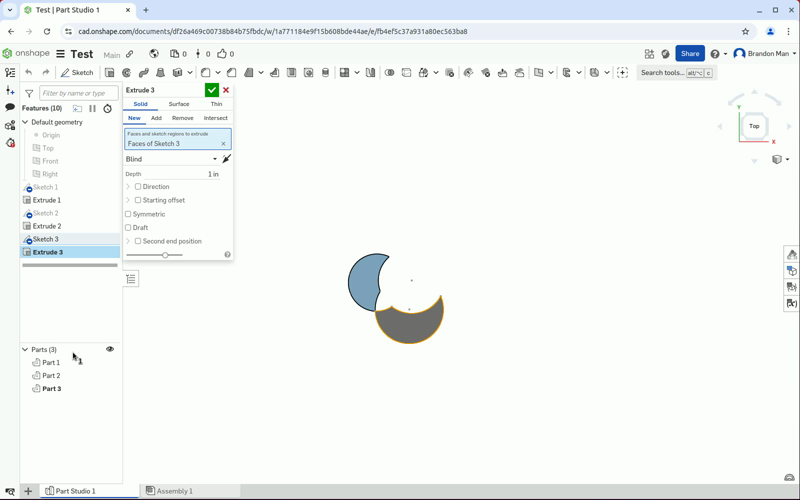
mouse_move(143, 106)
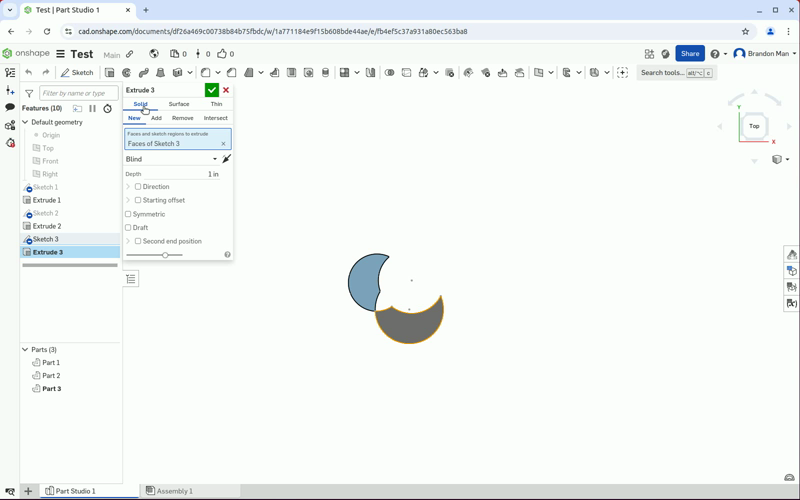
click(143, 106)
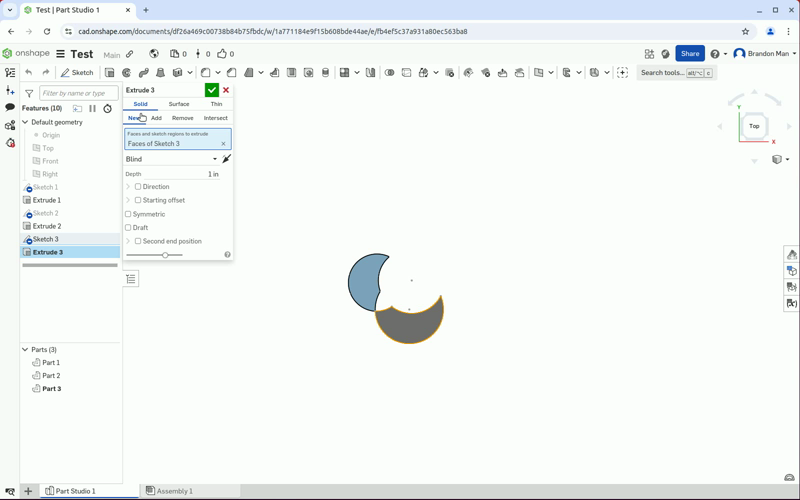
mouse_move(137, 120)
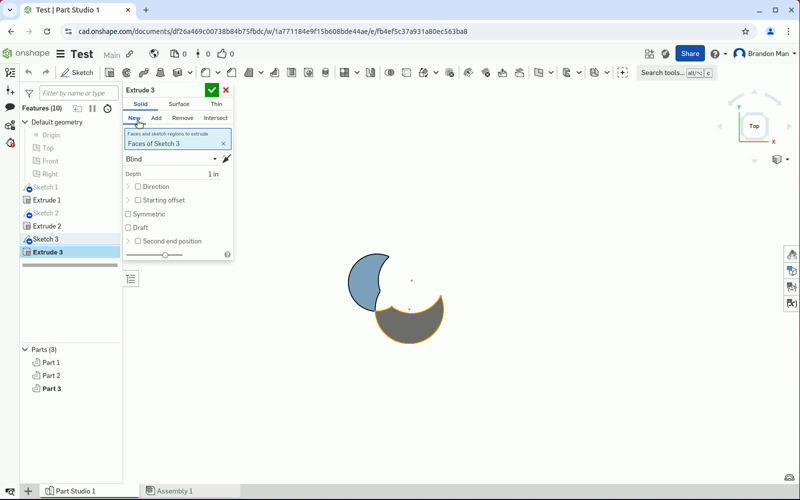
click(137, 120)
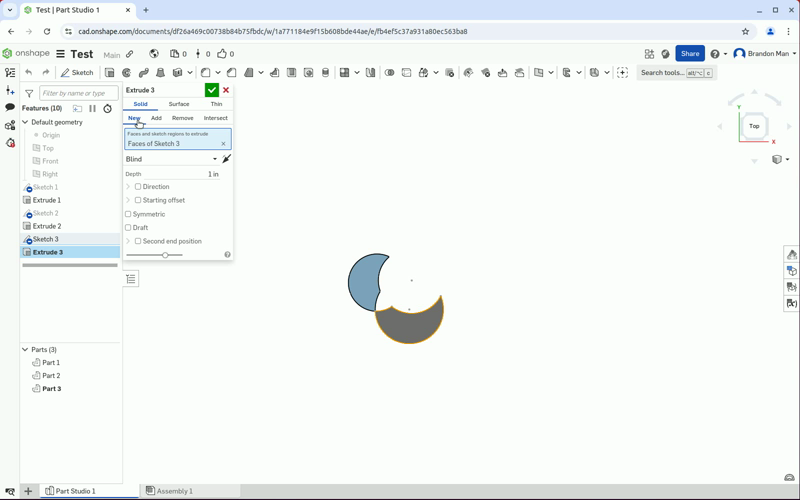
key(tab, 4)
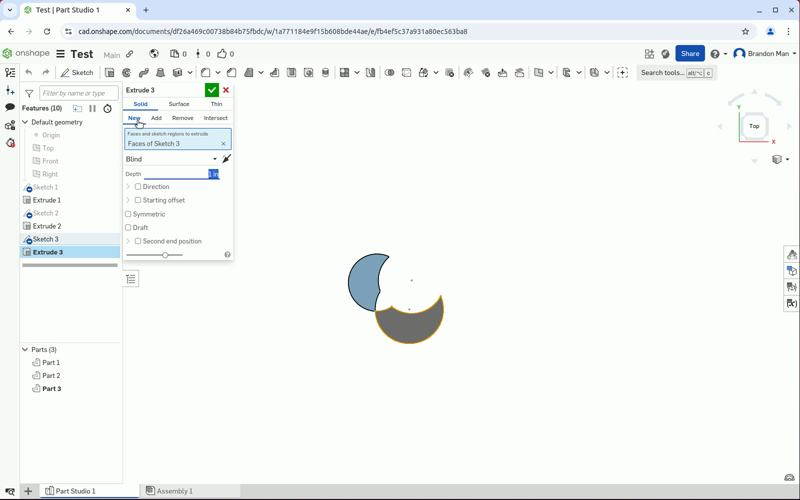
text(1.444)
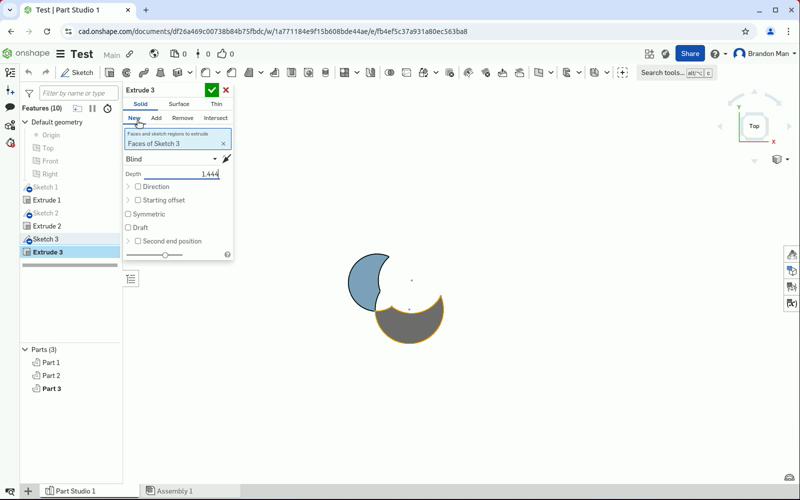
key(enter)
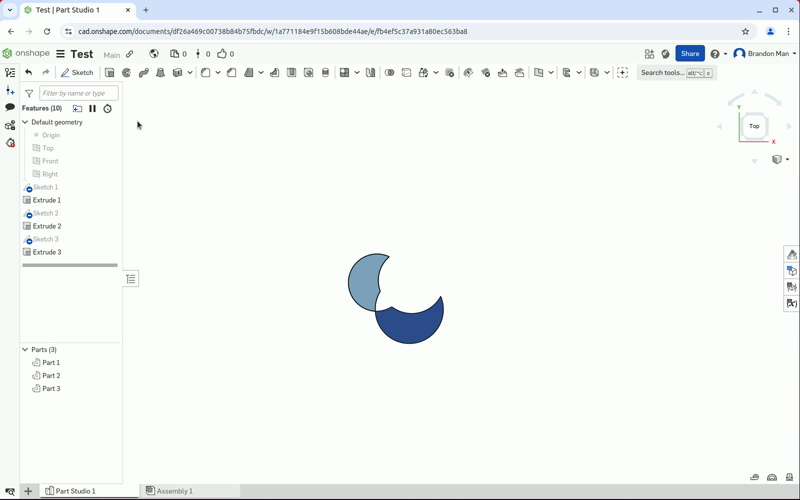
key(shift+h)
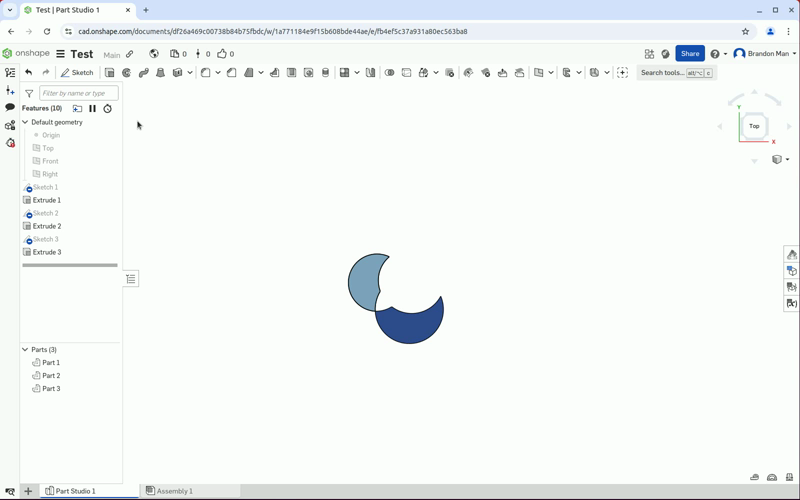
key(shift+h)
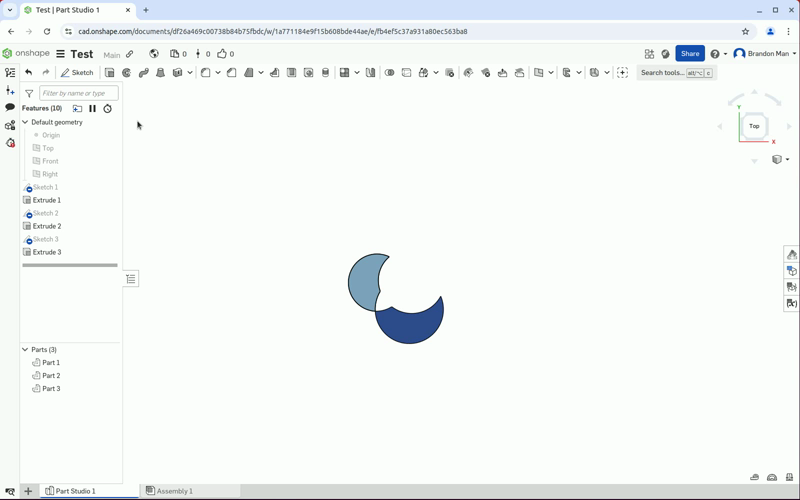
mouse_move(73, 189)
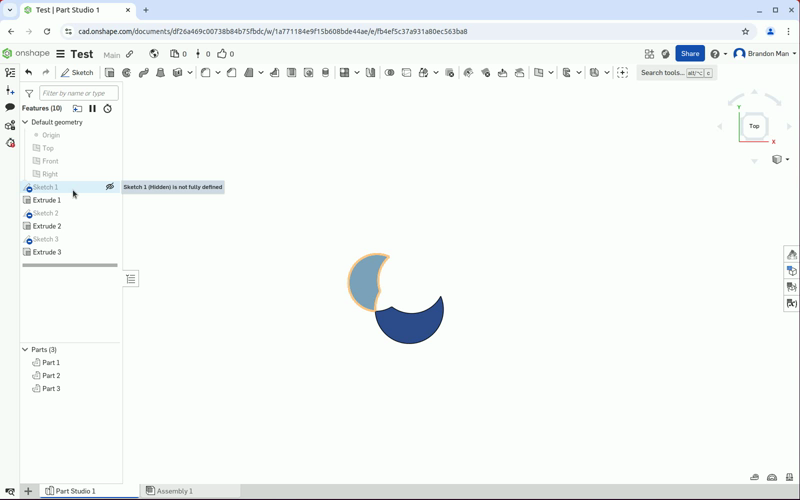
click(73, 189)
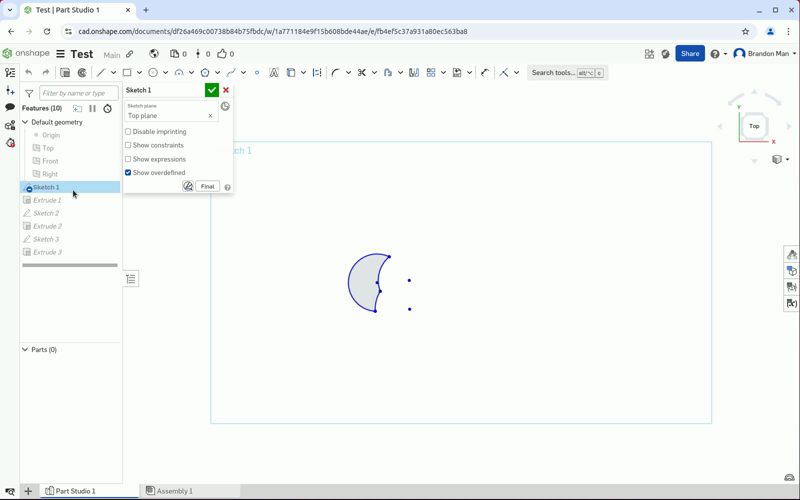
mouse_move(229, 92)
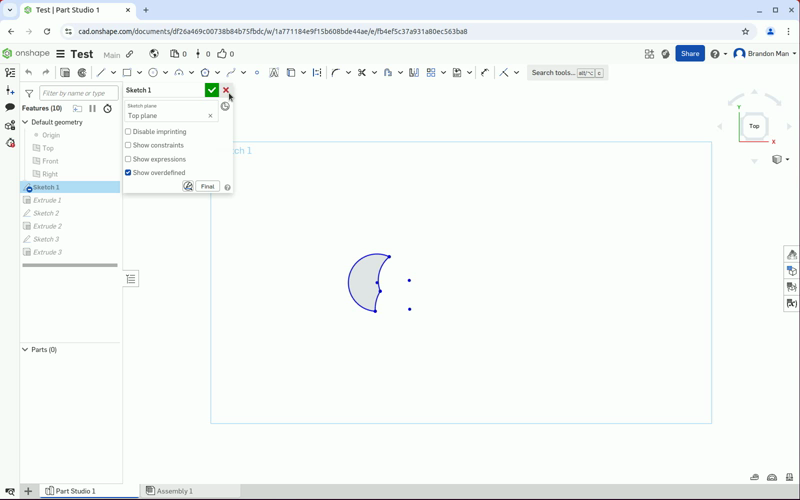
click(229, 92)
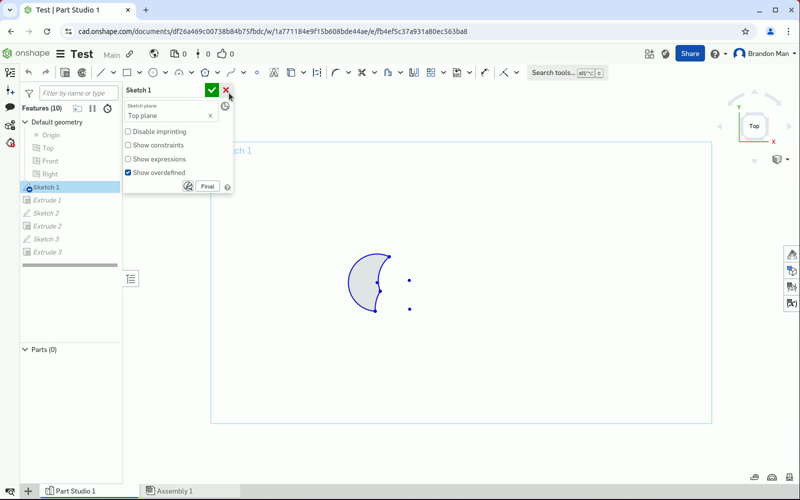
key(shift+s)
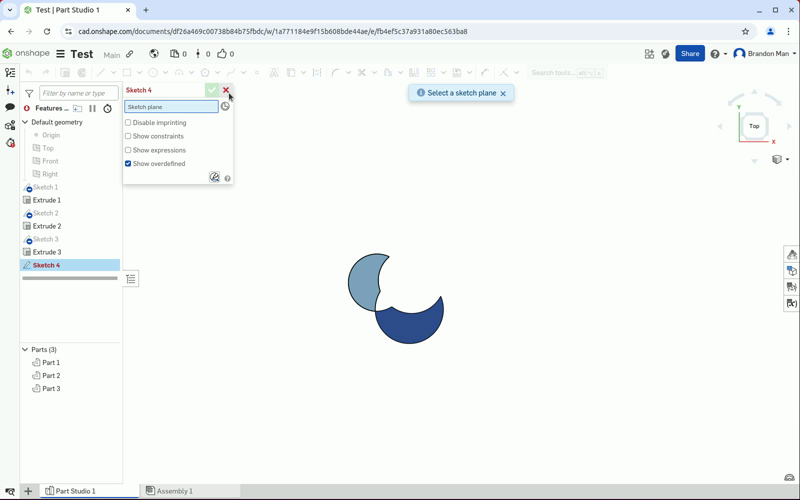
mouse_move(73, 150)
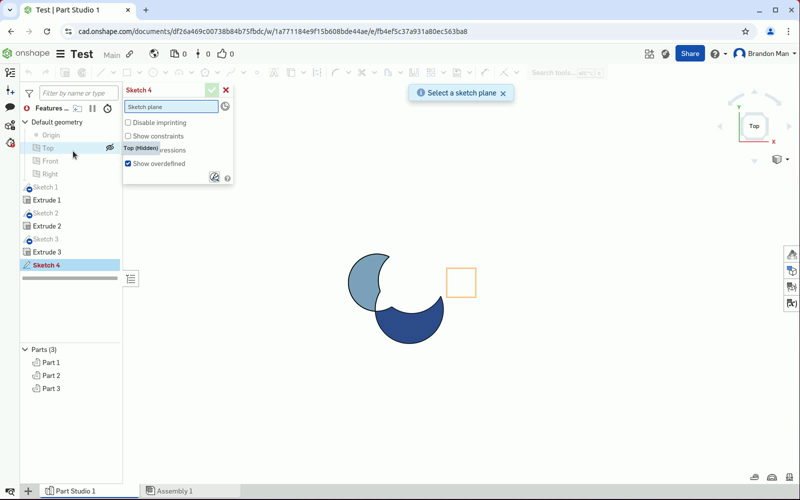
click(73, 150)
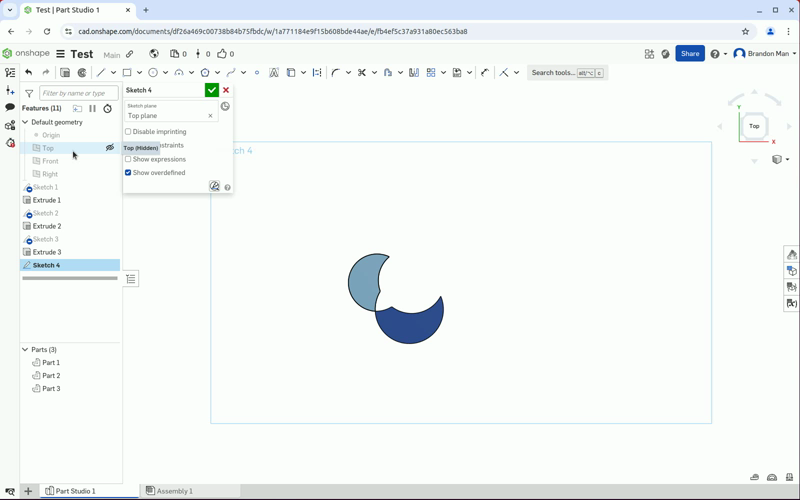
mouse_move(73, 352)
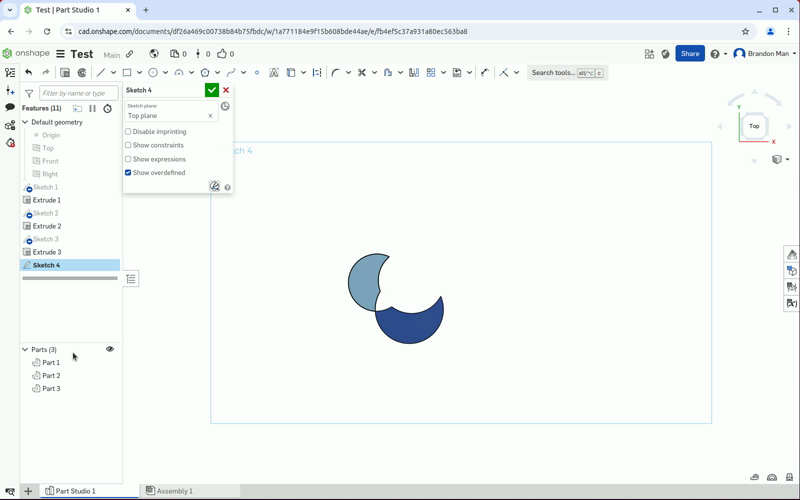
key(y)
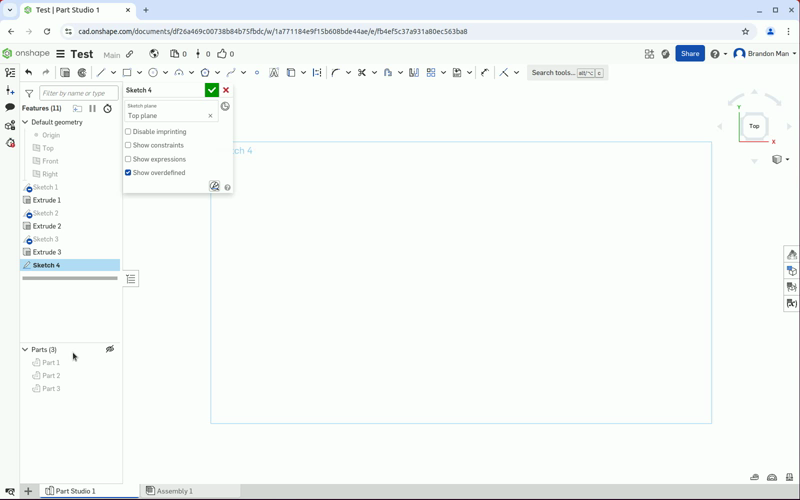
key(a)
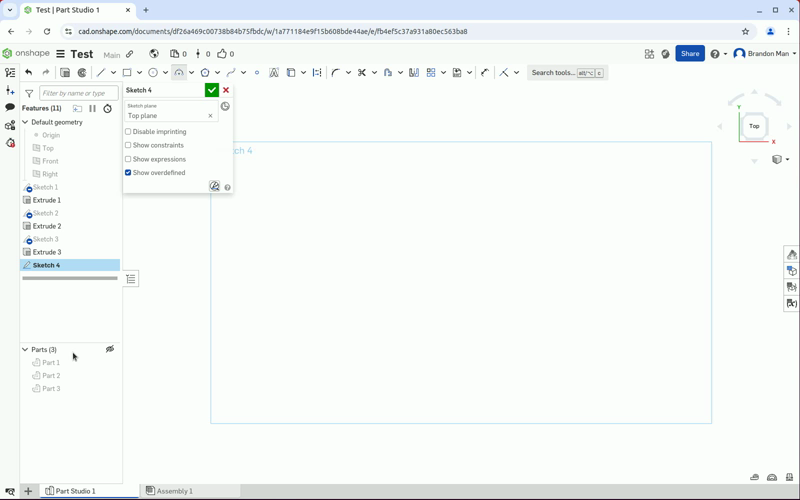
key_down(shift)
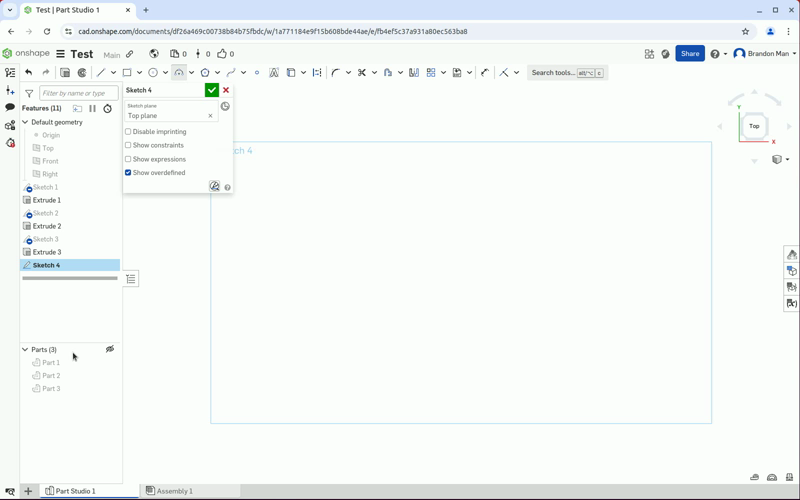
mouse_move(389, 257)
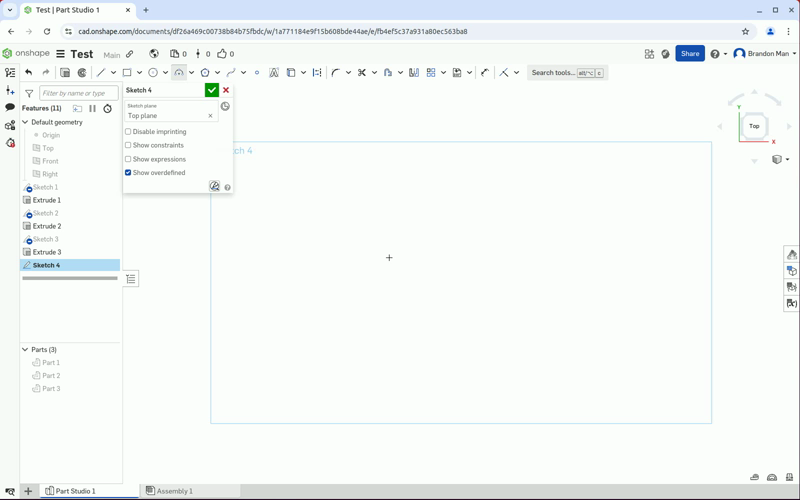
click(389, 257)
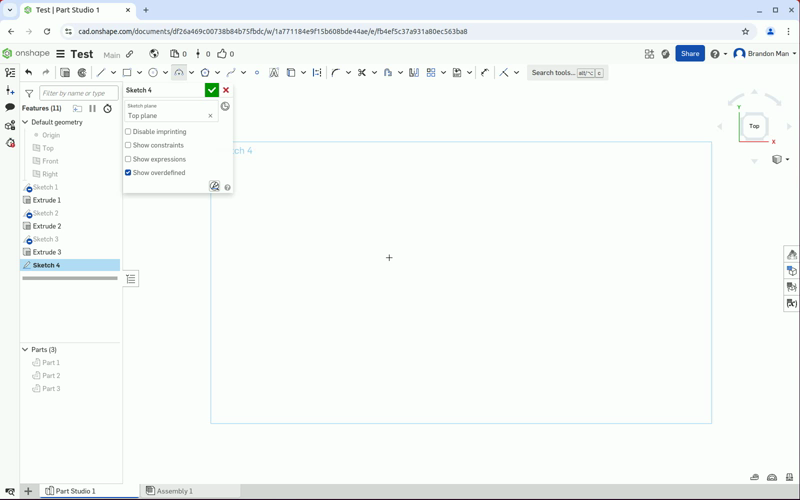
key_up(shift)
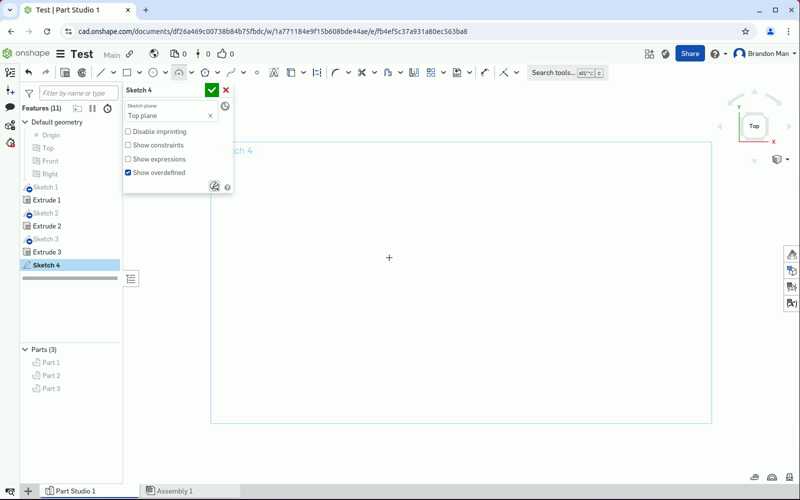
key_down(shift)
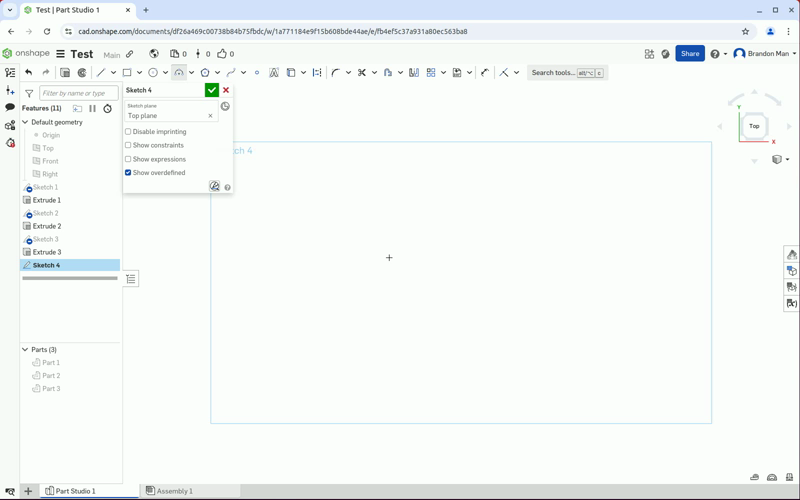
mouse_move(404, 275)
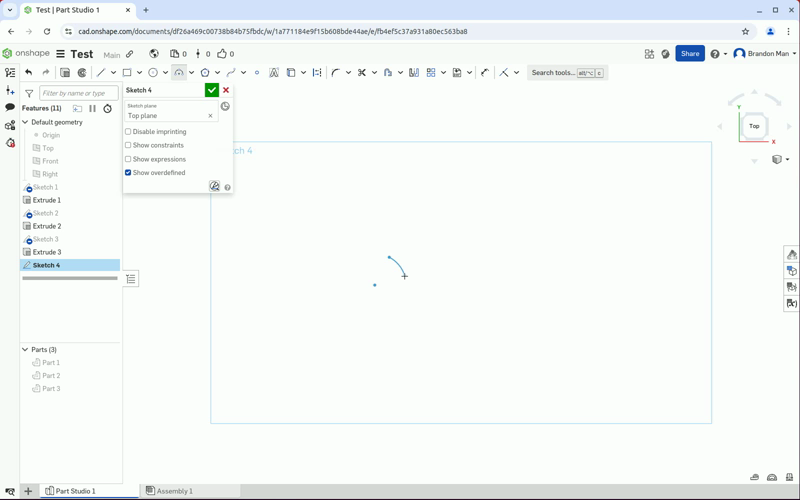
click(404, 275)
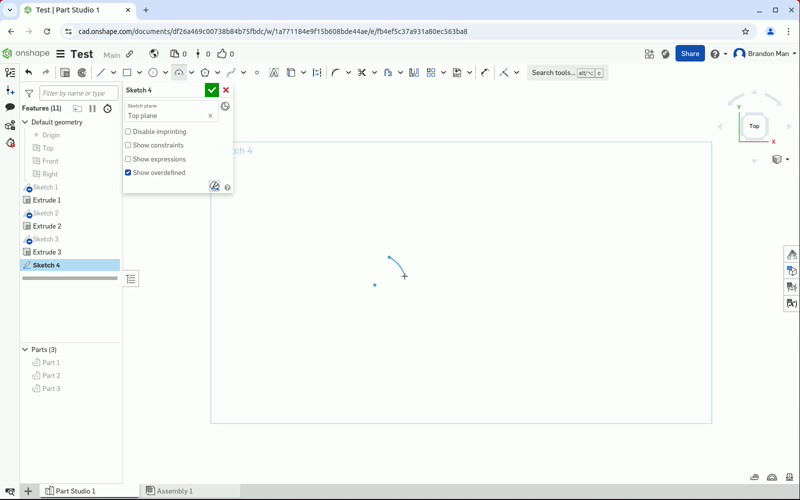
mouse_move(399, 264)
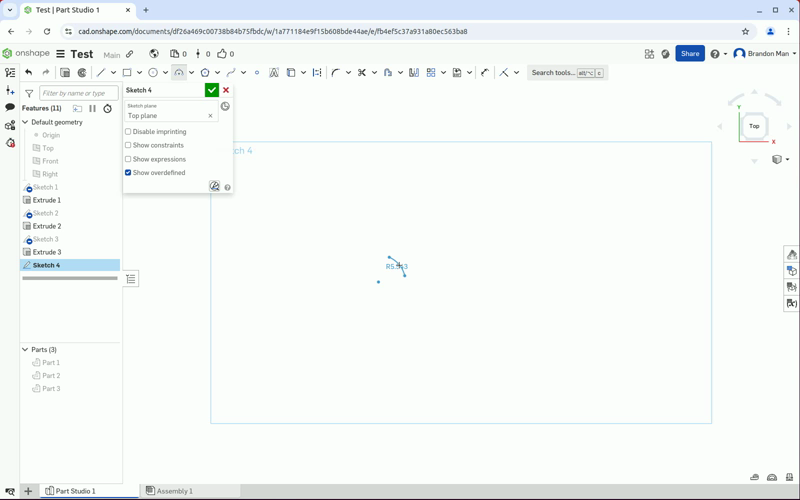
click(399, 264)
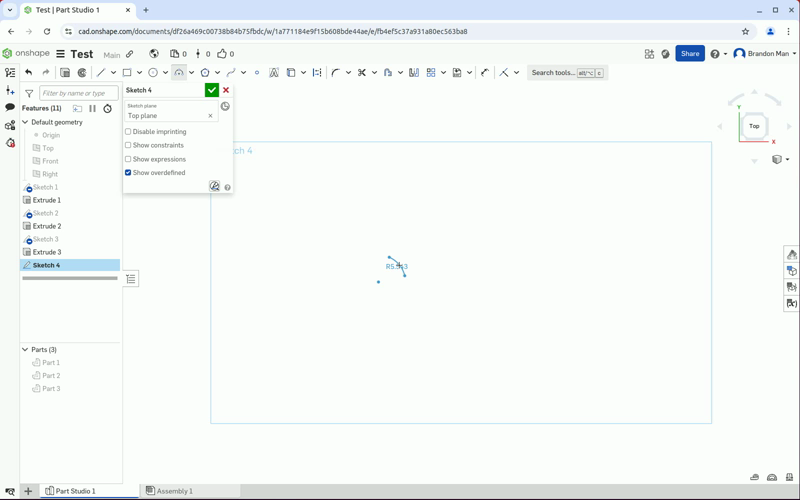
key_up(shift)
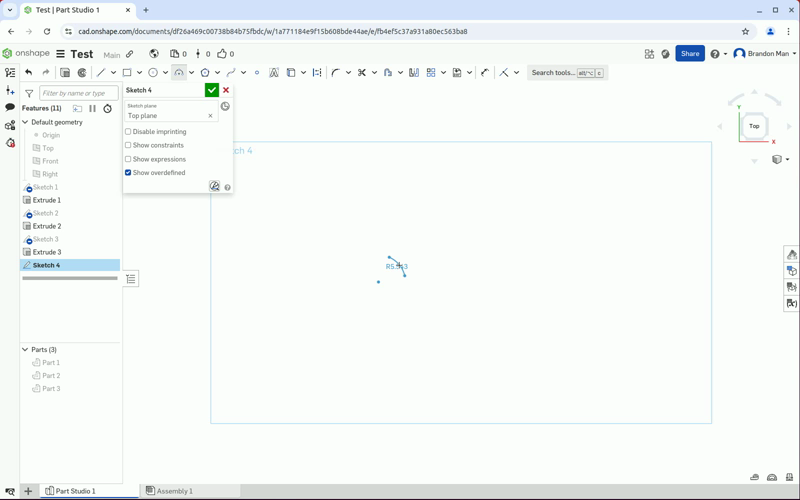
mouse_move(404, 275)
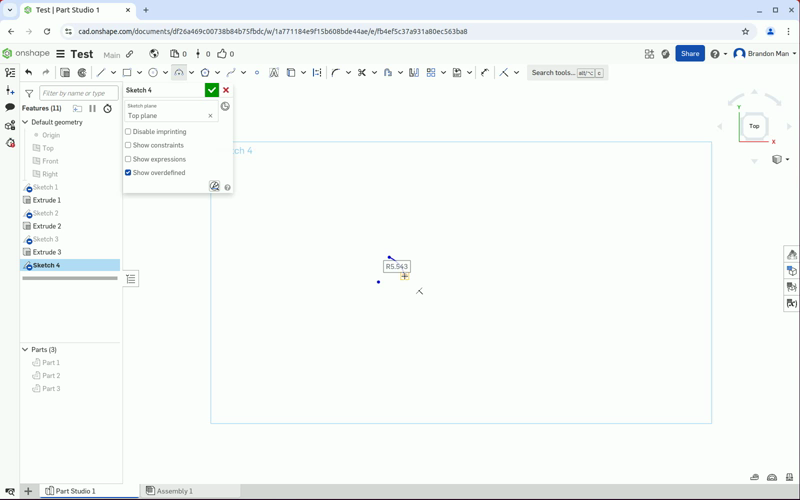
click(404, 275)
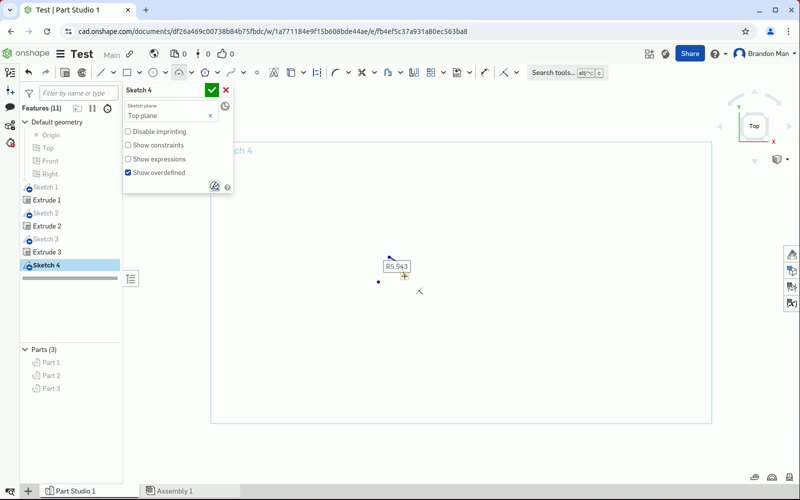
key_down(shift)
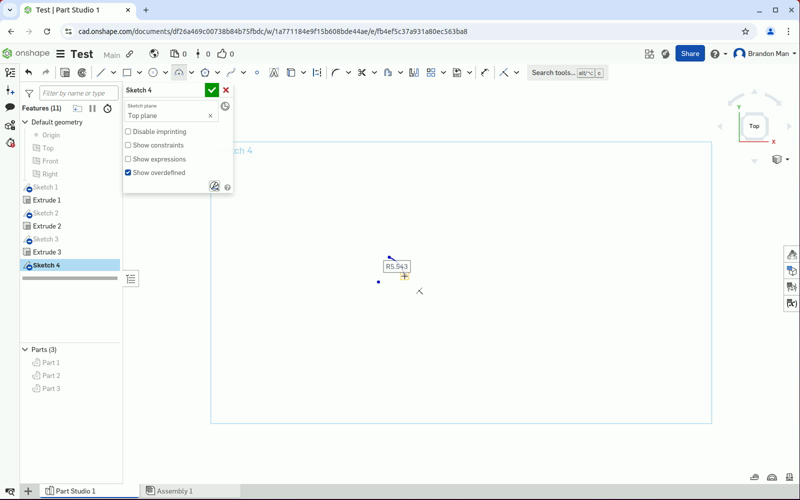
mouse_move(440, 296)
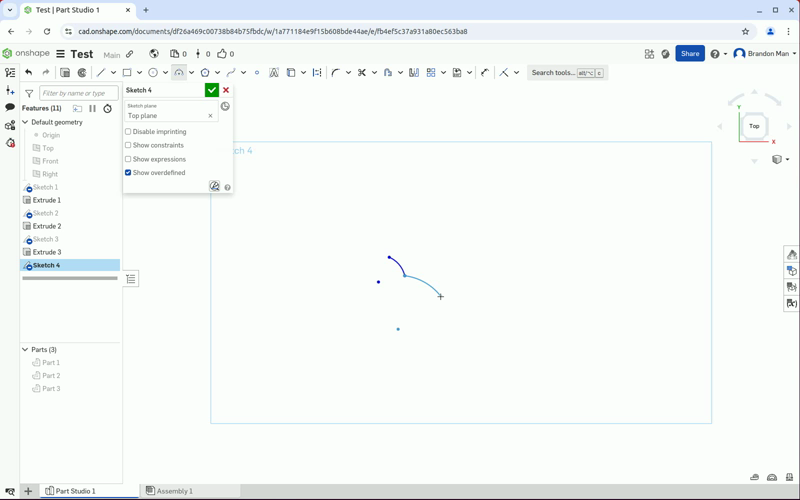
click(440, 296)
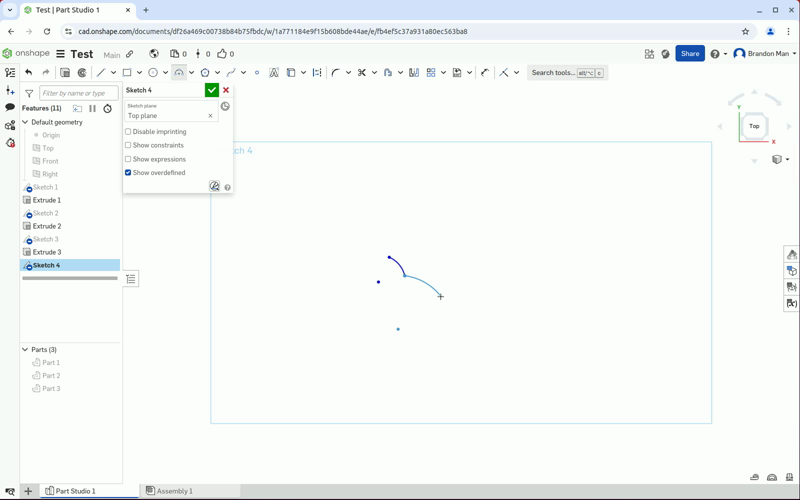
mouse_move(426, 279)
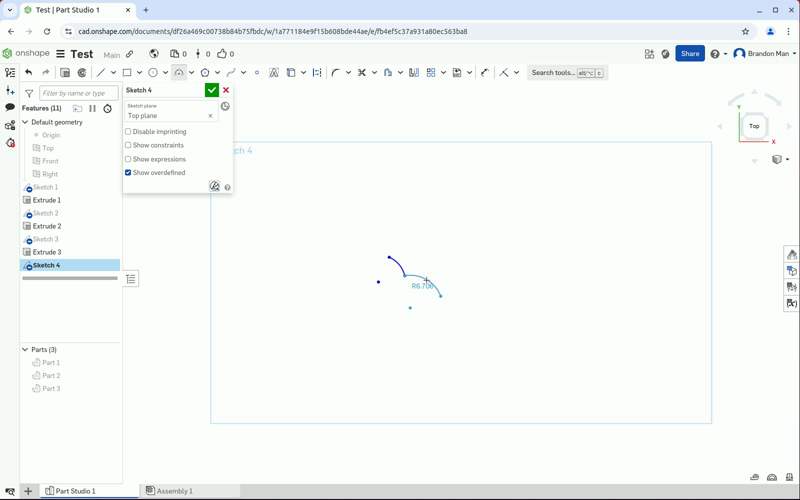
click(426, 279)
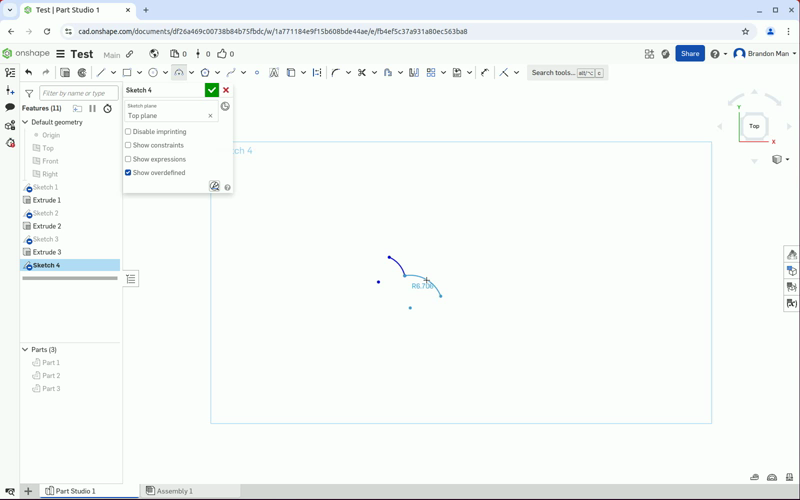
key_up(shift)
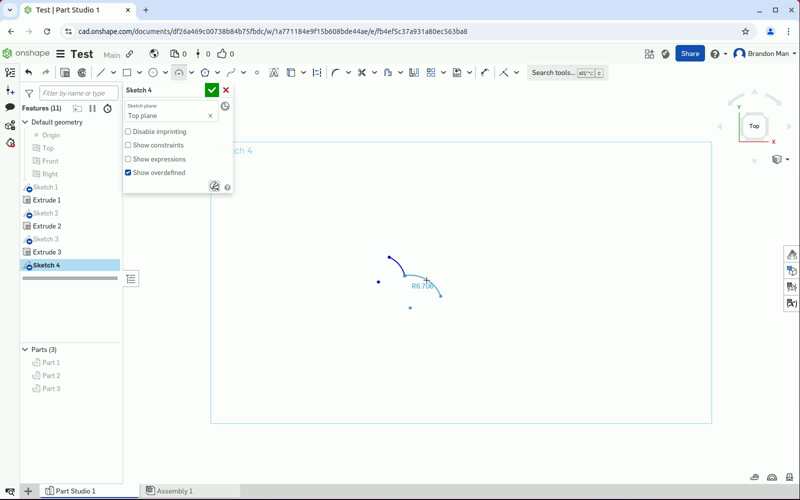
mouse_move(440, 296)
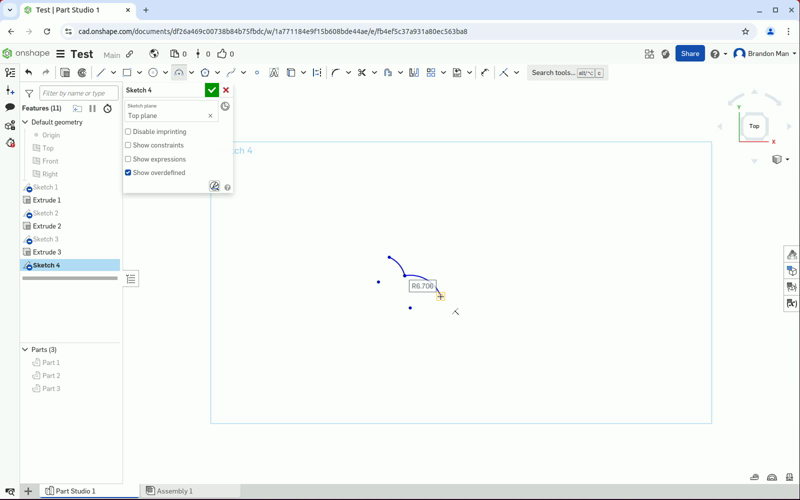
click(440, 296)
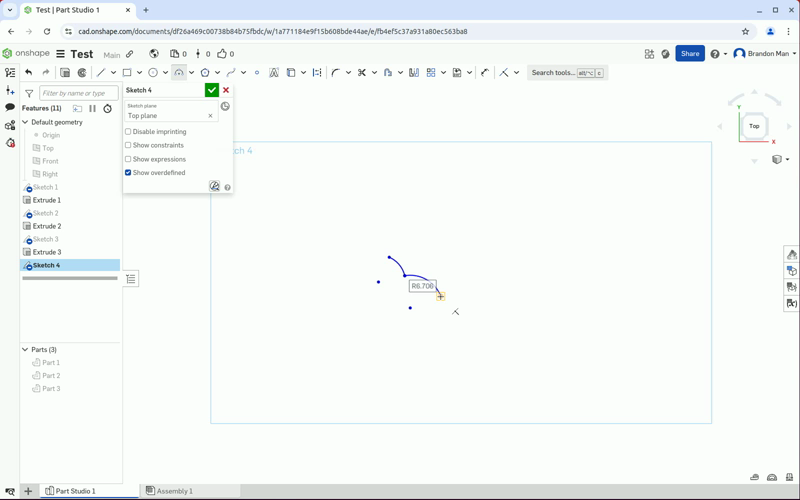
mouse_move(389, 257)
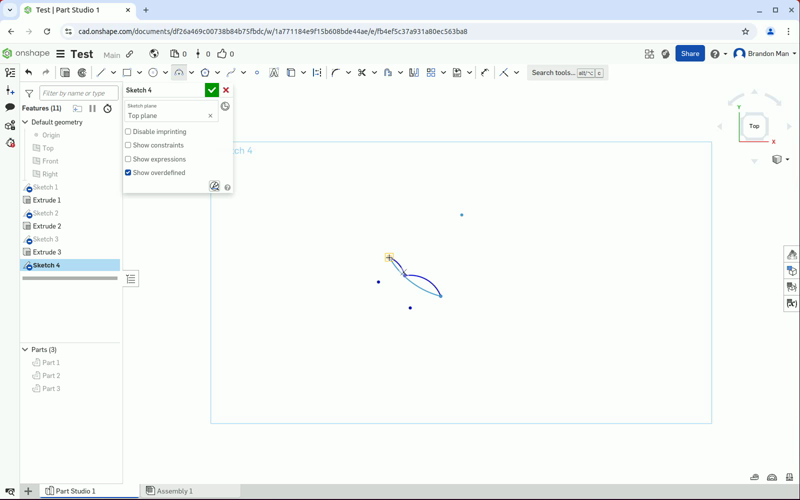
click(389, 257)
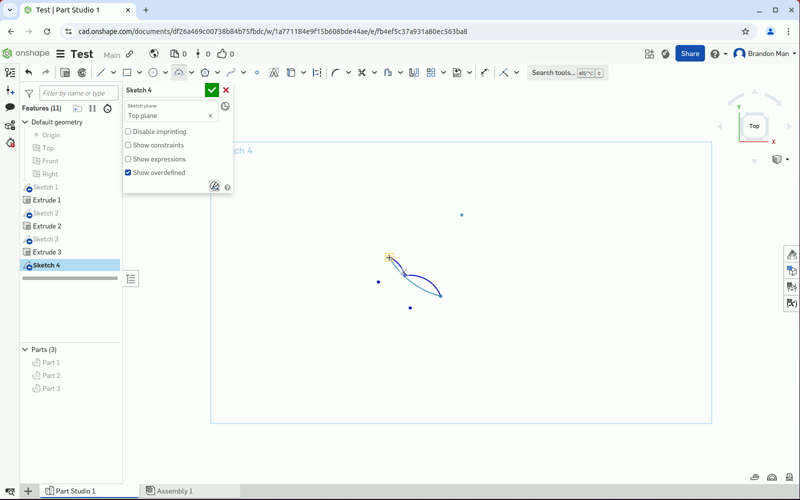
key_down(shift)
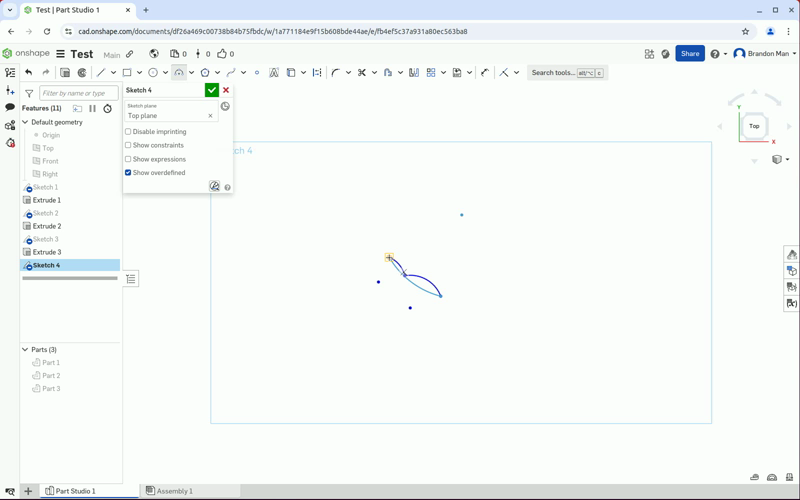
mouse_move(431, 254)
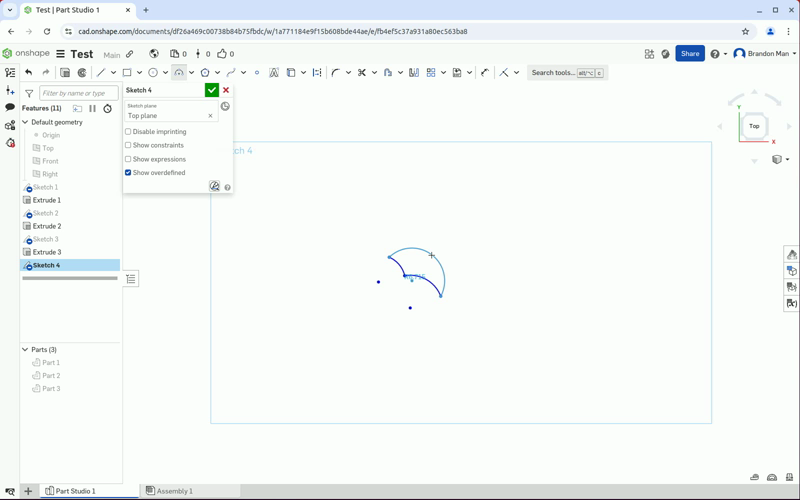
click(431, 254)
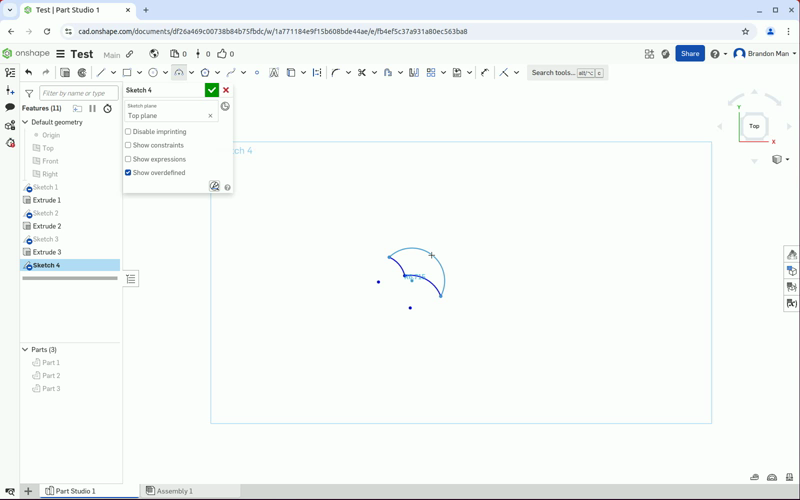
key_up(shift)
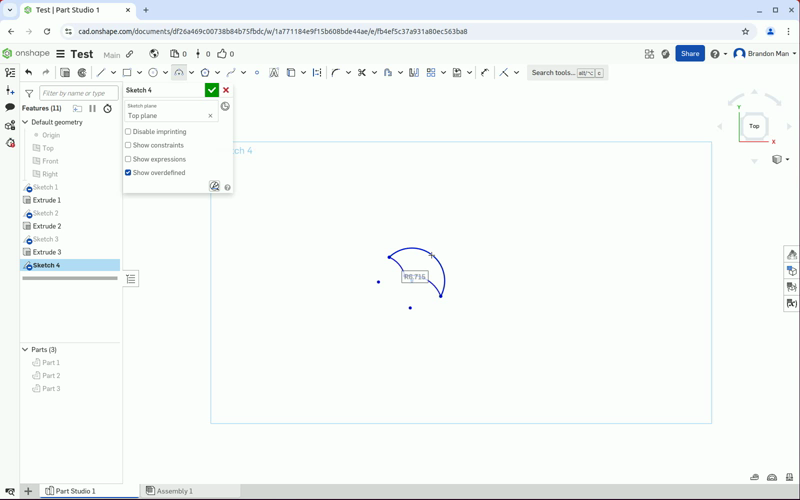
key(esc)
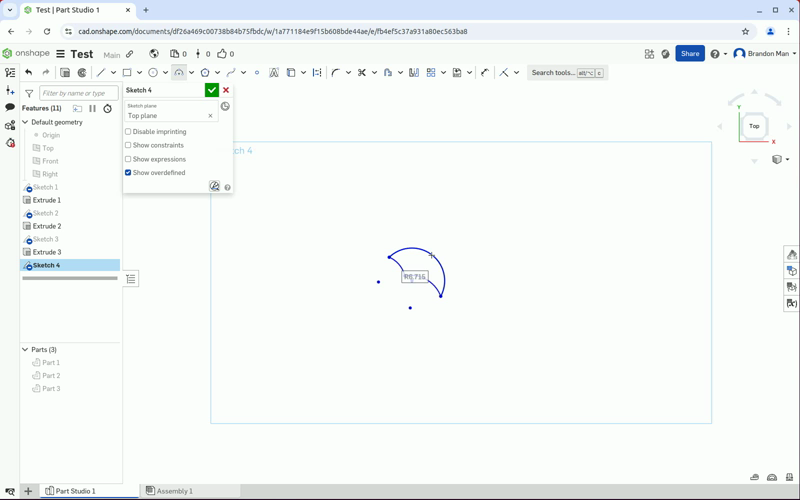
mouse_move(416, 266)
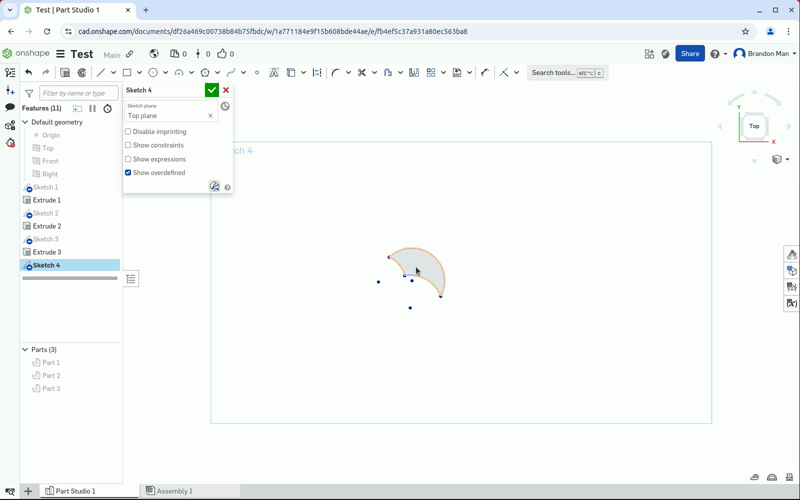
scroll(6)
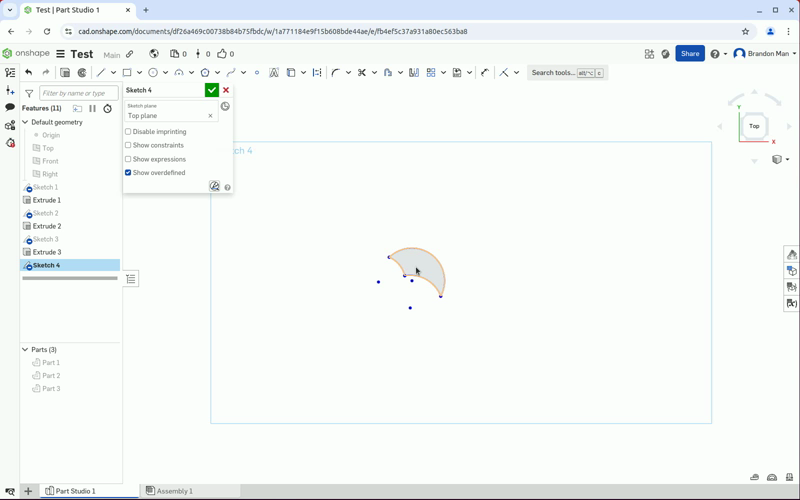
scroll(6)
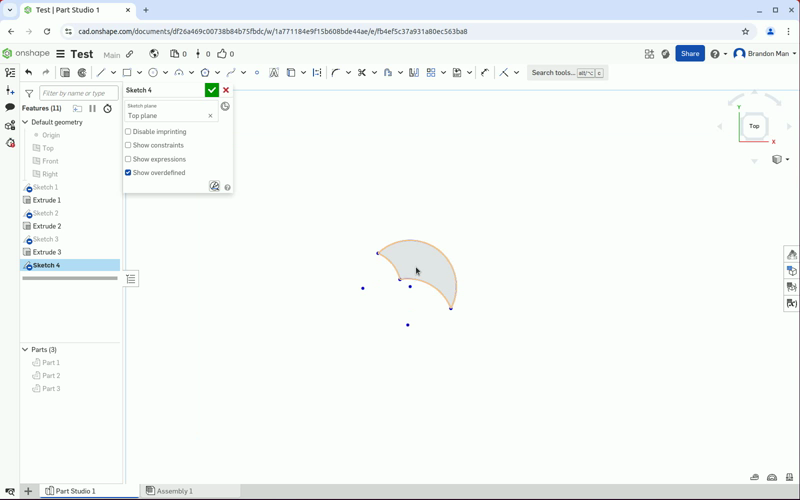
scroll(6)
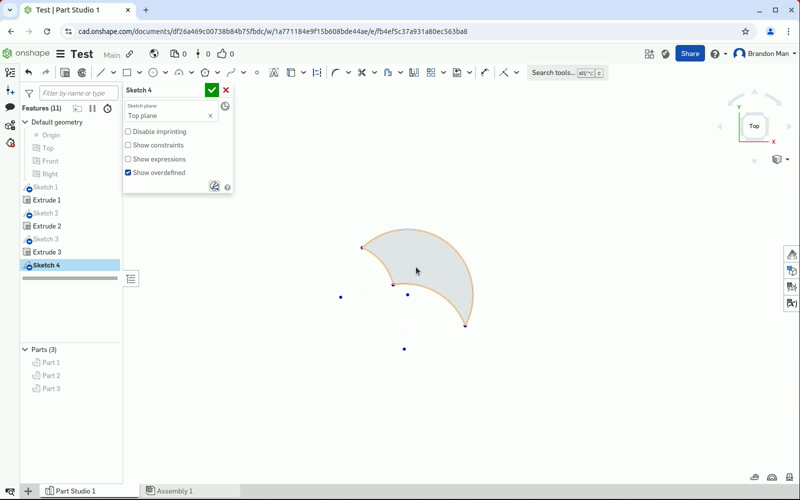
scroll(6)
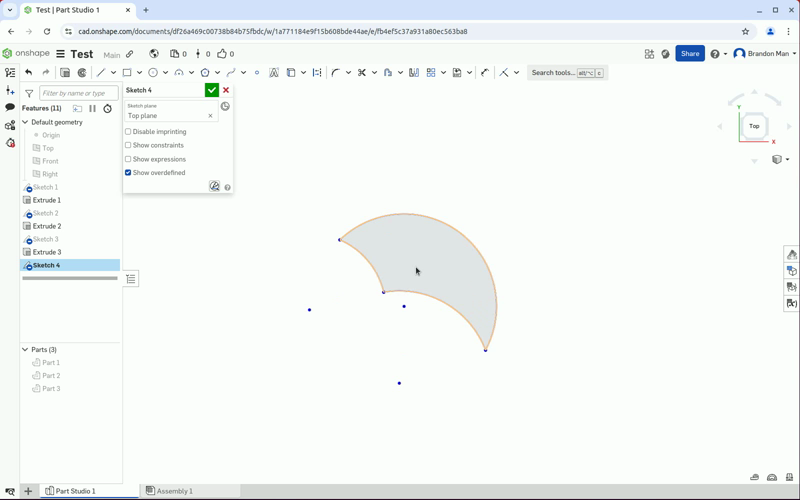
scroll(6)
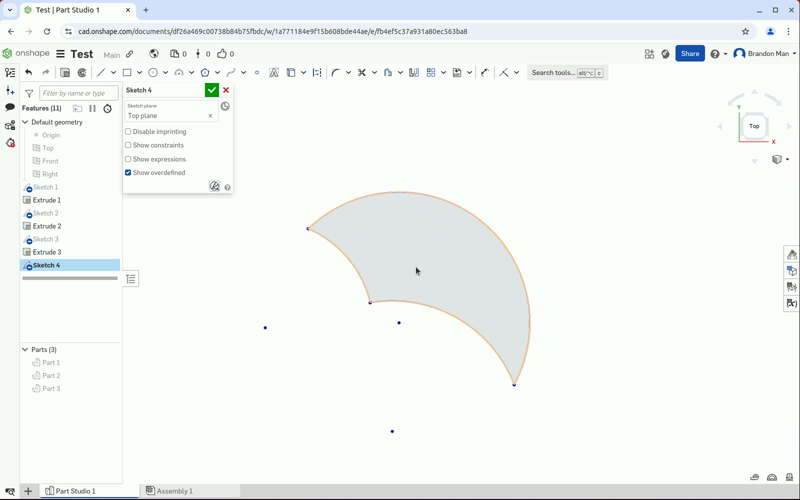
scroll(6)
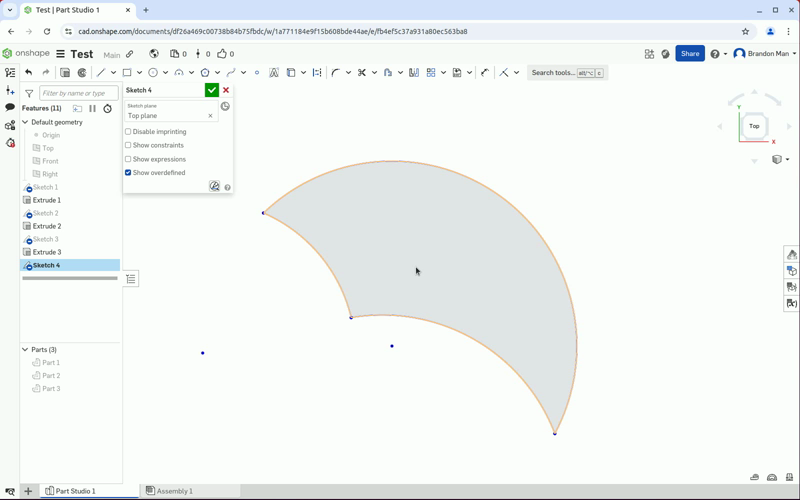
scroll(6)
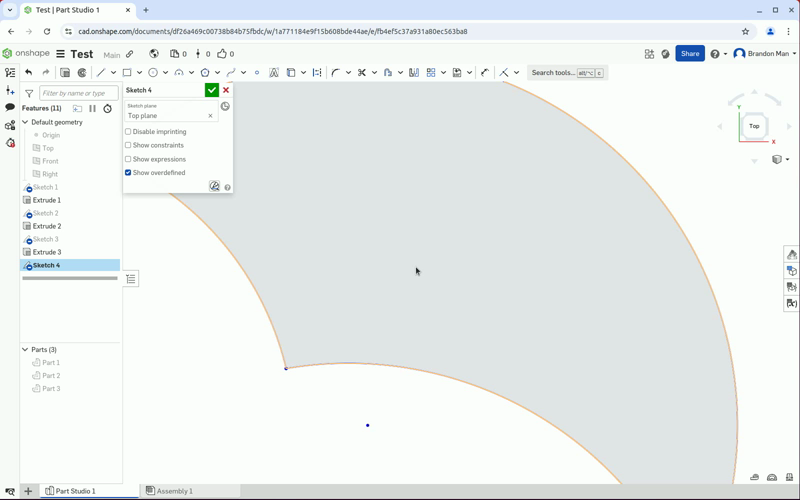
click(416, 266)
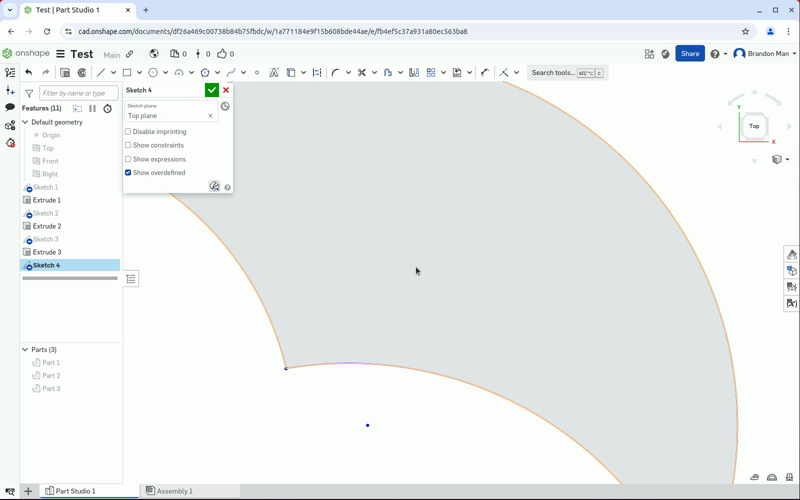
scroll(-6)
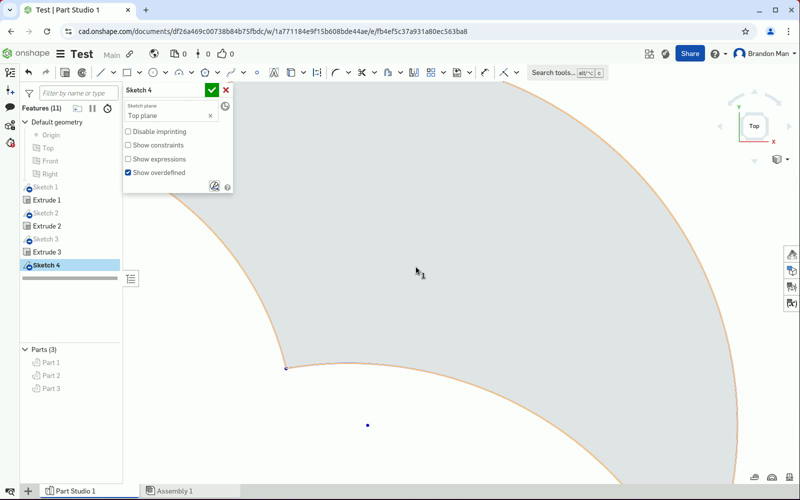
scroll(-6)
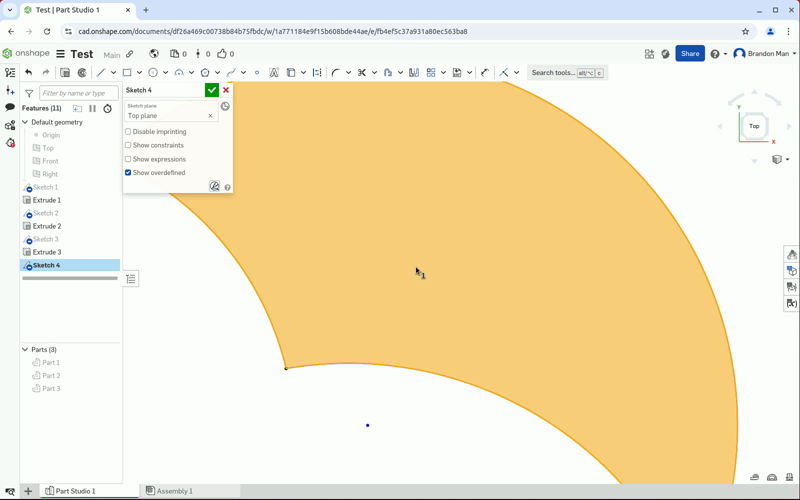
scroll(-6)
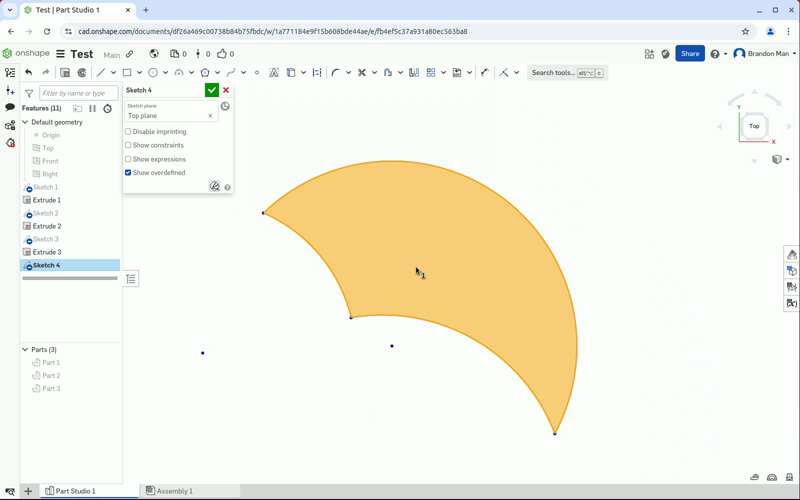
scroll(-6)
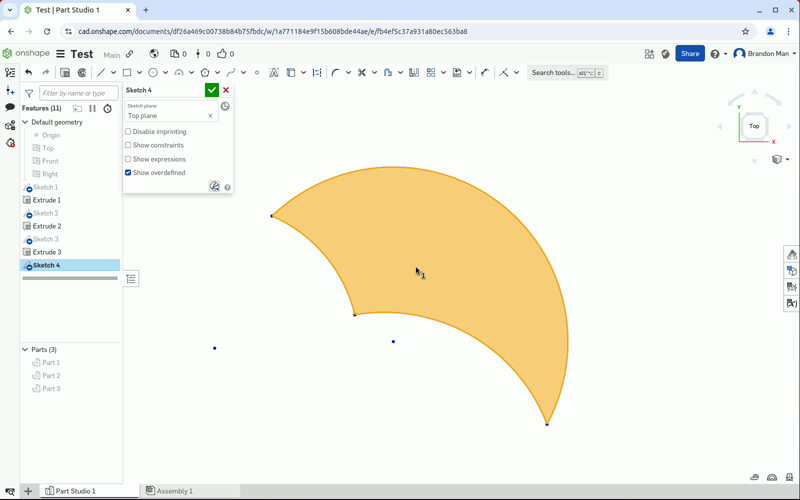
scroll(-6)
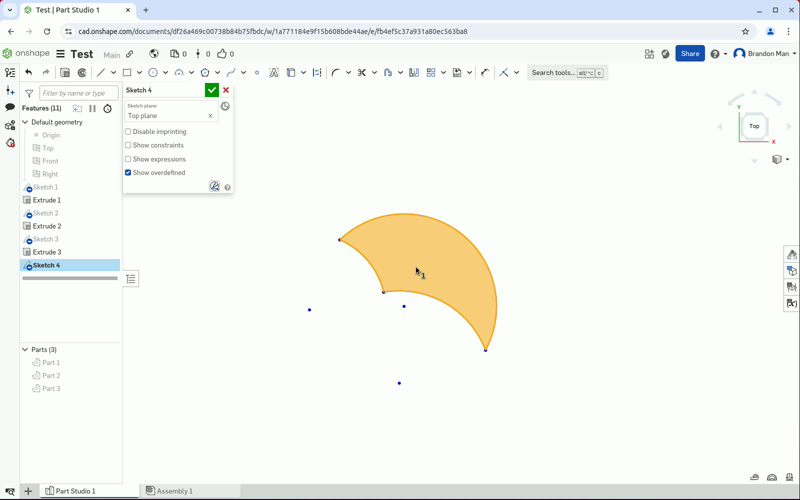
scroll(-6)
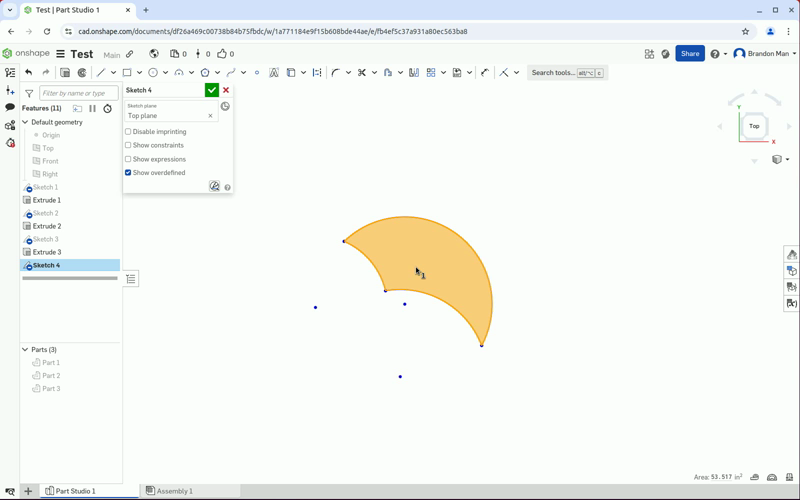
scroll(-6)
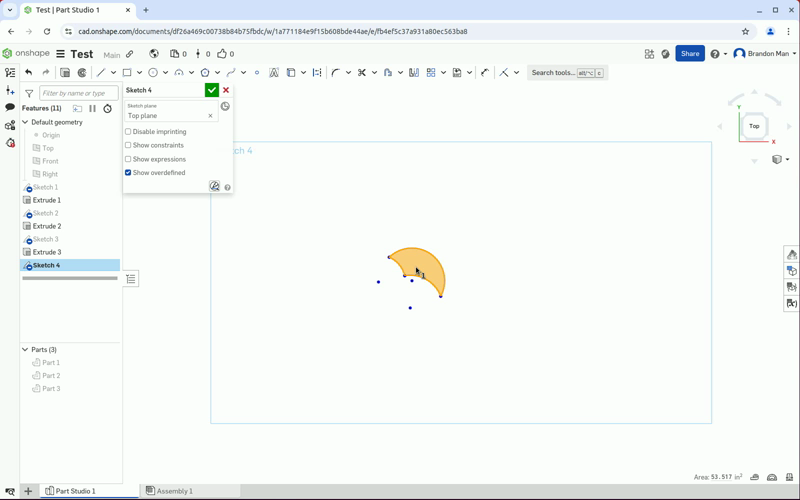
mouse_move(73, 352)
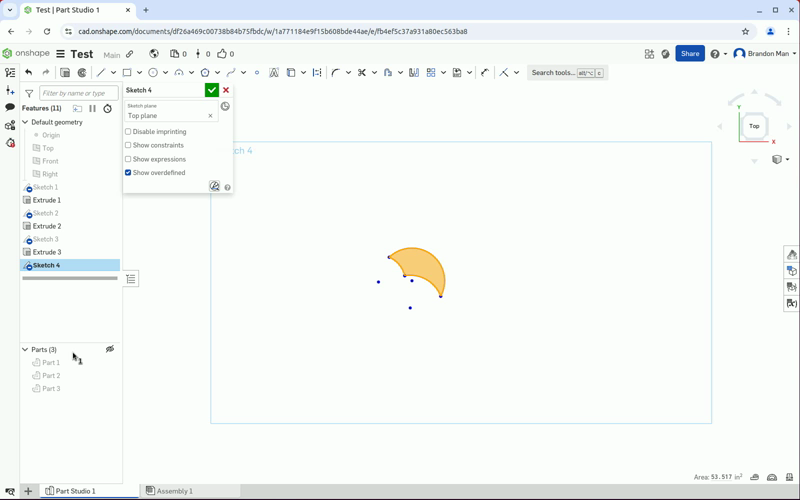
key(shift+y)
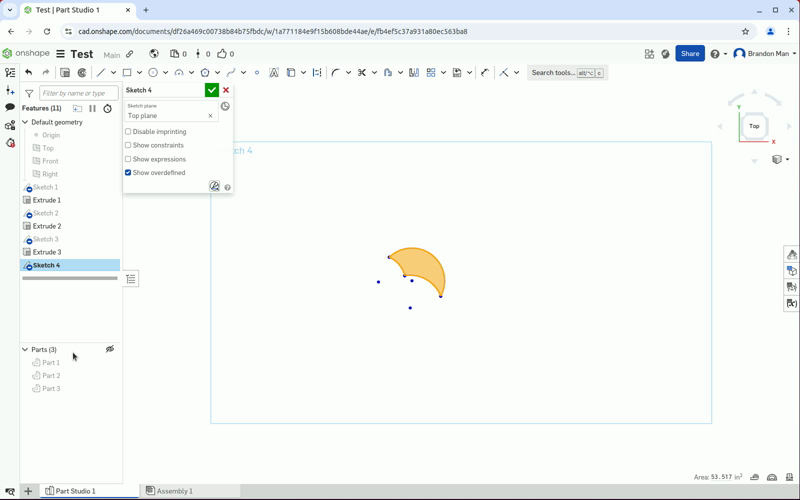
key(shift+e)
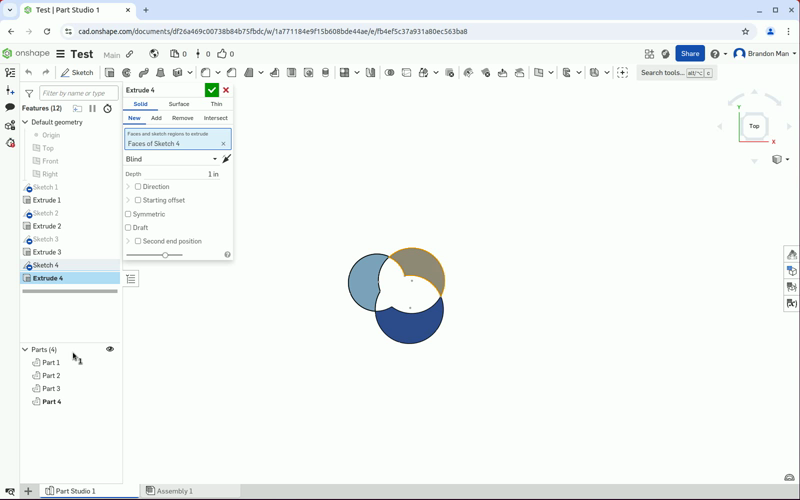
mouse_move(143, 106)
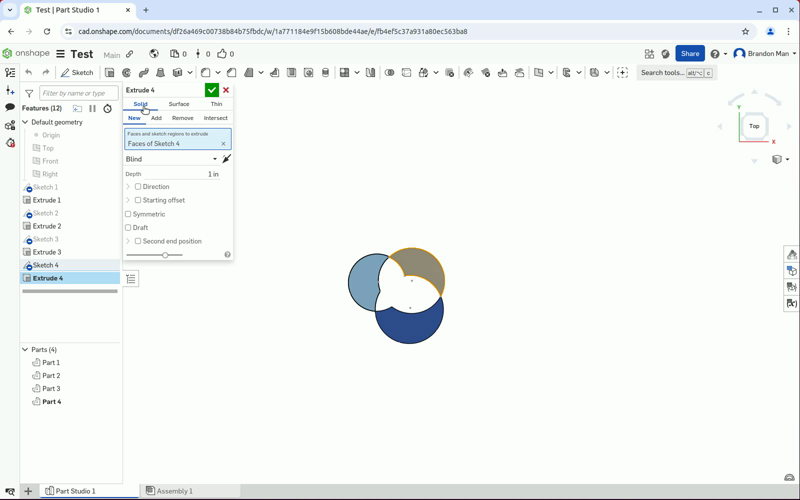
click(143, 106)
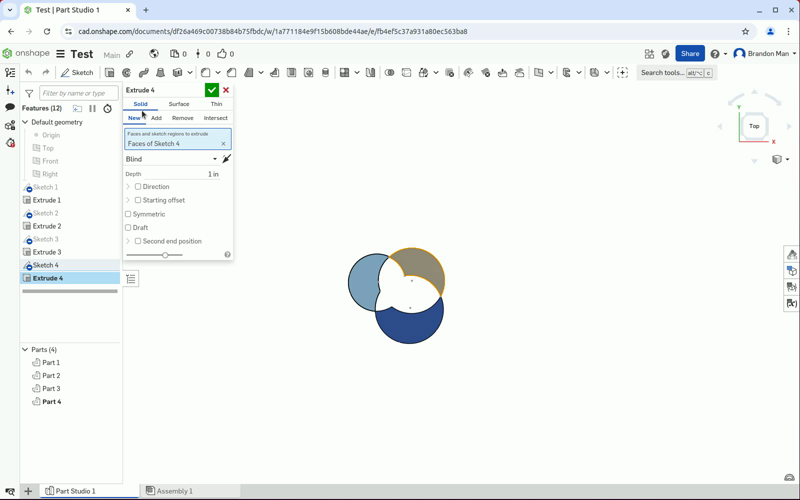
mouse_move(137, 120)
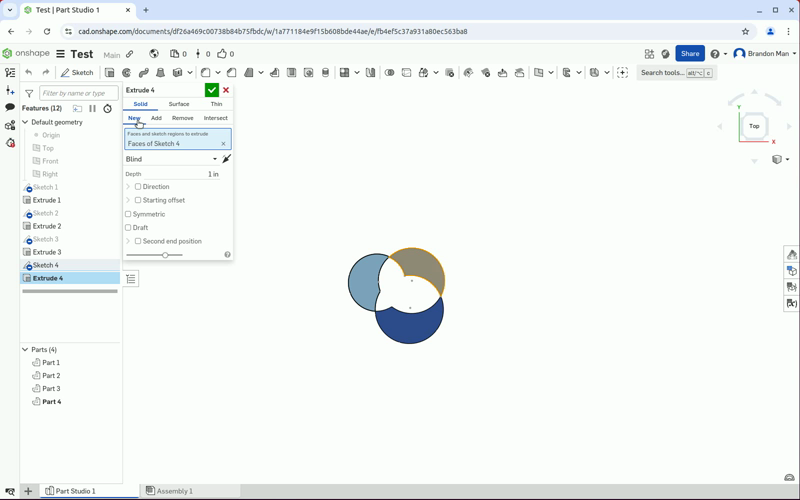
click(137, 120)
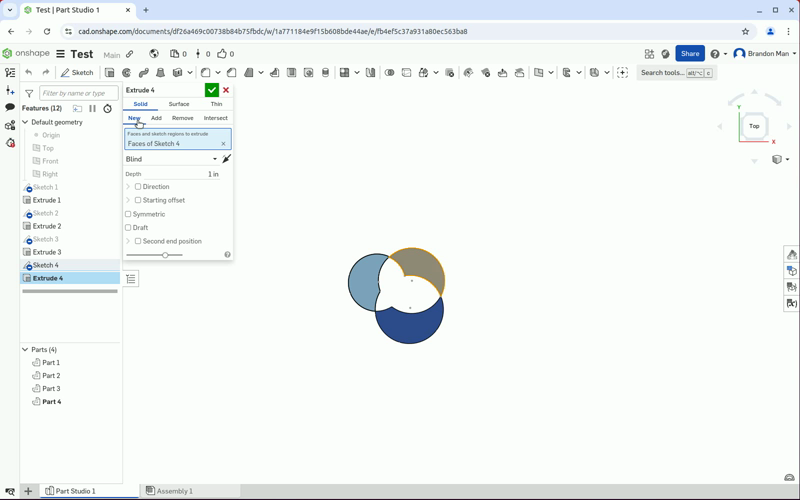
key(tab, 4)
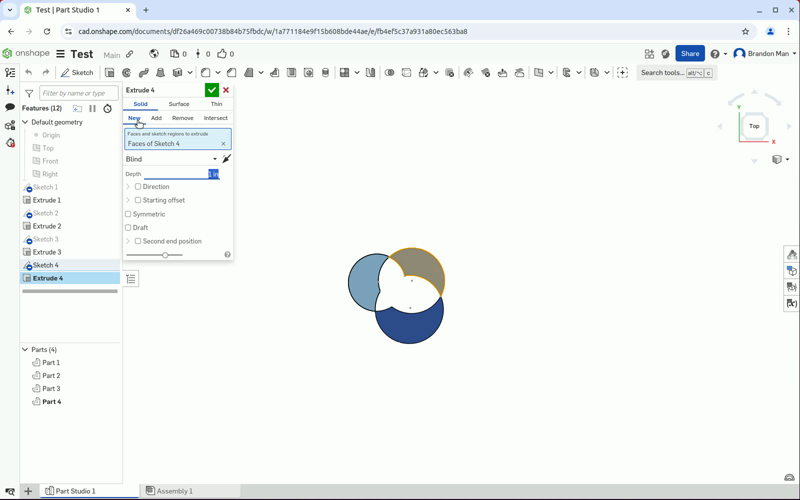
text(1.444)
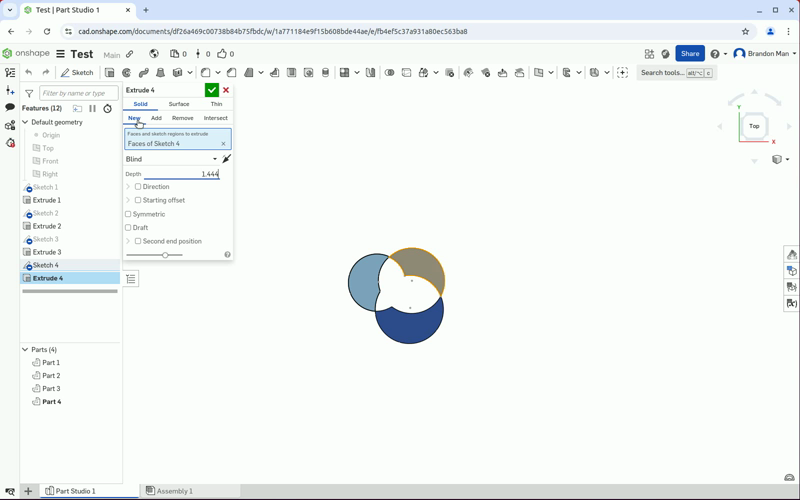
key(enter)
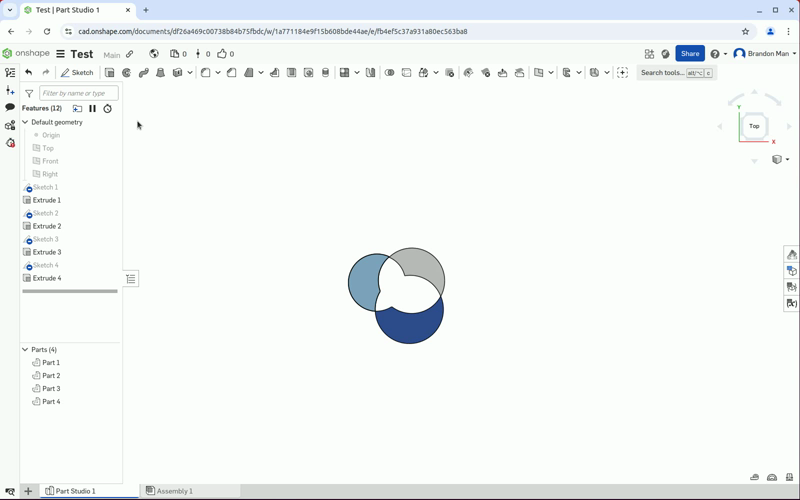
key(shift+h)
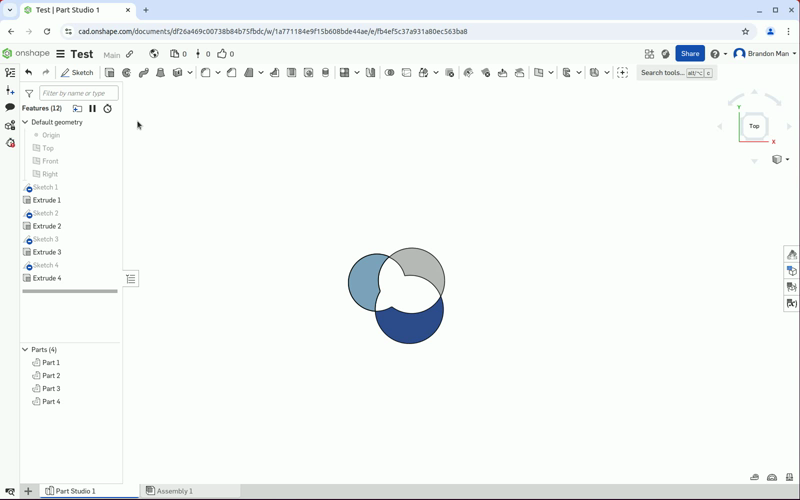
key(shift+h)
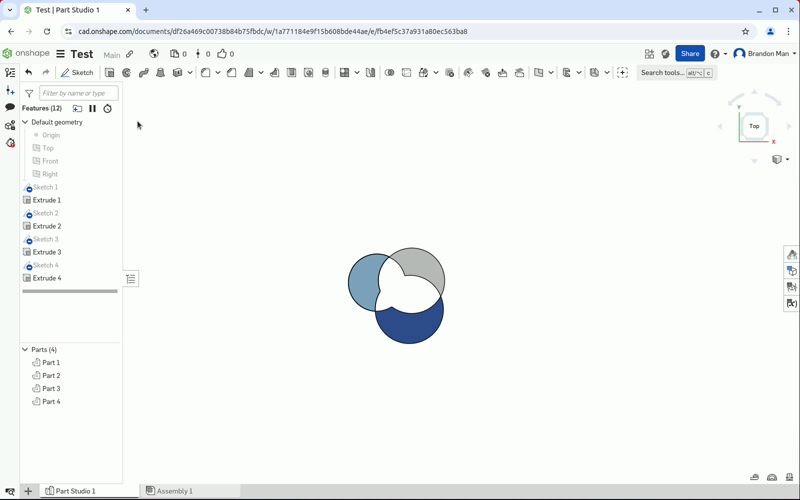
mouse_move(73, 189)
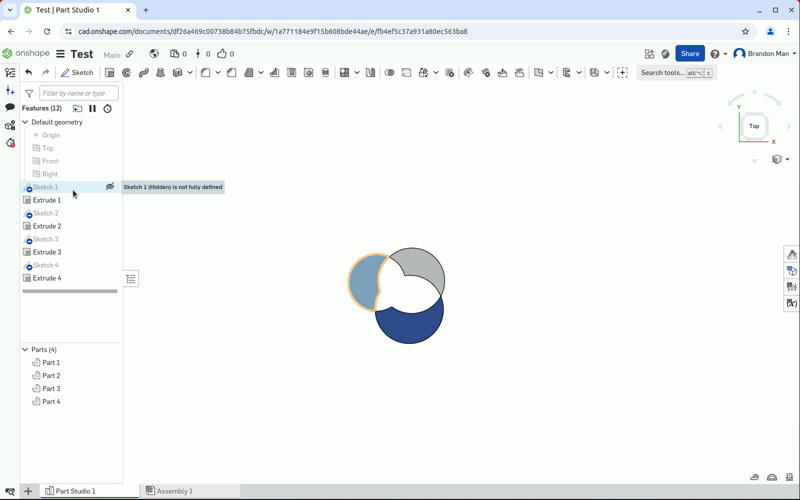
click(73, 189)
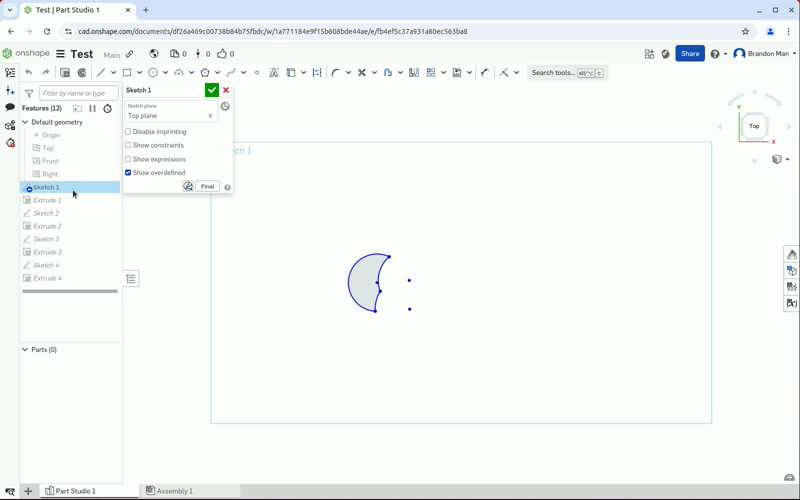
mouse_move(229, 92)
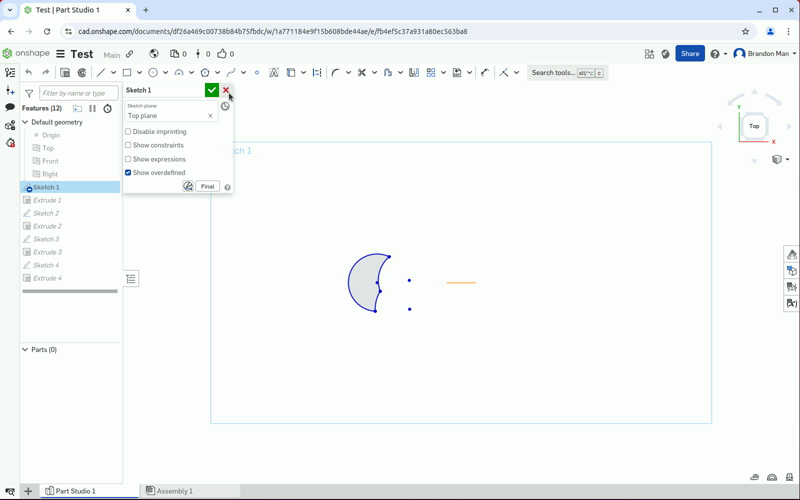
click(229, 92)
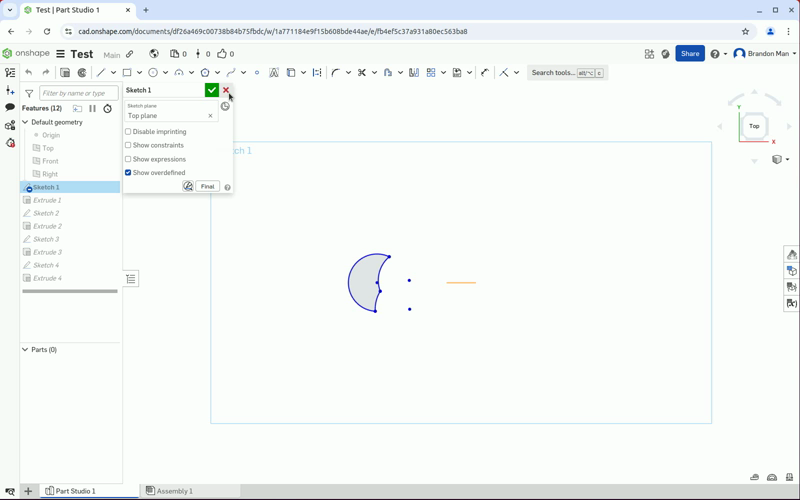
key(shift+s)
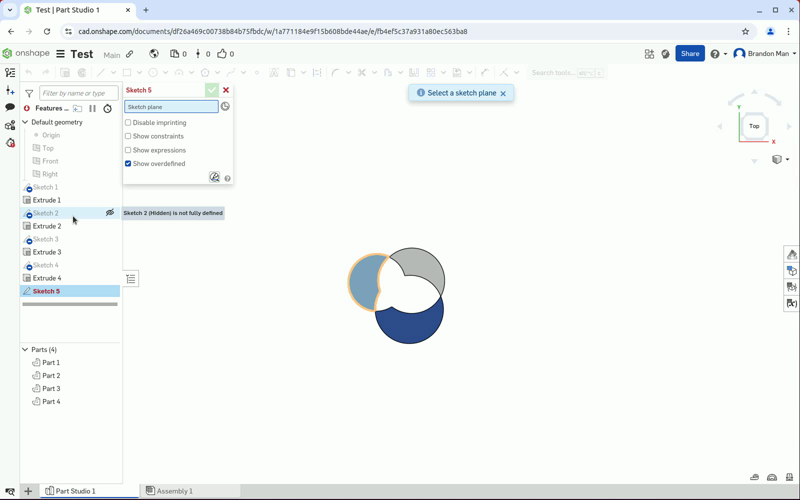
scroll(3)
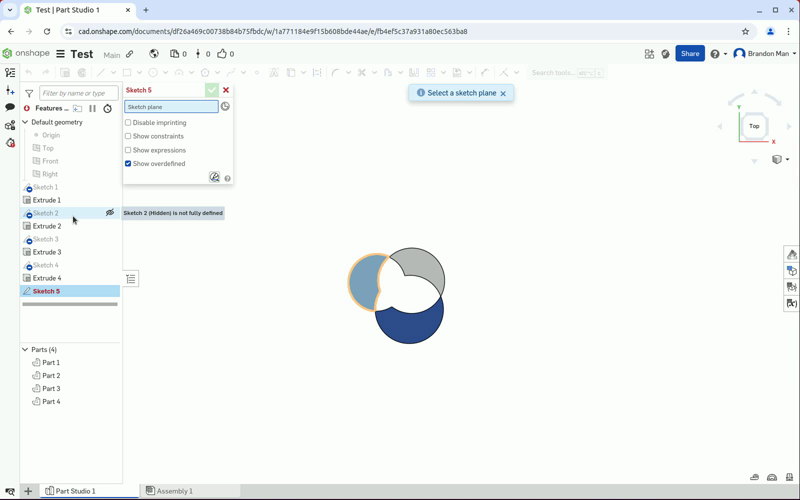
mouse_move(73, 150)
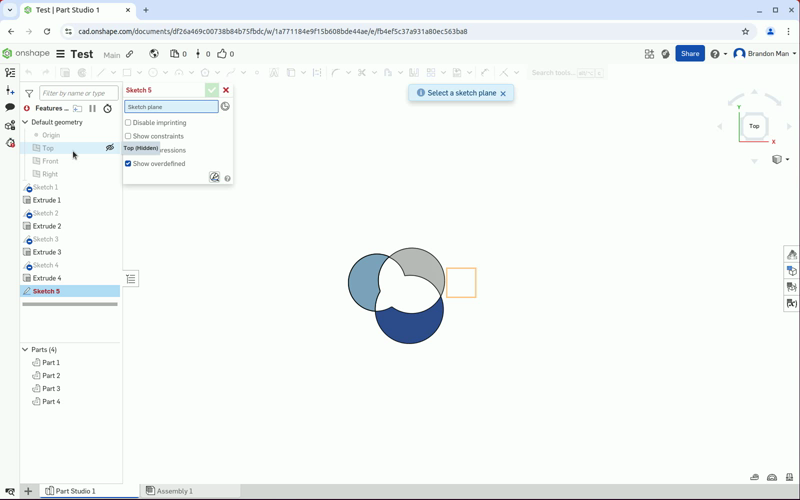
click(73, 150)
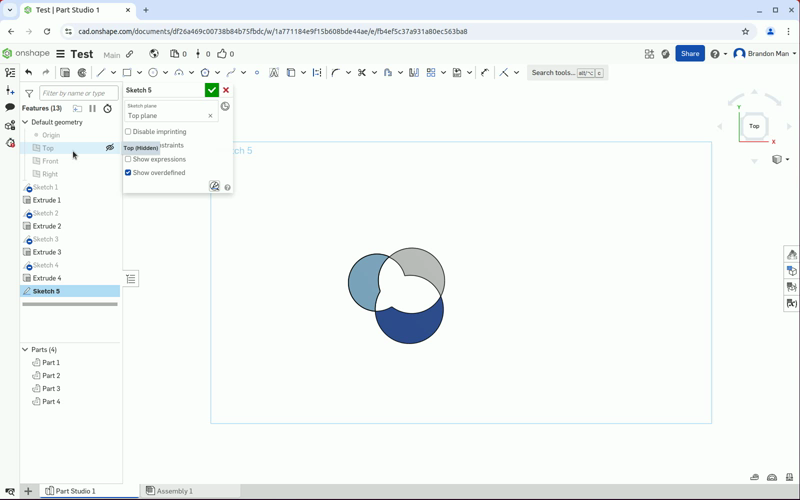
mouse_move(73, 352)
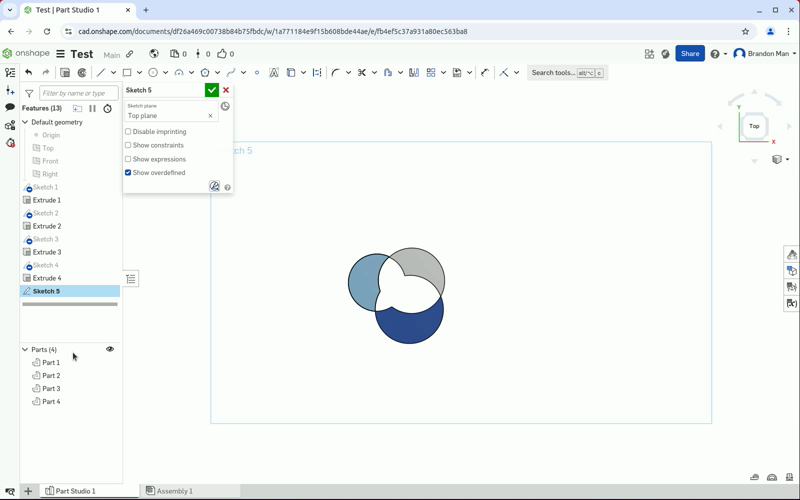
key(y)
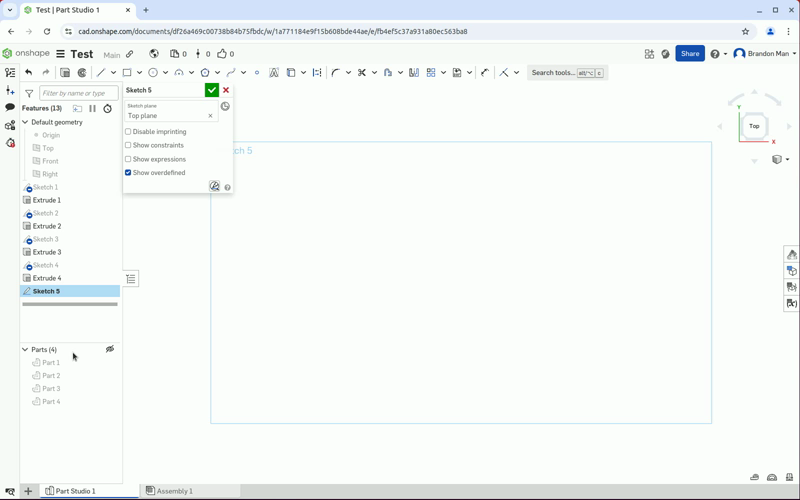
key(a)
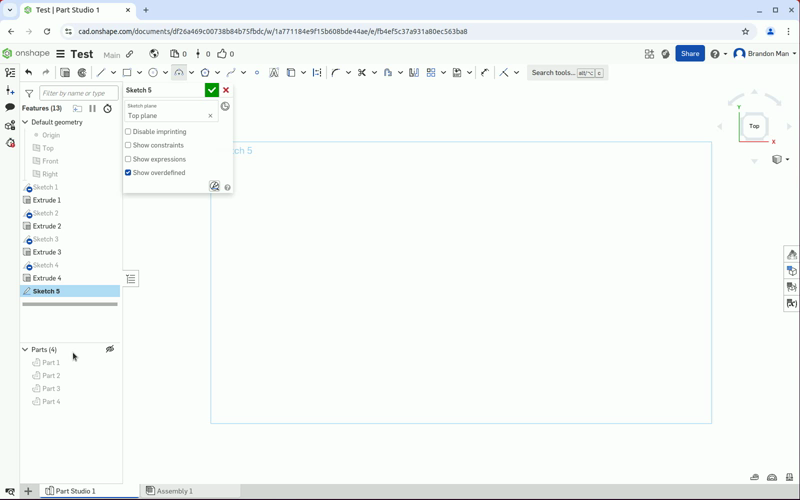
key_down(shift)
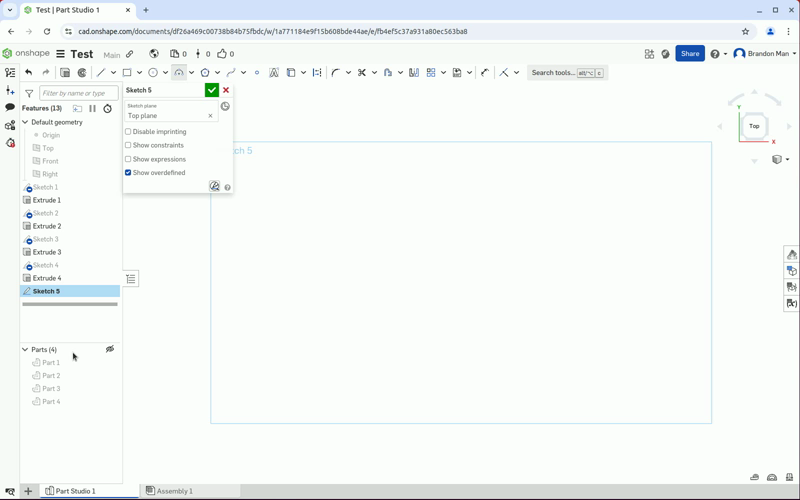
mouse_move(379, 291)
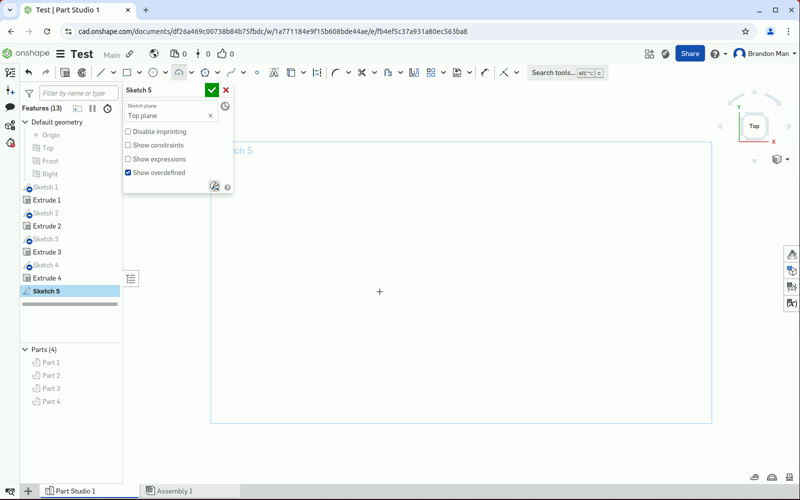
click(379, 291)
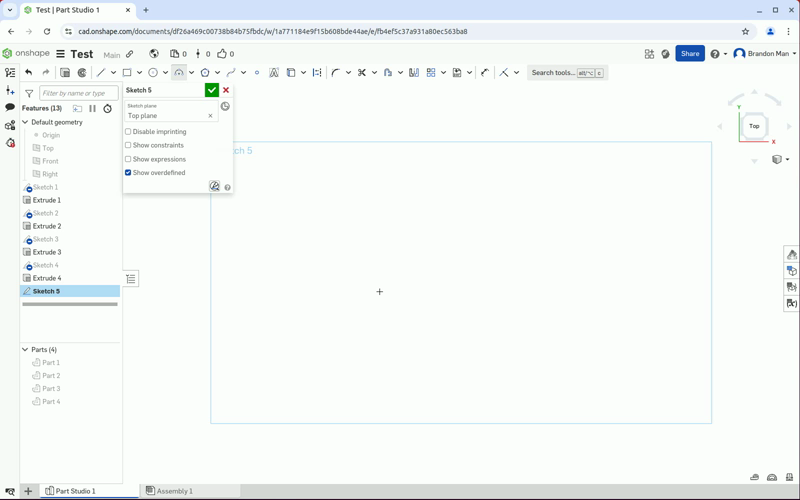
key_up(shift)
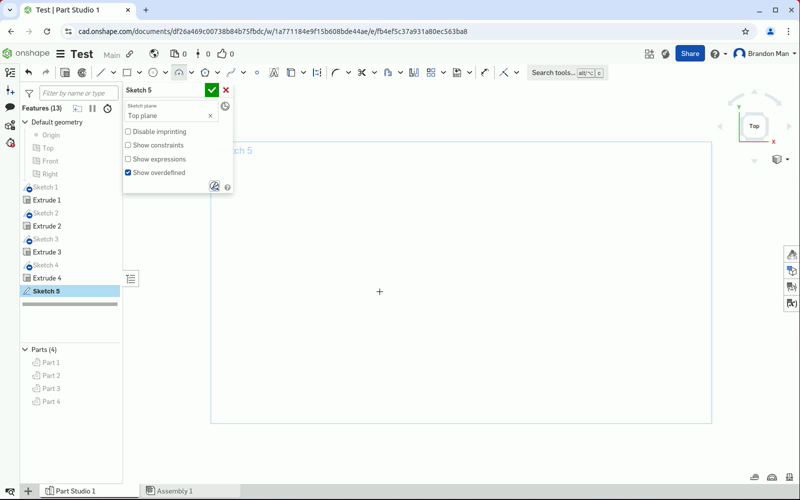
key_down(shift)
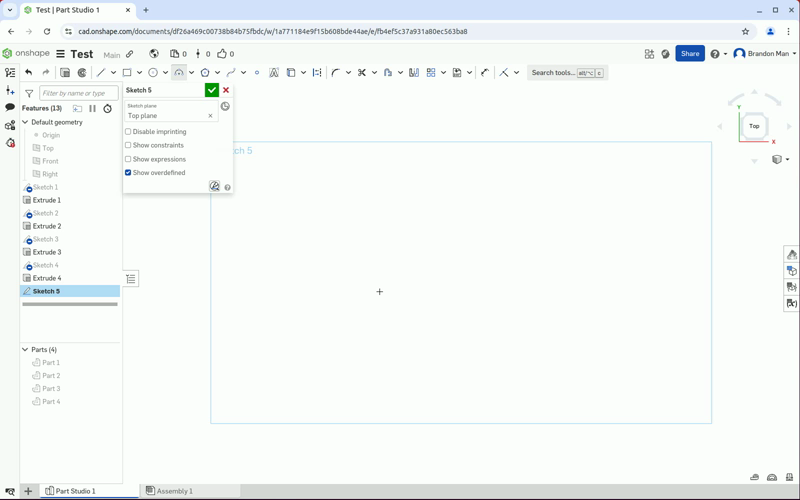
mouse_move(404, 275)
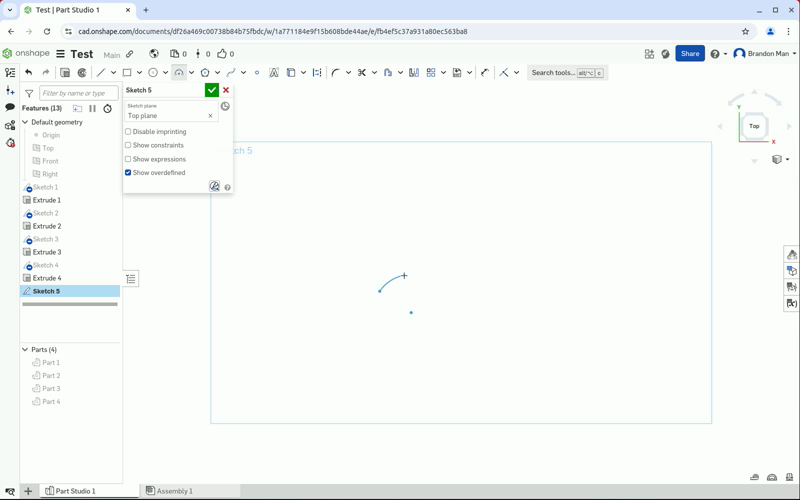
click(404, 275)
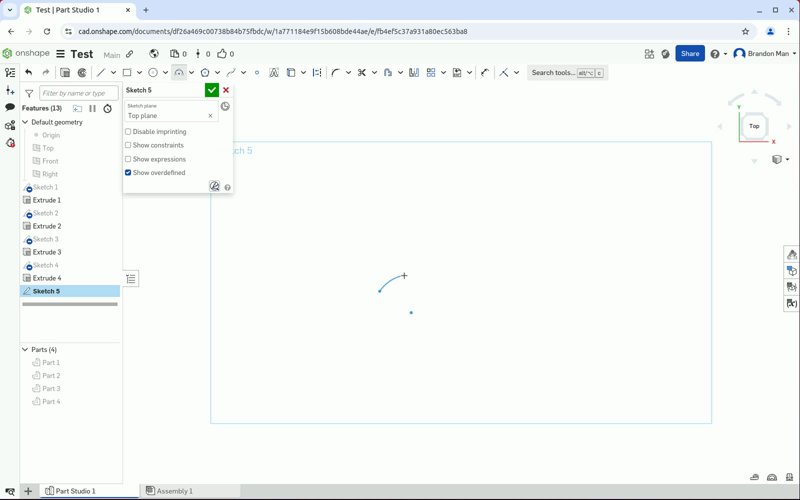
mouse_move(390, 280)
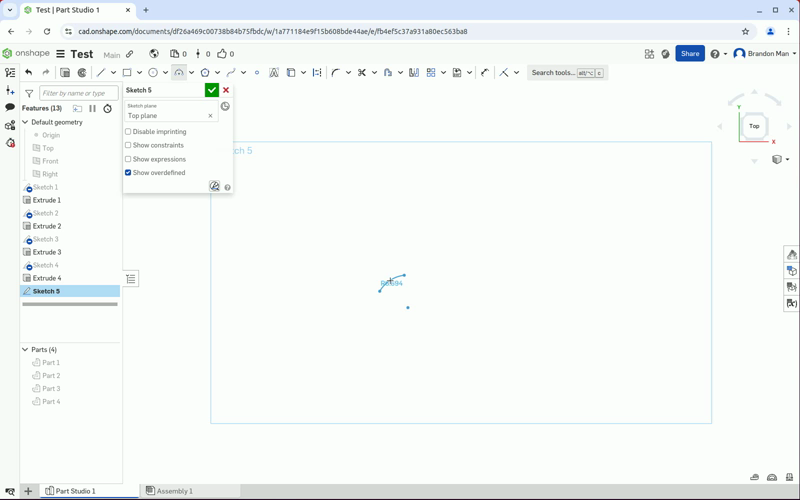
click(390, 280)
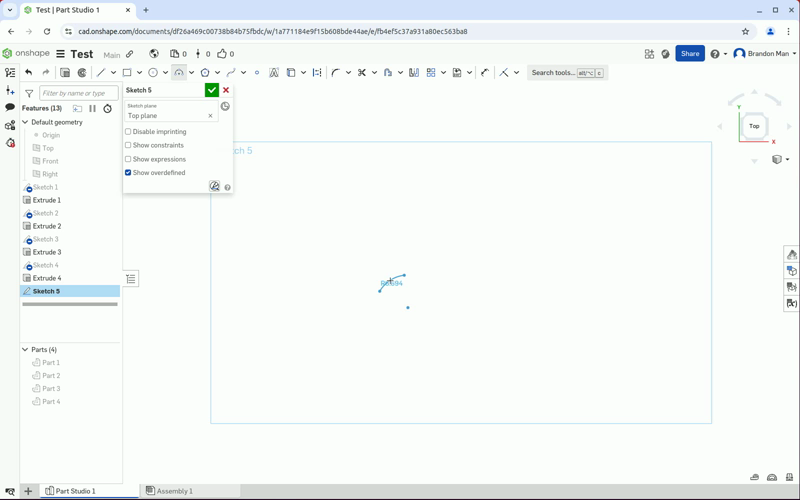
key_up(shift)
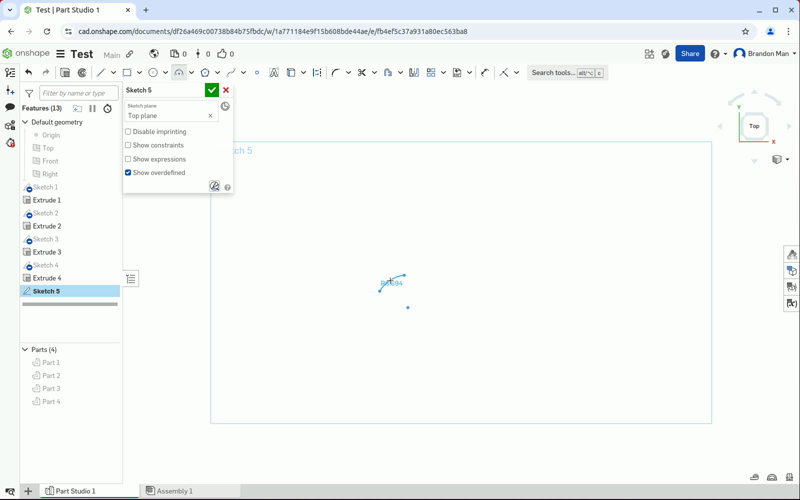
mouse_move(404, 275)
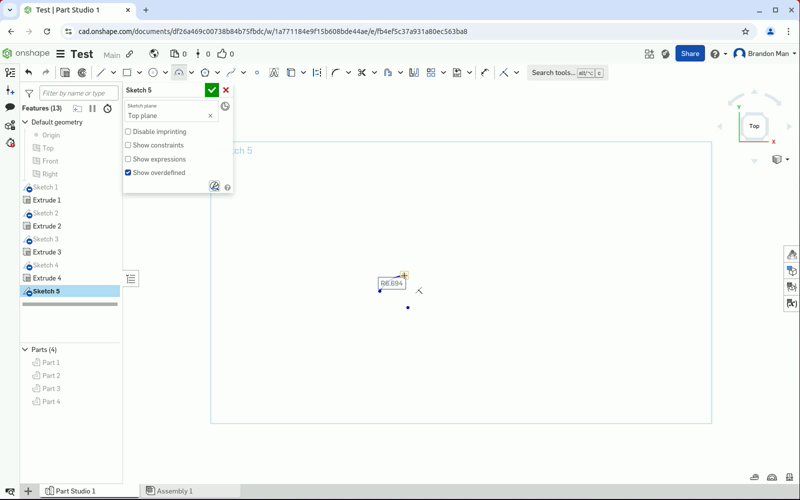
click(404, 275)
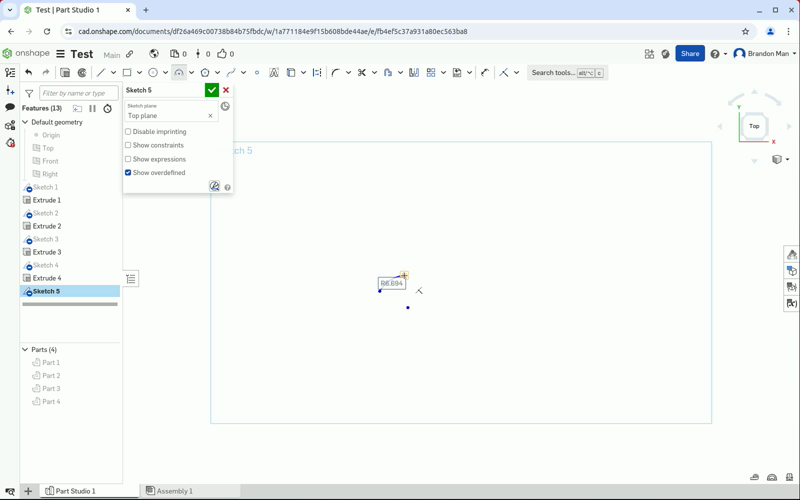
key_down(shift)
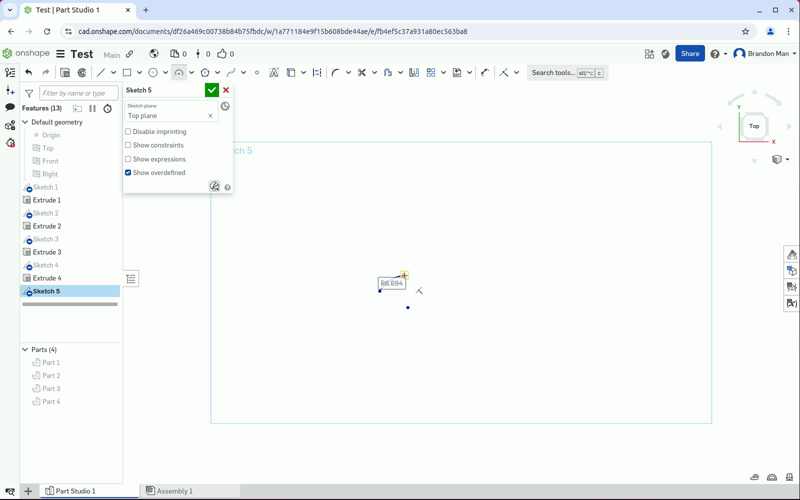
mouse_move(388, 256)
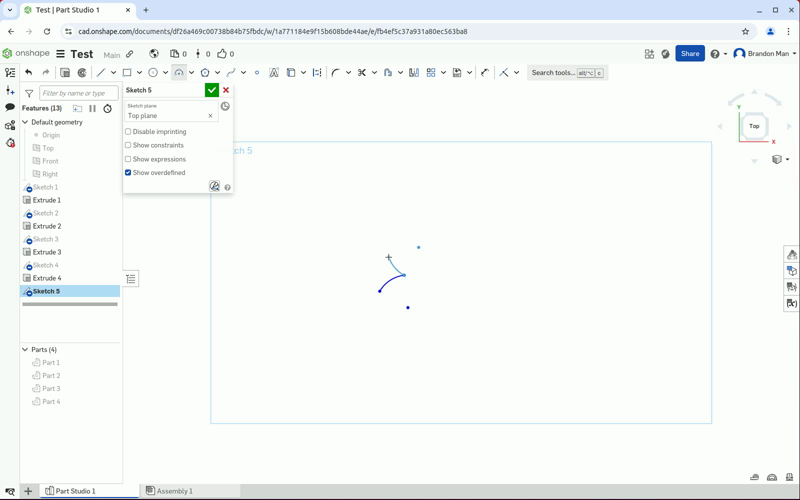
click(388, 256)
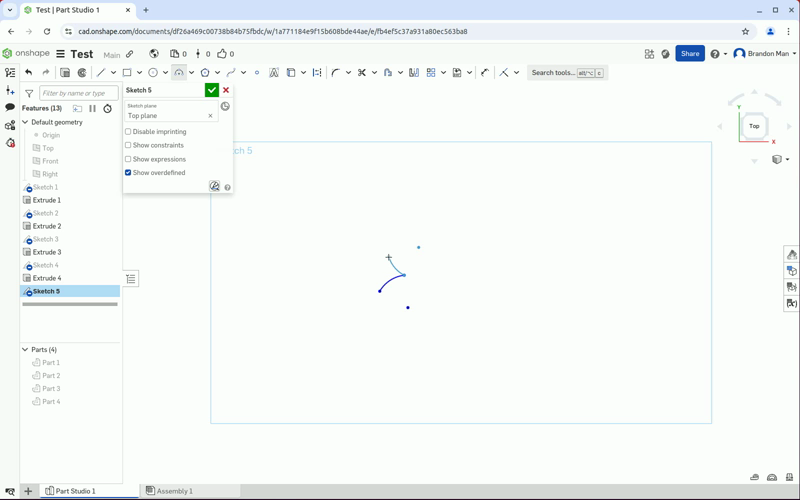
mouse_move(398, 264)
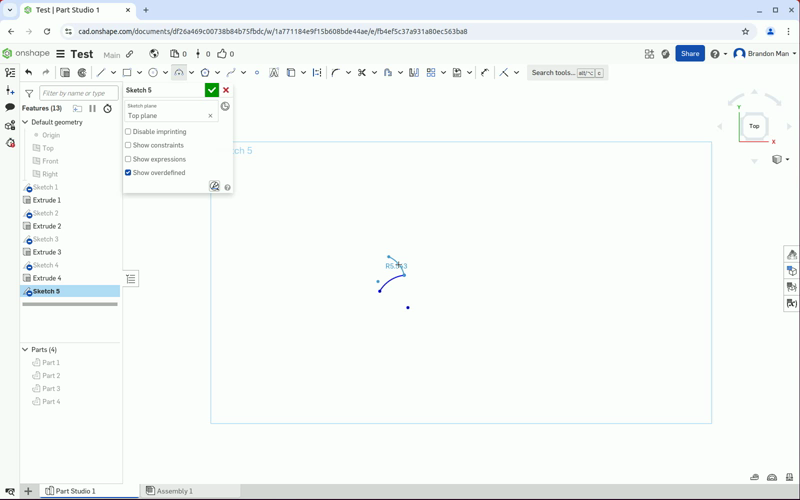
click(398, 264)
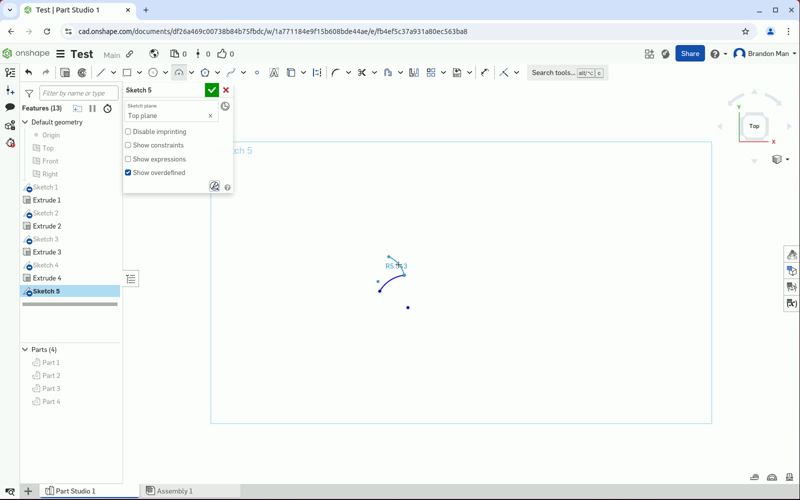
key_up(shift)
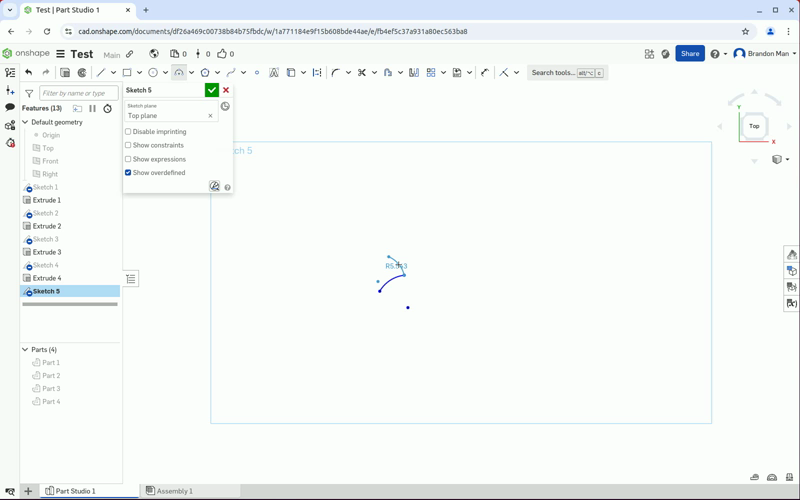
mouse_move(388, 256)
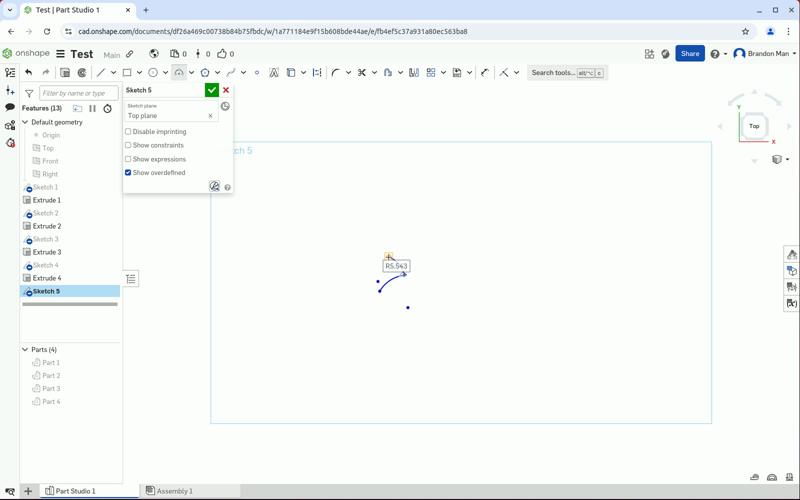
click(388, 256)
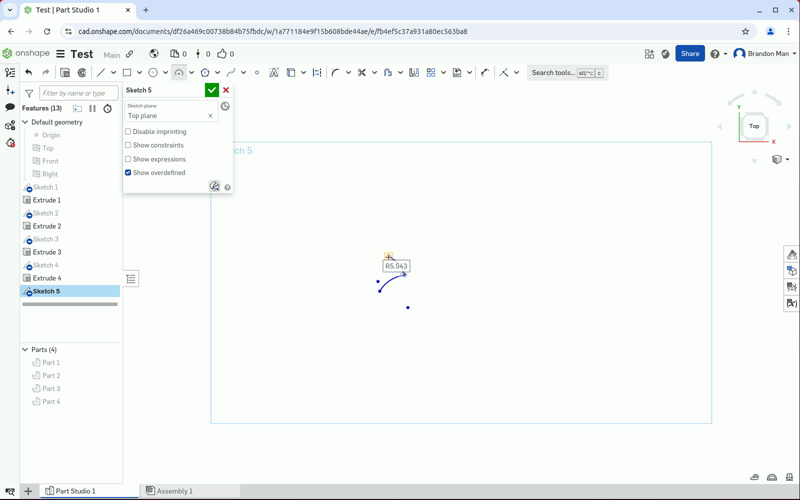
mouse_move(379, 291)
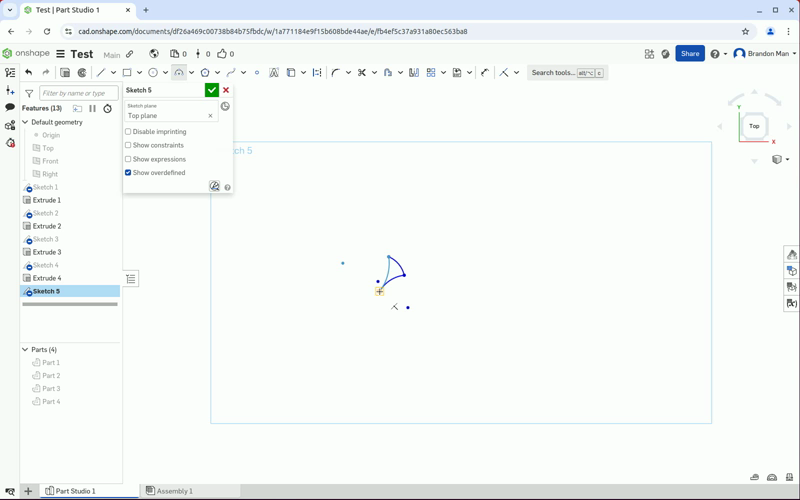
click(379, 291)
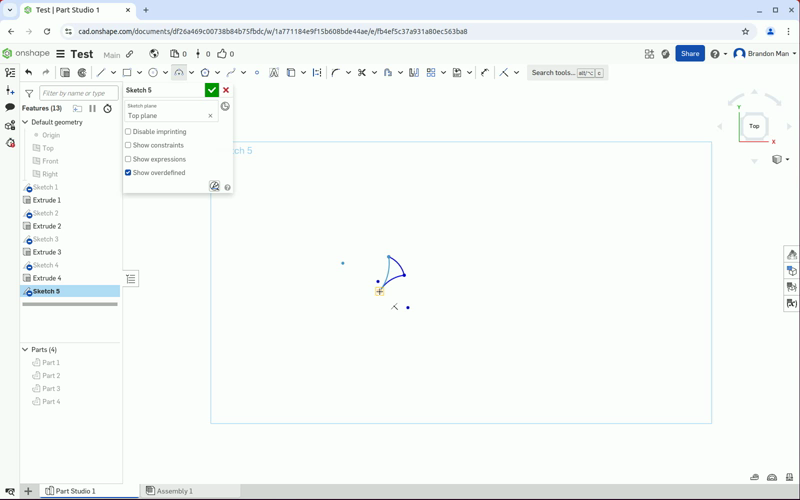
key_down(shift)
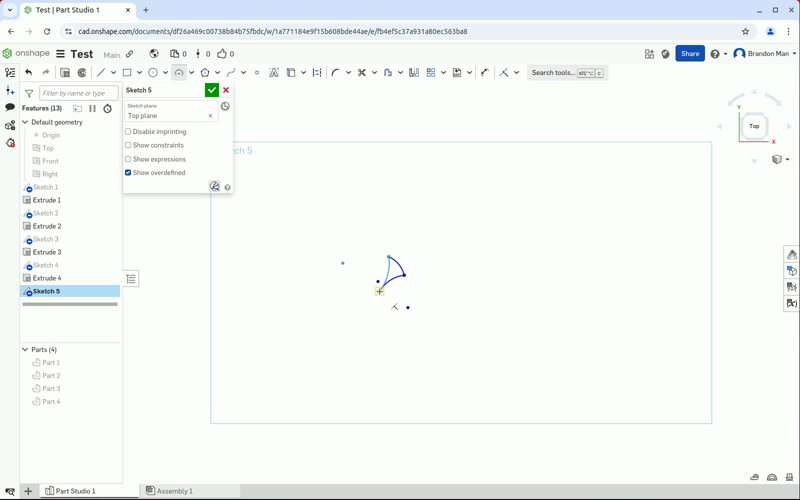
mouse_move(379, 272)
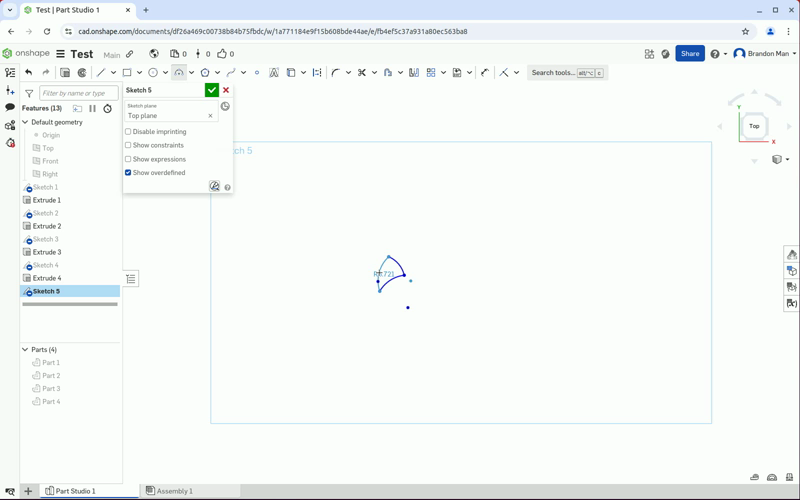
click(379, 272)
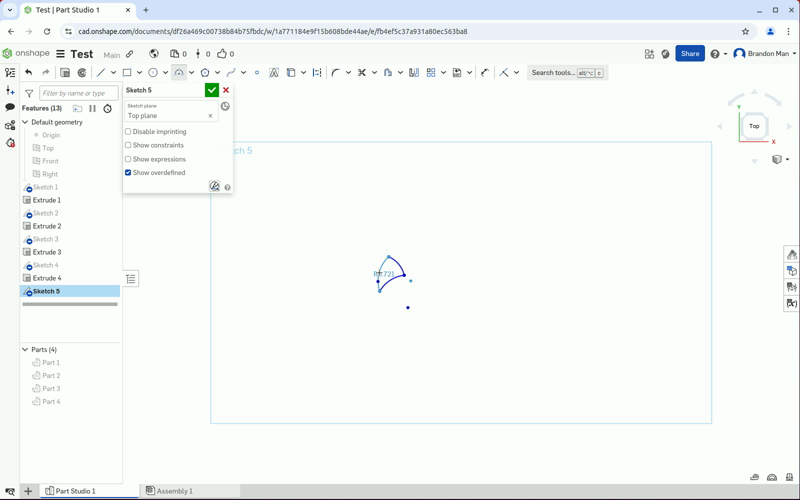
key_up(shift)
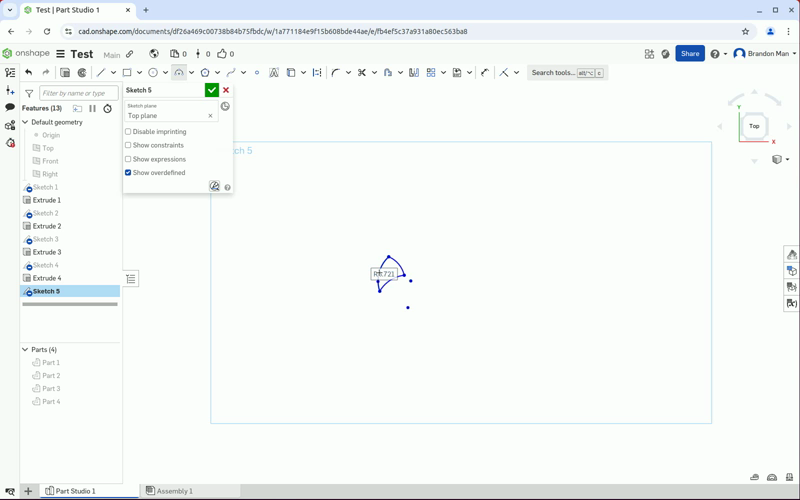
key(esc)
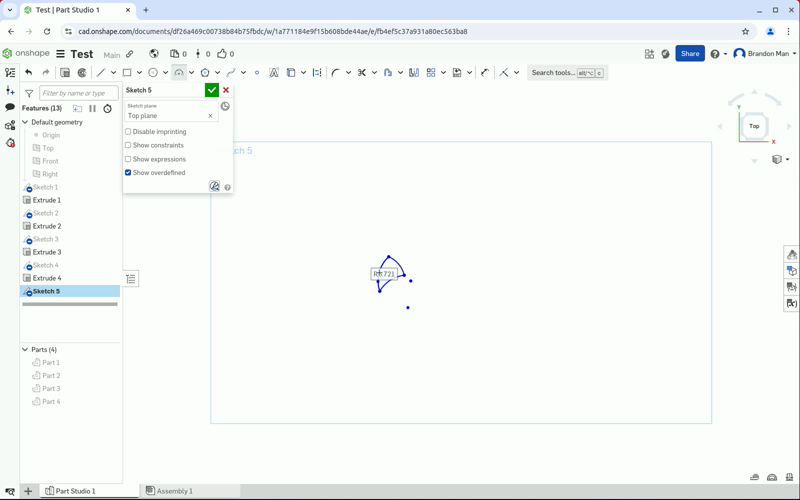
mouse_move(385, 271)
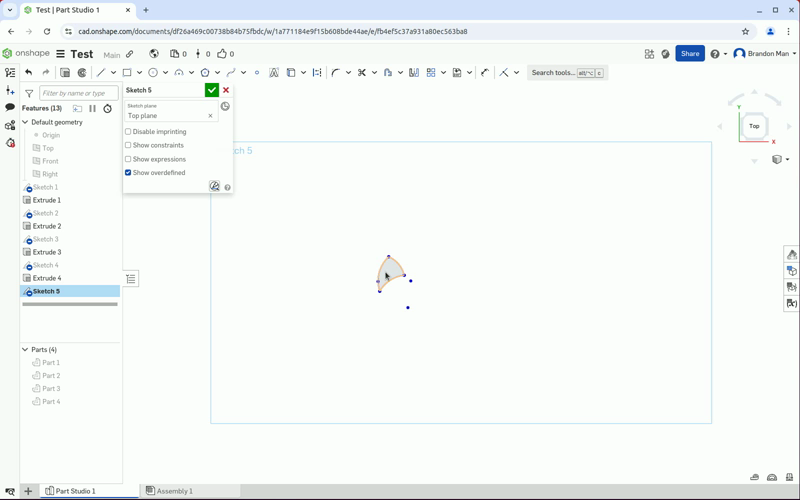
scroll(6)
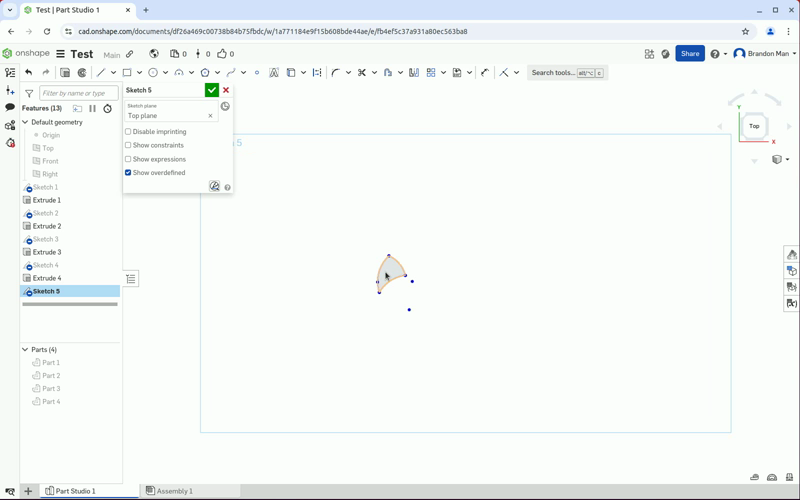
scroll(6)
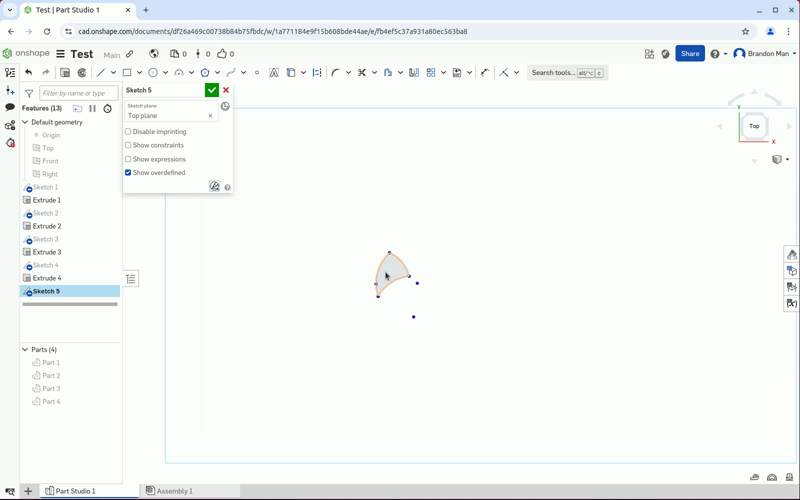
scroll(6)
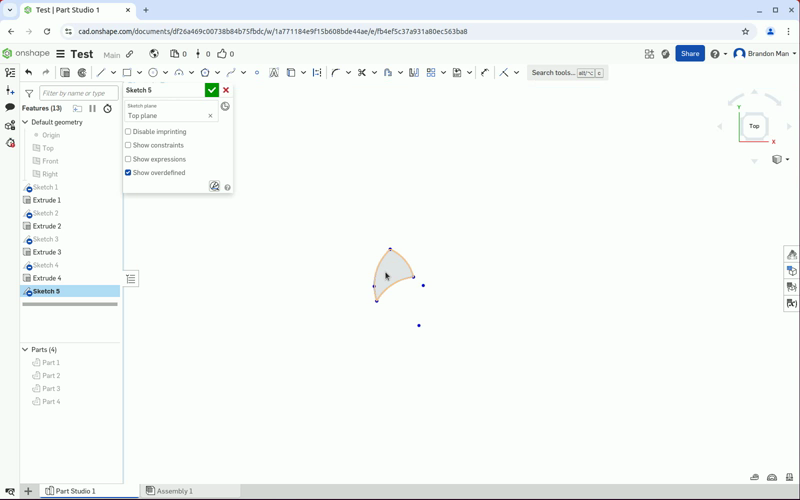
scroll(6)
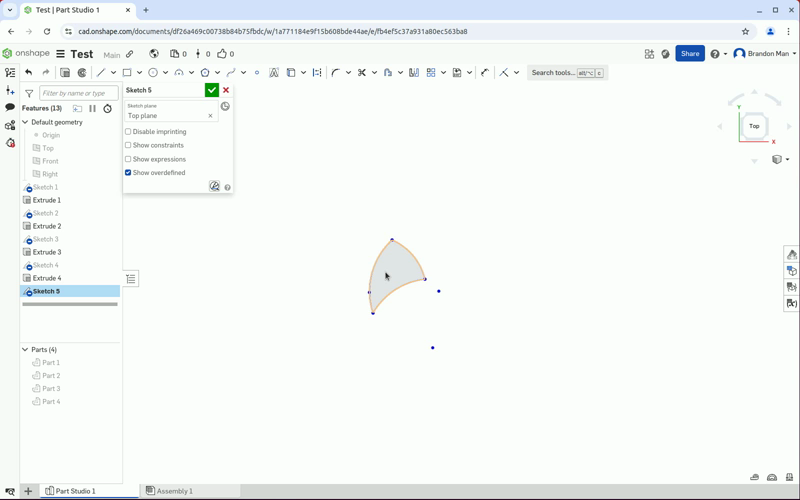
scroll(6)
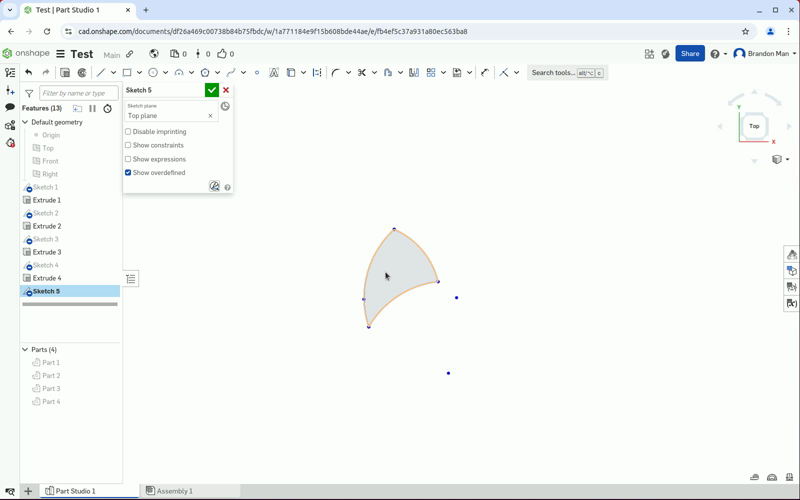
scroll(6)
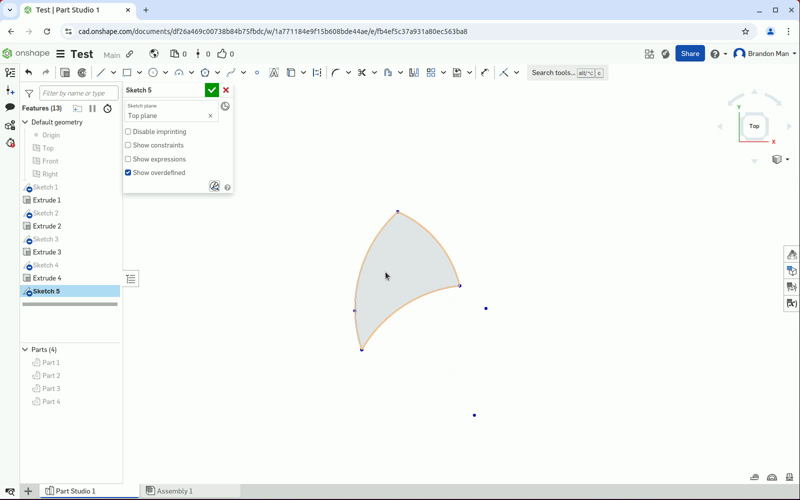
scroll(6)
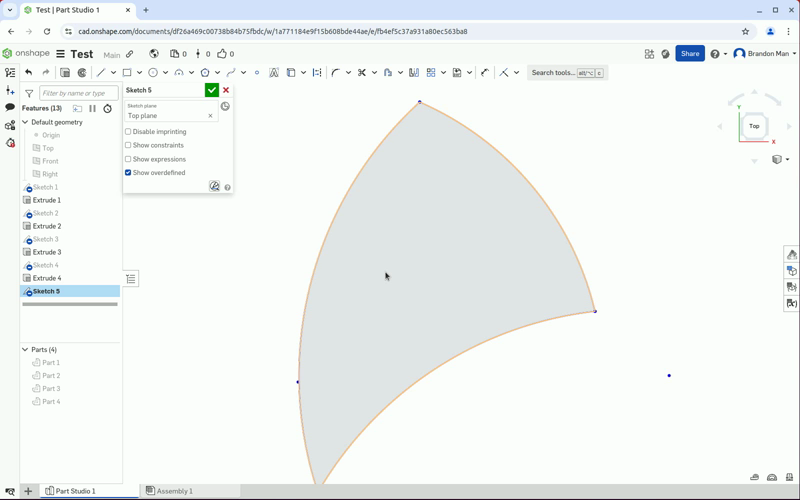
click(385, 271)
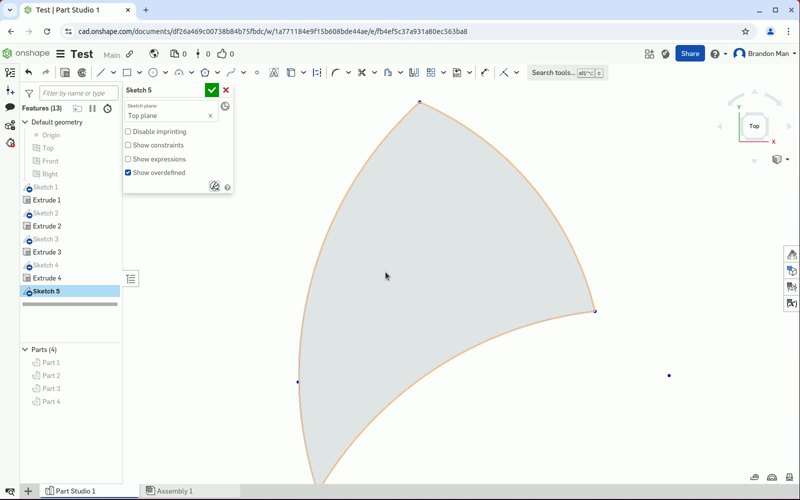
scroll(-6)
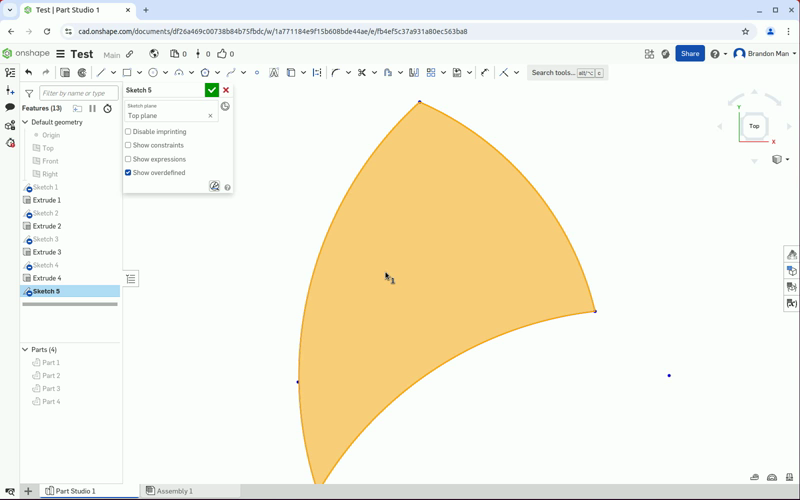
scroll(-6)
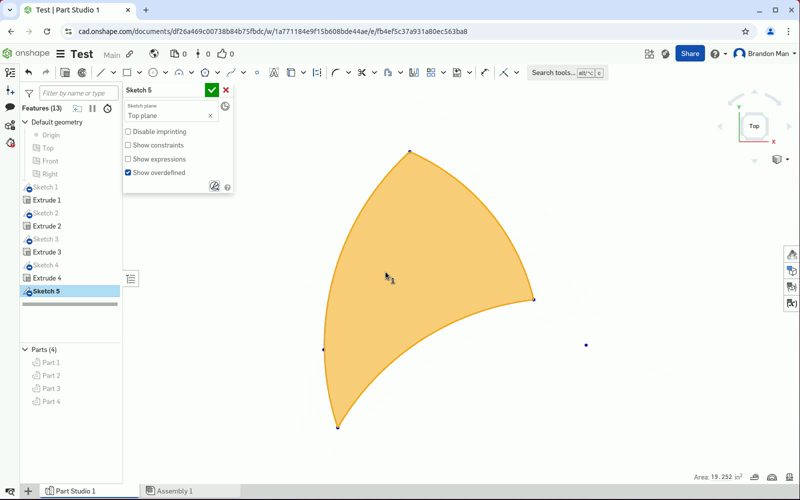
scroll(-6)
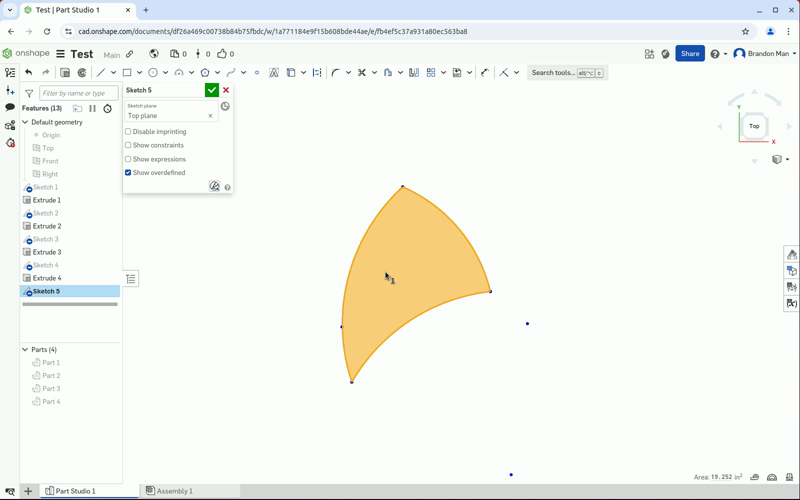
scroll(-6)
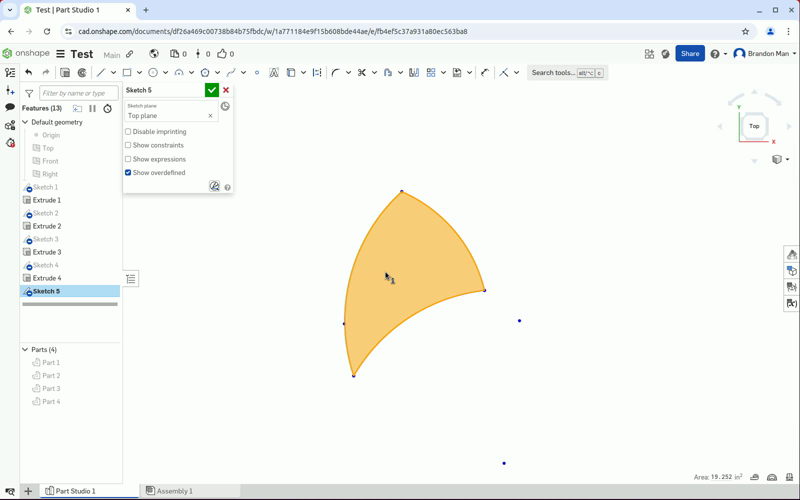
scroll(-6)
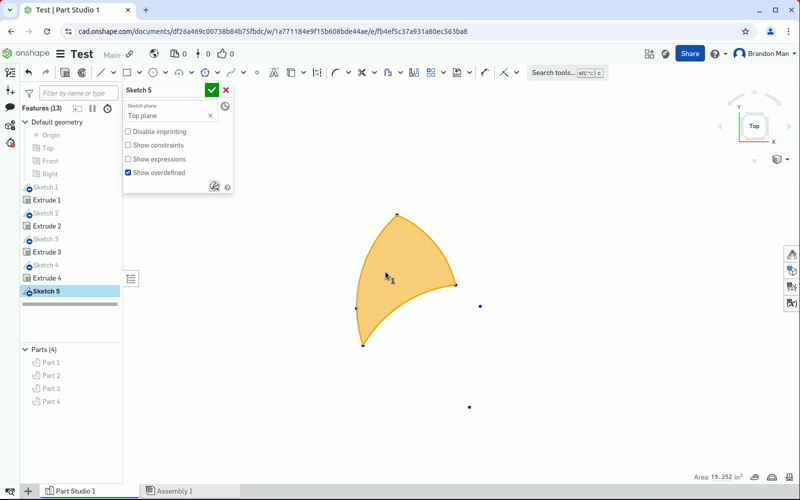
scroll(-6)
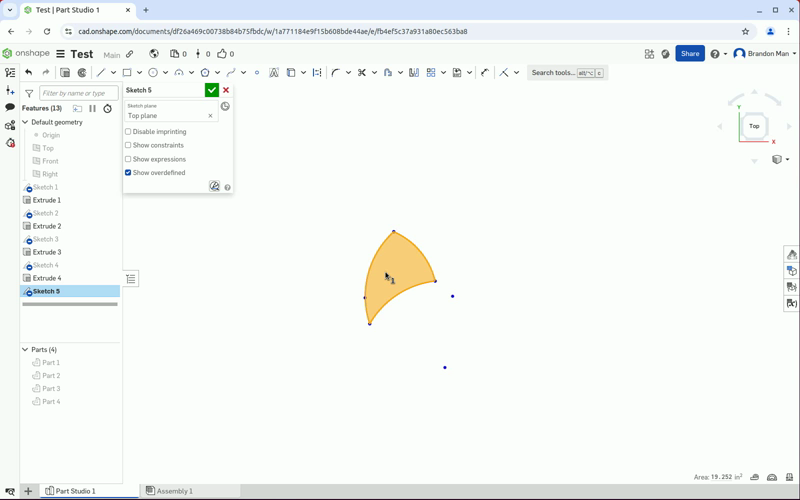
scroll(-6)
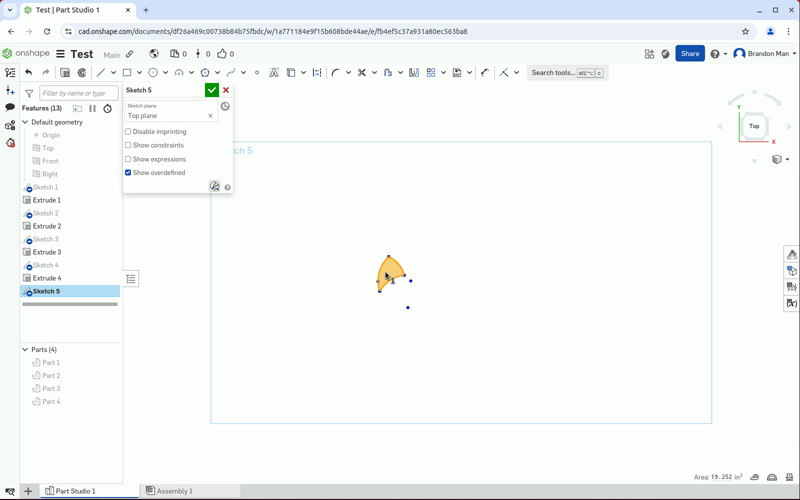
mouse_move(73, 352)
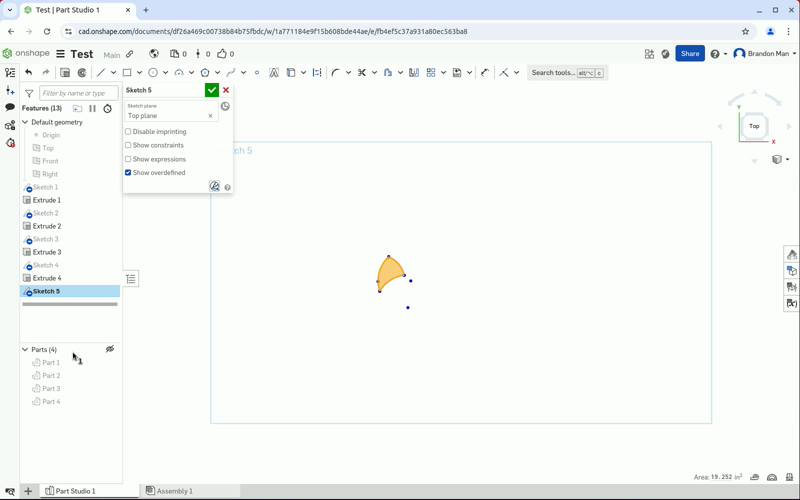
key(shift+y)
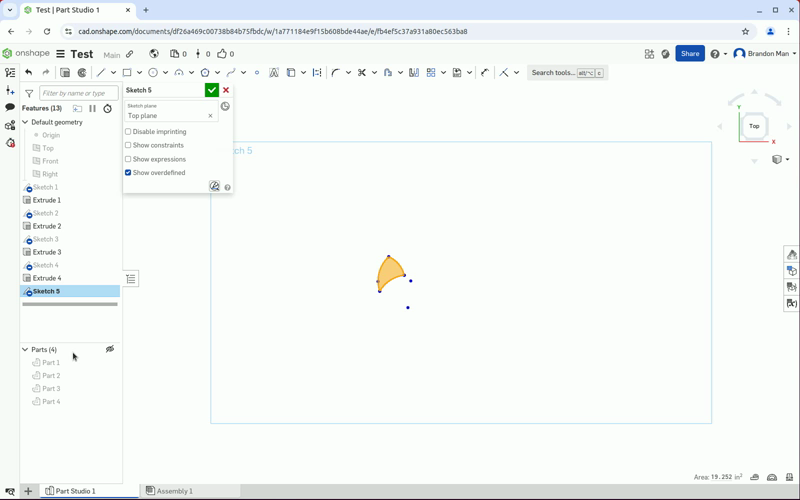
key(shift+e)
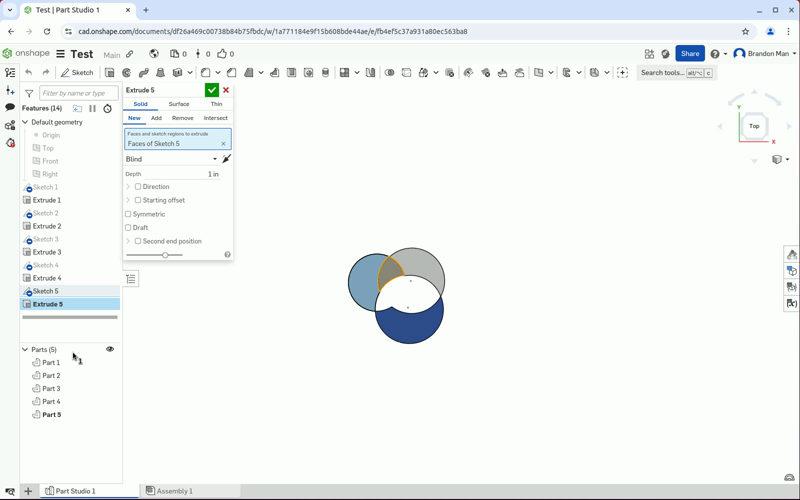
mouse_move(143, 106)
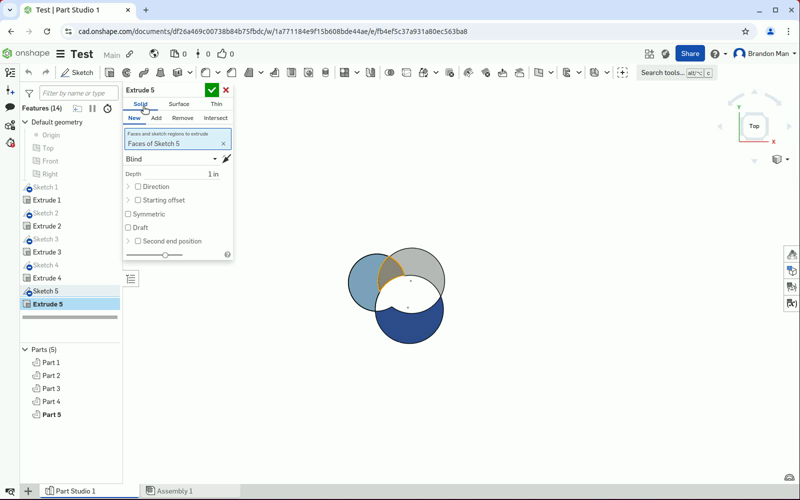
click(143, 106)
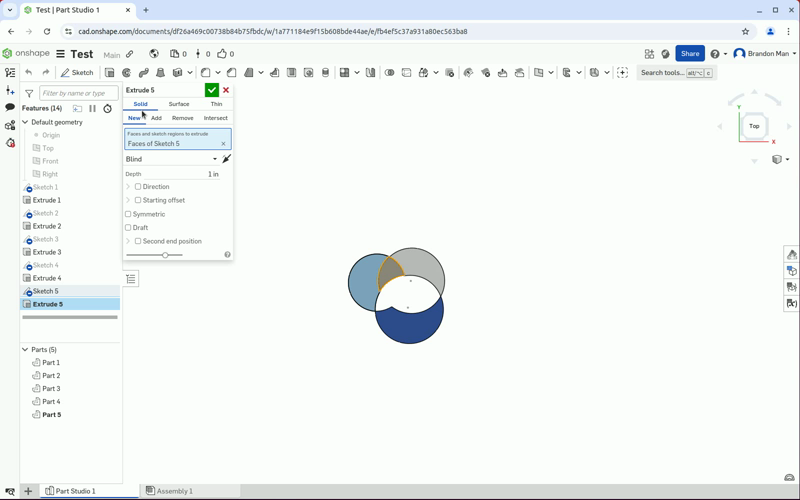
mouse_move(137, 120)
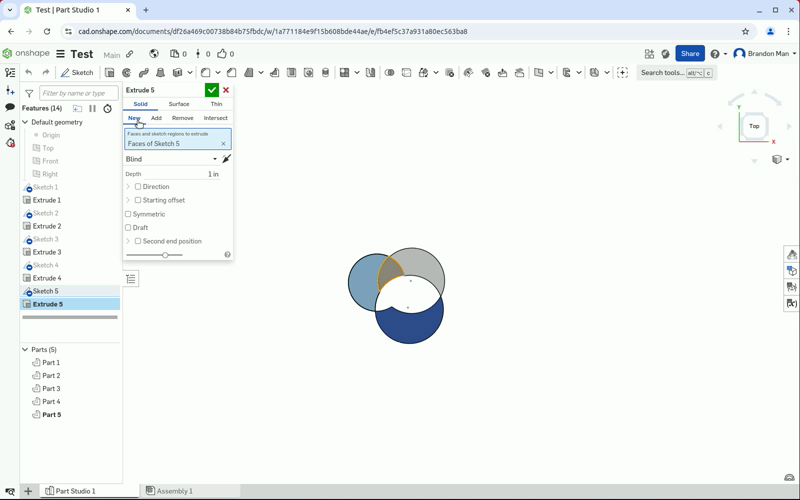
click(137, 120)
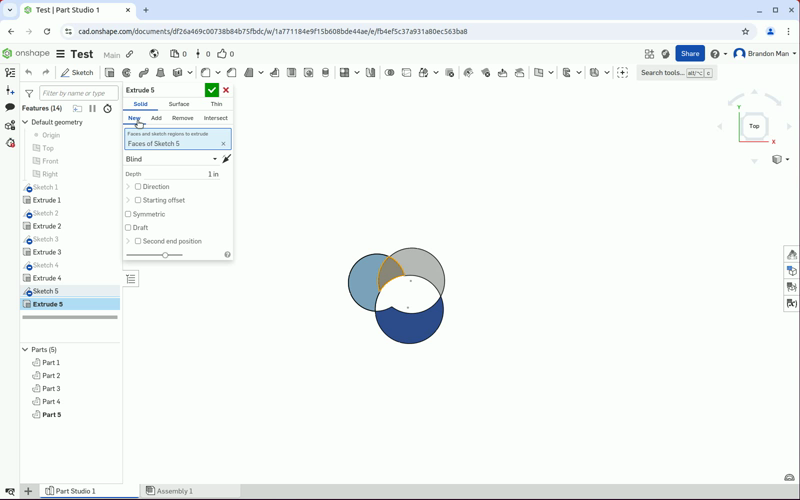
key(tab, 4)
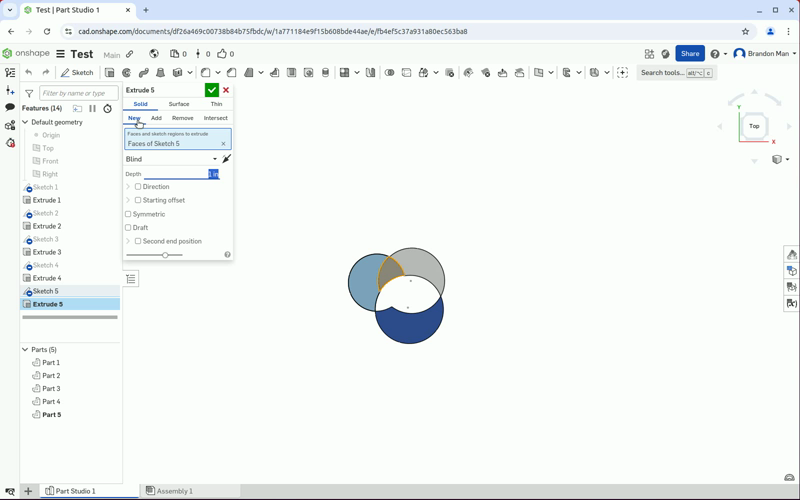
text(1.444)
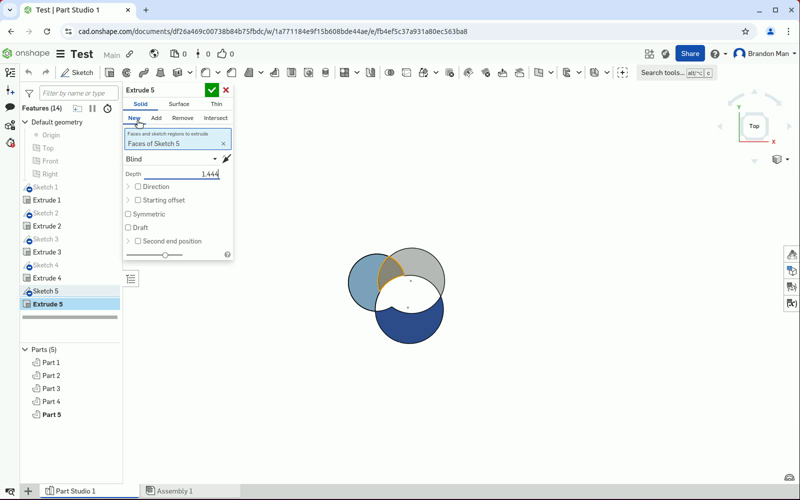
key(enter)
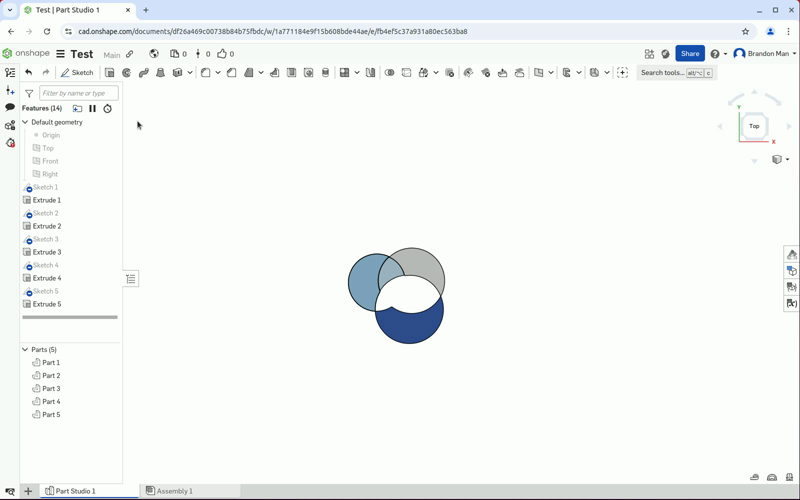
key(shift+h)
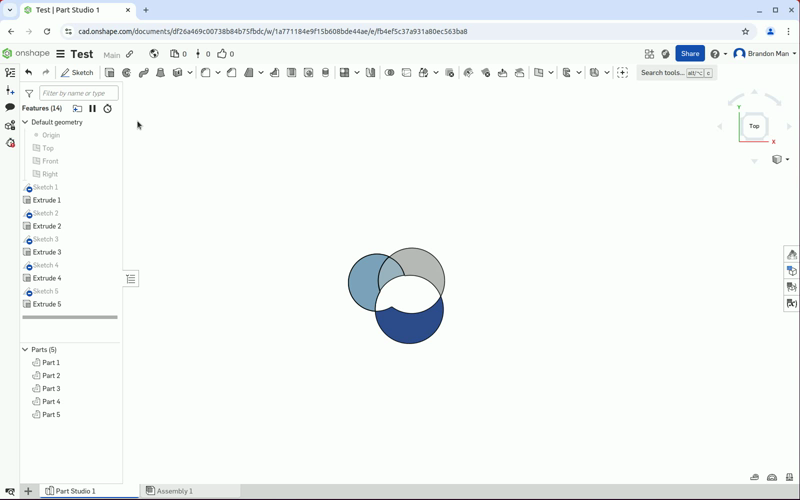
key(shift+h)
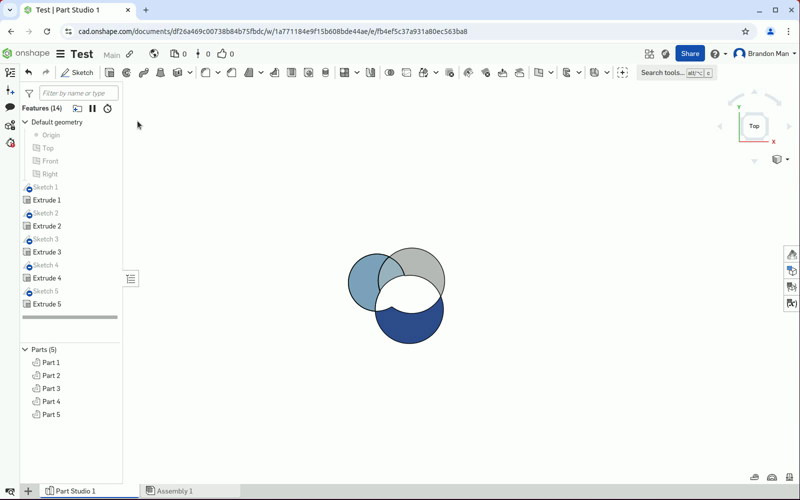
mouse_move(73, 189)
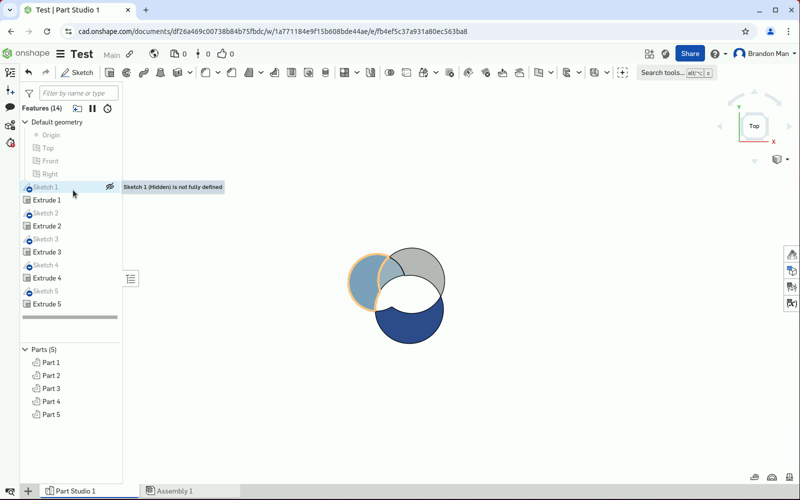
click(73, 189)
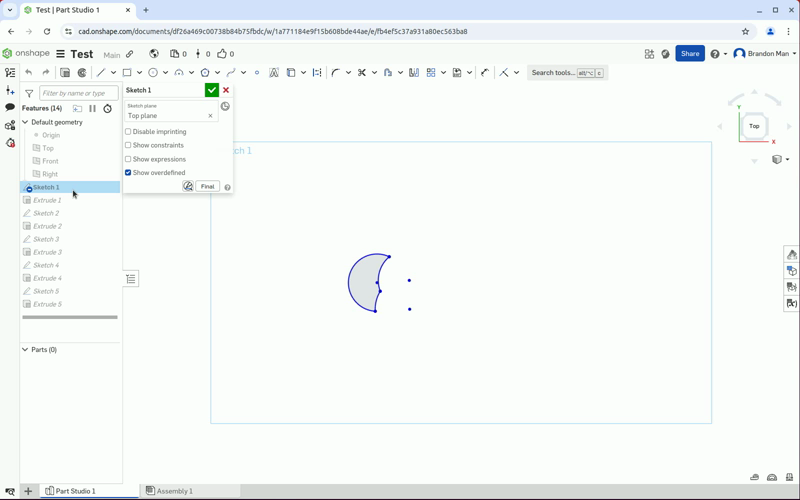
mouse_move(229, 92)
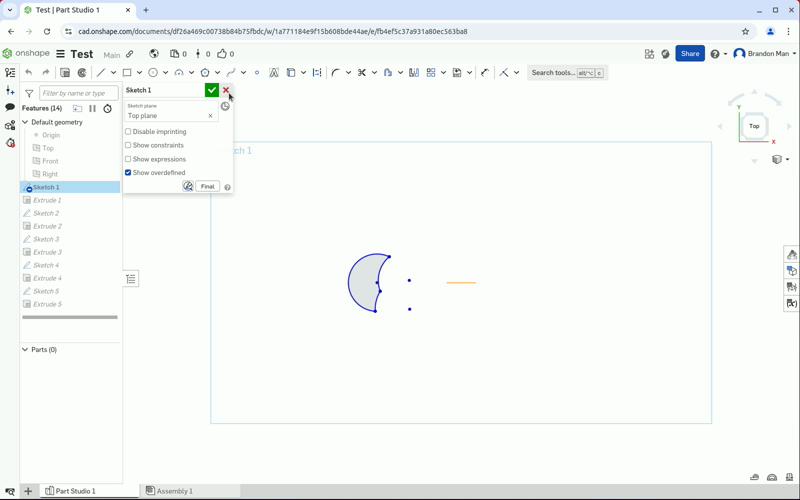
click(229, 92)
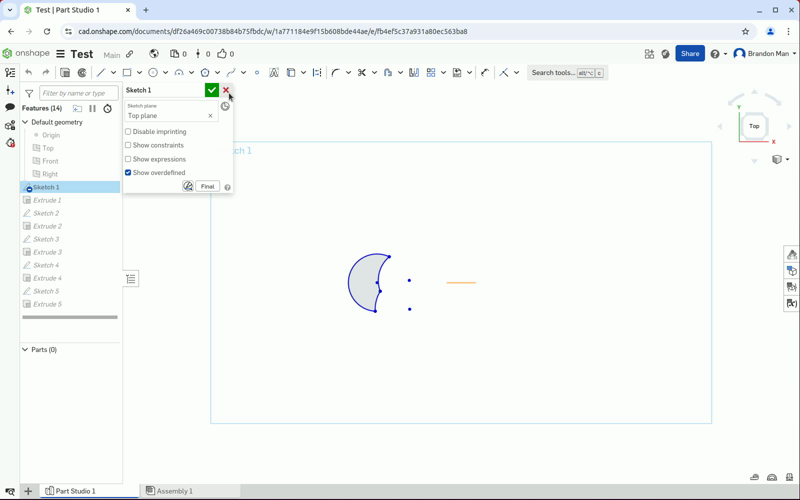
key(shift+s)
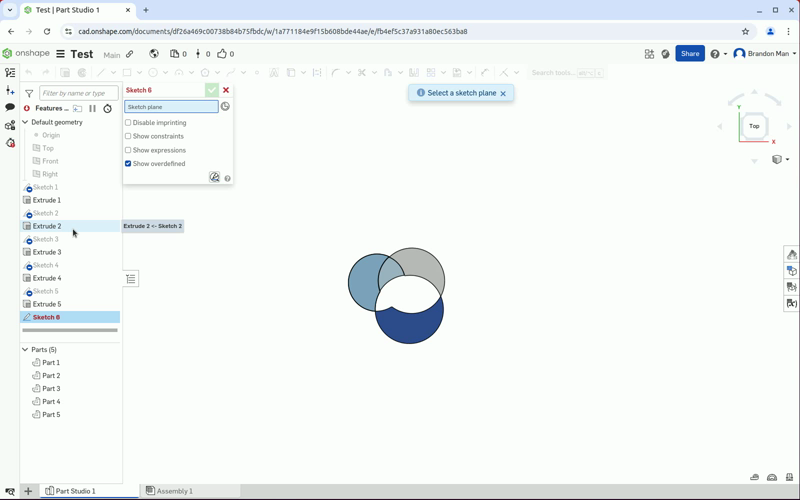
scroll(3)
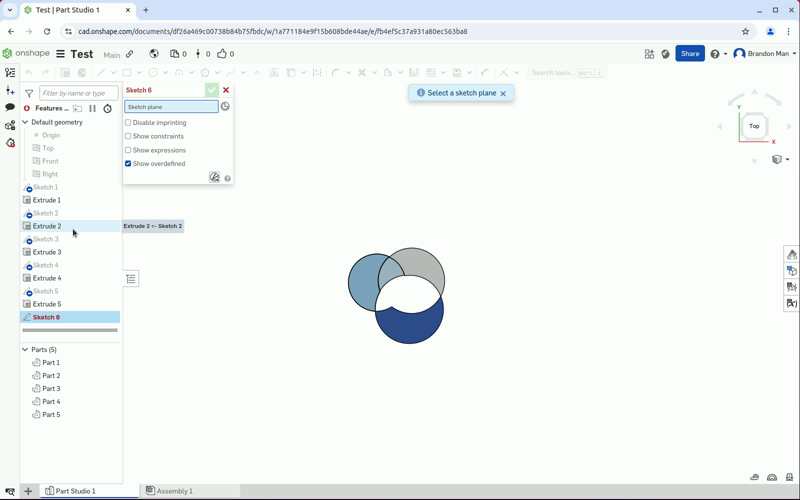
mouse_move(73, 150)
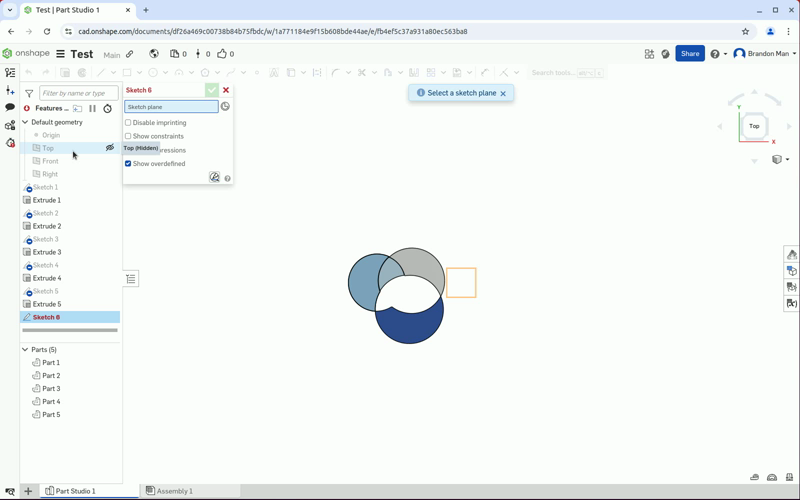
click(73, 150)
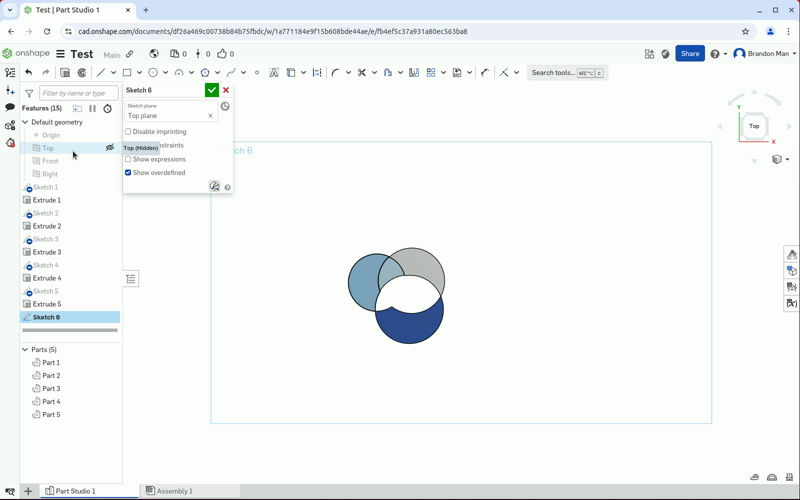
mouse_move(73, 352)
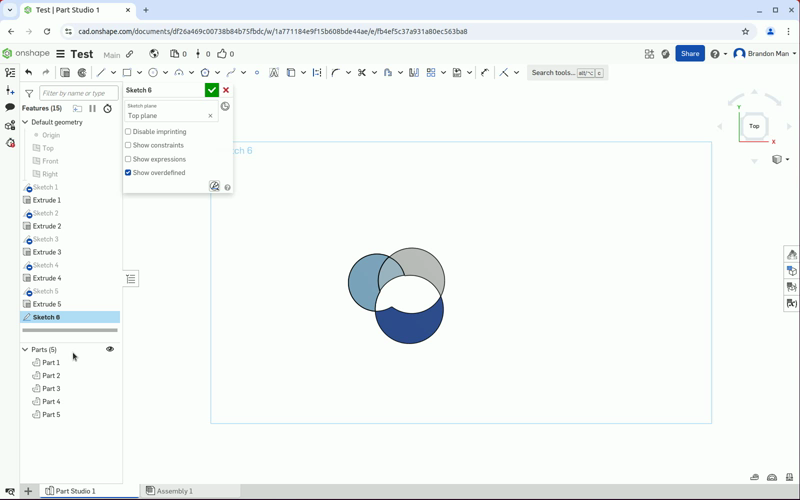
key(y)
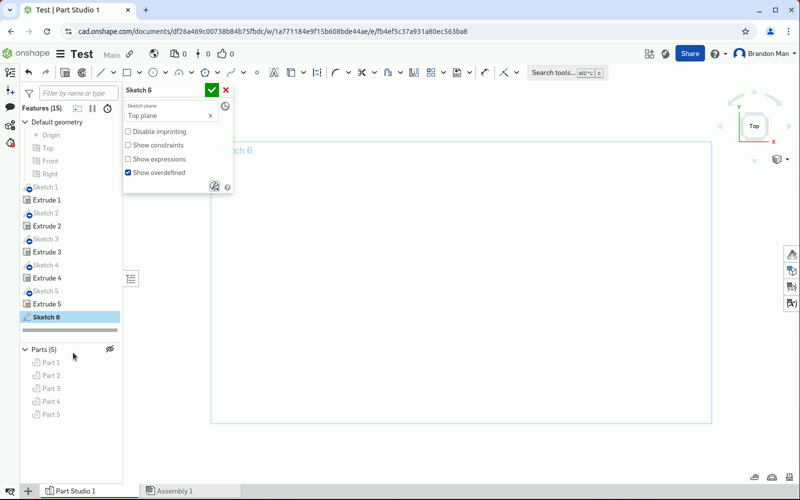
key(a)
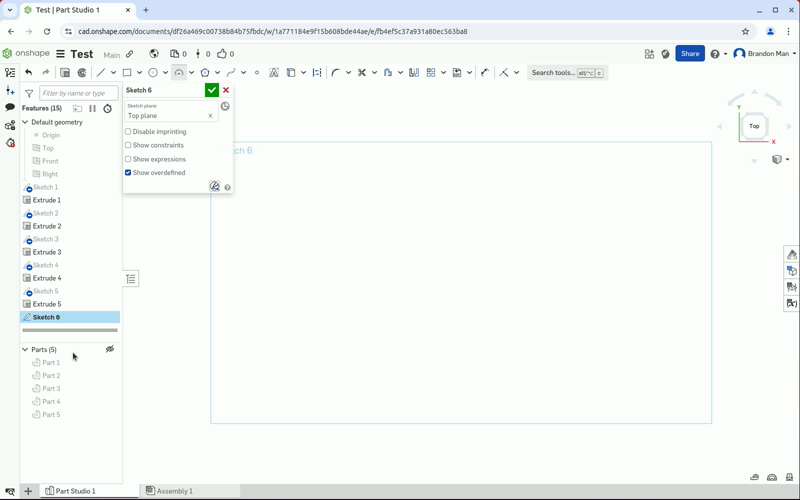
key_down(shift)
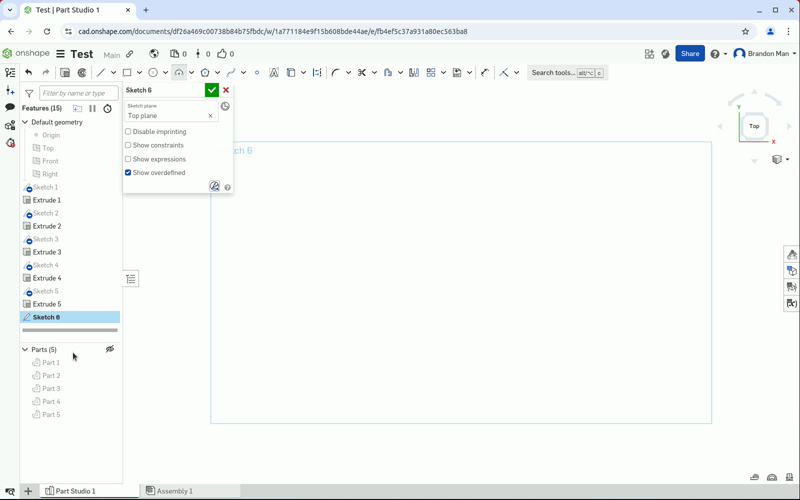
mouse_move(375, 311)
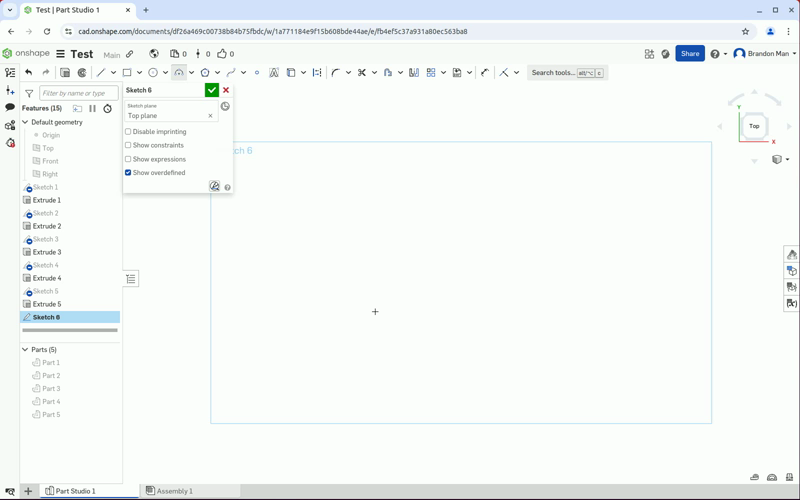
click(375, 311)
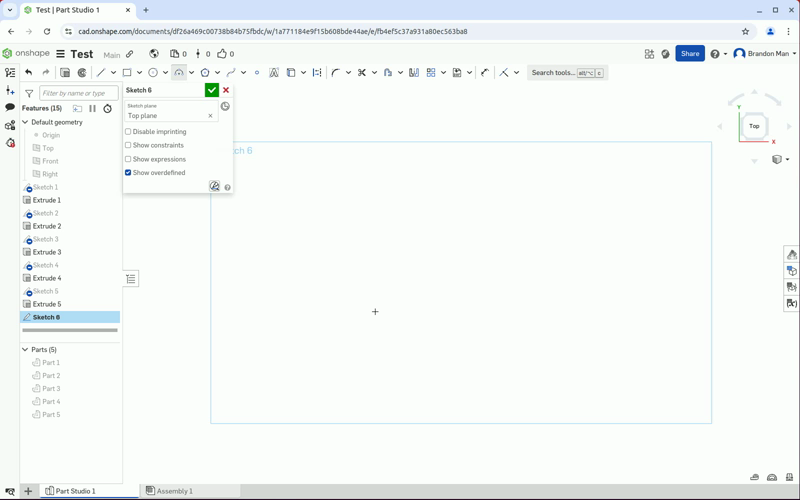
key_up(shift)
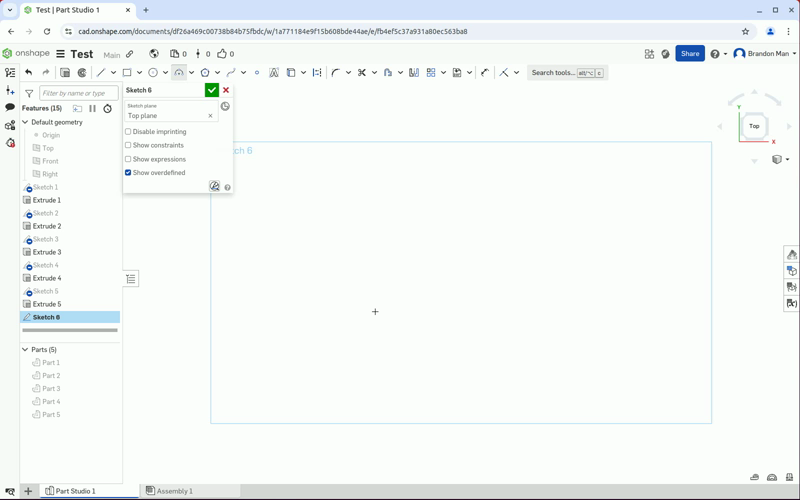
key_down(shift)
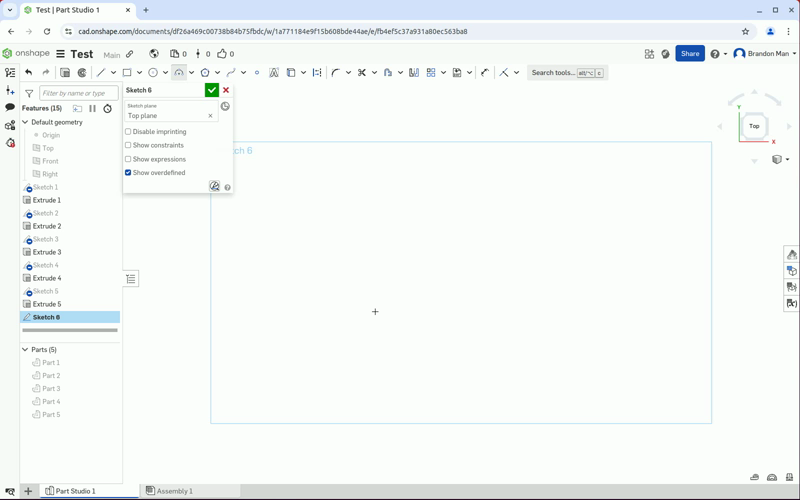
mouse_move(392, 306)
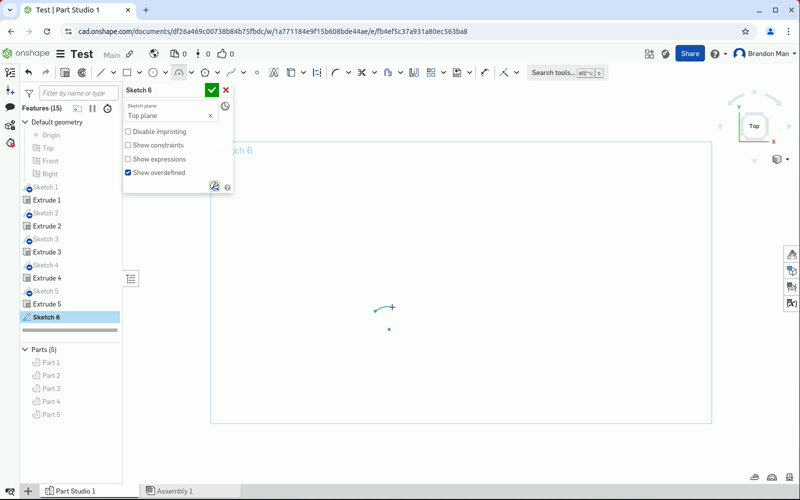
click(392, 306)
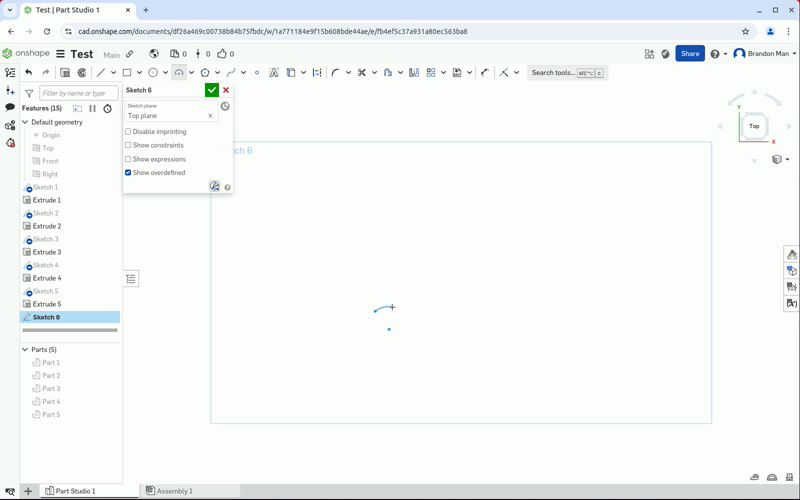
mouse_move(384, 310)
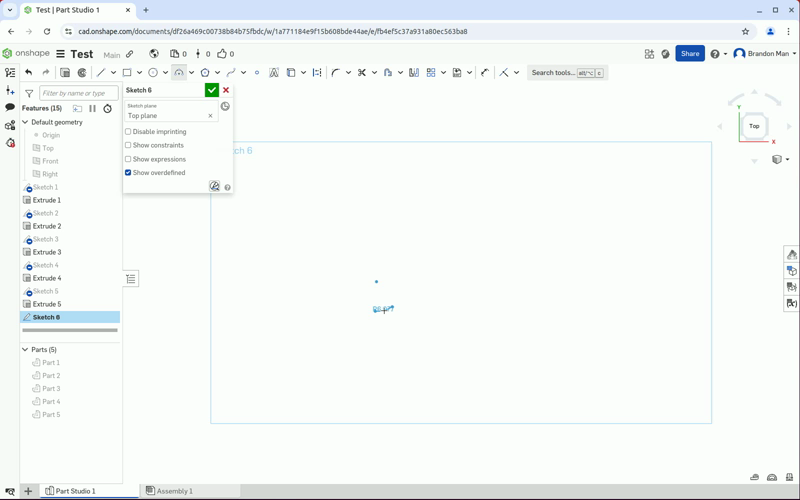
click(384, 310)
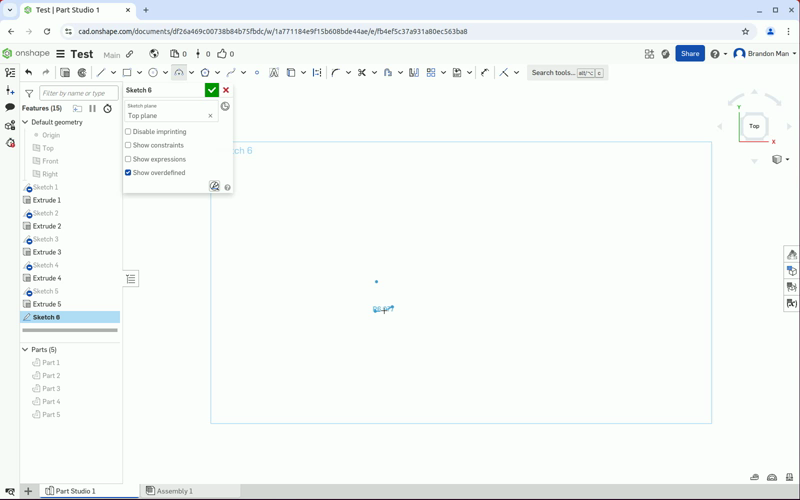
key_up(shift)
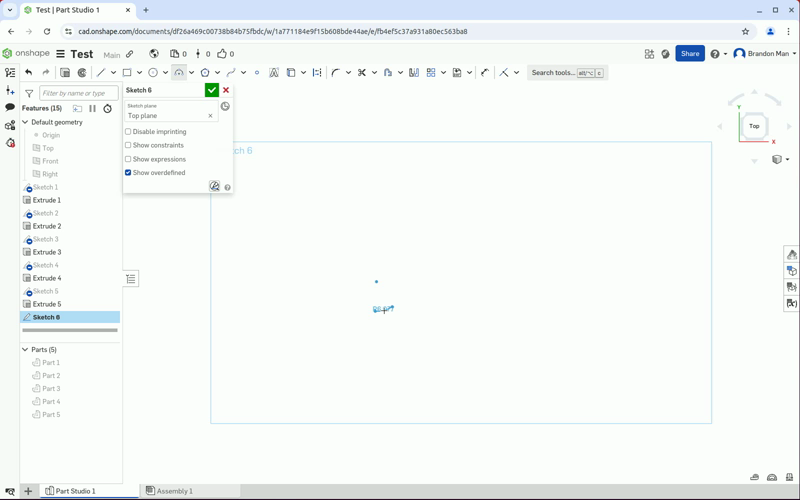
mouse_move(392, 306)
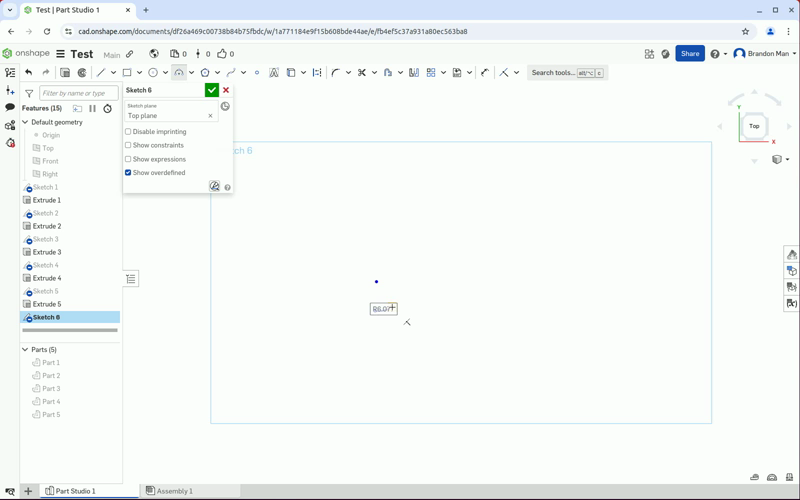
click(392, 306)
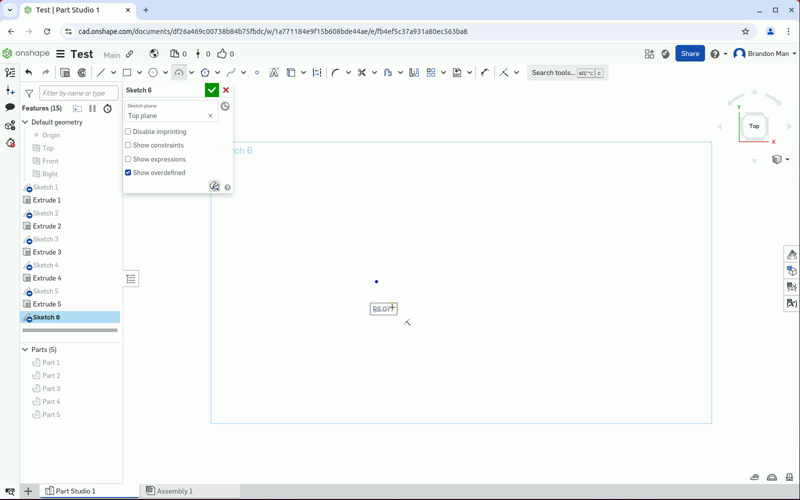
key_down(shift)
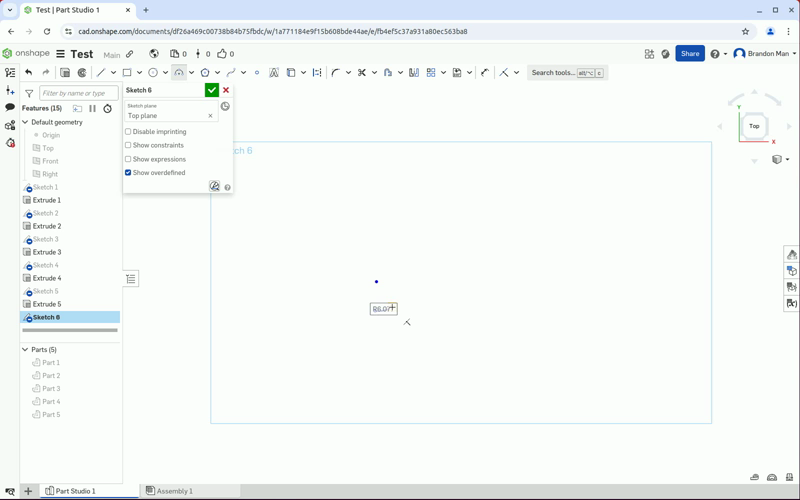
mouse_move(380, 290)
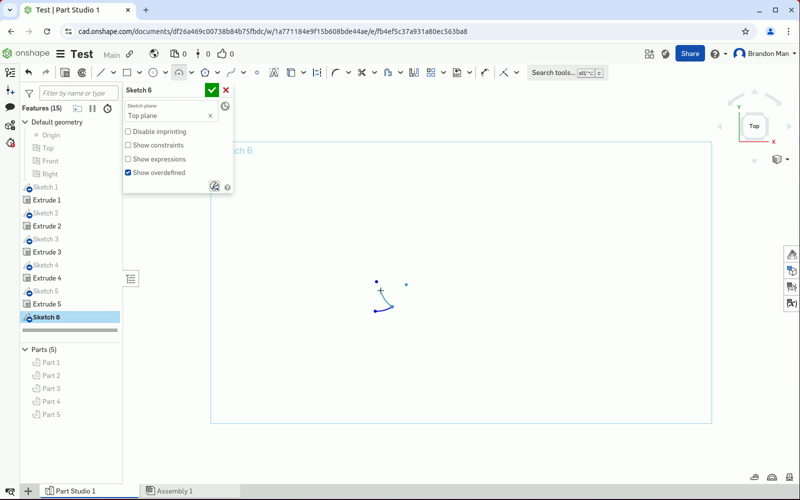
click(380, 290)
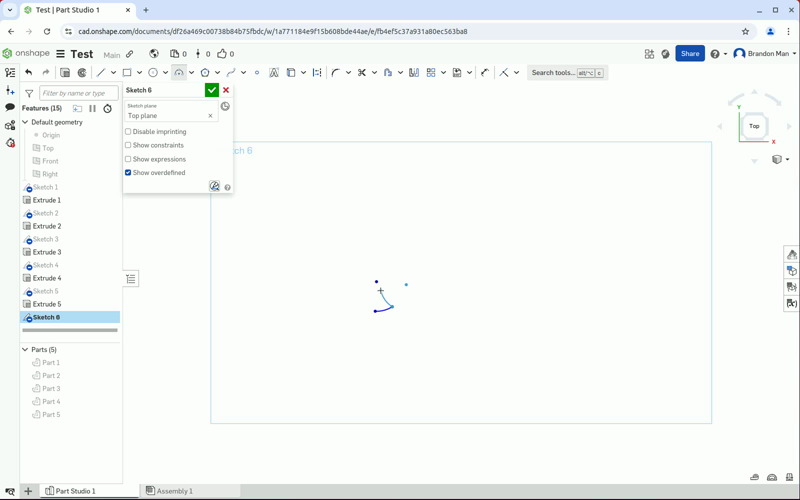
mouse_move(385, 299)
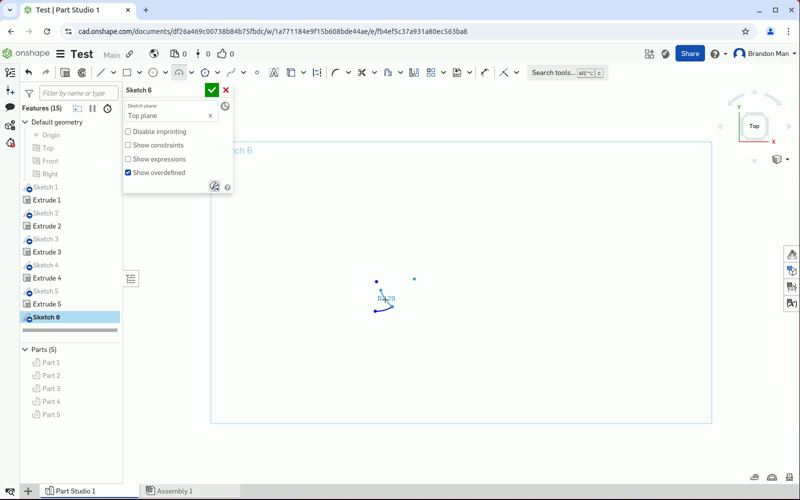
click(385, 299)
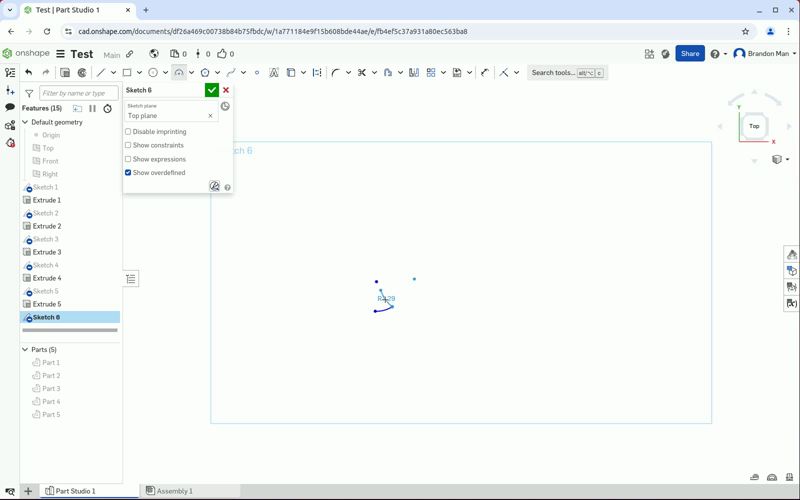
key_up(shift)
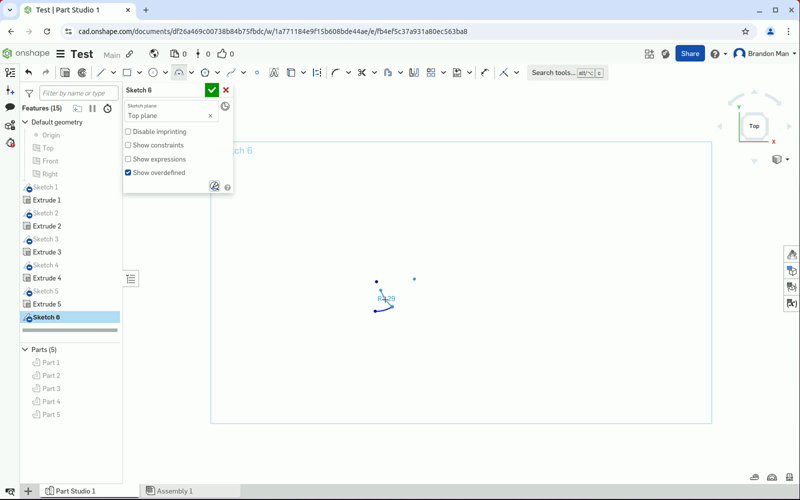
mouse_move(380, 290)
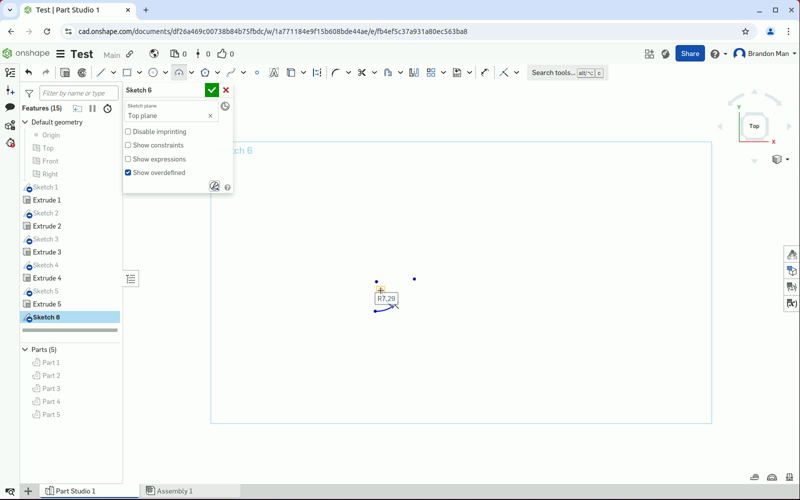
click(380, 290)
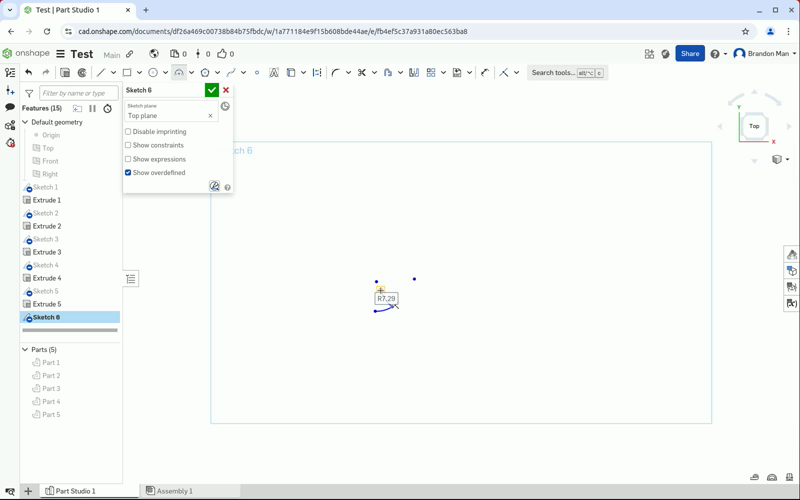
mouse_move(375, 311)
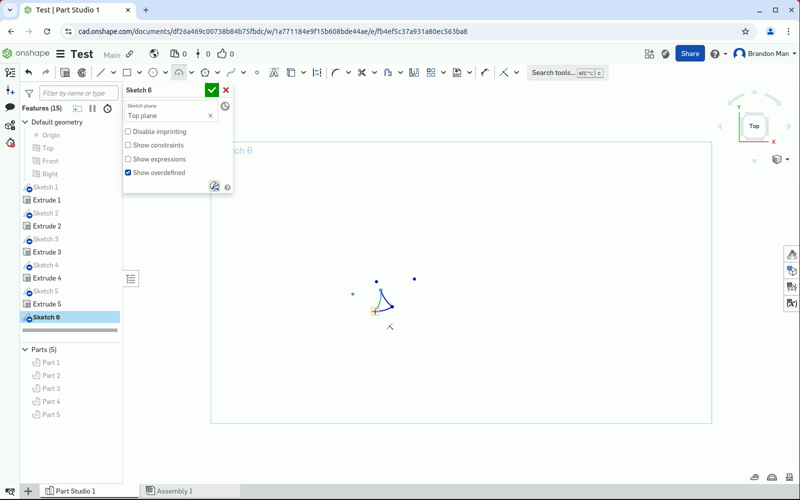
click(375, 311)
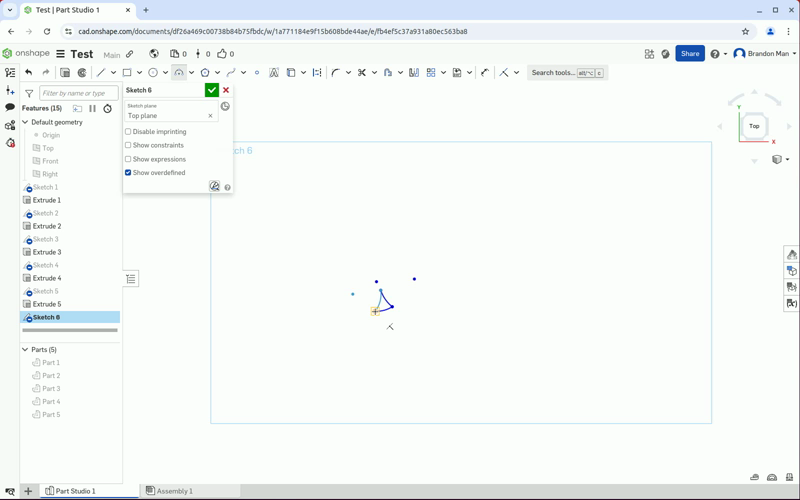
key_down(shift)
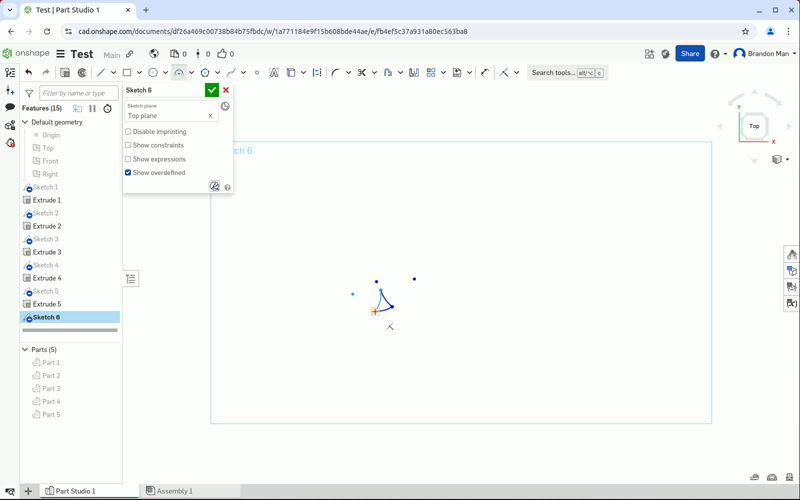
mouse_move(376, 300)
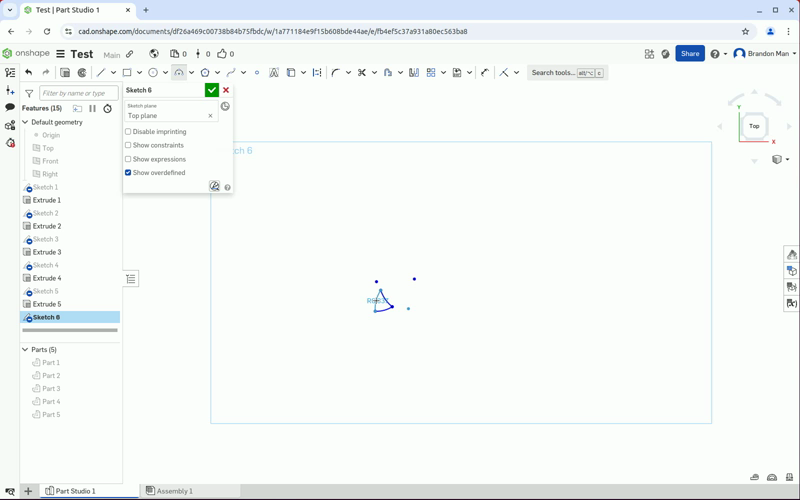
click(376, 300)
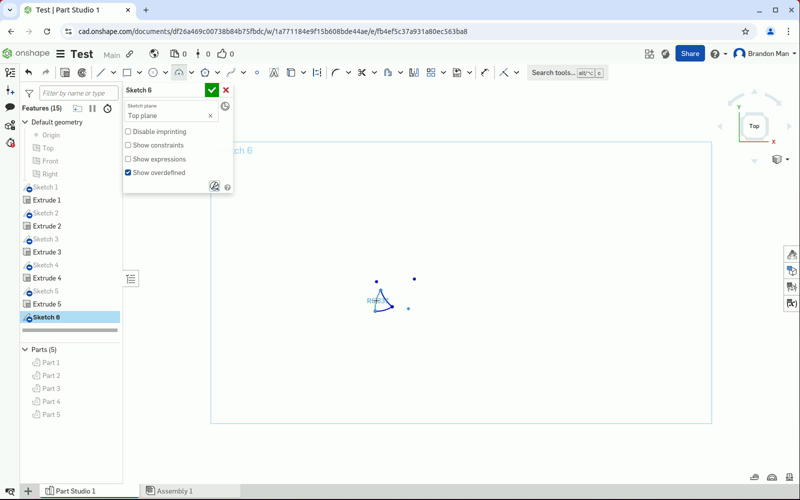
key_up(shift)
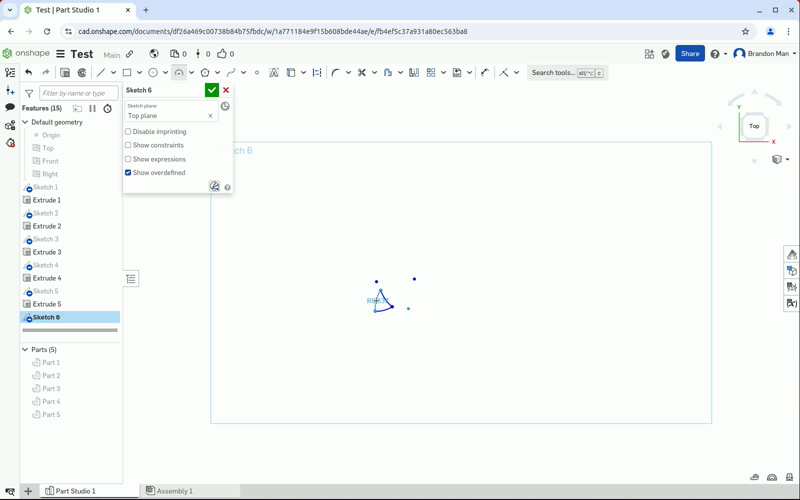
key(esc)
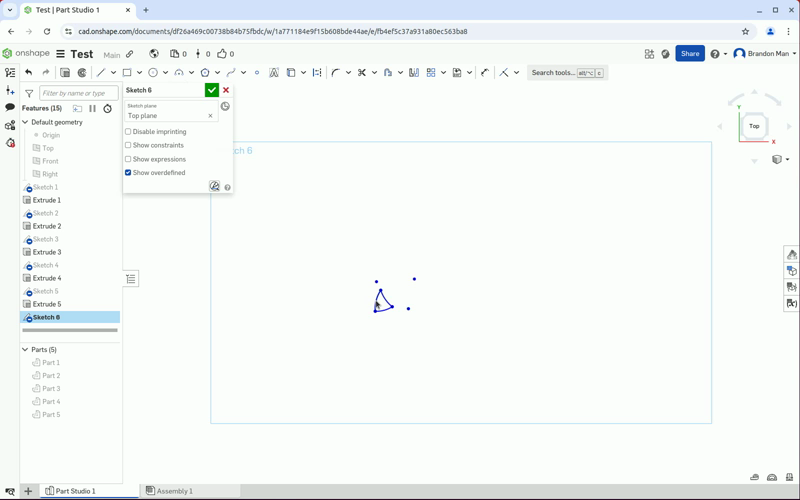
mouse_move(377, 307)
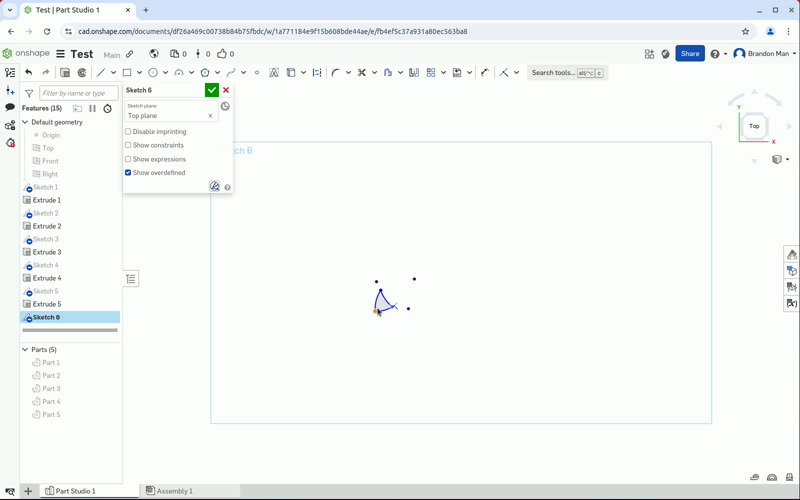
scroll(6)
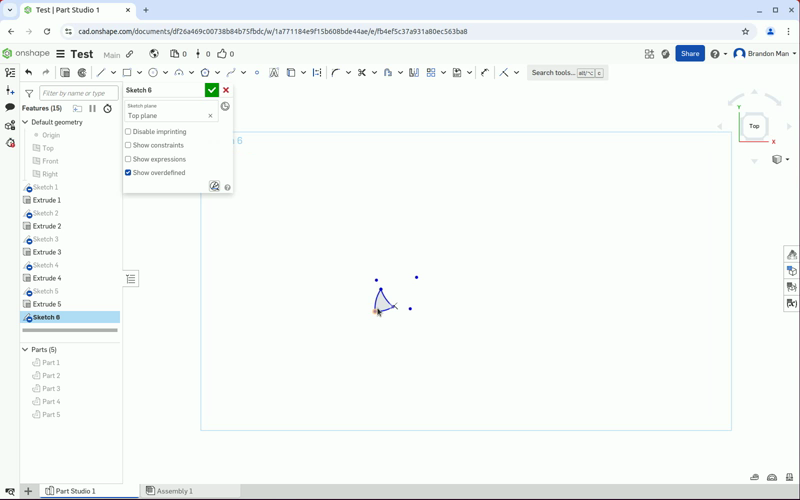
scroll(6)
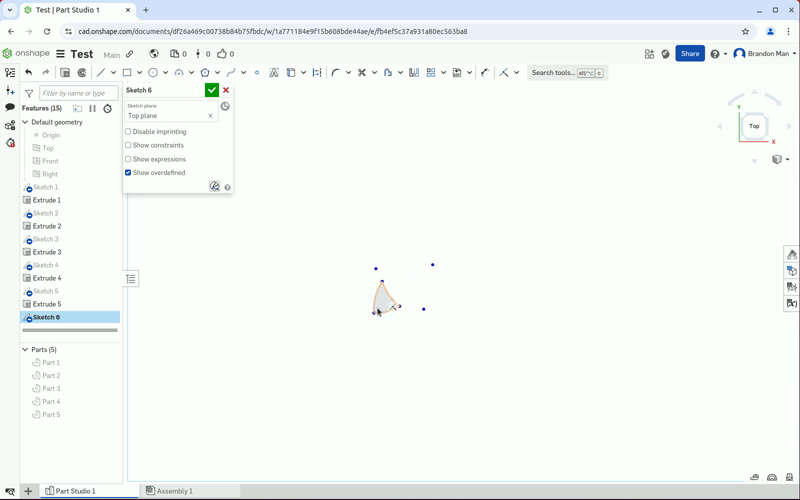
scroll(6)
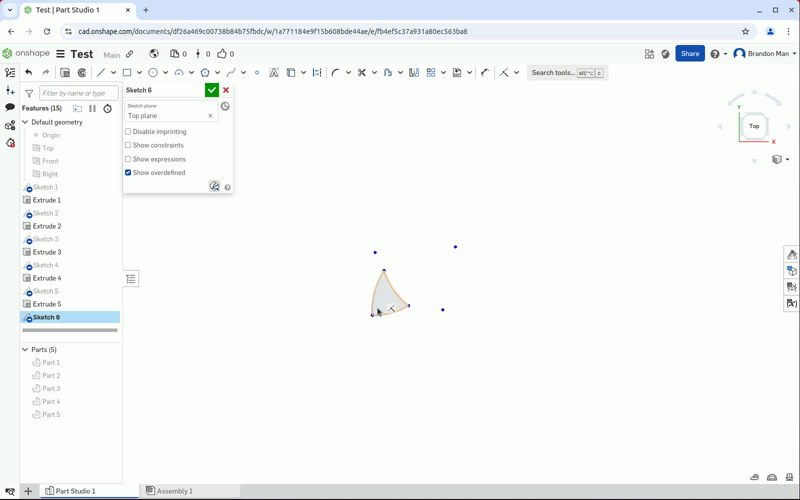
scroll(6)
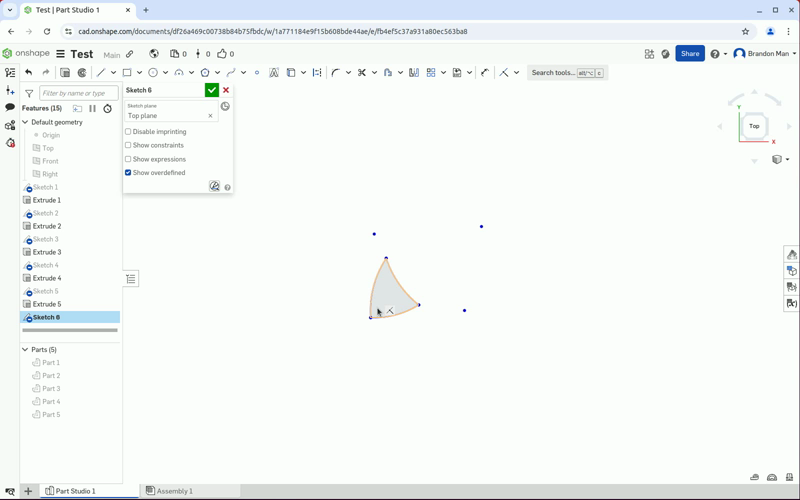
scroll(6)
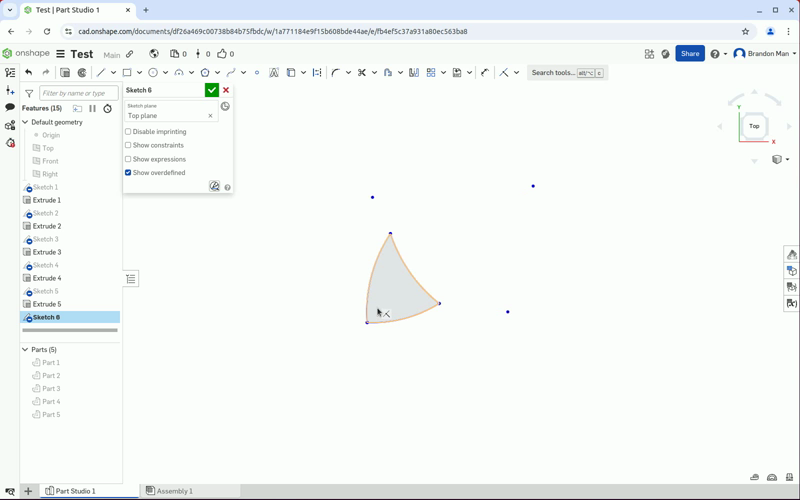
scroll(6)
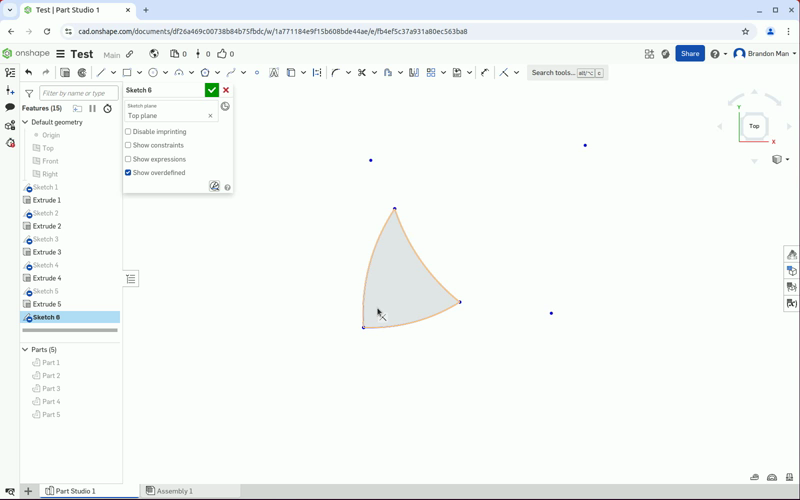
scroll(6)
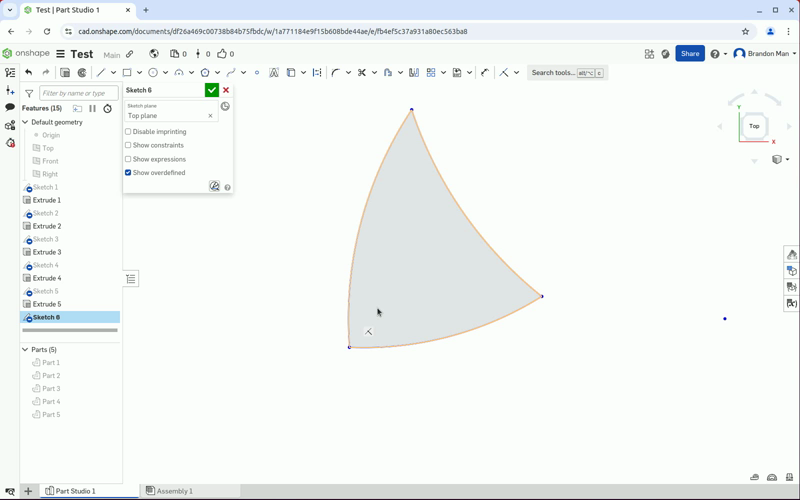
click(377, 307)
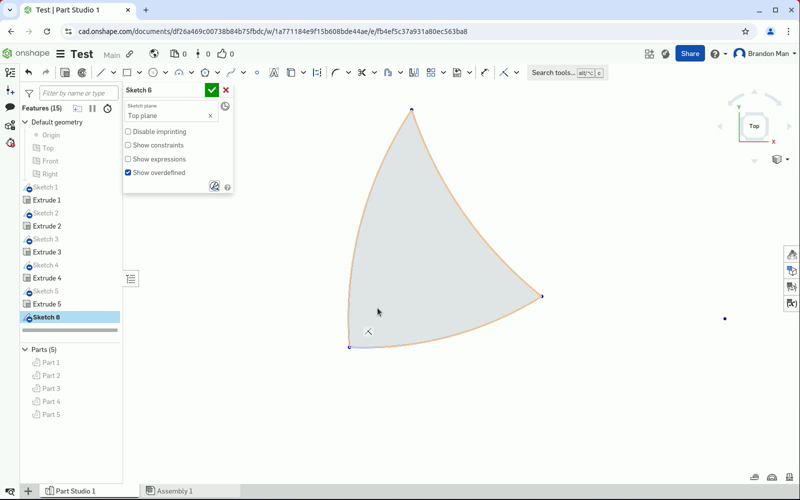
scroll(-6)
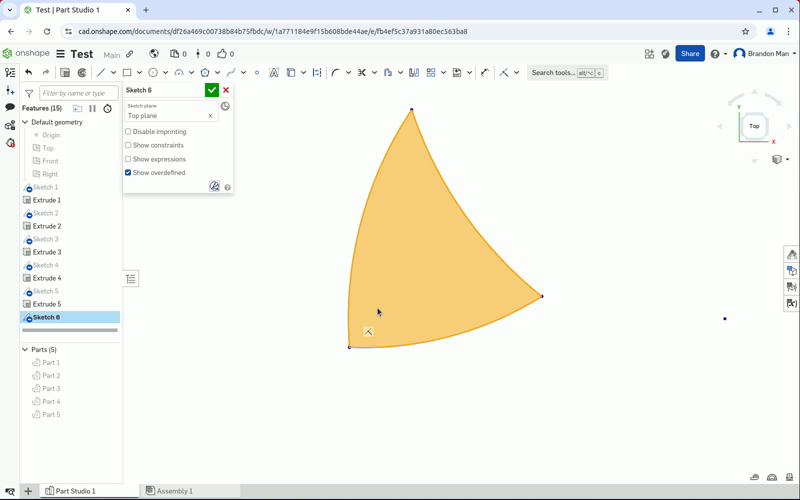
scroll(-6)
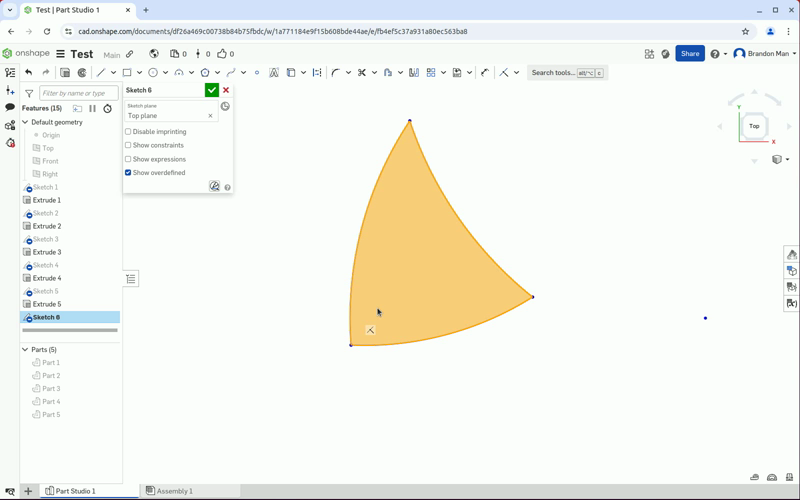
scroll(-6)
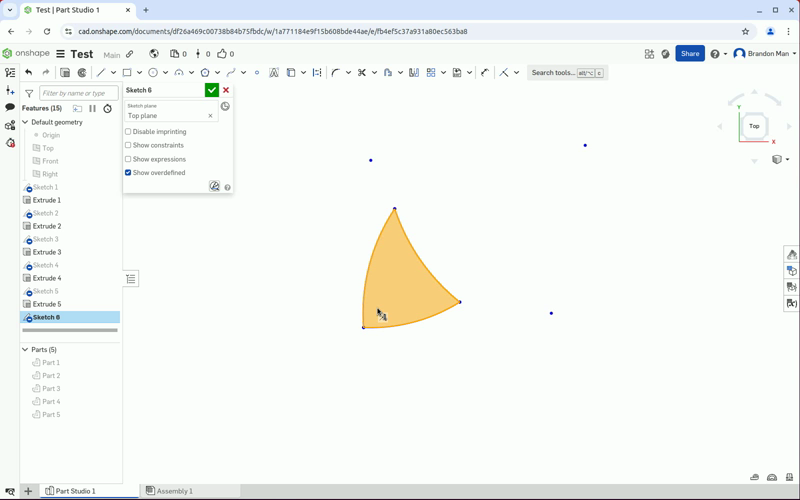
scroll(-6)
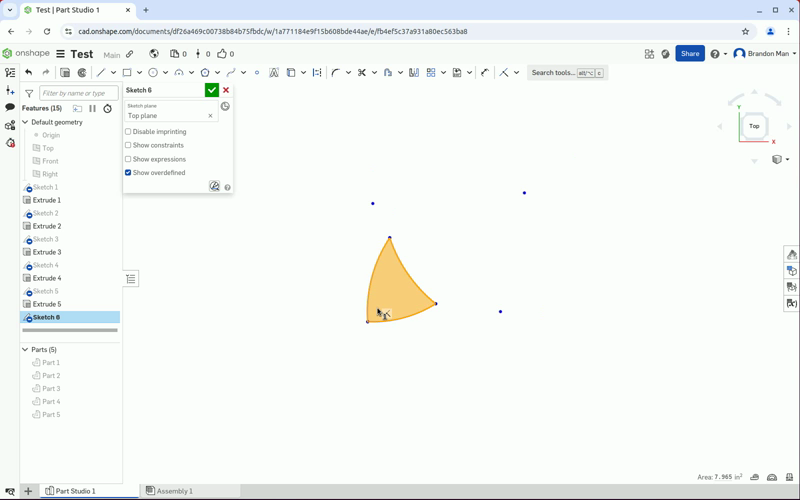
scroll(-6)
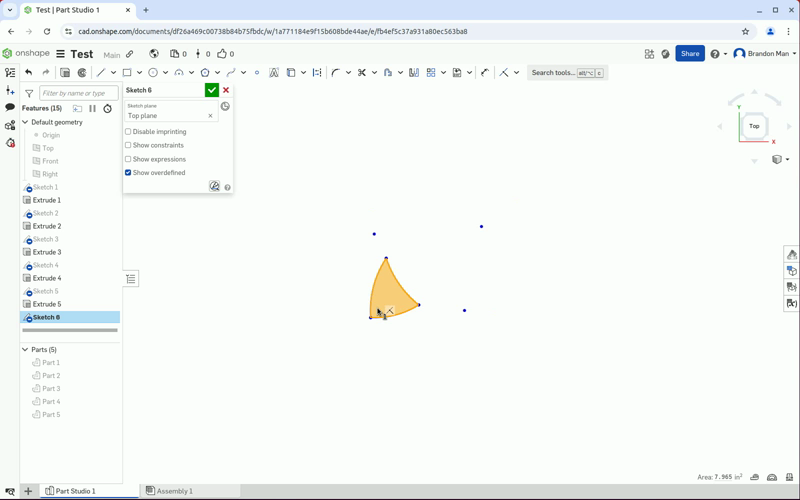
scroll(-6)
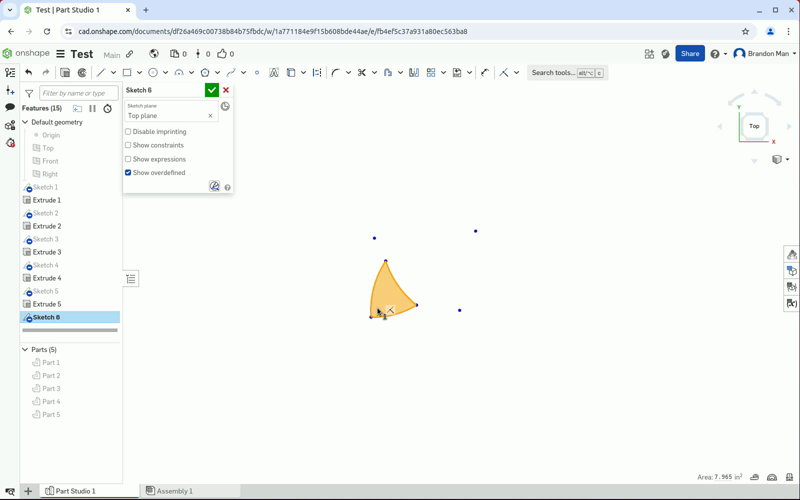
scroll(-6)
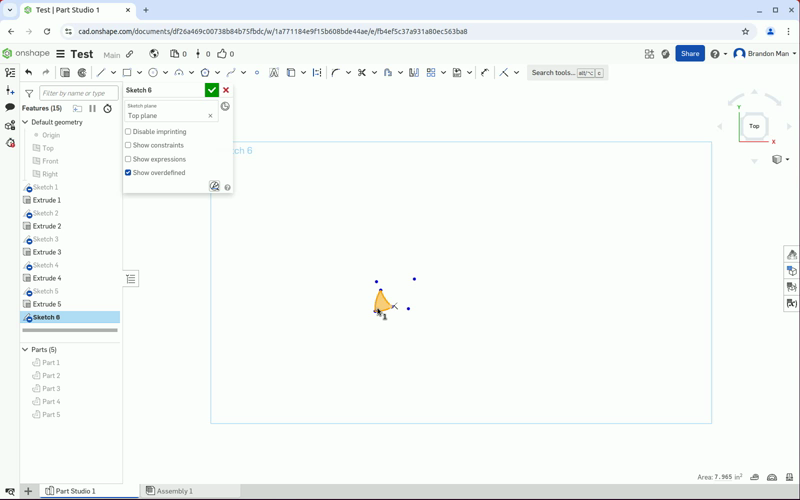
mouse_move(73, 352)
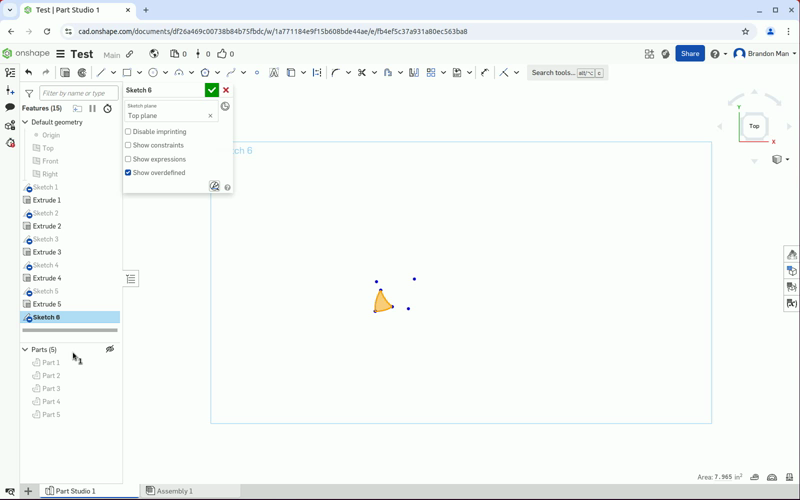
key(shift+y)
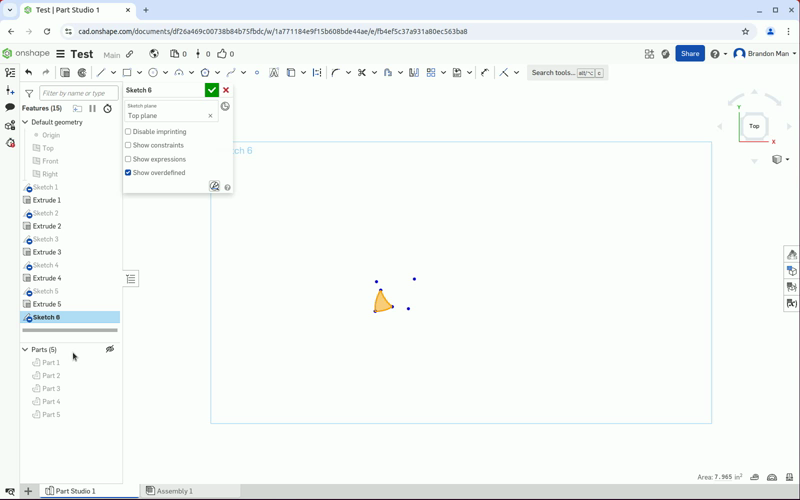
key(shift+e)
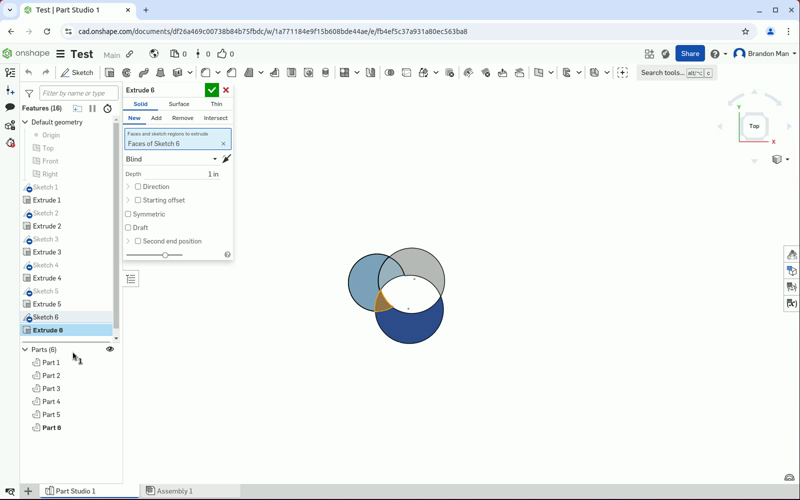
mouse_move(143, 106)
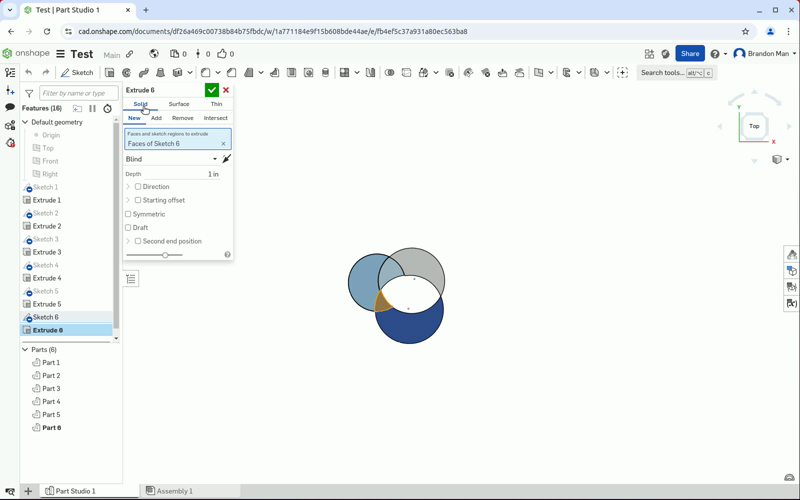
click(143, 106)
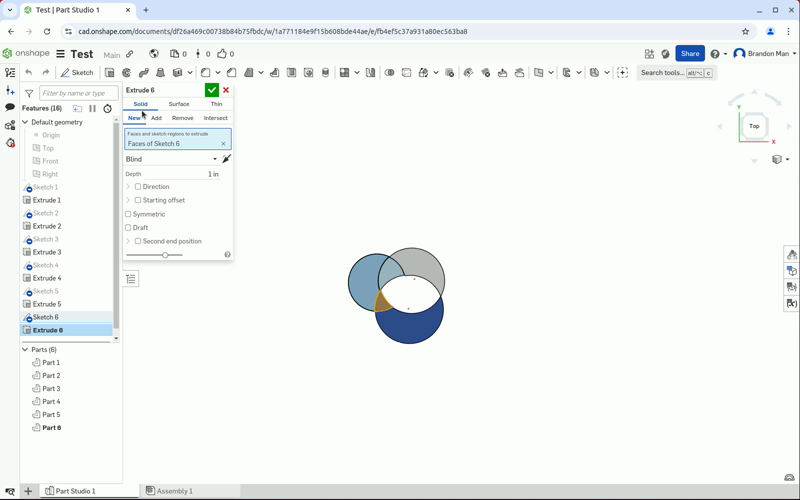
mouse_move(137, 120)
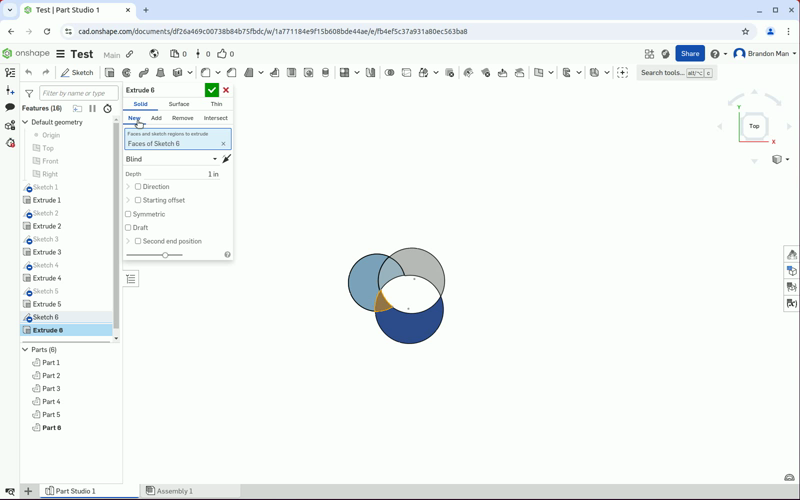
click(137, 120)
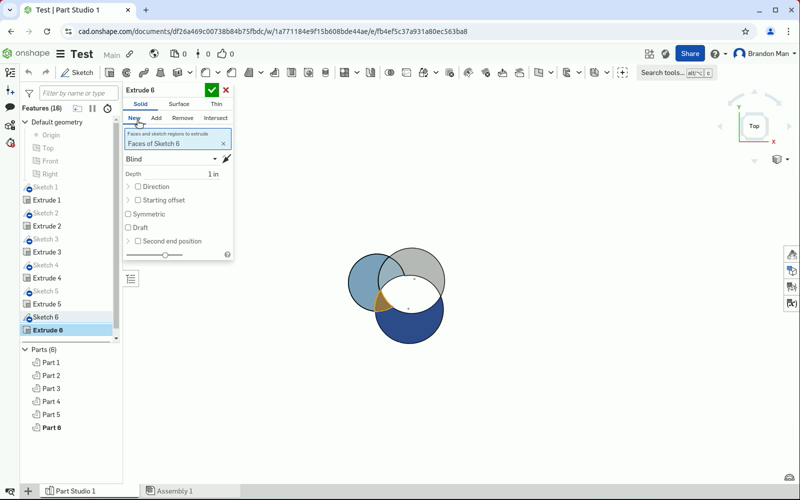
key(tab, 4)
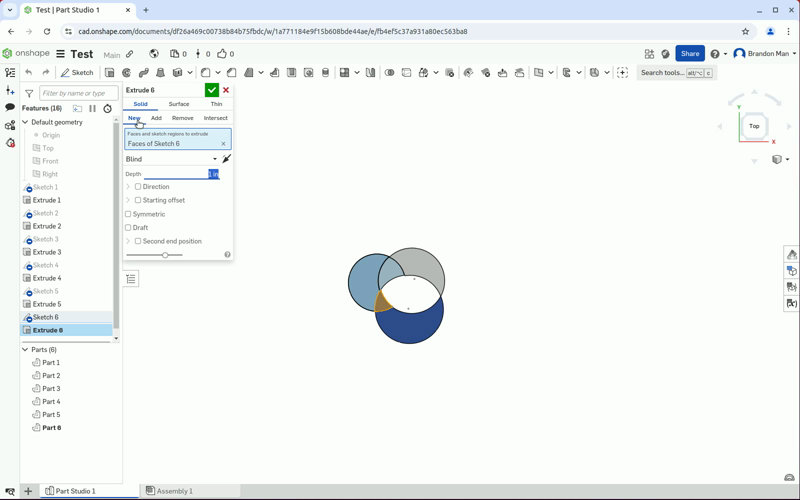
text(1.444)
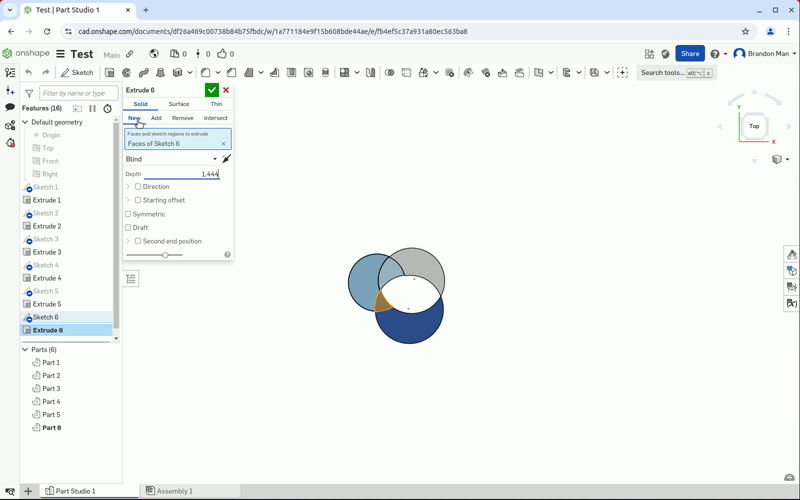
key(enter)
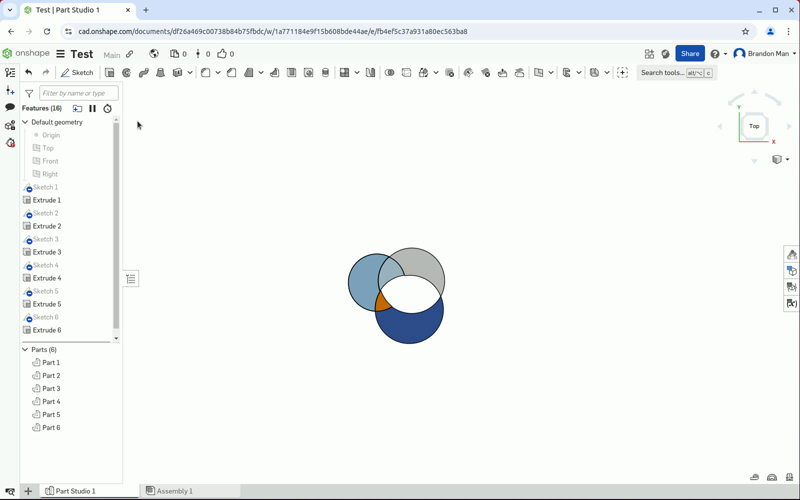
key(shift+h)
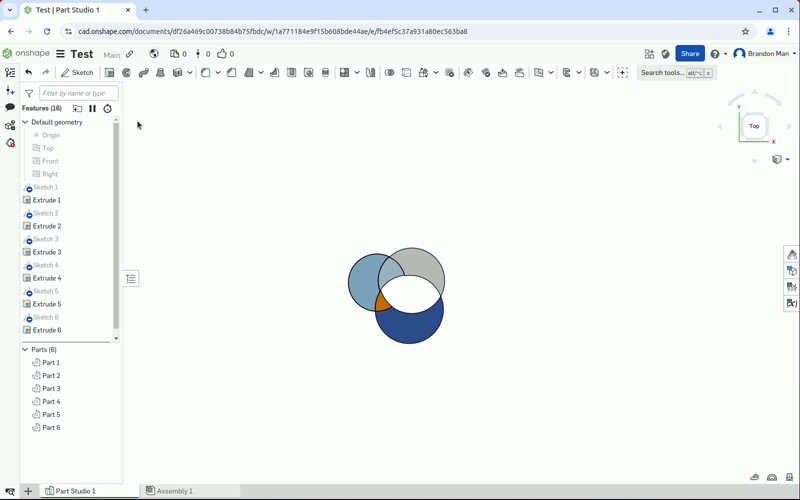
key(shift+h)
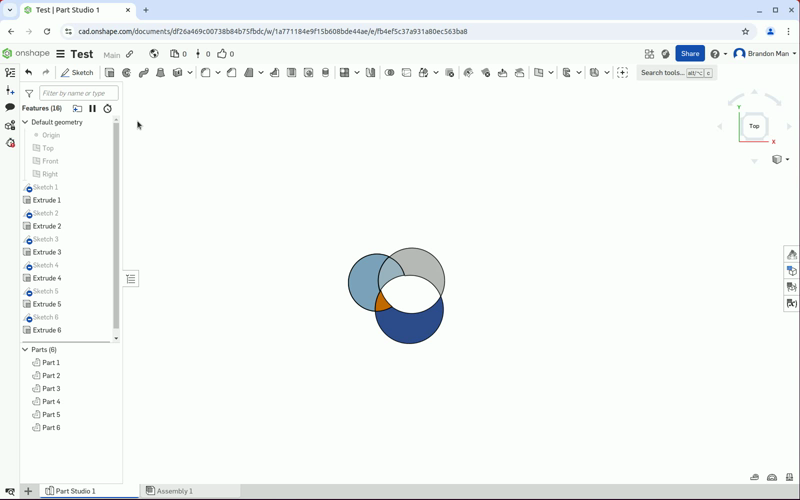
mouse_move(69, 189)
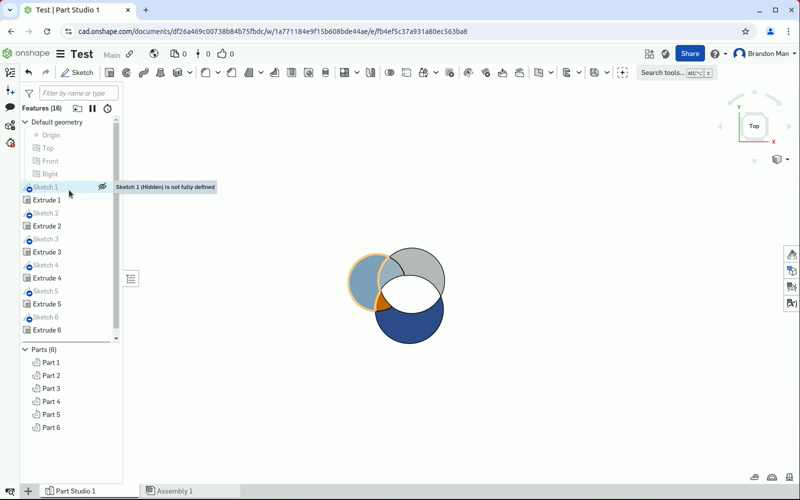
click(69, 189)
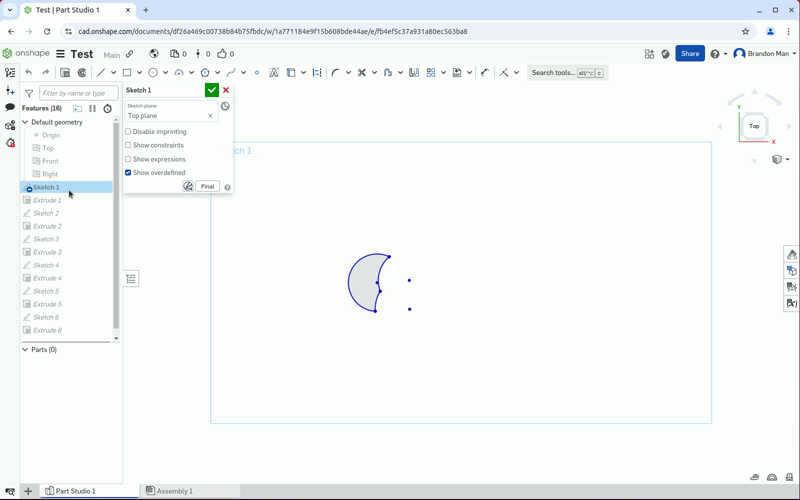
mouse_move(229, 92)
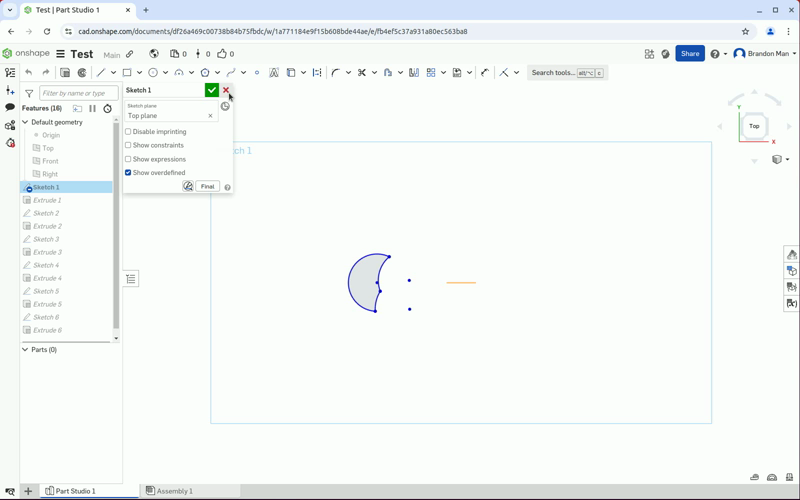
click(229, 92)
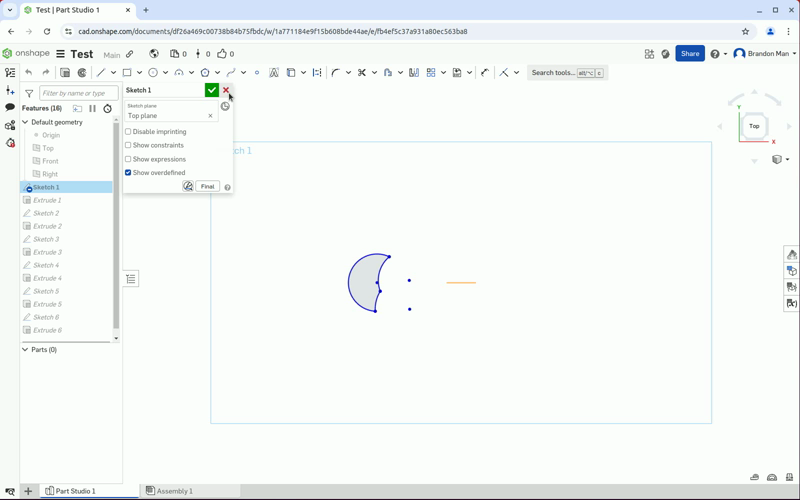
key(shift+s)
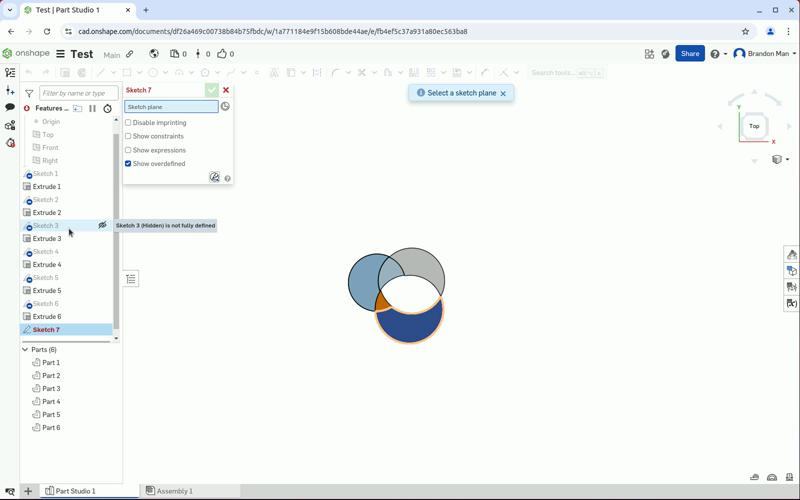
scroll(3)
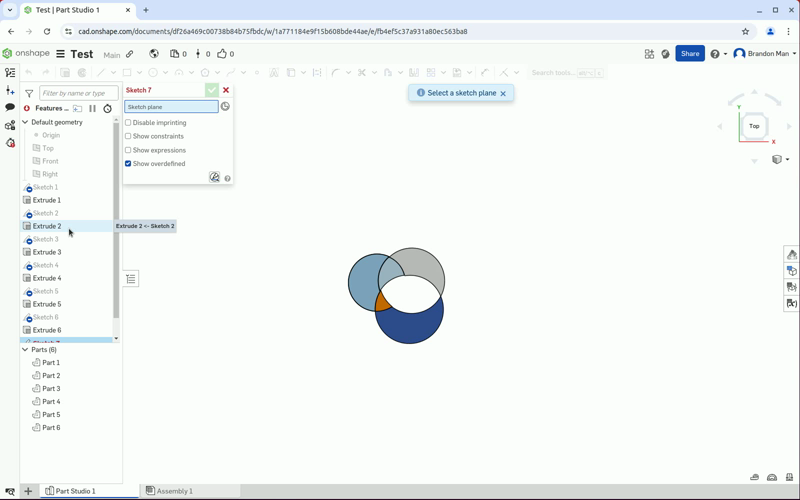
mouse_move(69, 150)
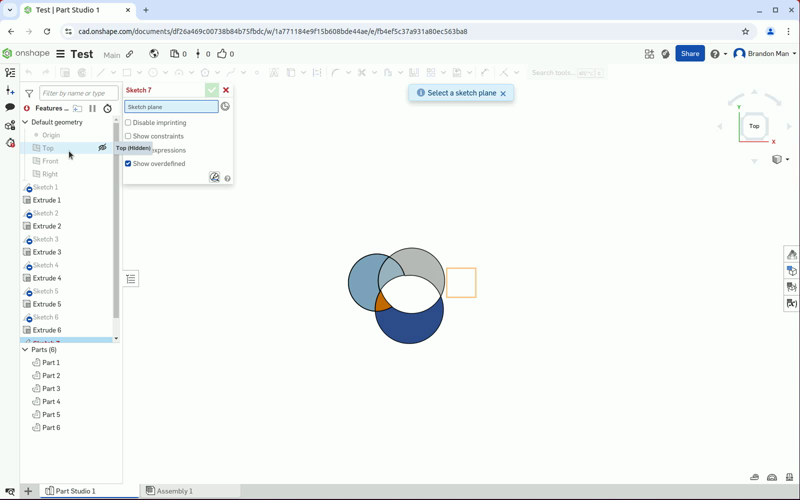
click(69, 150)
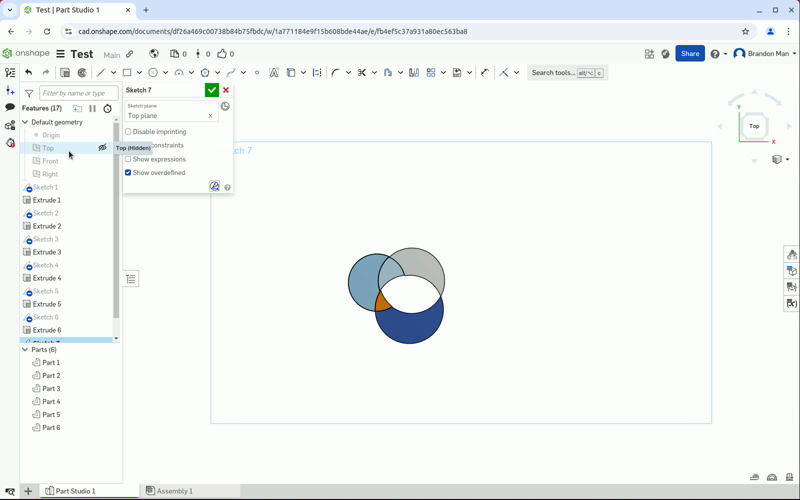
mouse_move(73, 352)
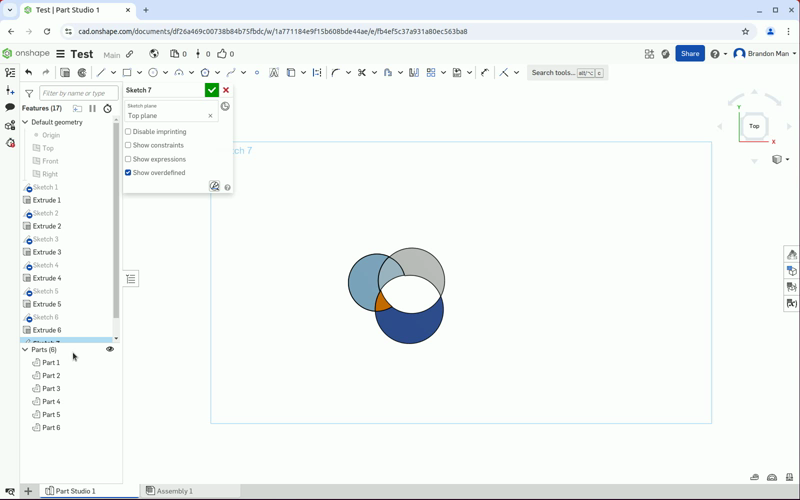
key(y)
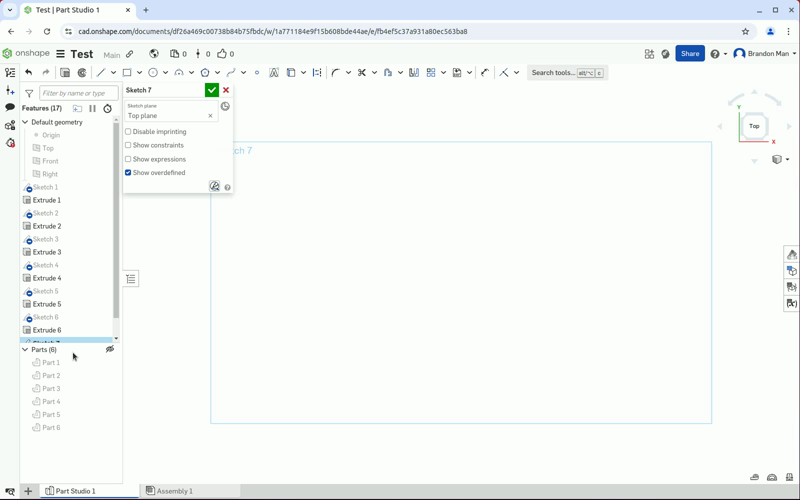
key(a)
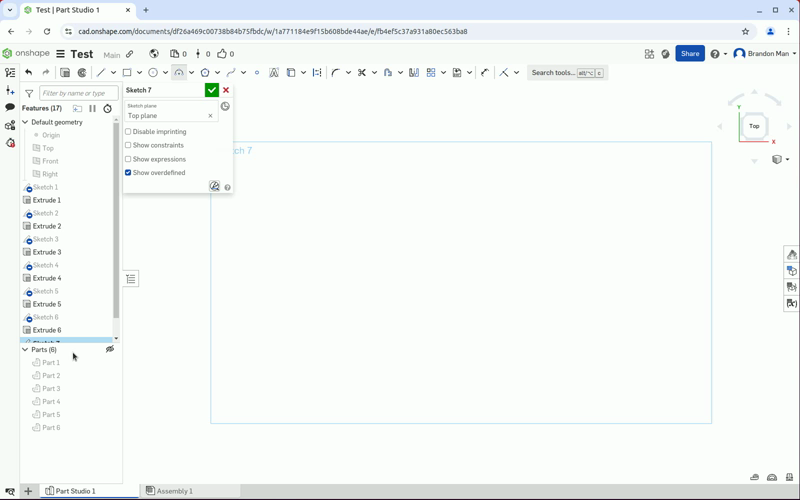
key_down(shift)
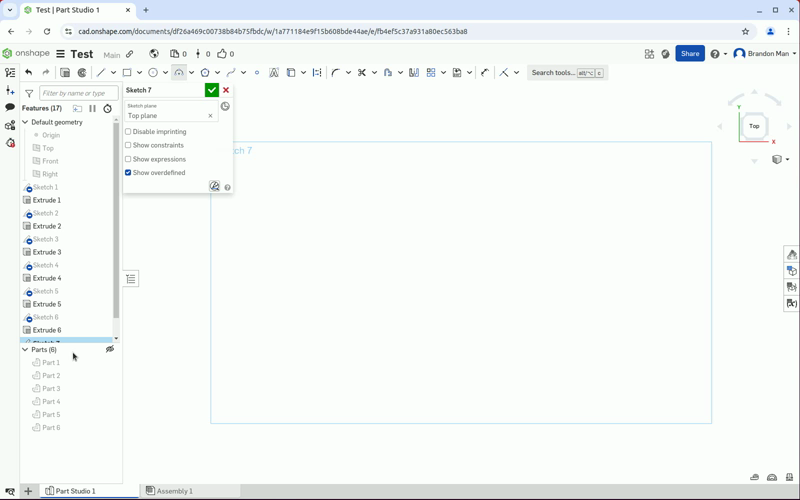
mouse_move(391, 307)
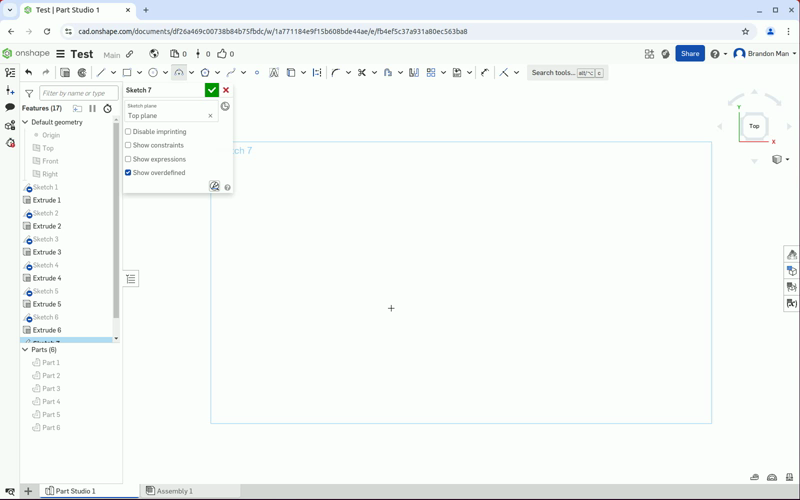
click(391, 307)
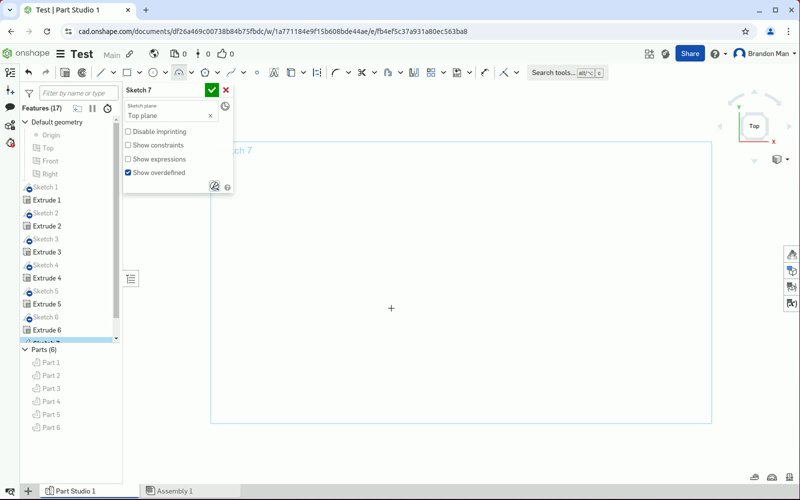
key_up(shift)
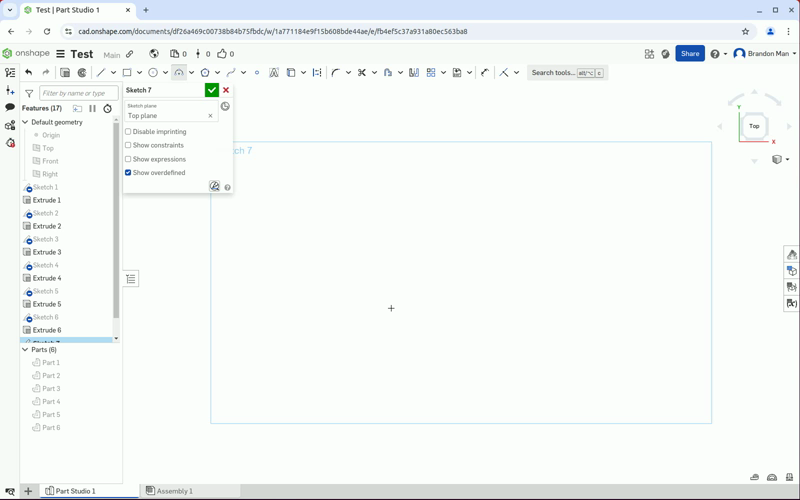
key_down(shift)
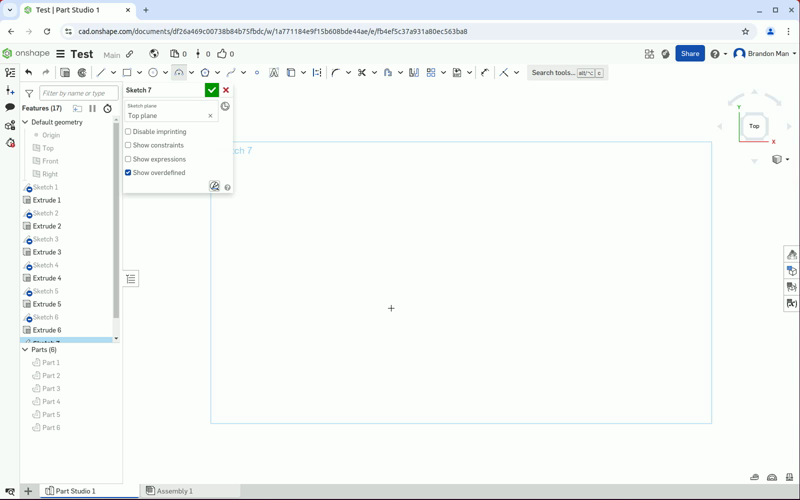
mouse_move(441, 296)
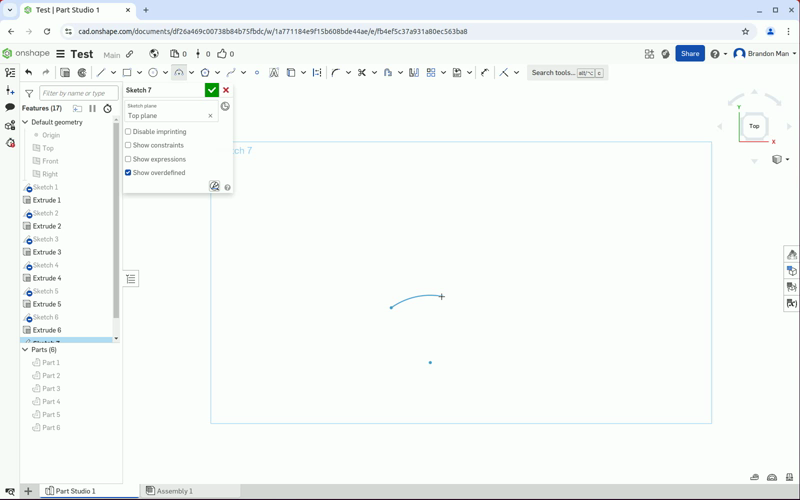
click(441, 296)
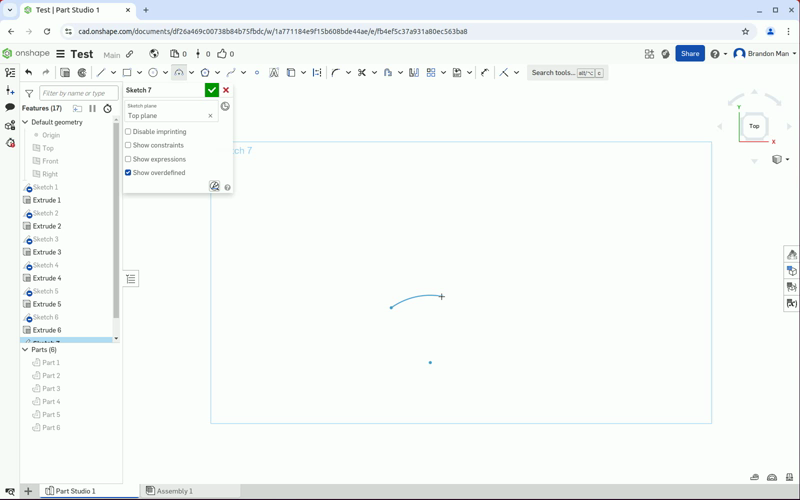
mouse_move(419, 313)
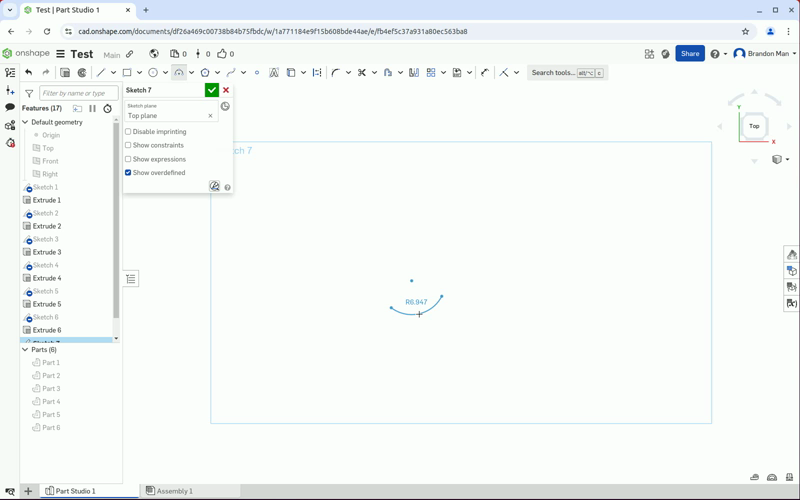
click(419, 313)
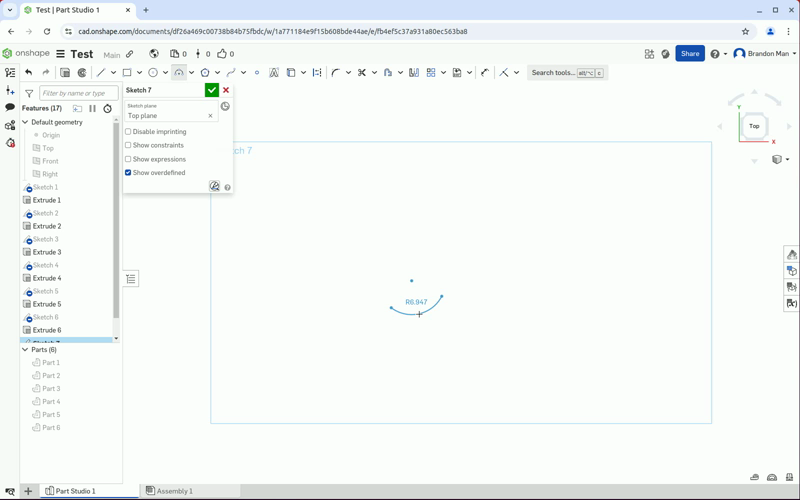
key_up(shift)
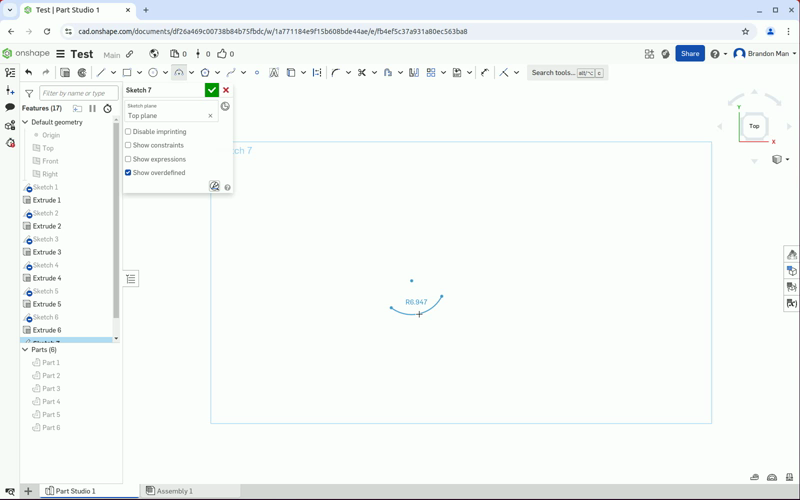
mouse_move(441, 296)
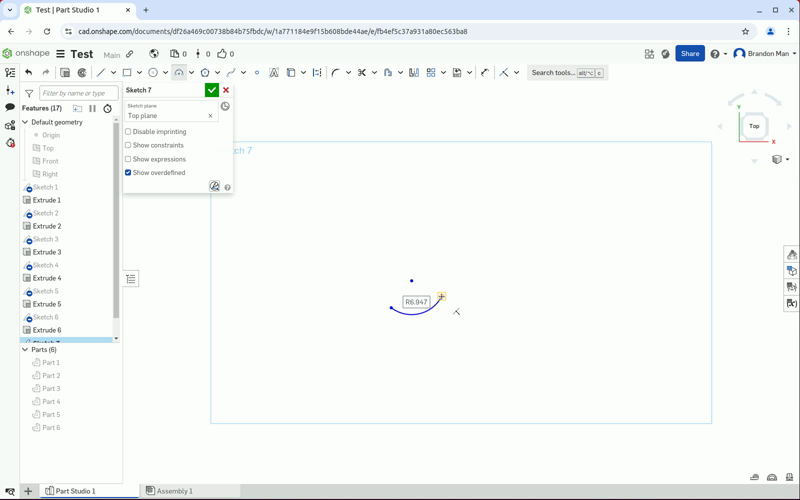
click(441, 296)
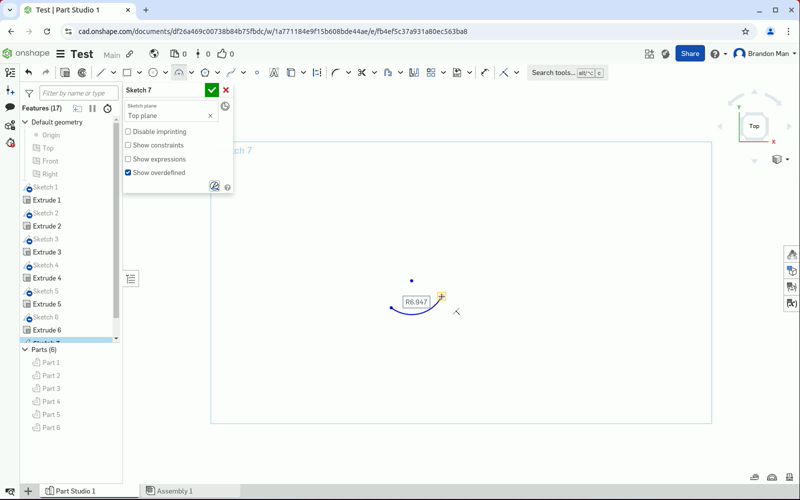
key_down(shift)
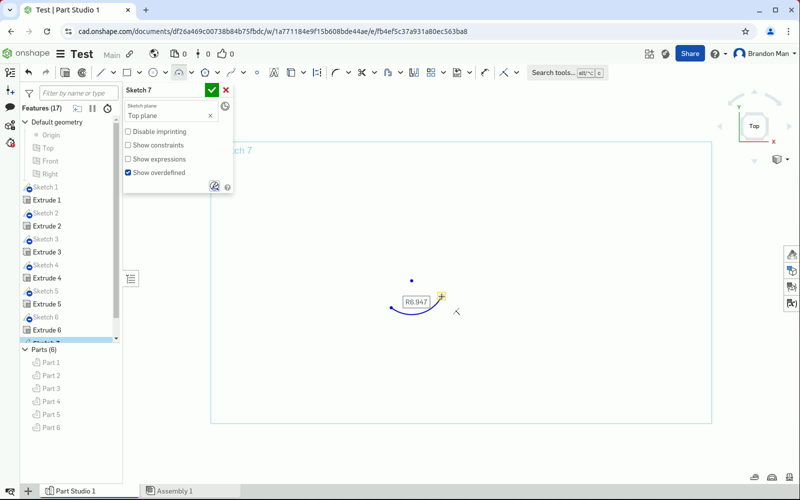
mouse_move(404, 275)
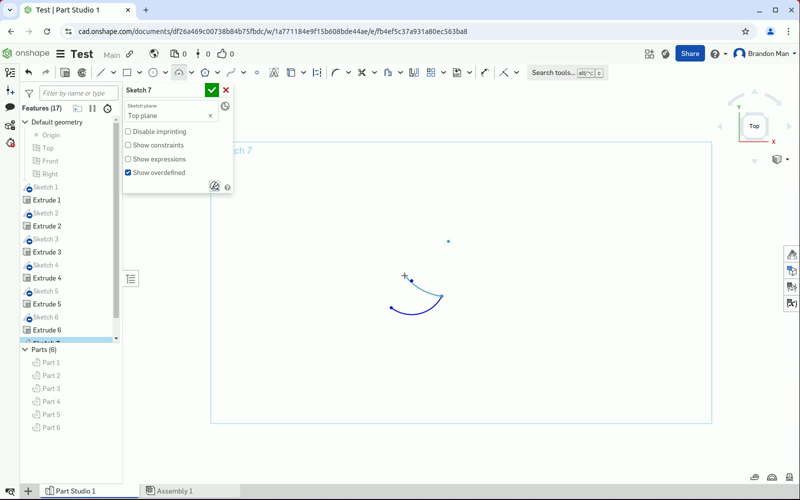
click(404, 275)
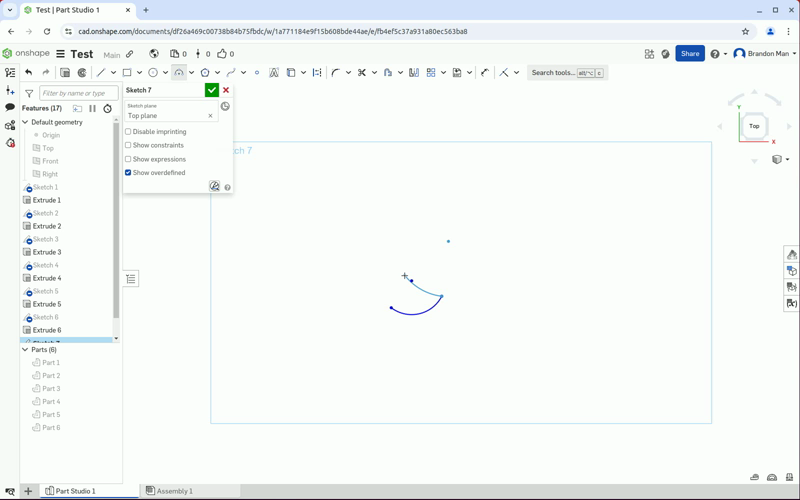
mouse_move(426, 279)
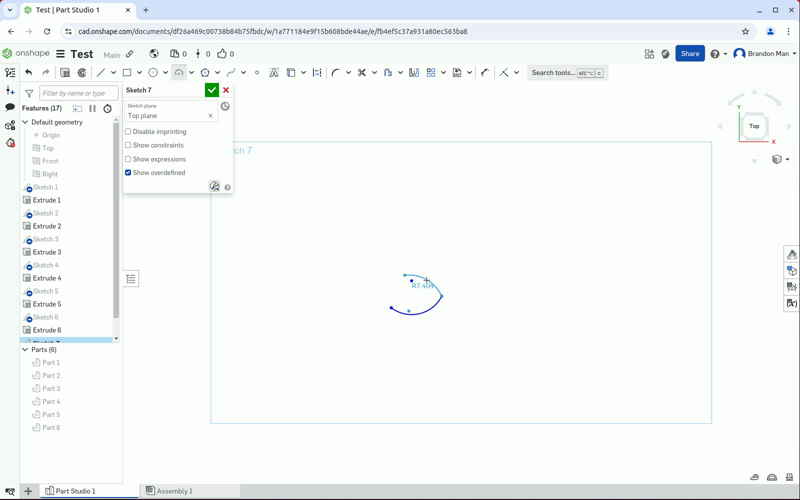
click(426, 279)
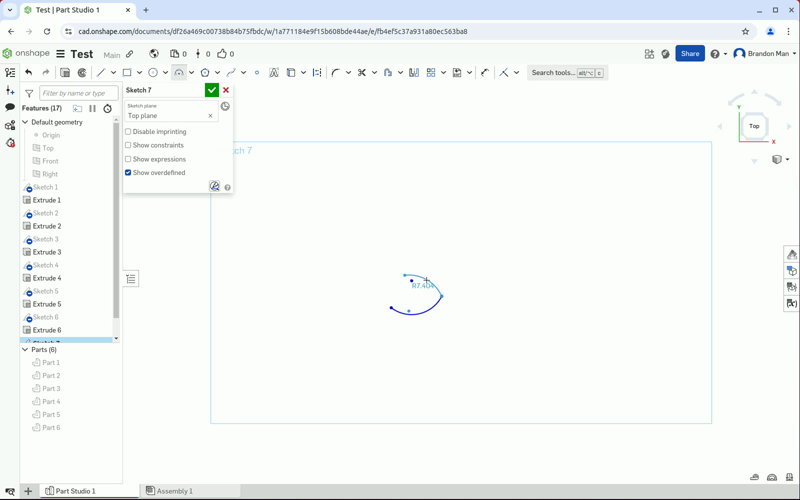
key_up(shift)
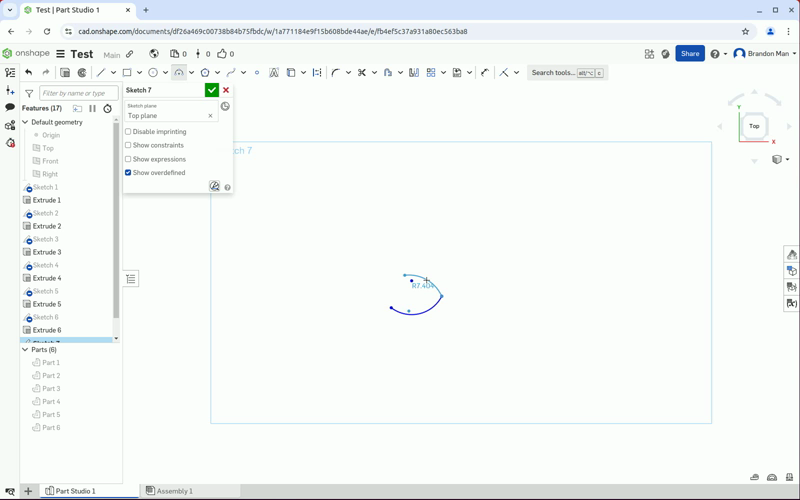
mouse_move(404, 275)
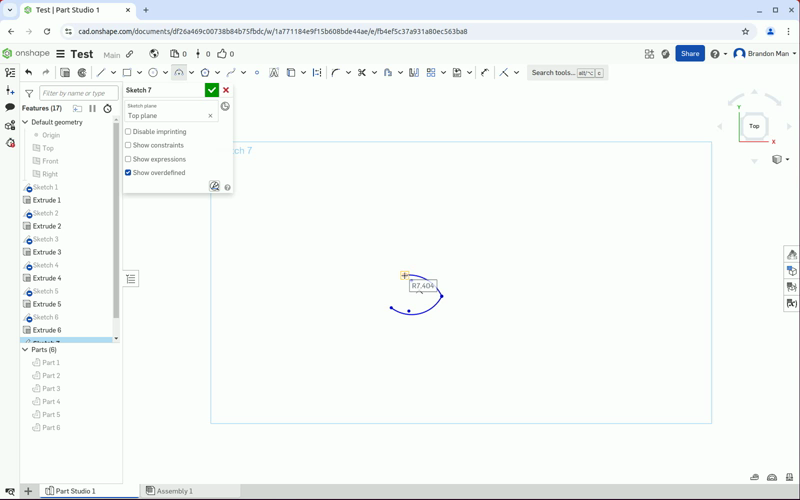
click(404, 275)
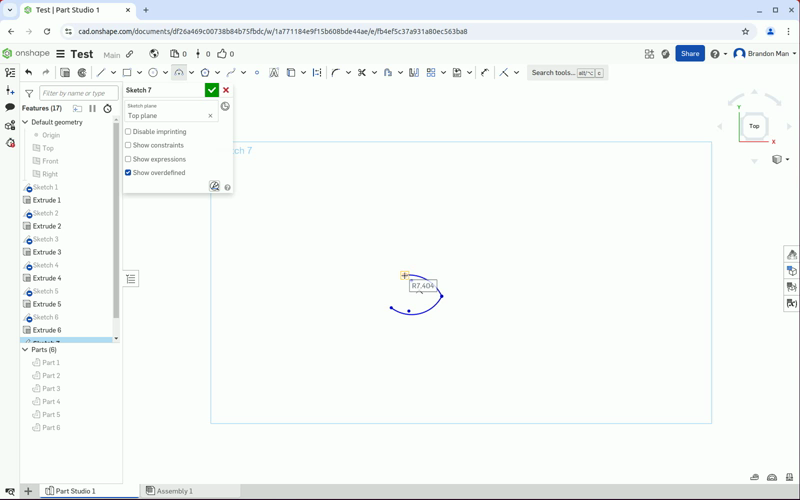
mouse_move(391, 307)
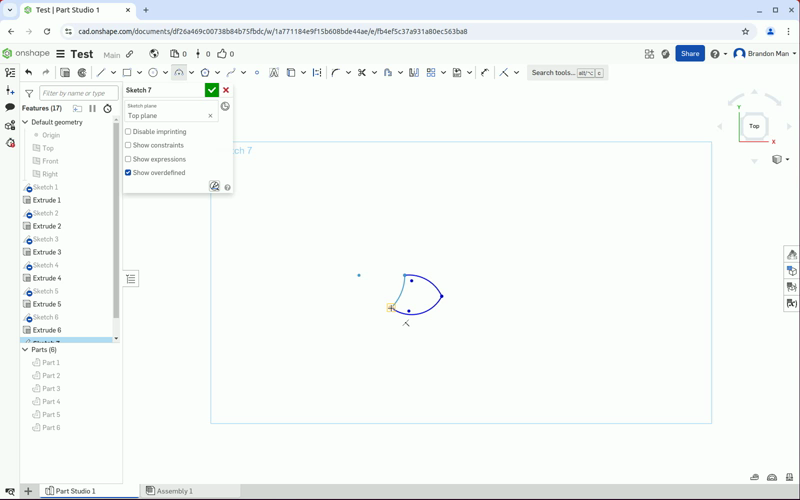
click(391, 307)
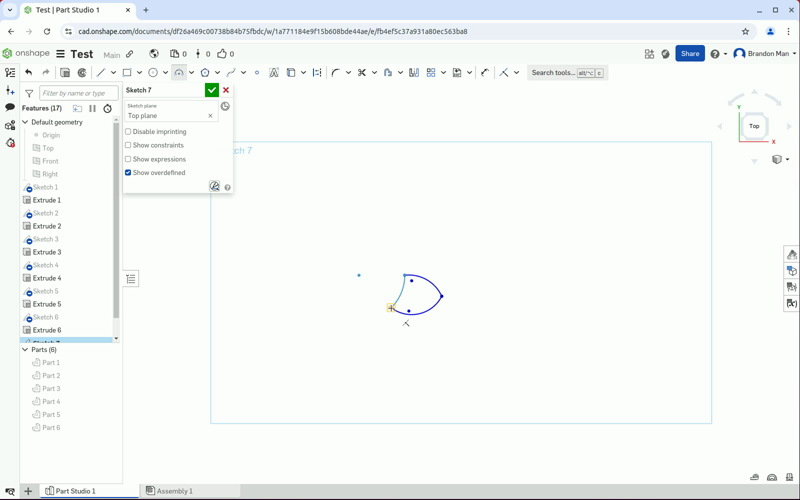
key_down(shift)
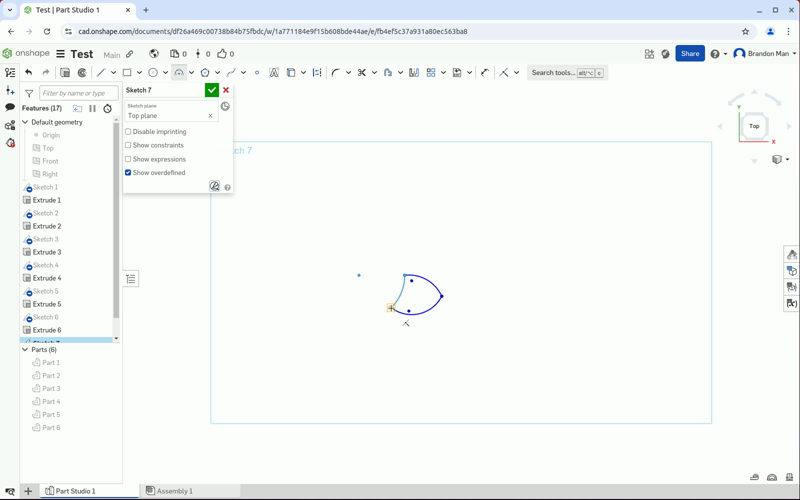
mouse_move(403, 293)
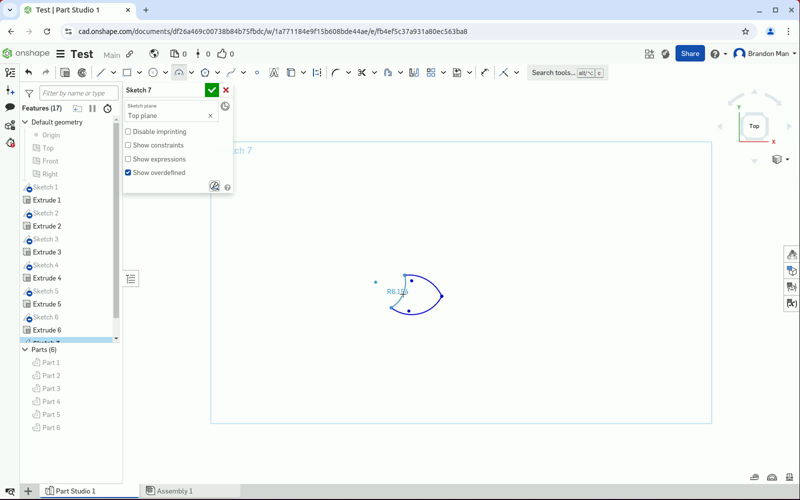
click(403, 293)
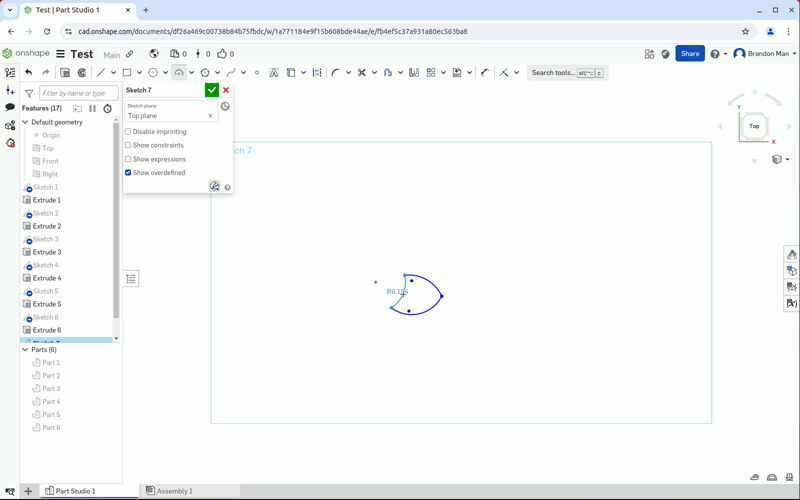
key_up(shift)
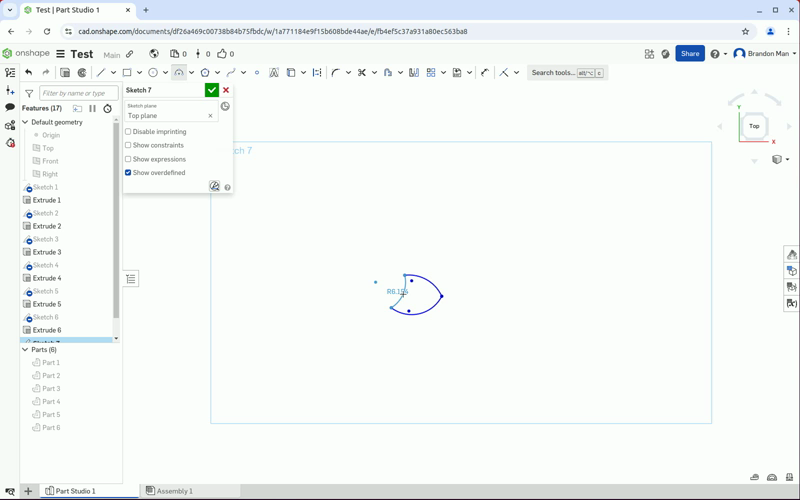
key(esc)
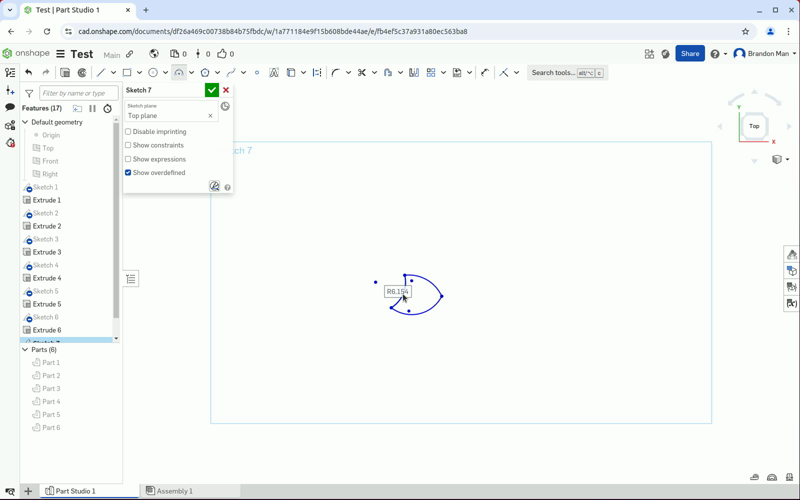
mouse_move(403, 301)
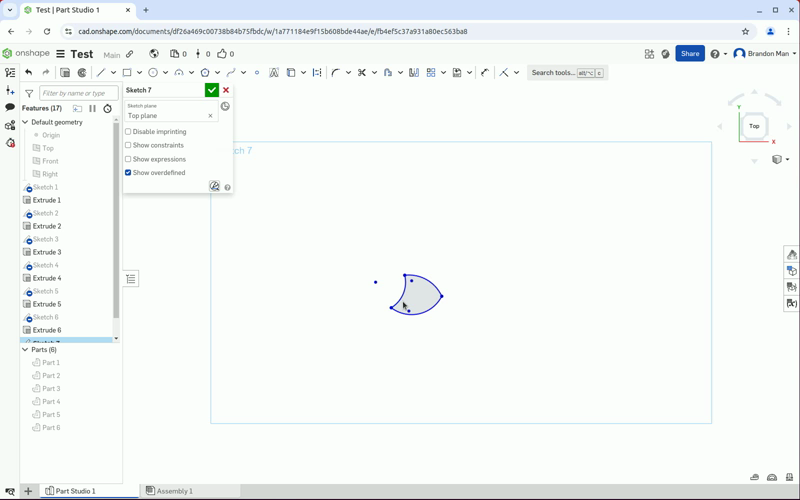
scroll(6)
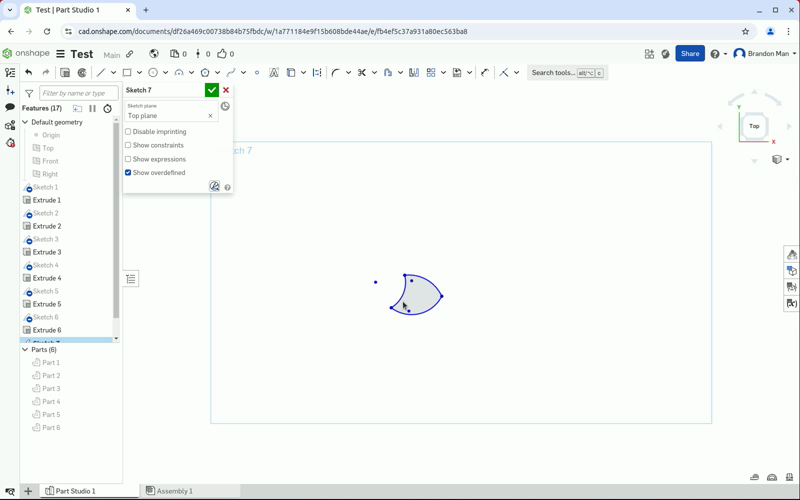
scroll(6)
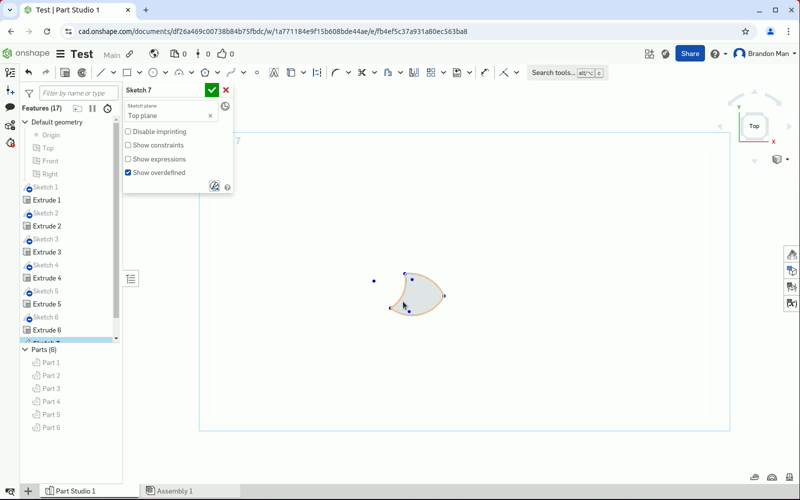
scroll(6)
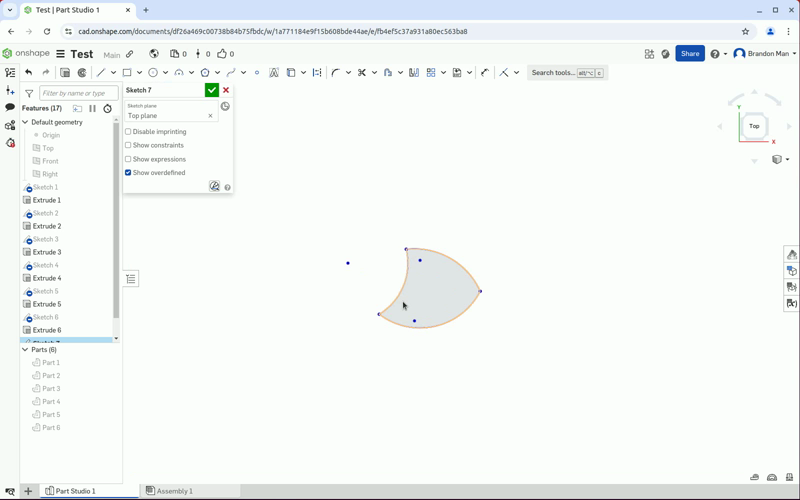
scroll(6)
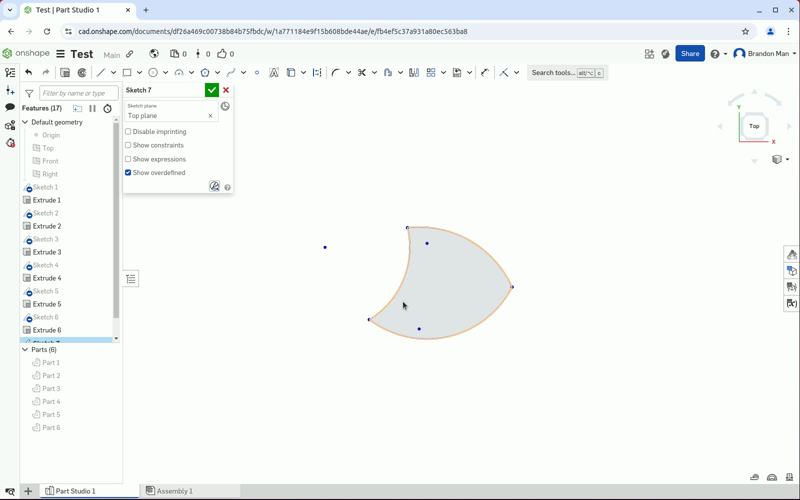
scroll(6)
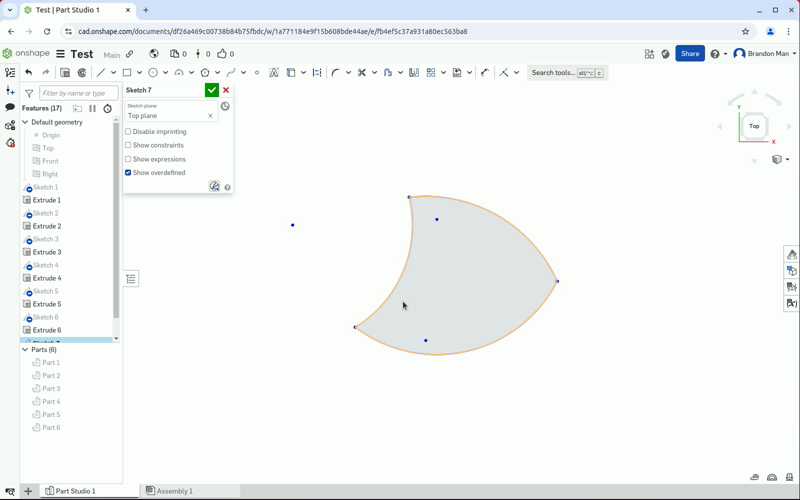
scroll(6)
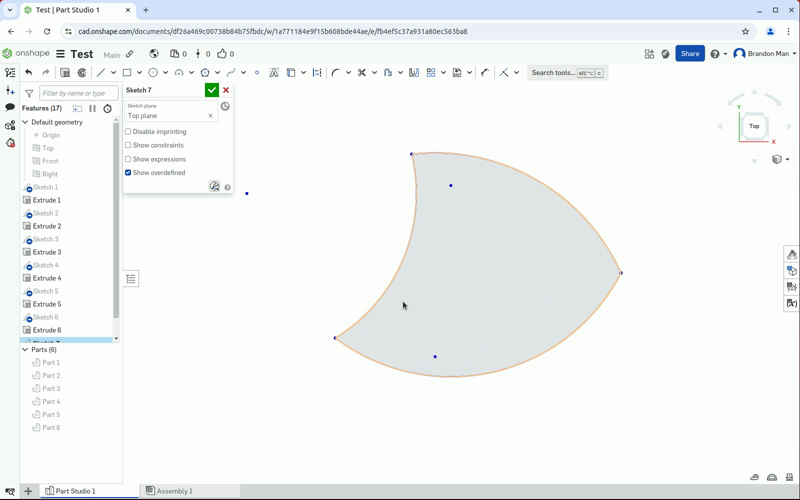
scroll(6)
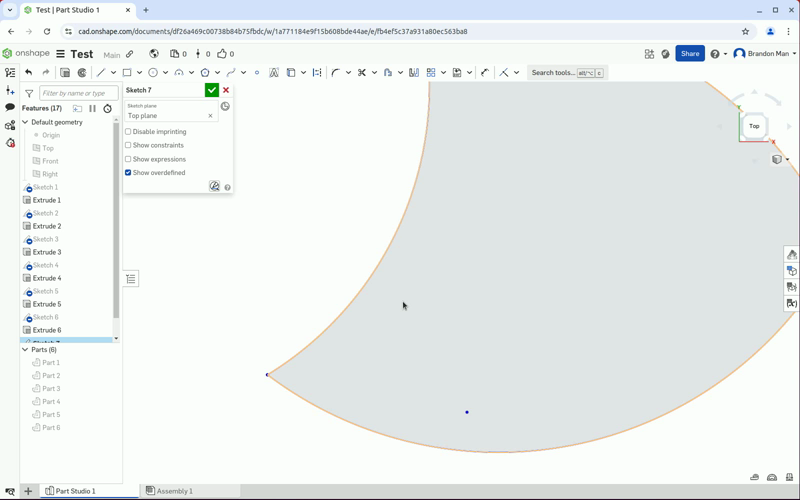
click(403, 301)
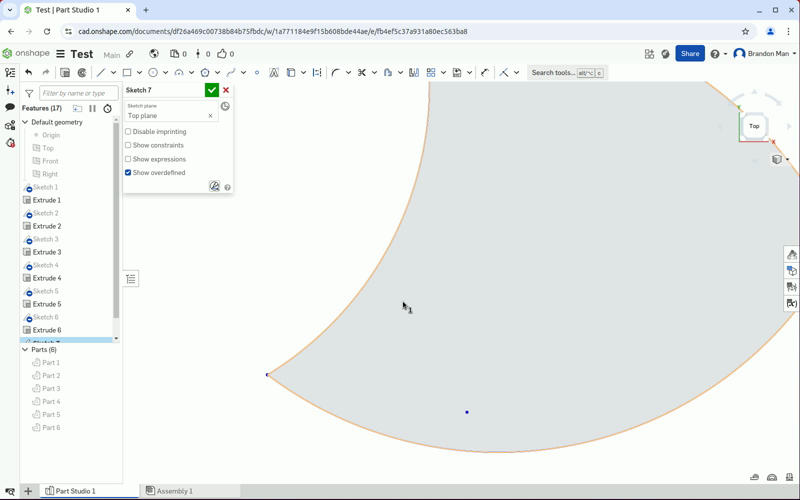
scroll(-6)
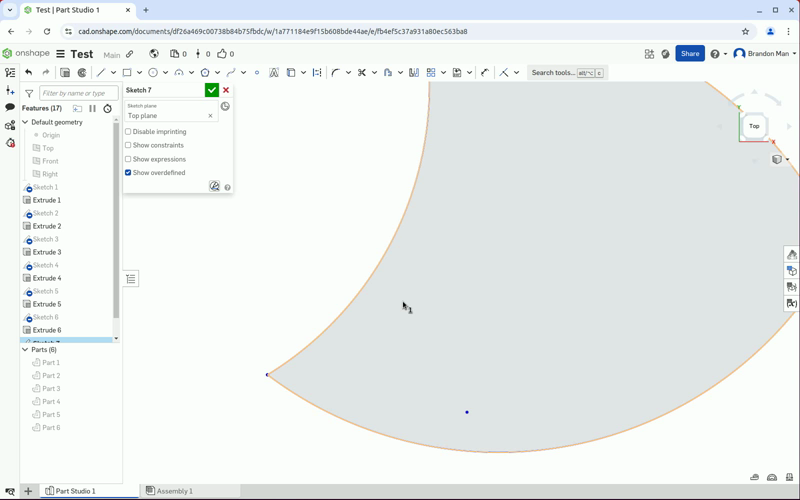
scroll(-6)
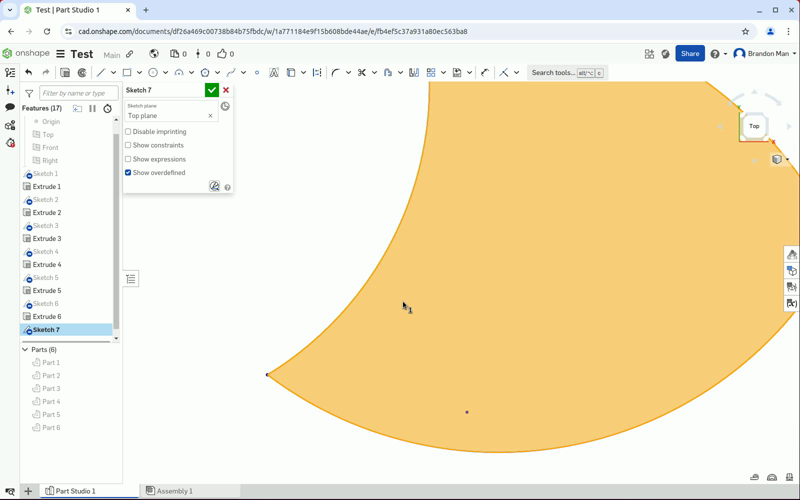
scroll(-6)
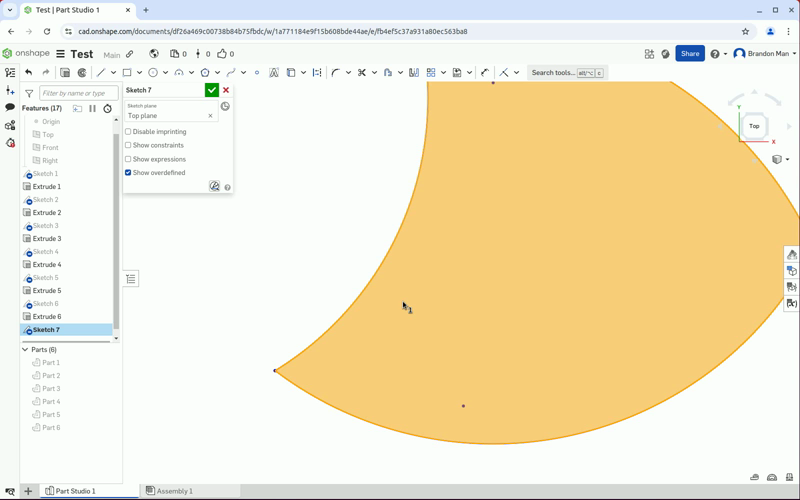
scroll(-6)
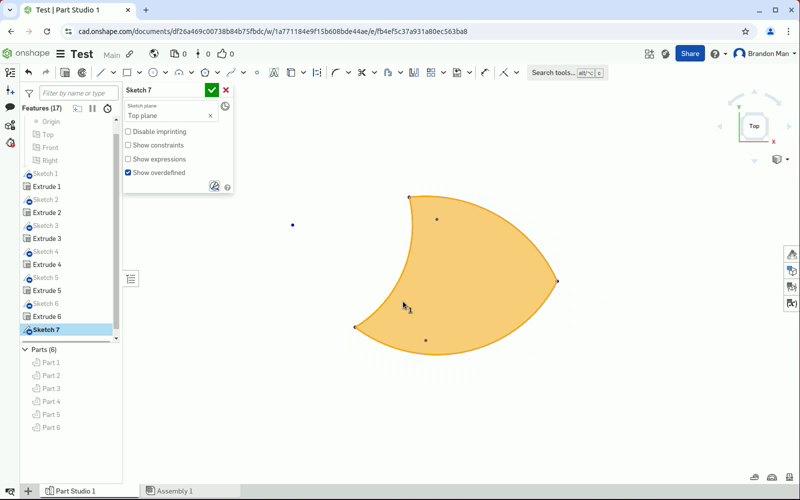
scroll(-6)
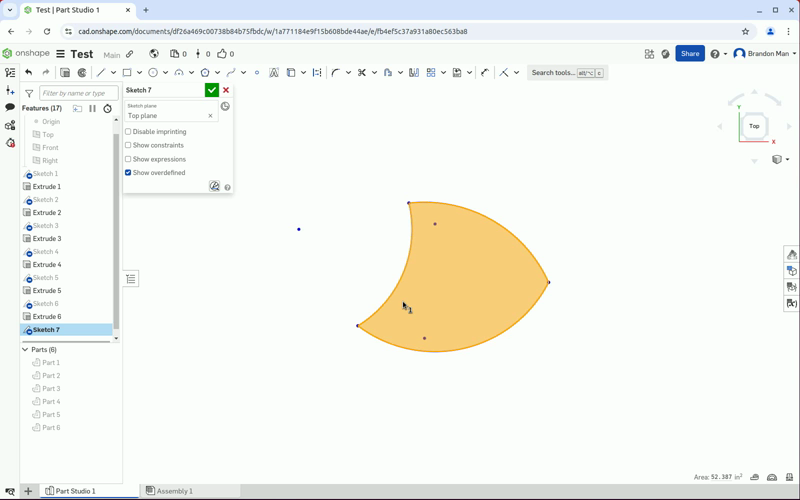
scroll(-6)
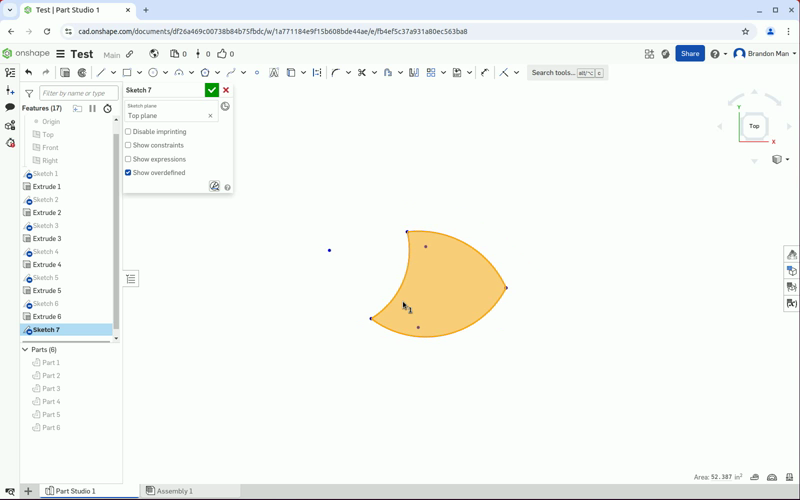
scroll(-6)
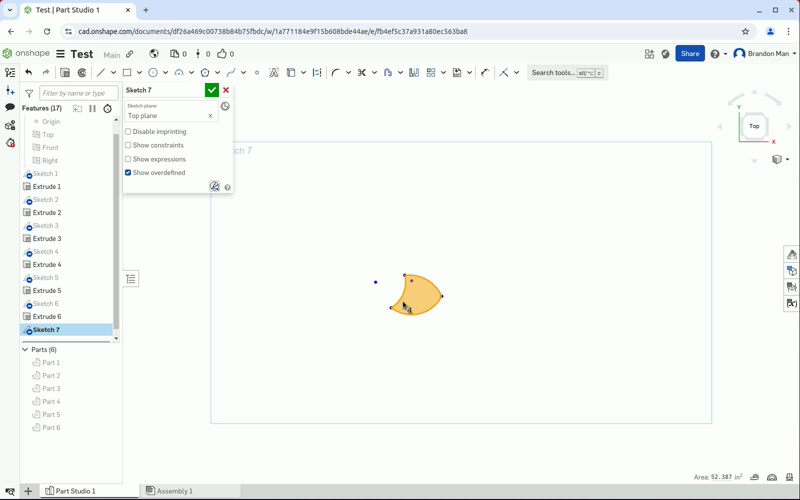
mouse_move(73, 352)
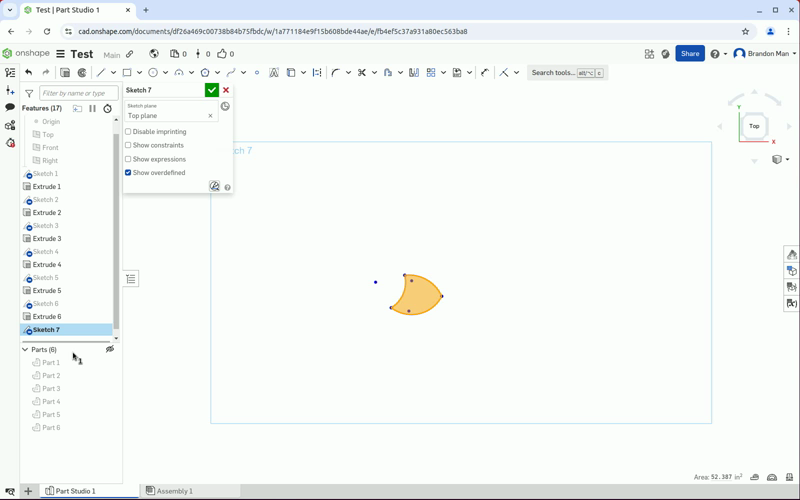
key(shift+y)
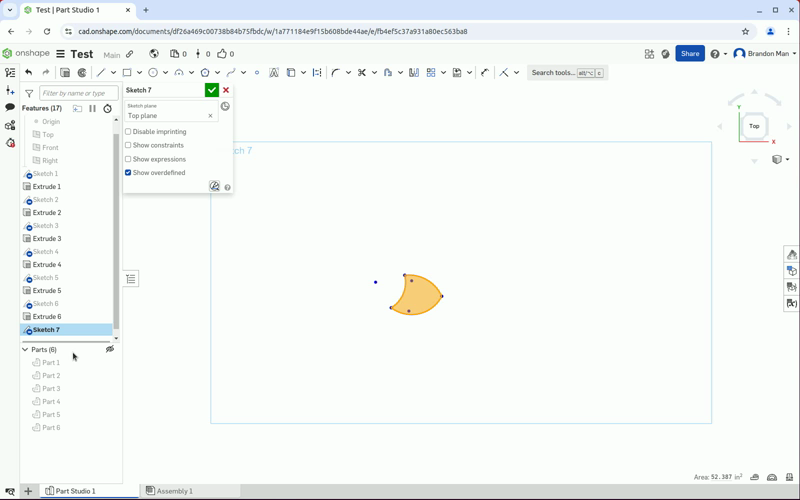
key(shift+e)
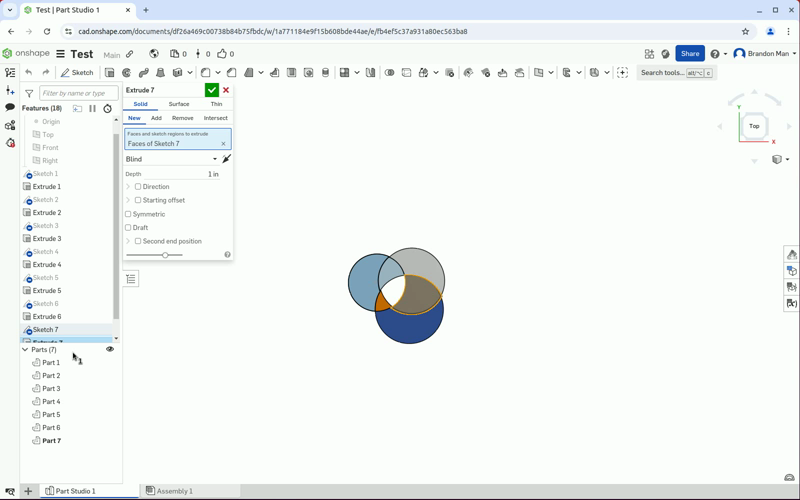
mouse_move(143, 106)
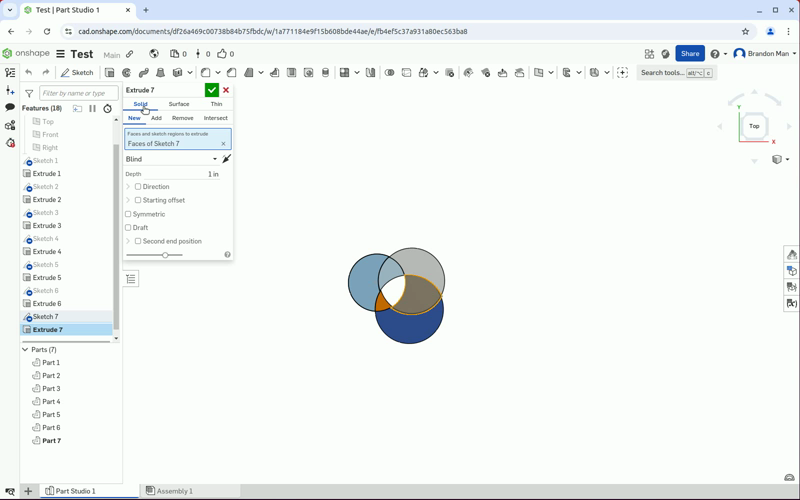
click(143, 106)
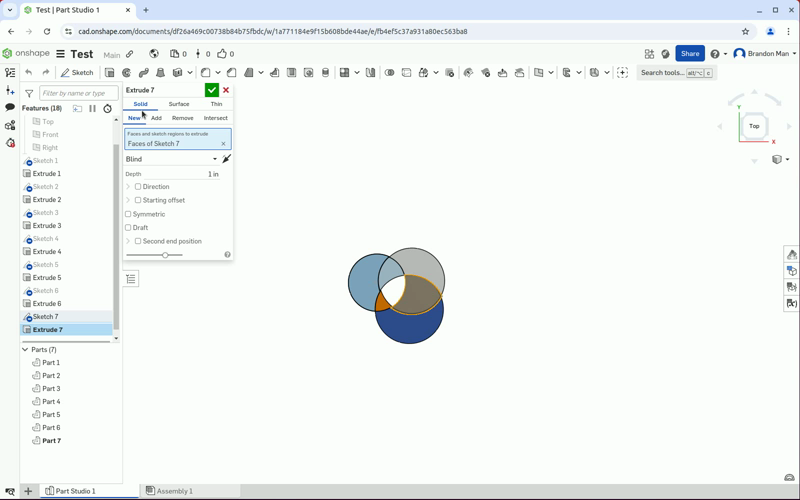
mouse_move(137, 120)
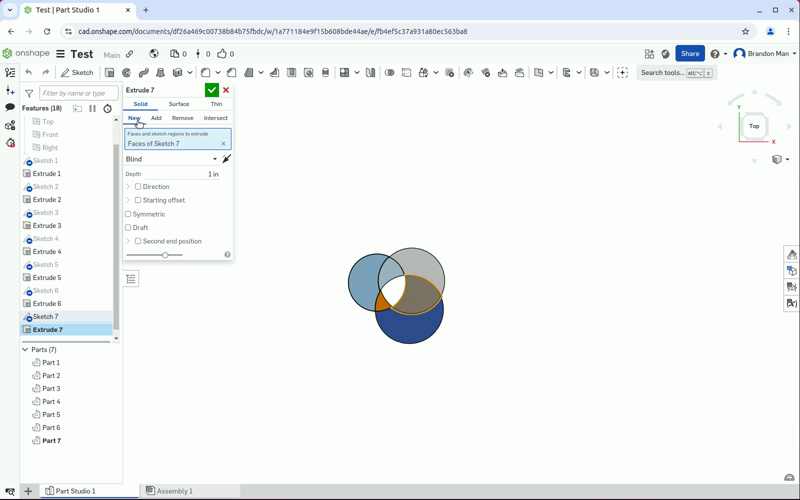
click(137, 120)
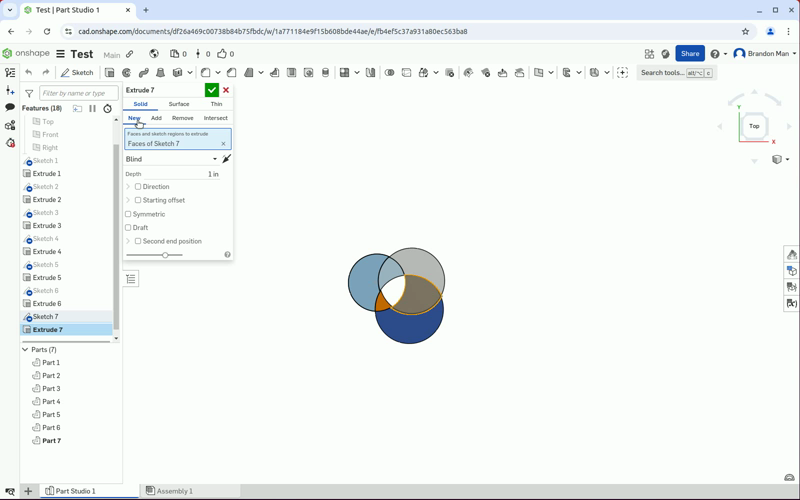
key(tab, 4)
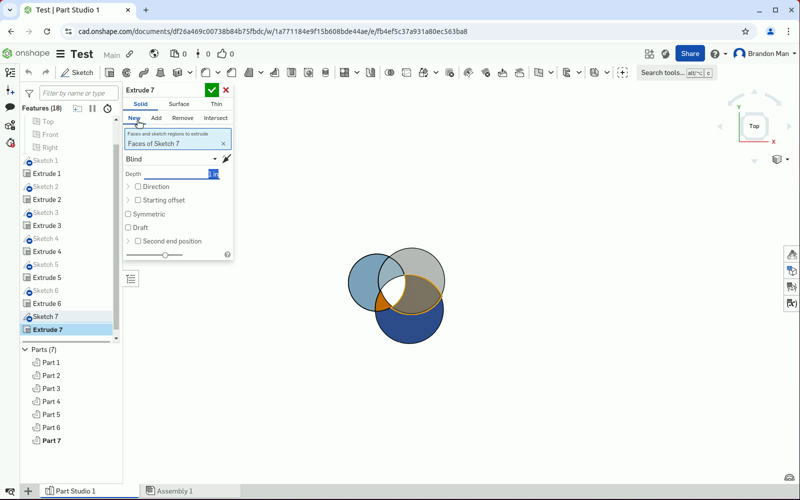
text(1.444)
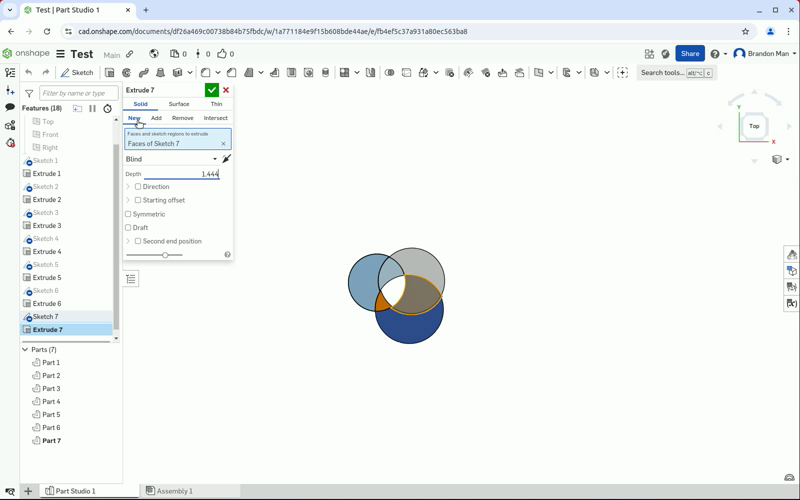
key(enter)
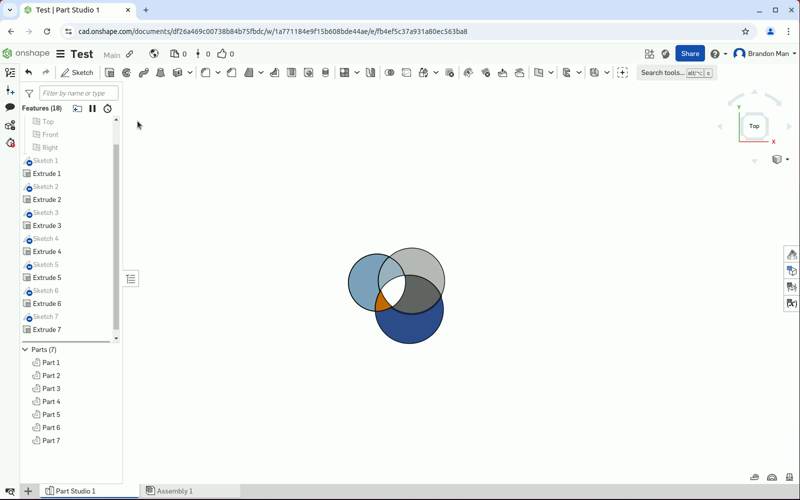
key(shift+h)
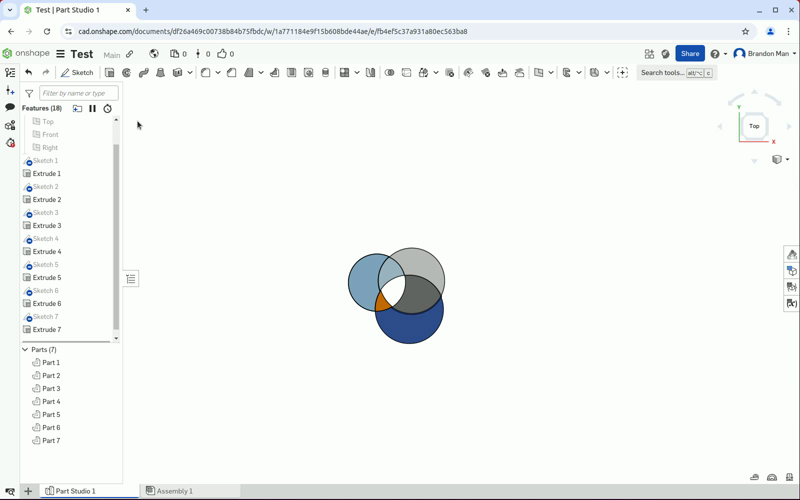
key(shift+h)
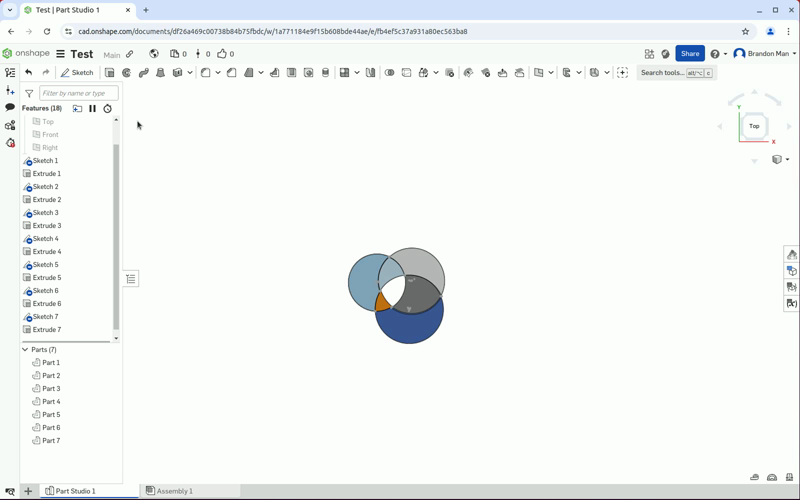
key(shift+7)
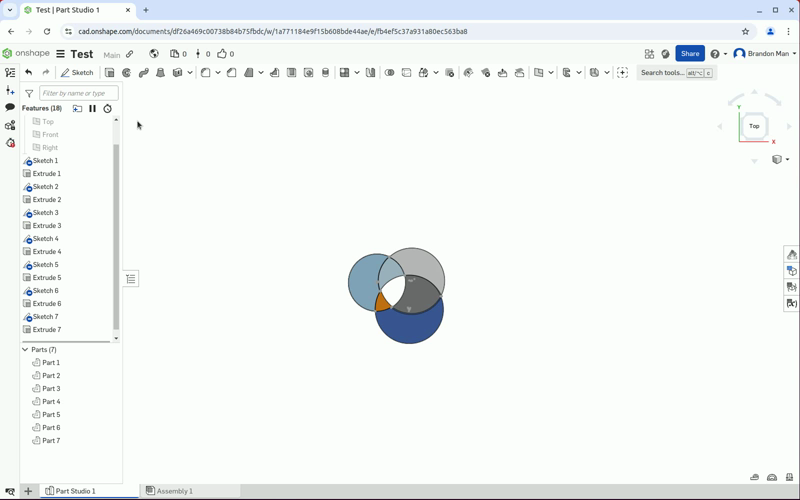
key(up, 3)
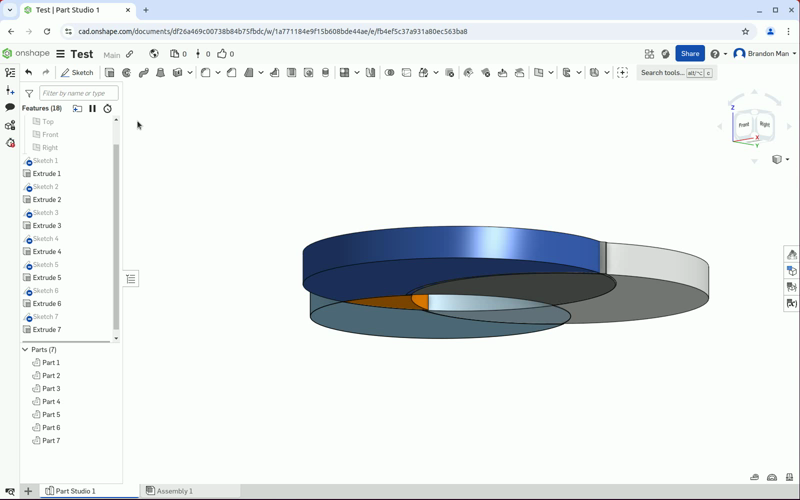
key(left, 3)
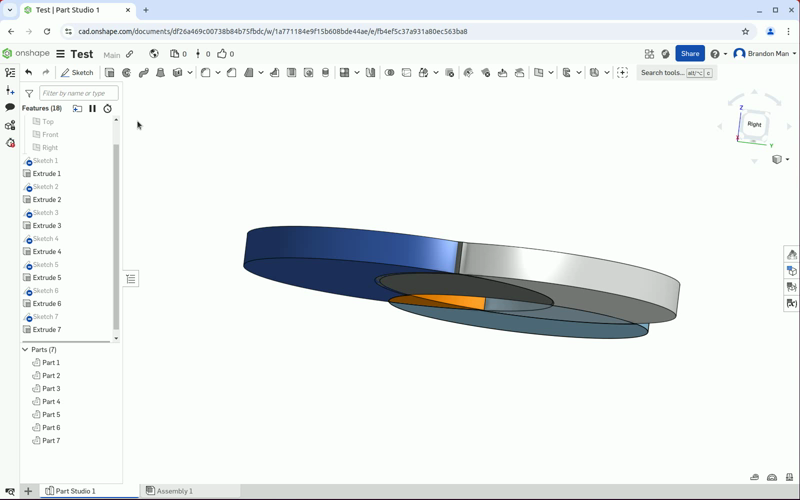
key(right, 3)
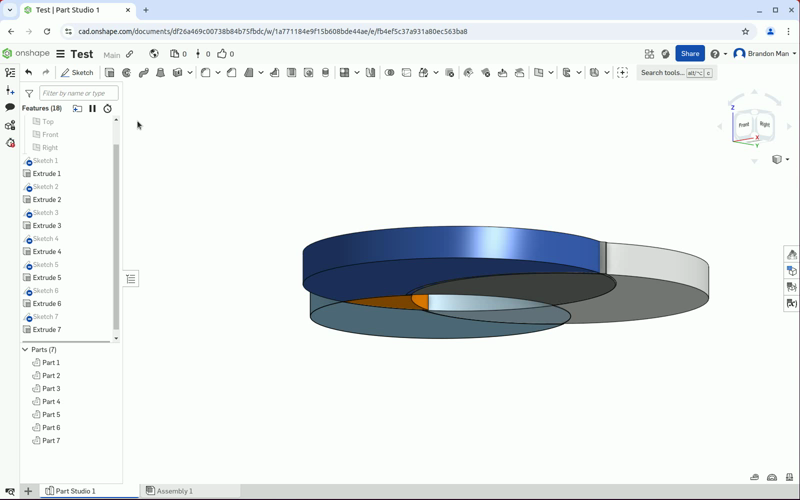
key(down, 3)
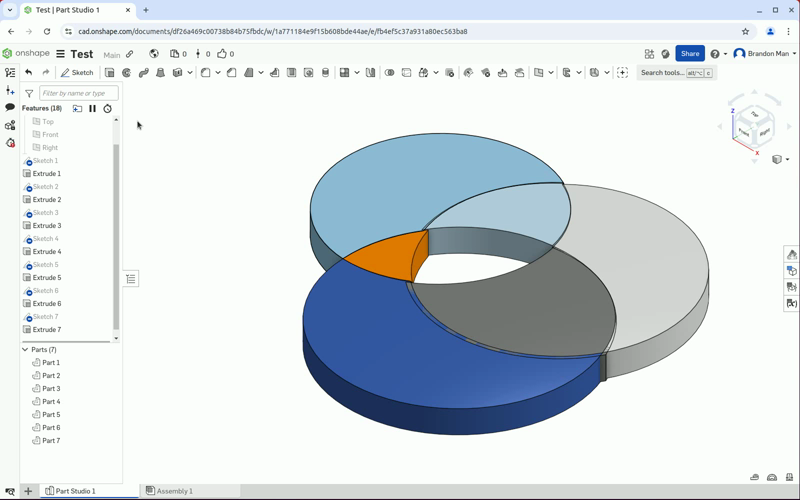
mouse_move(69, 163)
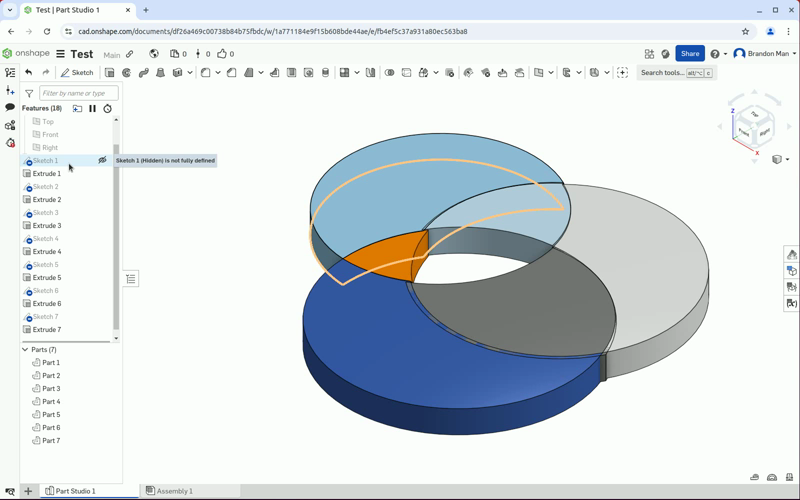
click(69, 163)